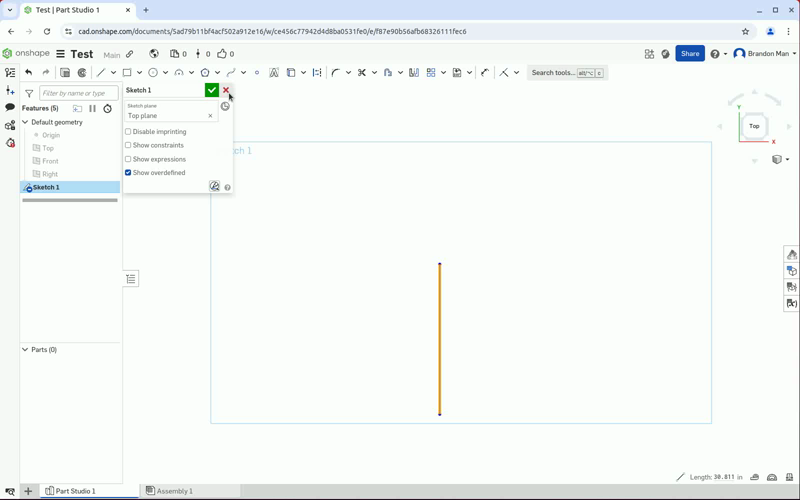
key(shift+h)
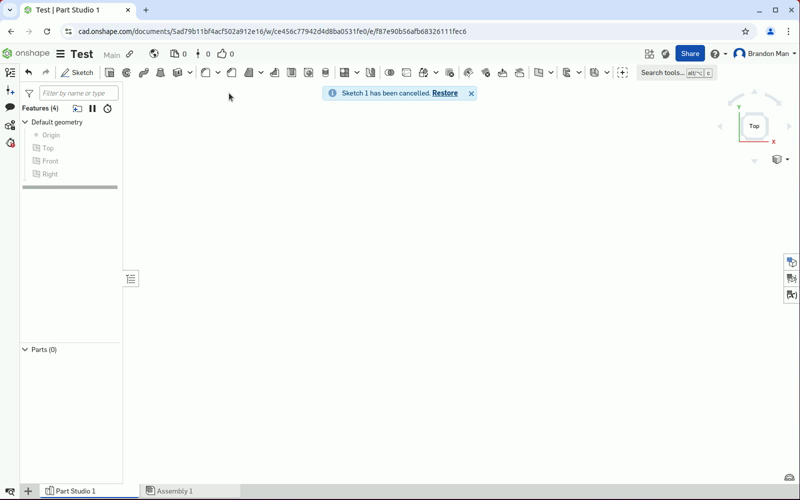
mouse_move(73, 352)
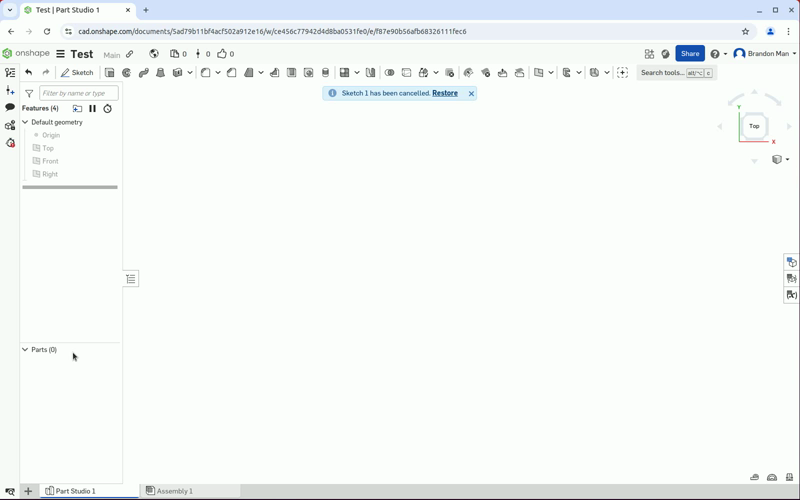
key(y)
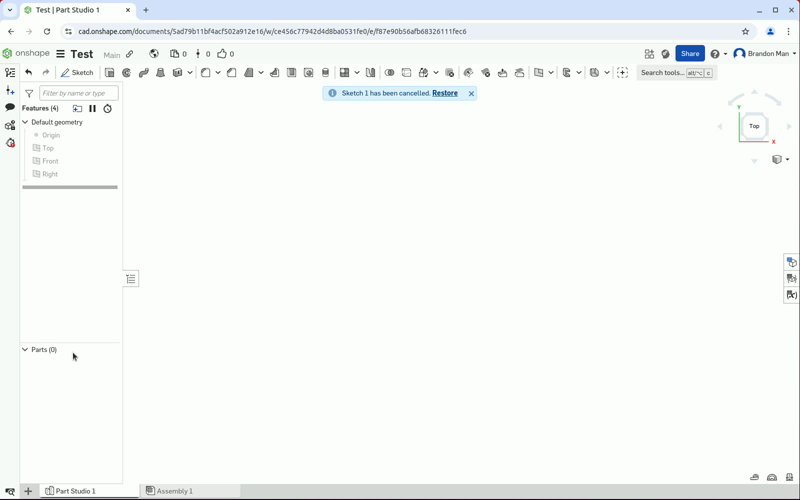
key(shift+p)
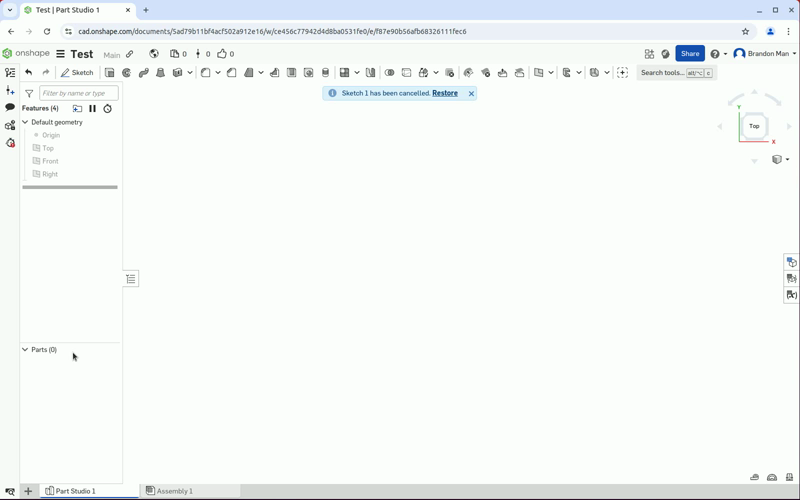
key(space)
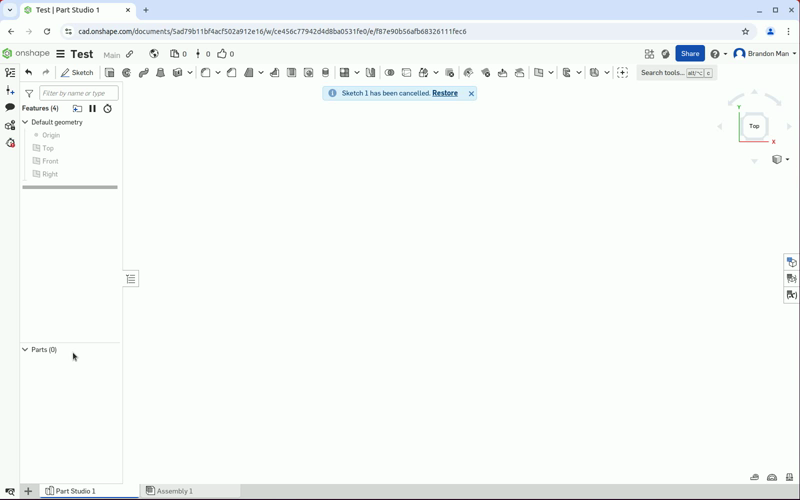
key_down(shift)
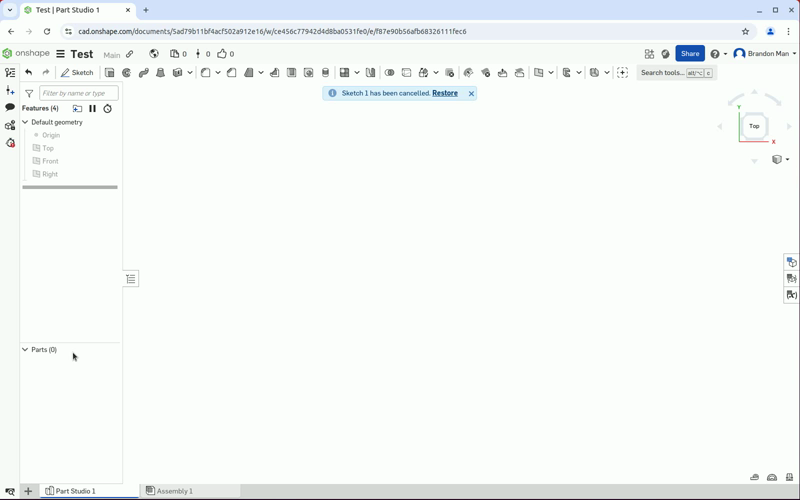
key(up)
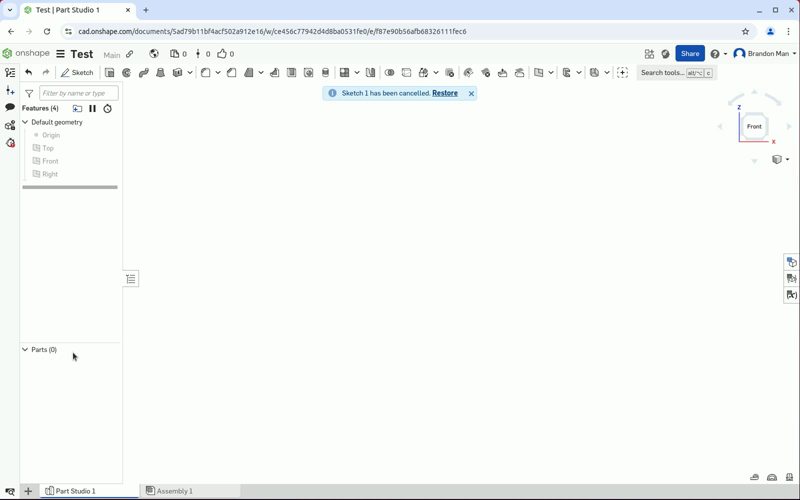
key_up(shift)
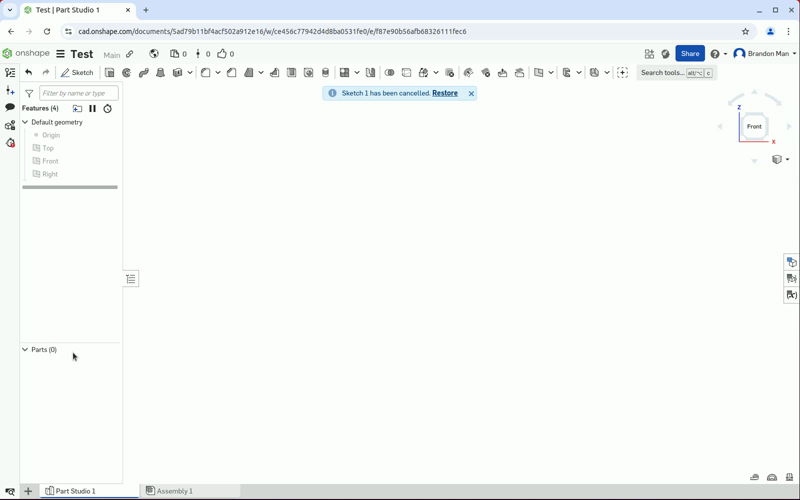
mouse_move(73, 352)
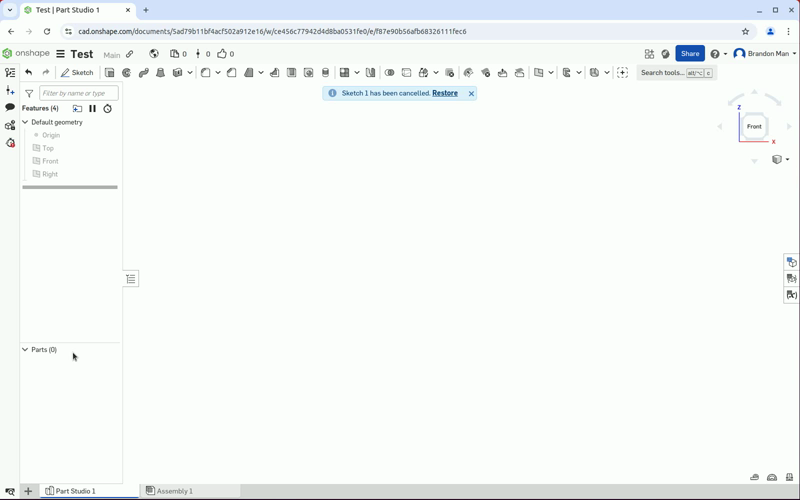
key(shift+y)
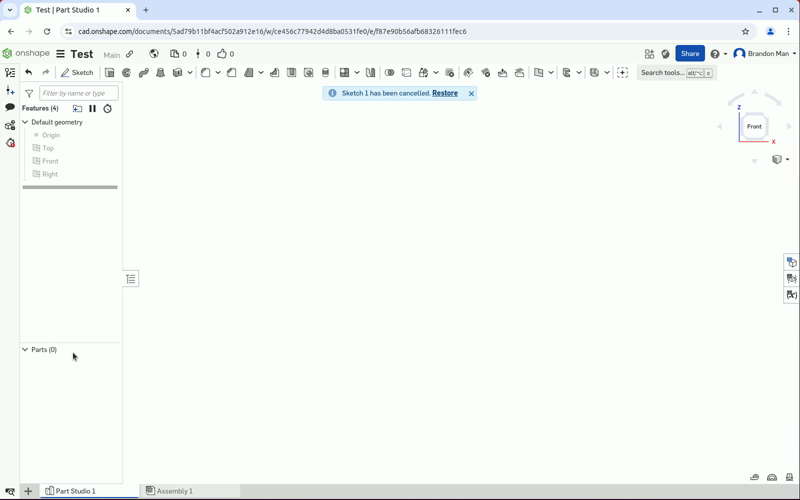
key(shift+s)
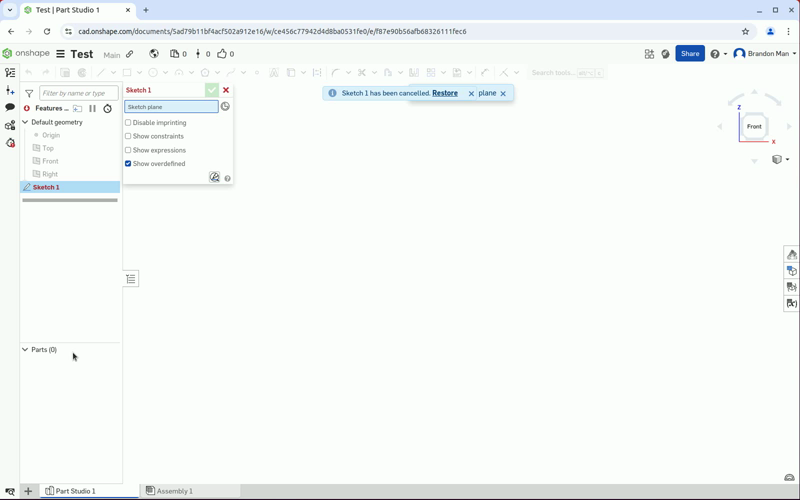
mouse_move(73, 163)
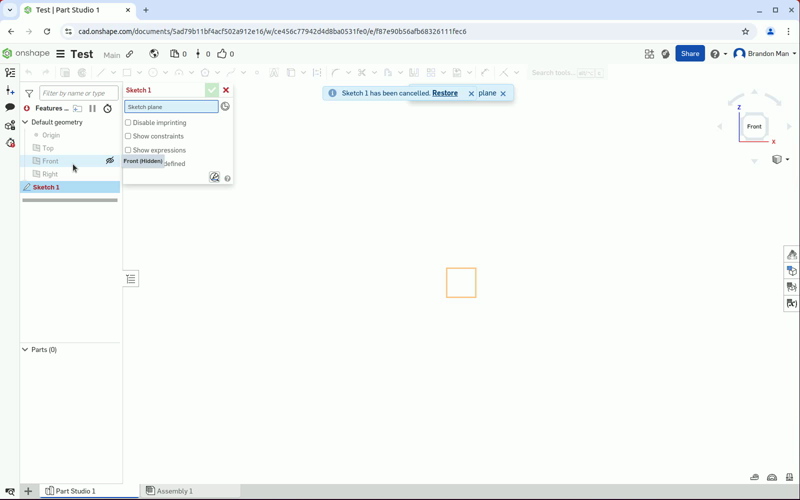
click(73, 163)
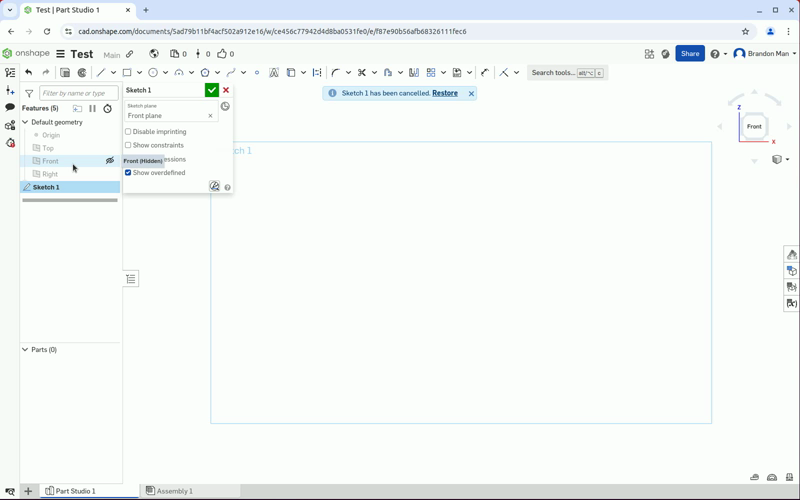
mouse_move(73, 352)
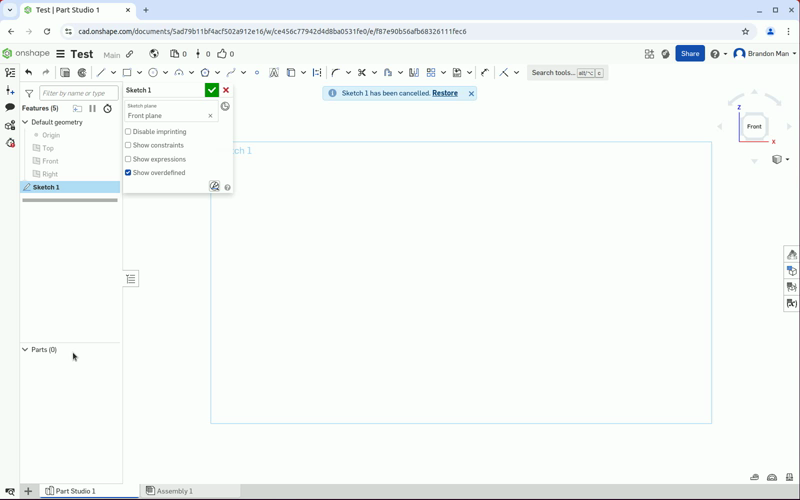
key(y)
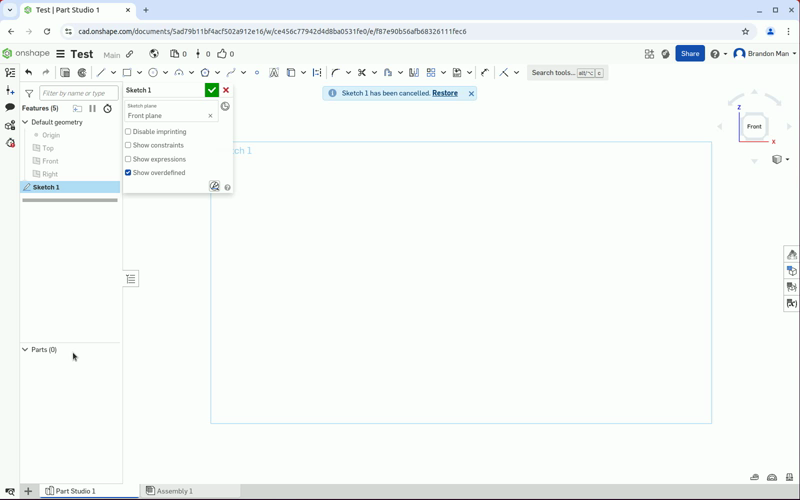
key(c)
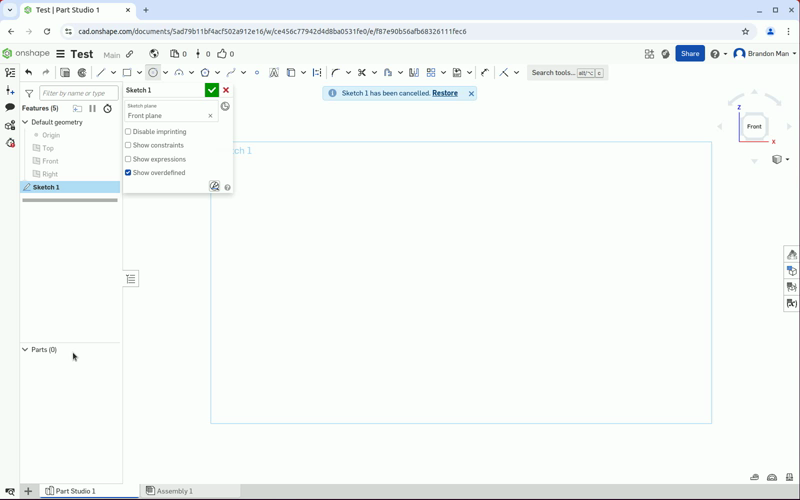
key_down(shift)
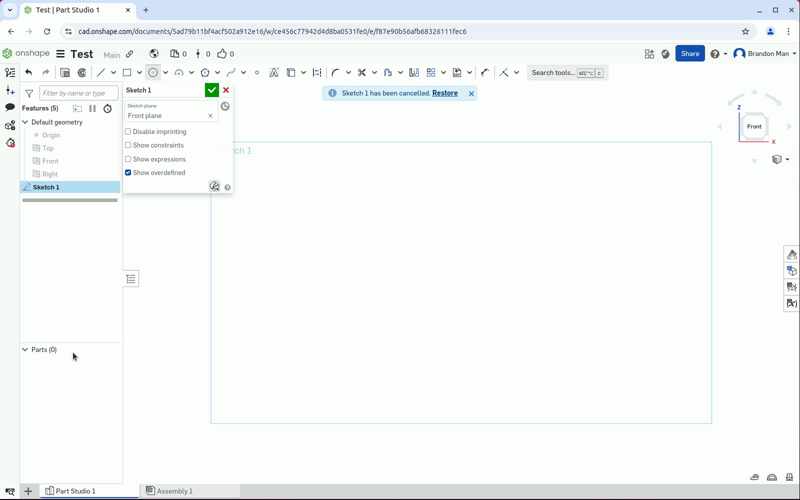
mouse_move(461, 282)
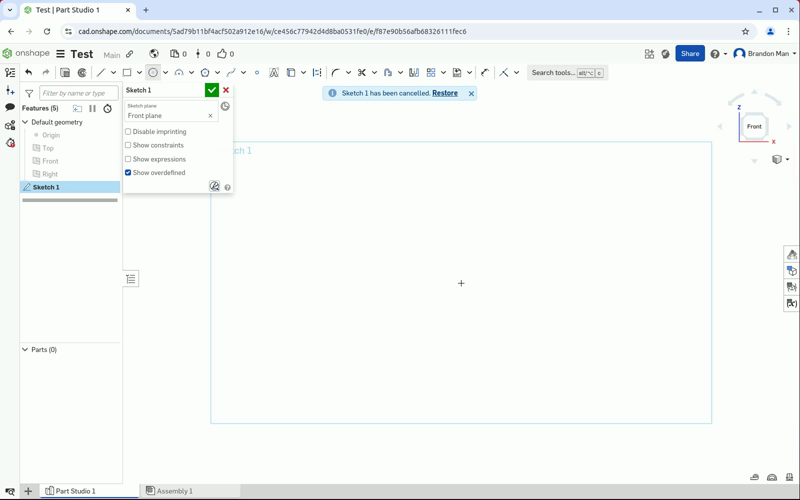
click(461, 282)
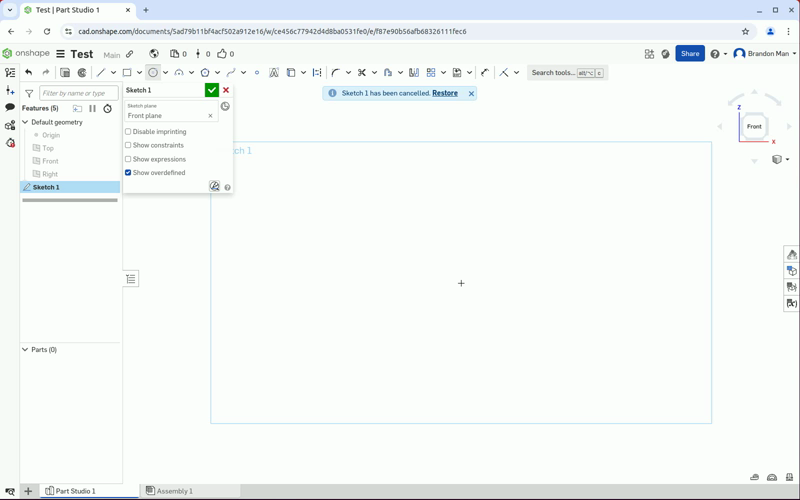
key_up(shift)
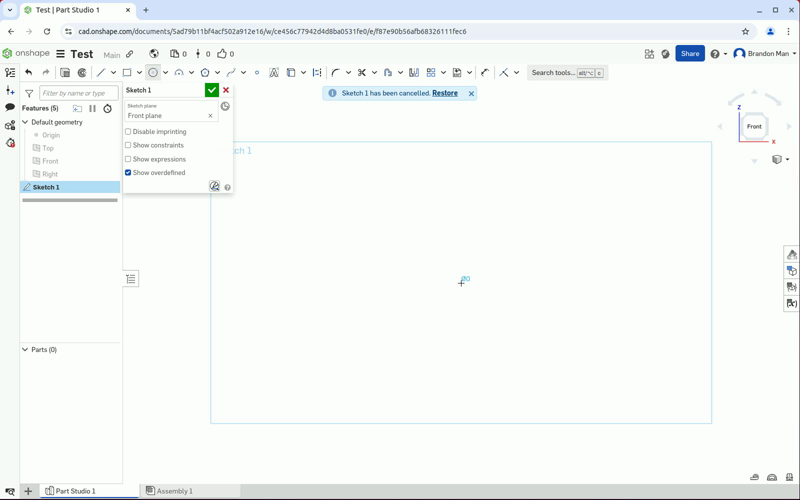
mouse_move(465, 282)
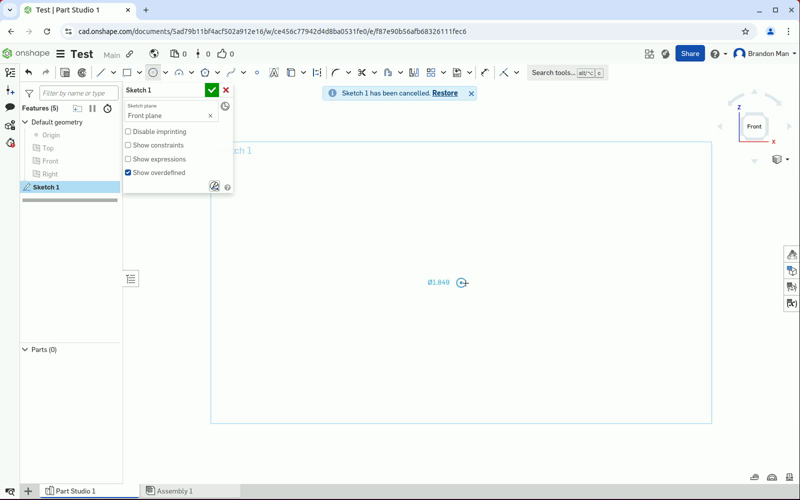
click(465, 282)
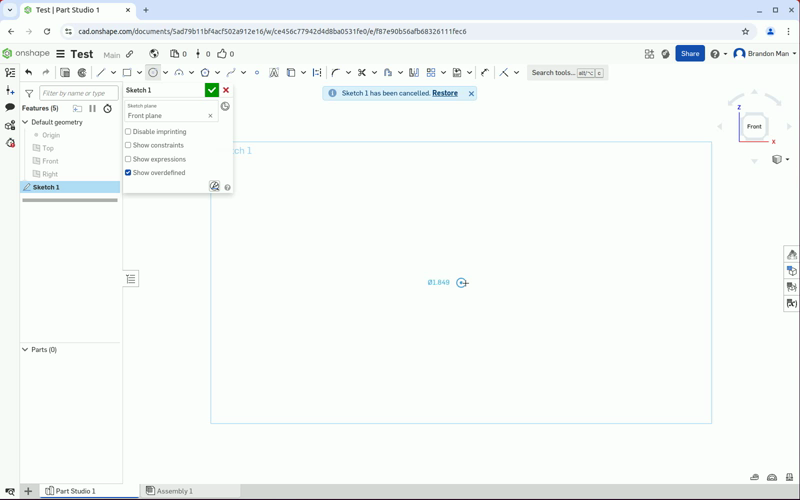
key(esc)
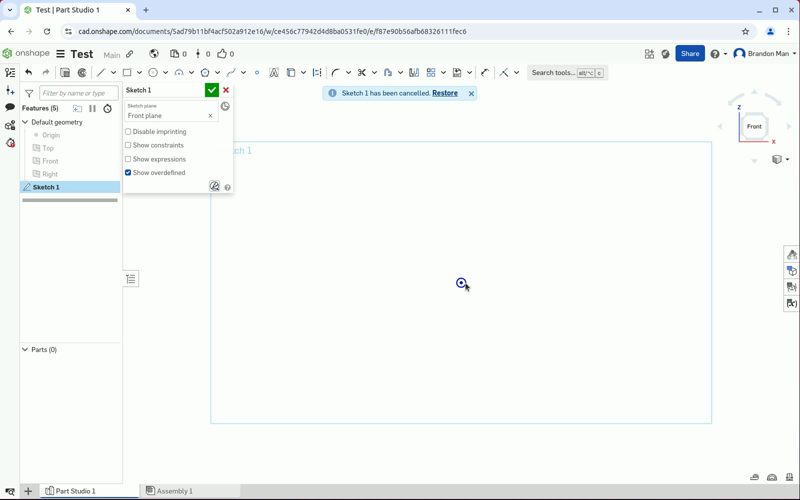
key(c)
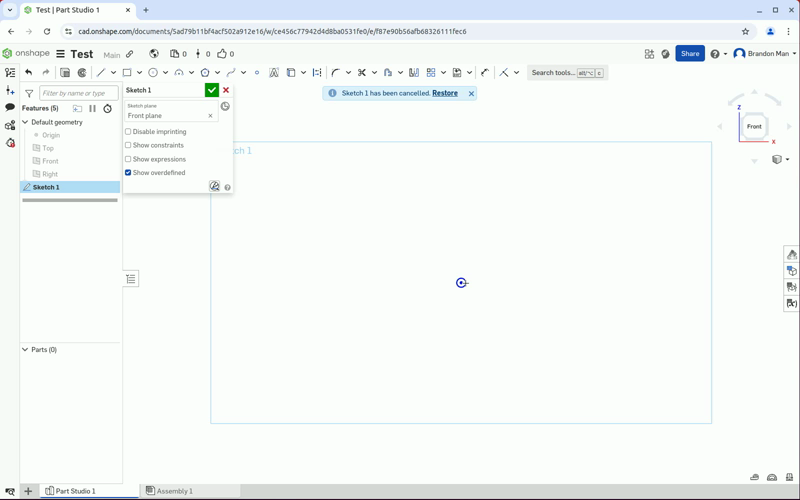
key_down(shift)
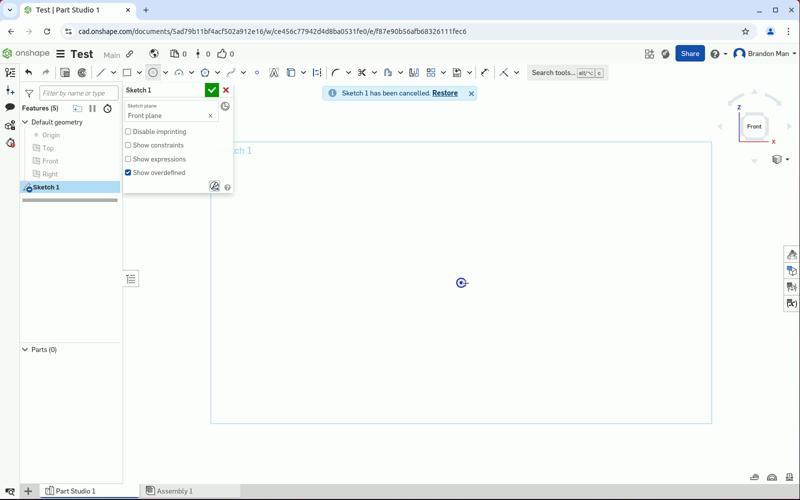
mouse_move(461, 282)
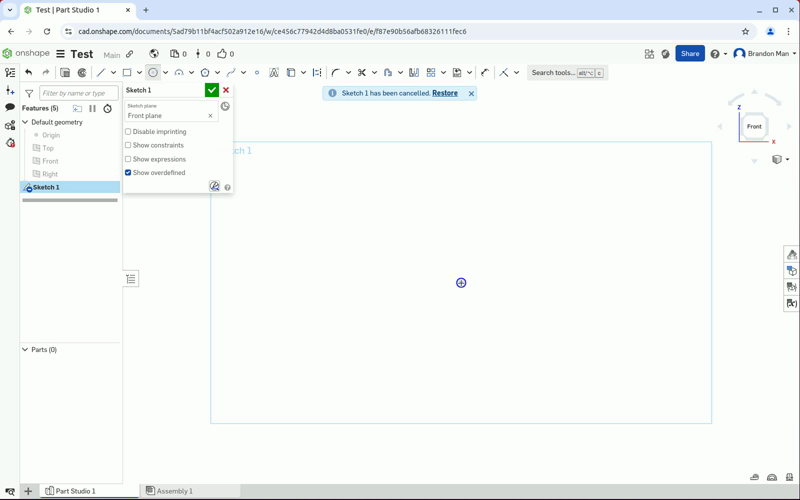
scroll(6)
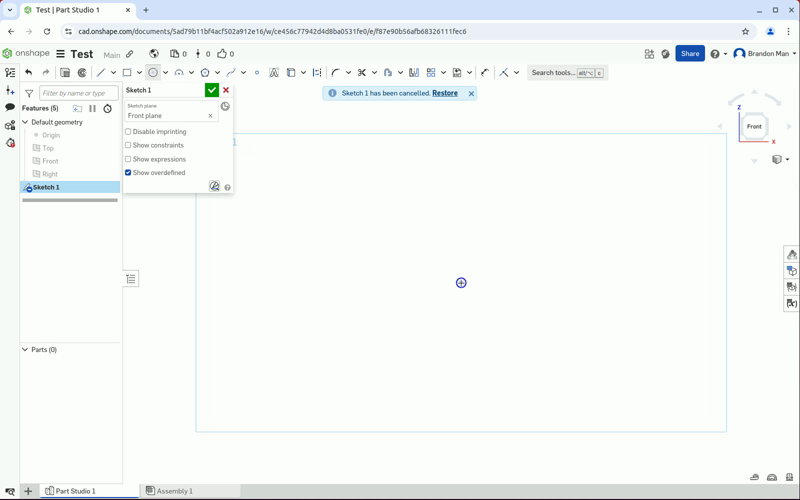
scroll(6)
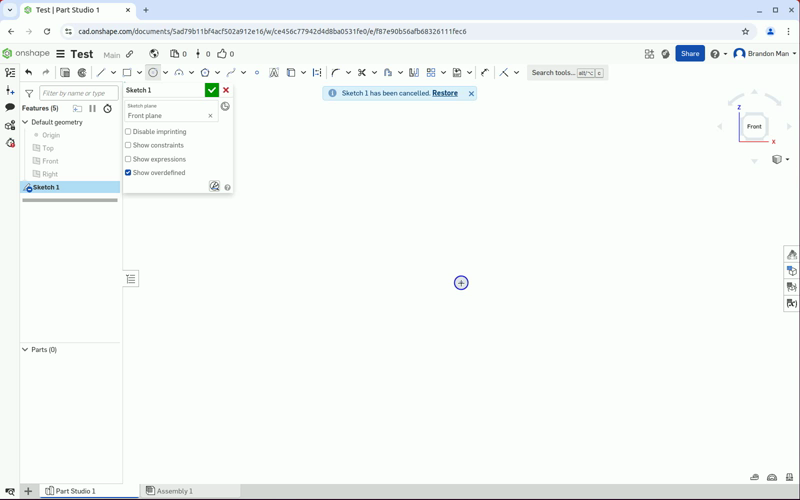
scroll(6)
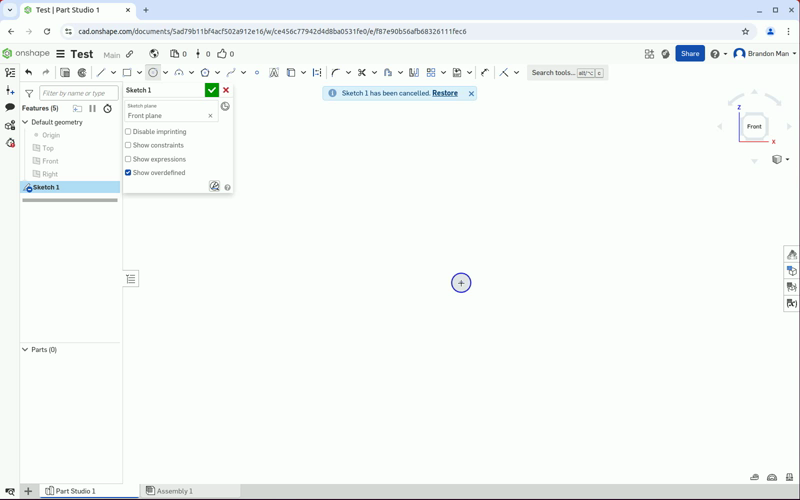
scroll(6)
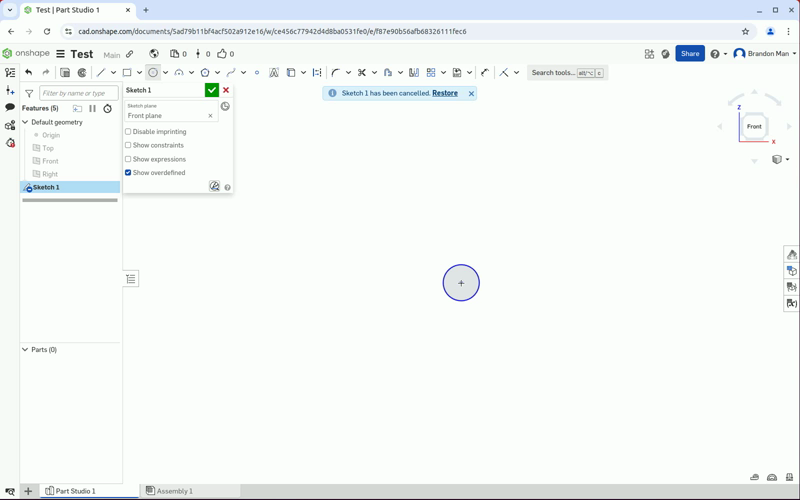
scroll(6)
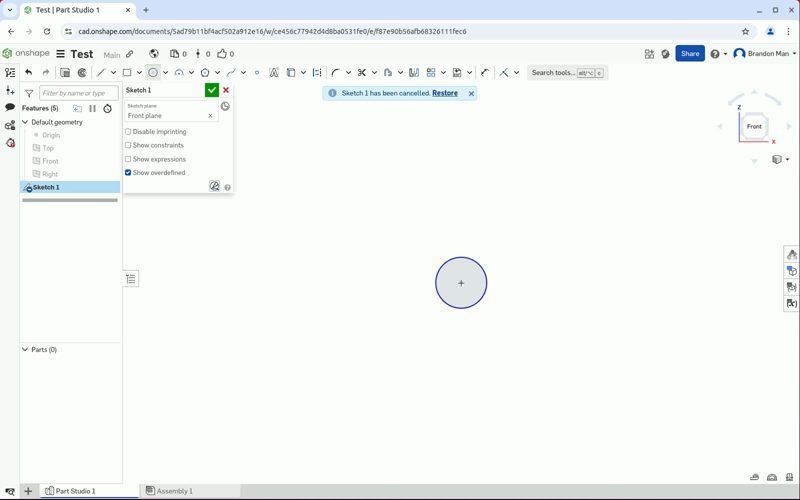
scroll(6)
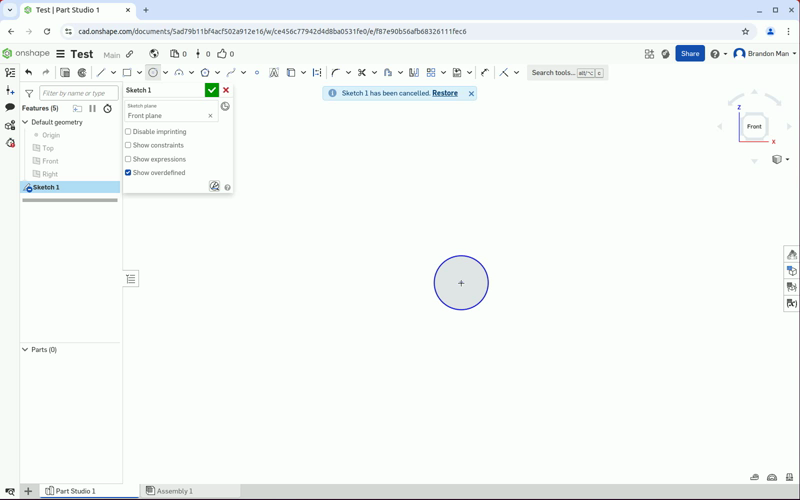
scroll(6)
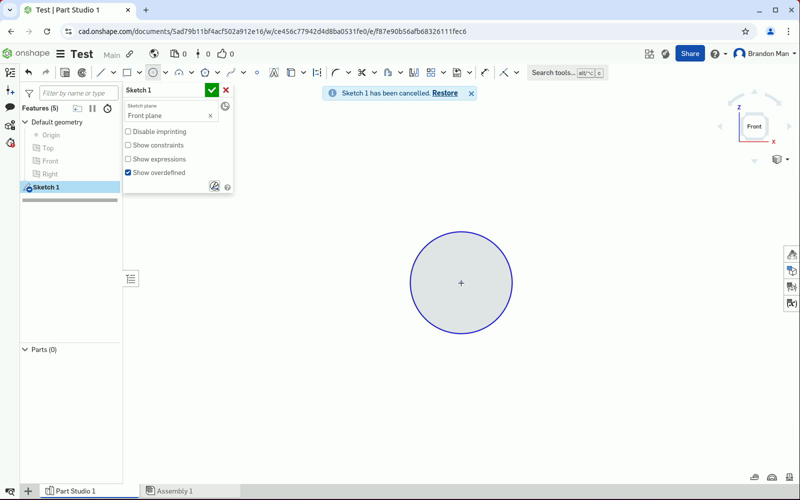
click(461, 282)
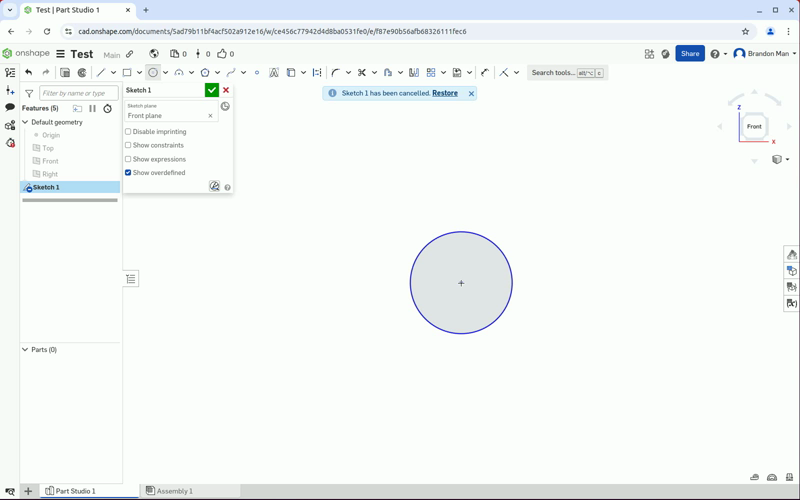
scroll(-6)
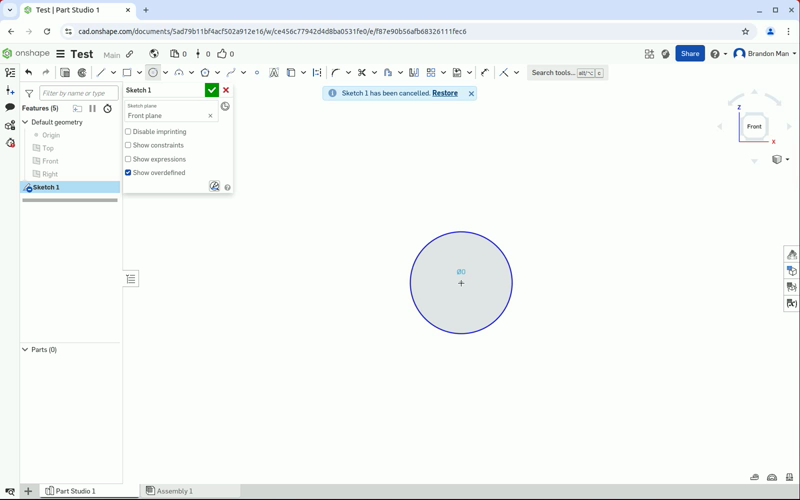
scroll(-6)
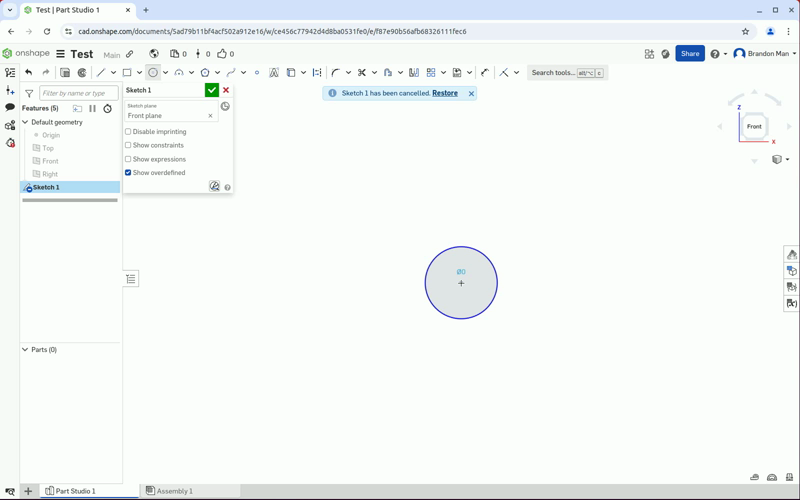
scroll(-6)
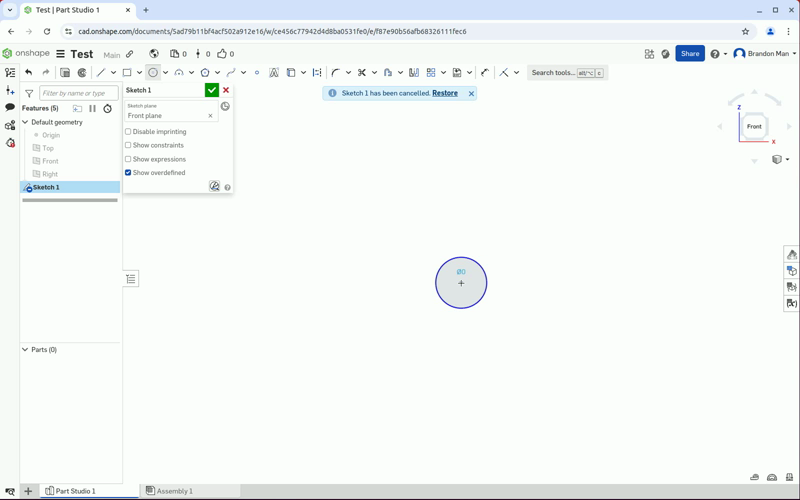
scroll(-6)
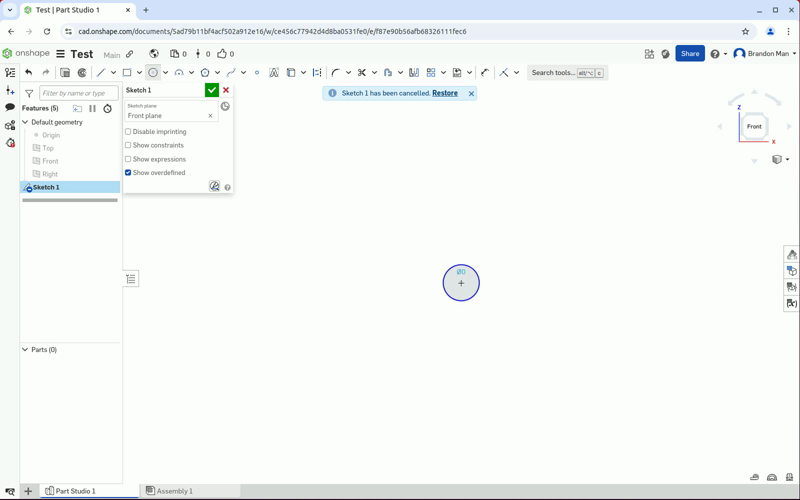
scroll(-6)
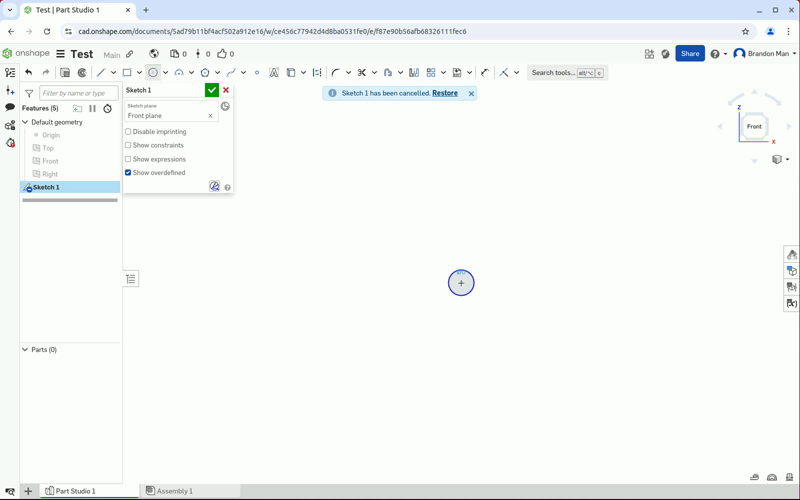
scroll(-6)
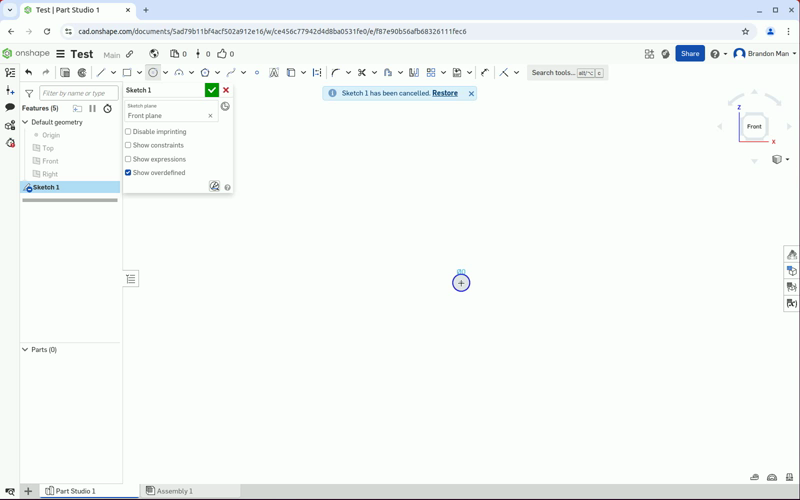
scroll(-6)
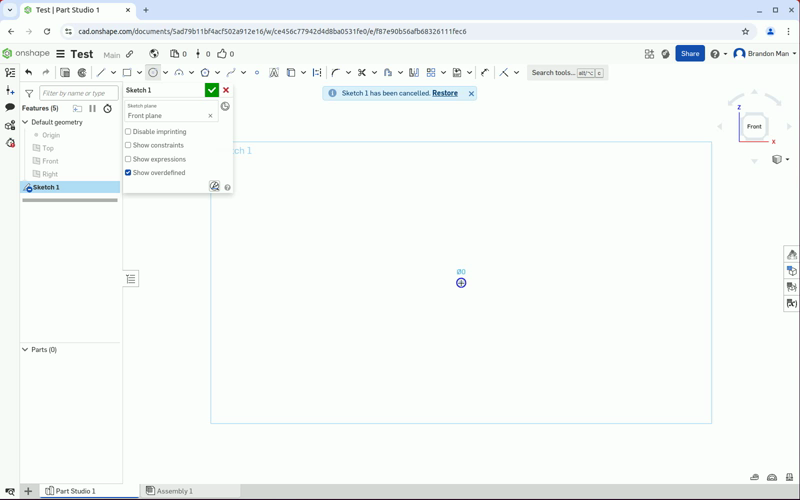
key_up(shift)
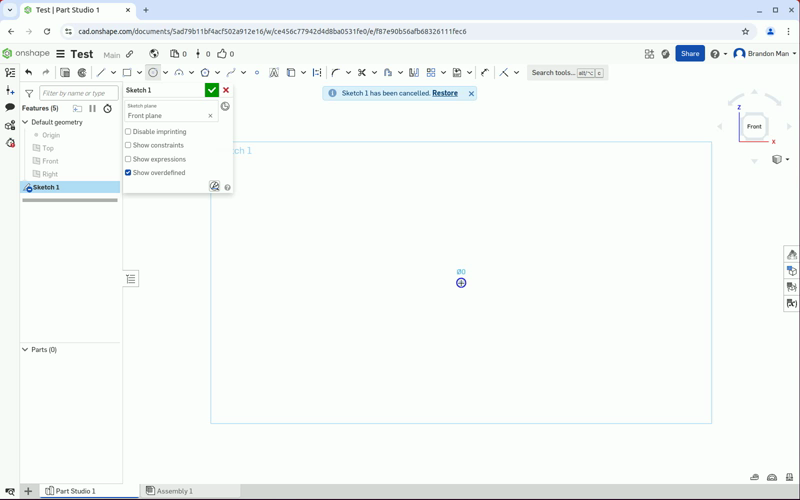
mouse_move(464, 282)
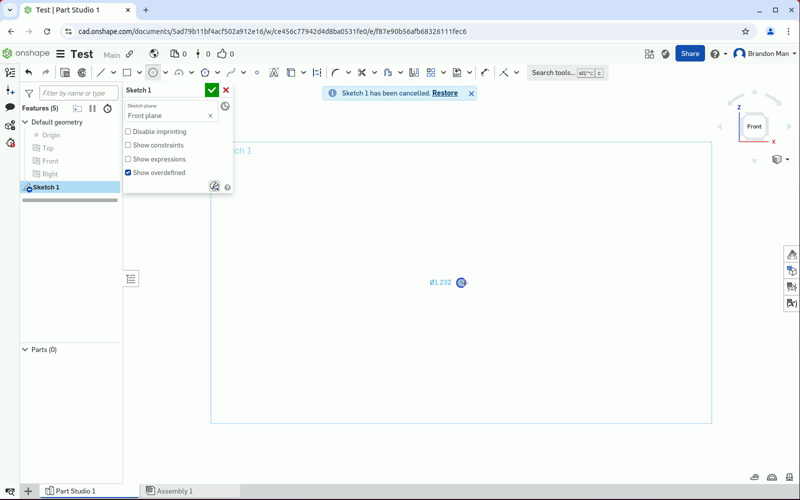
scroll(6)
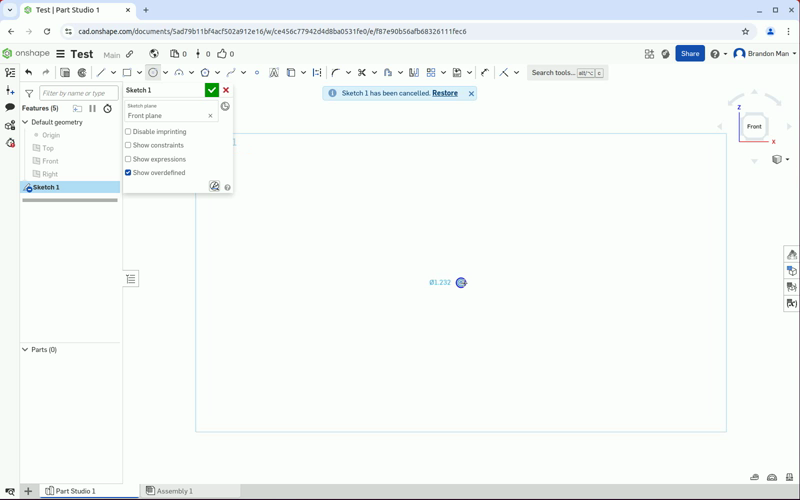
scroll(6)
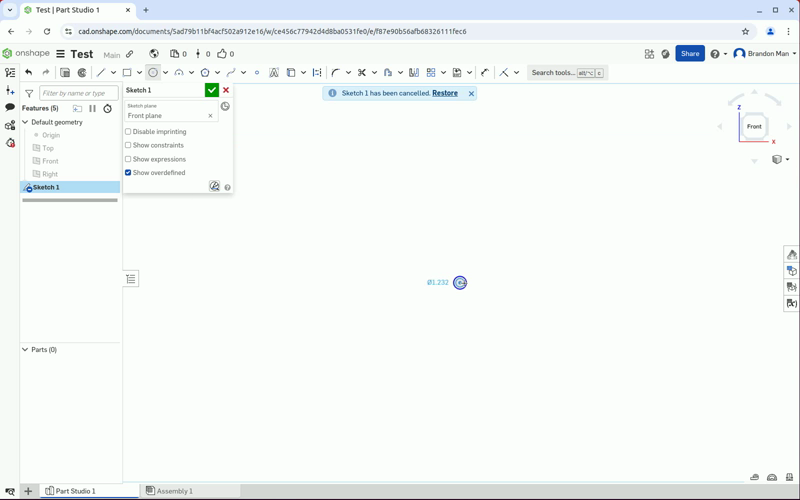
scroll(6)
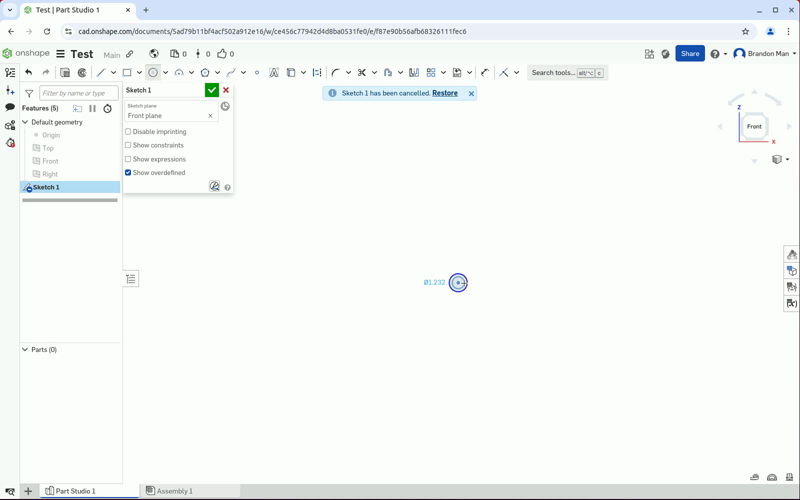
scroll(6)
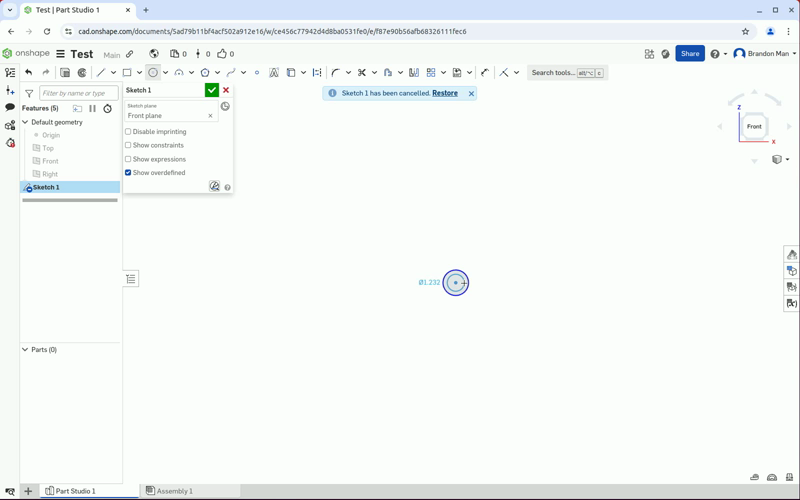
scroll(6)
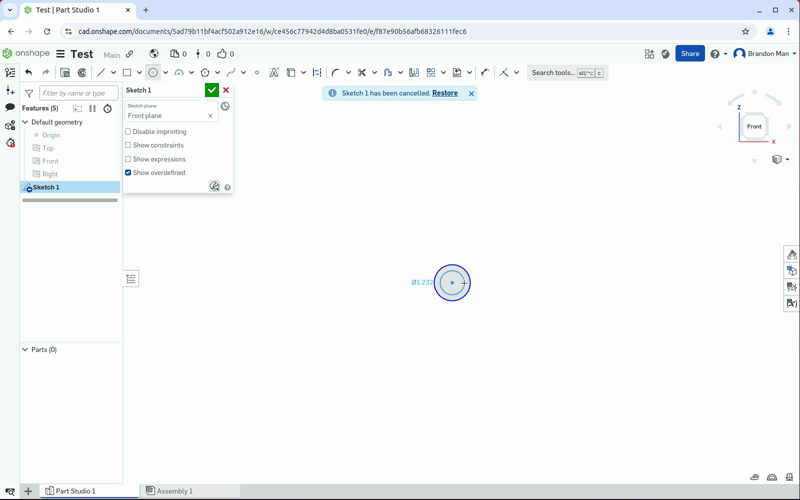
scroll(6)
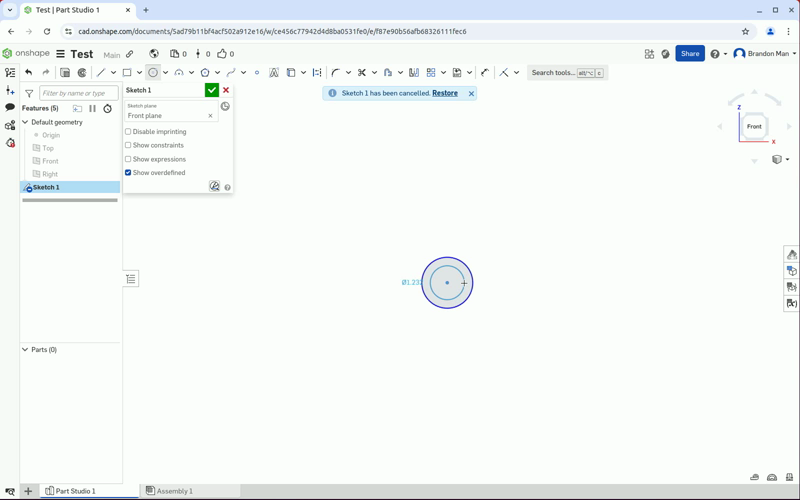
scroll(6)
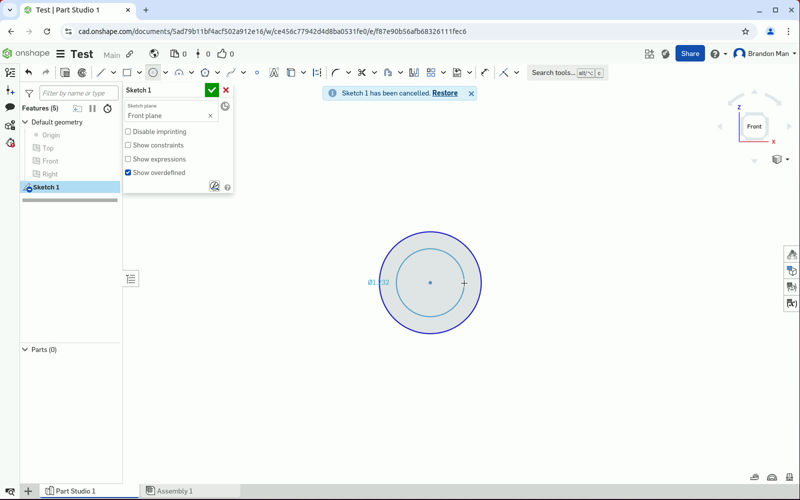
click(464, 282)
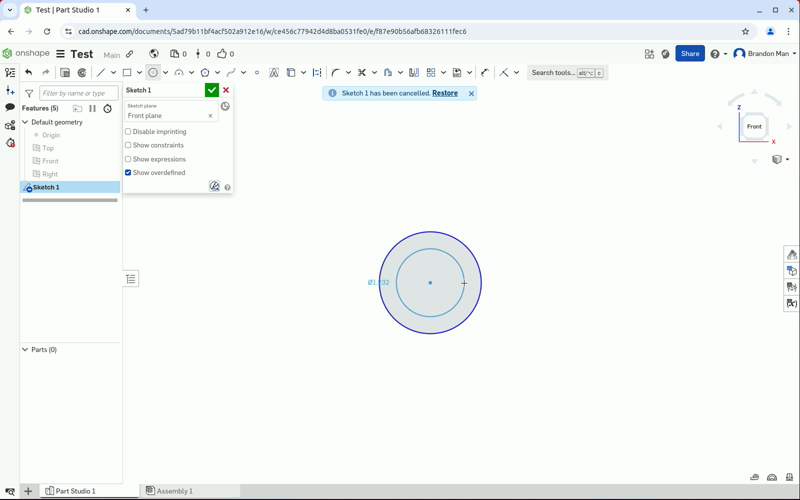
scroll(-6)
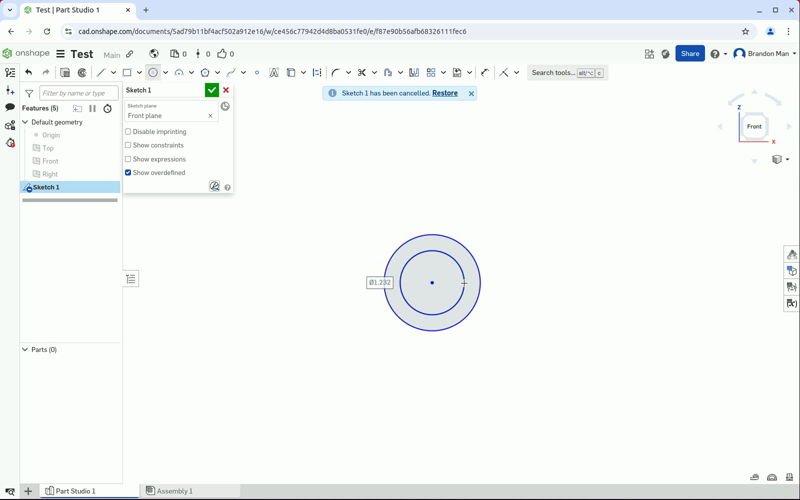
scroll(-6)
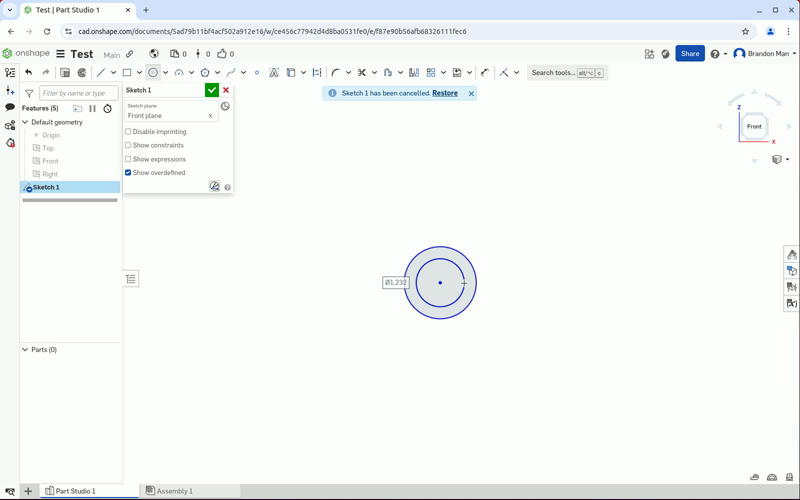
scroll(-6)
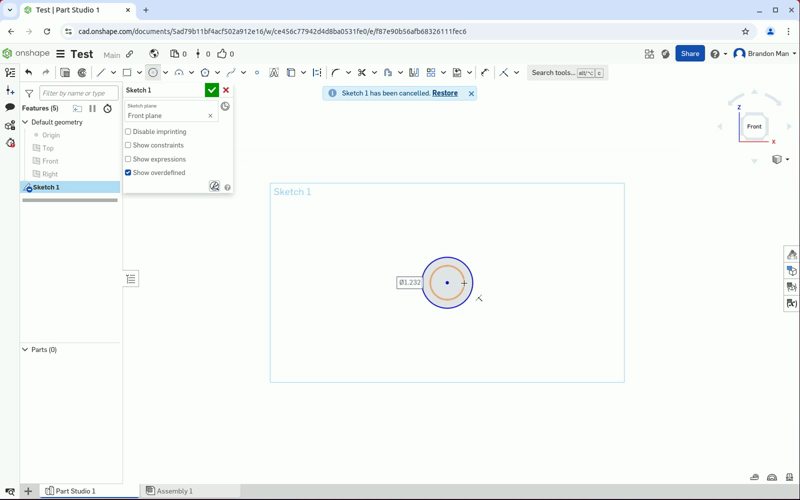
scroll(-6)
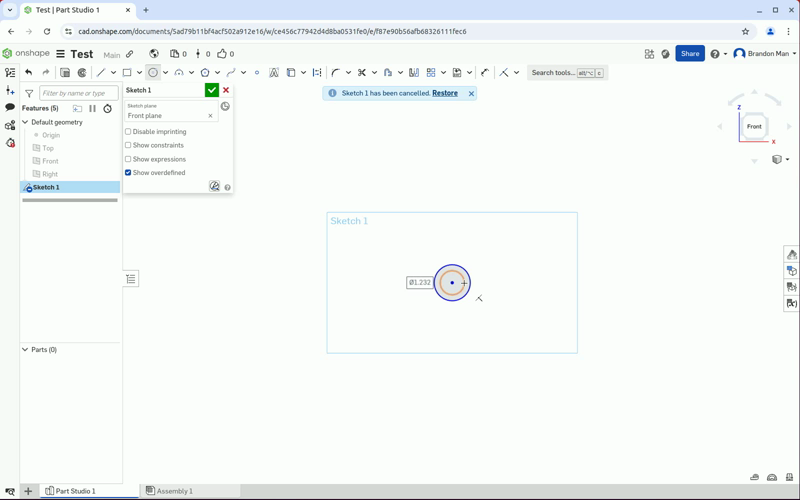
scroll(-6)
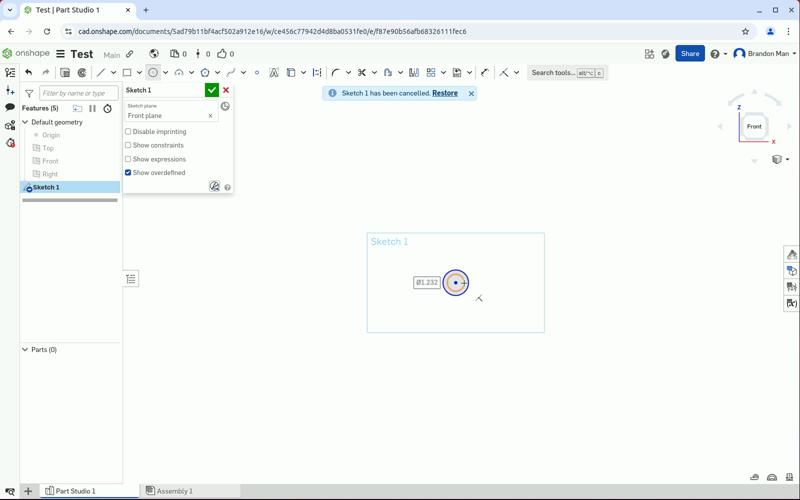
scroll(-6)
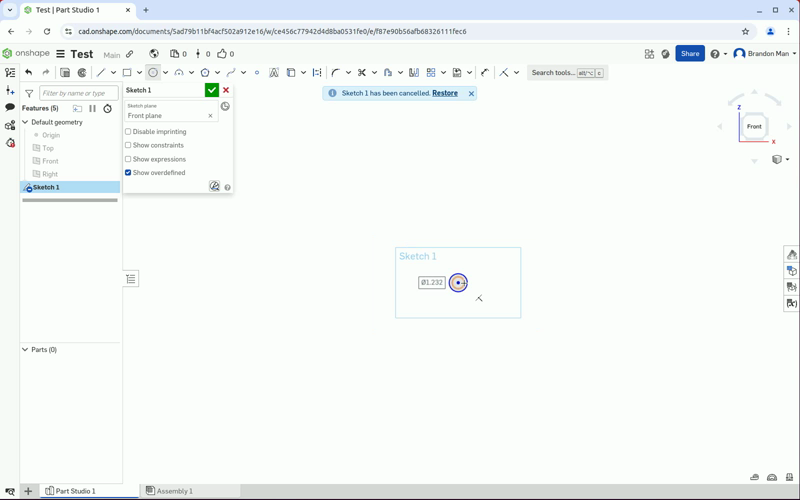
scroll(-6)
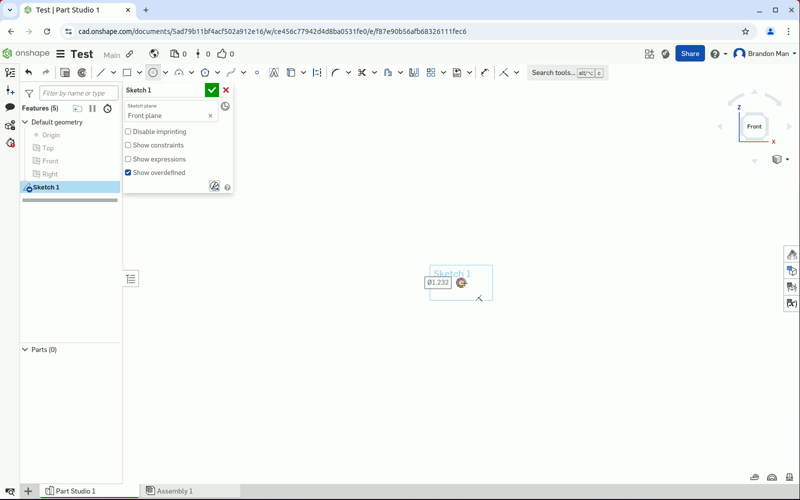
key(esc)
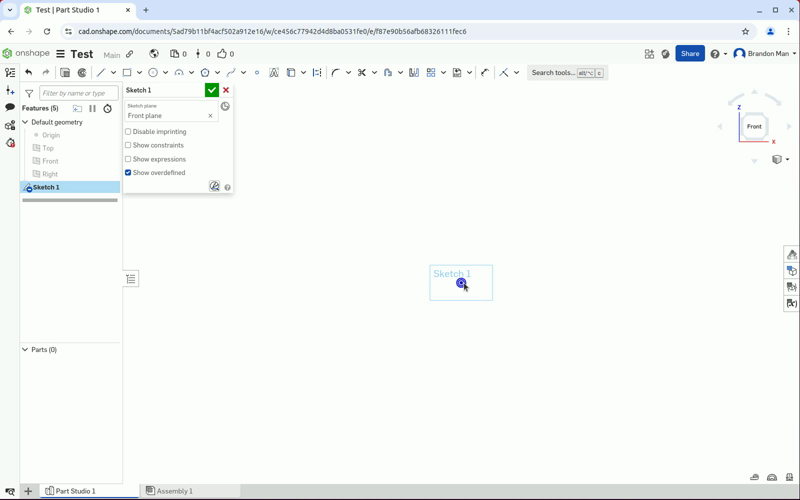
mouse_move(458, 285)
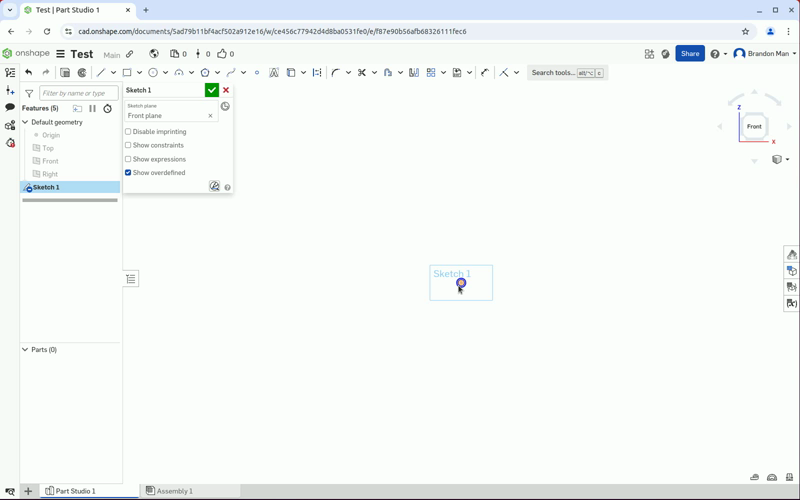
scroll(6)
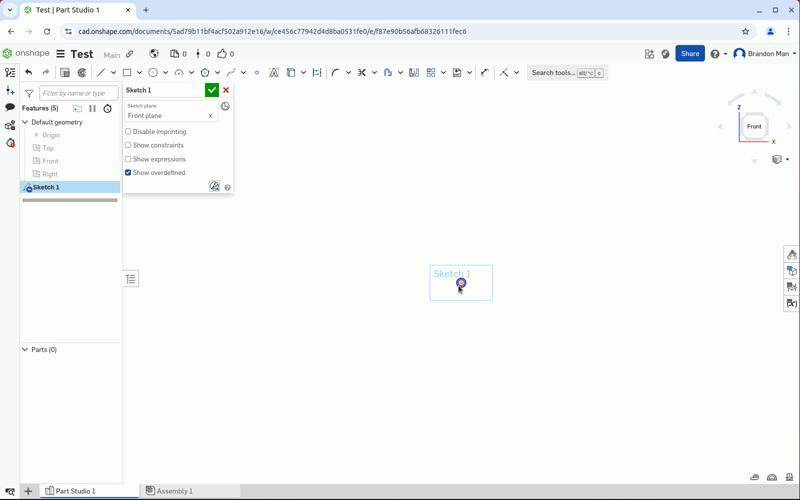
scroll(6)
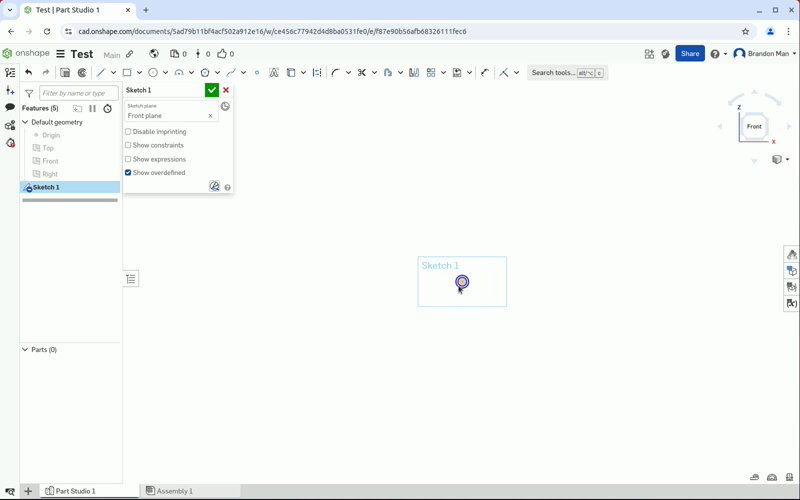
scroll(6)
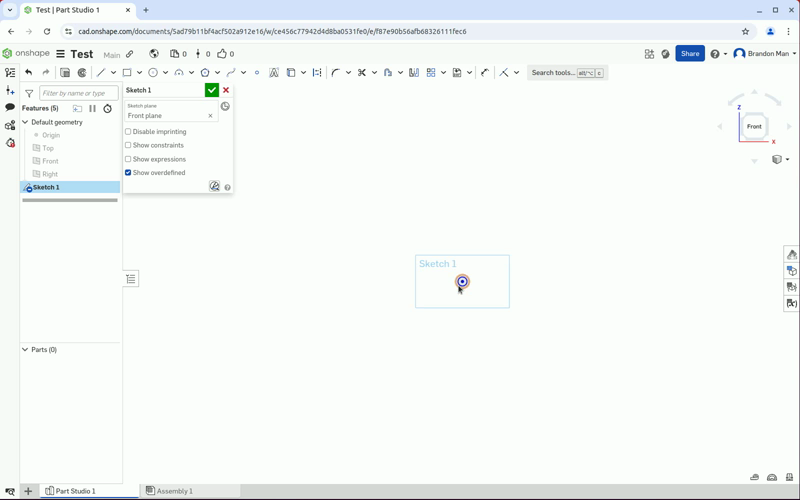
scroll(6)
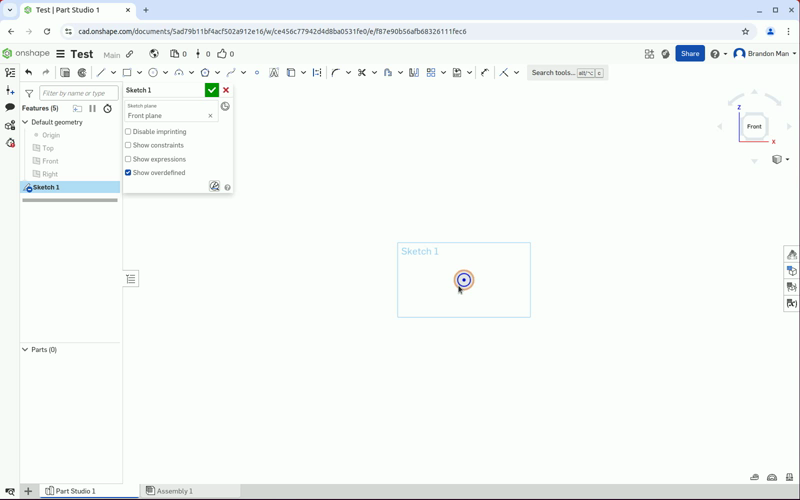
scroll(6)
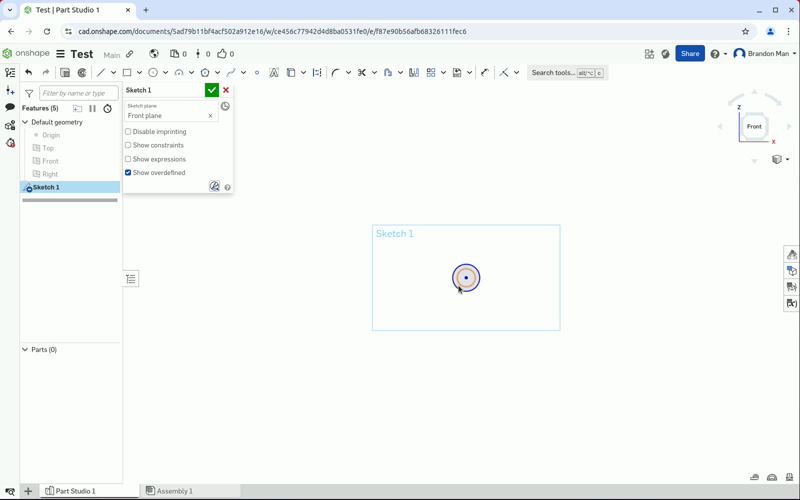
scroll(6)
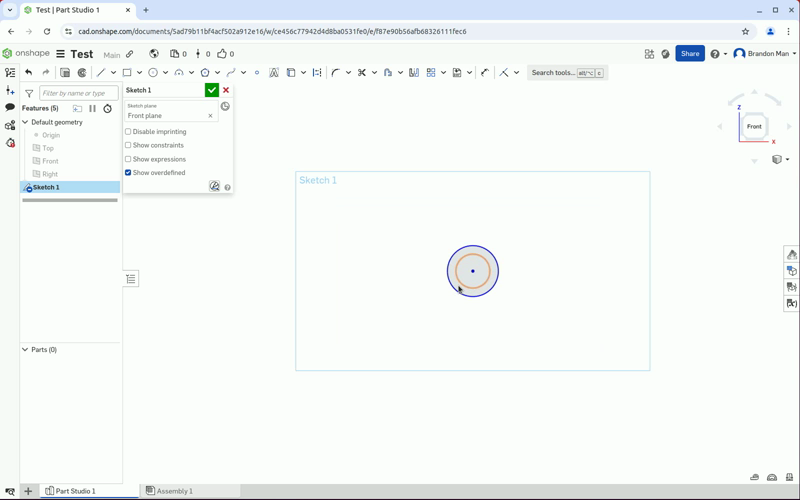
scroll(6)
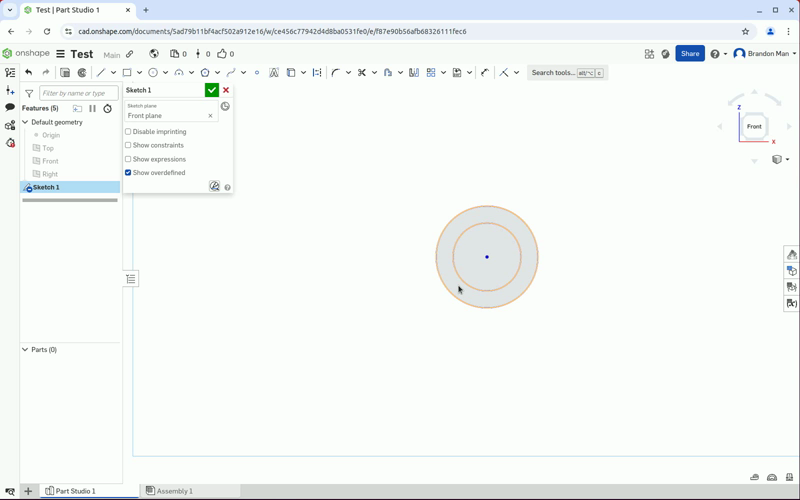
click(458, 285)
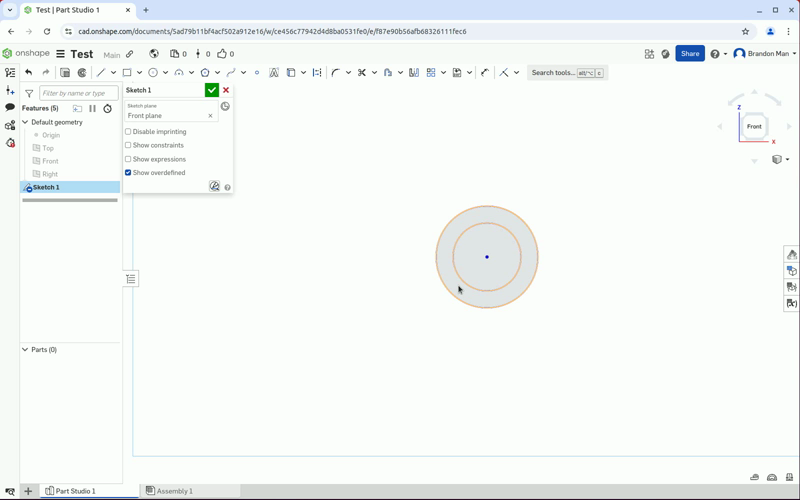
scroll(-6)
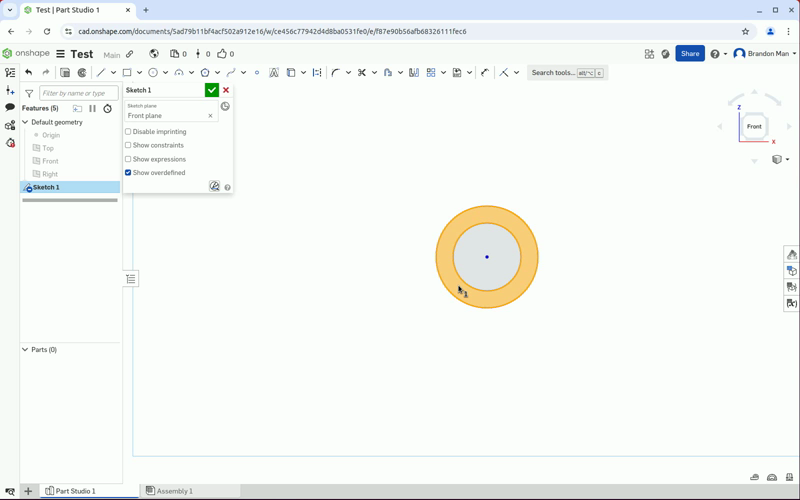
scroll(-6)
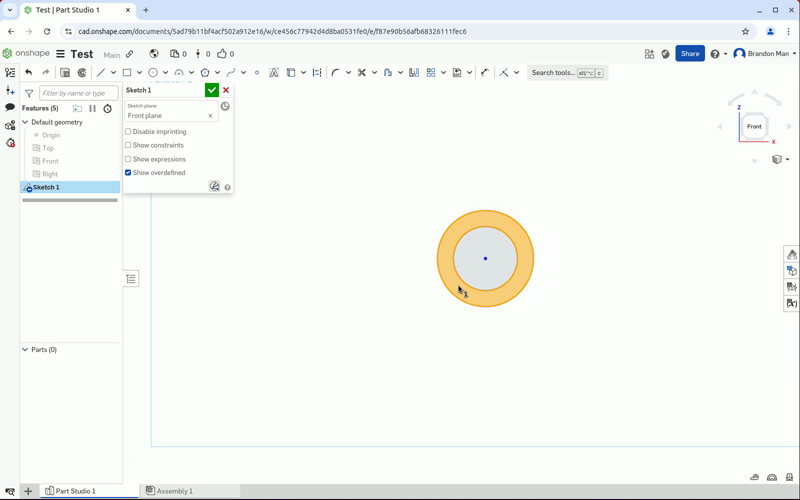
scroll(-6)
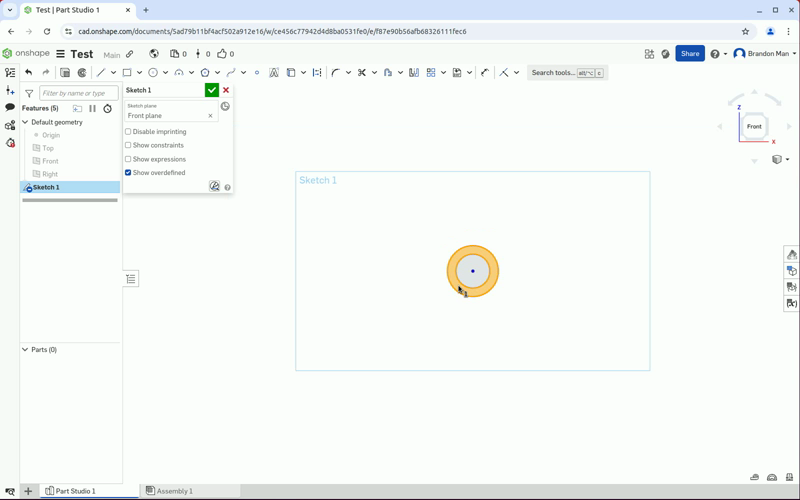
scroll(-6)
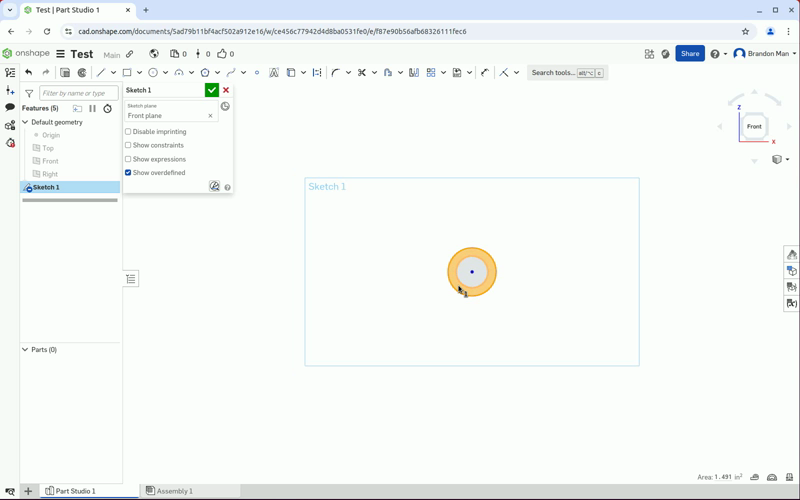
scroll(-6)
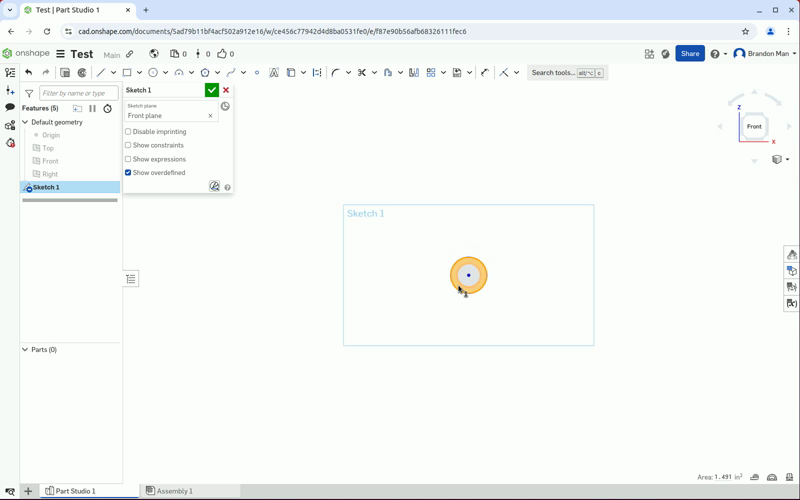
scroll(-6)
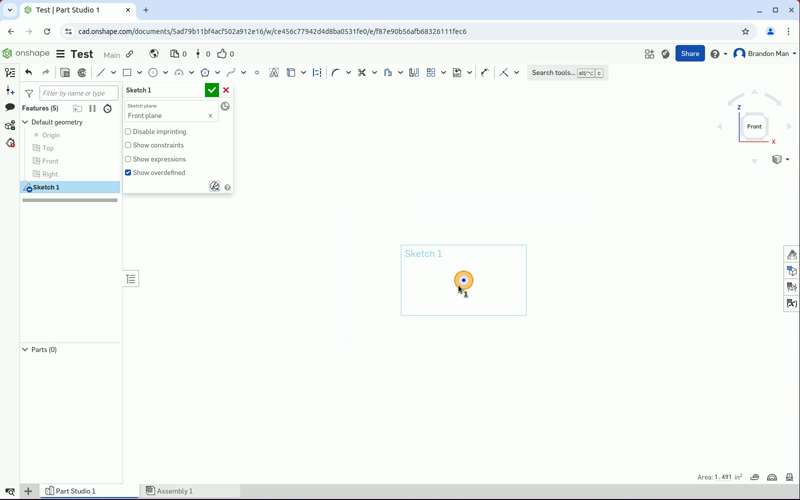
scroll(-6)
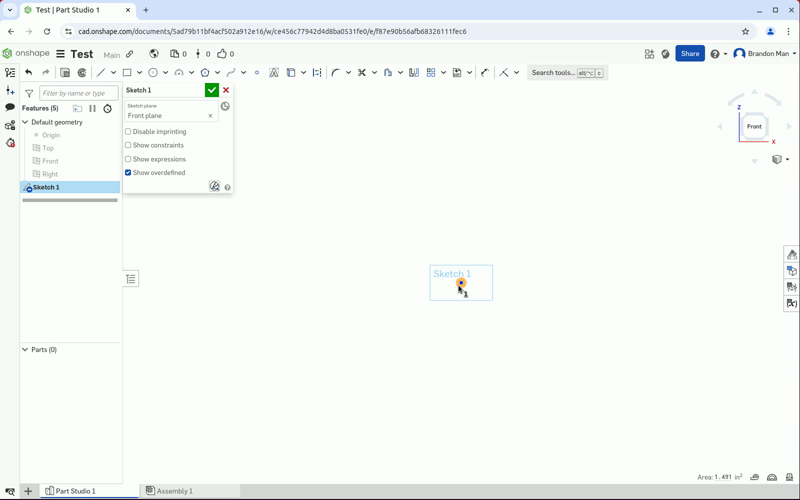
mouse_move(73, 352)
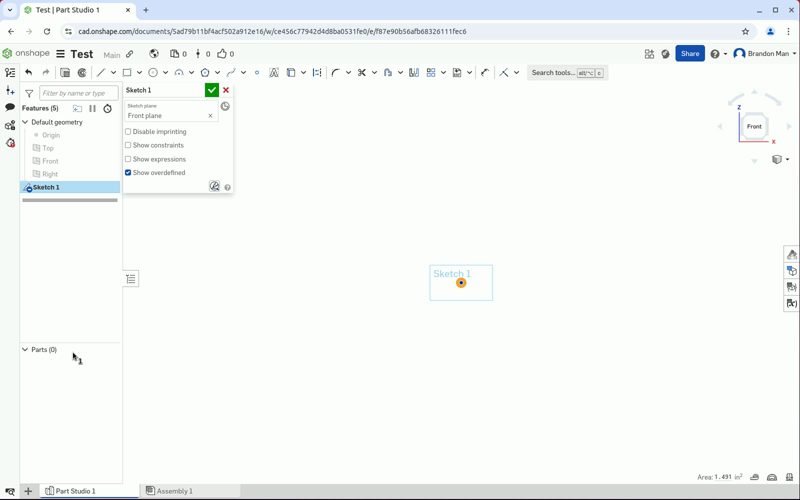
key(shift+y)
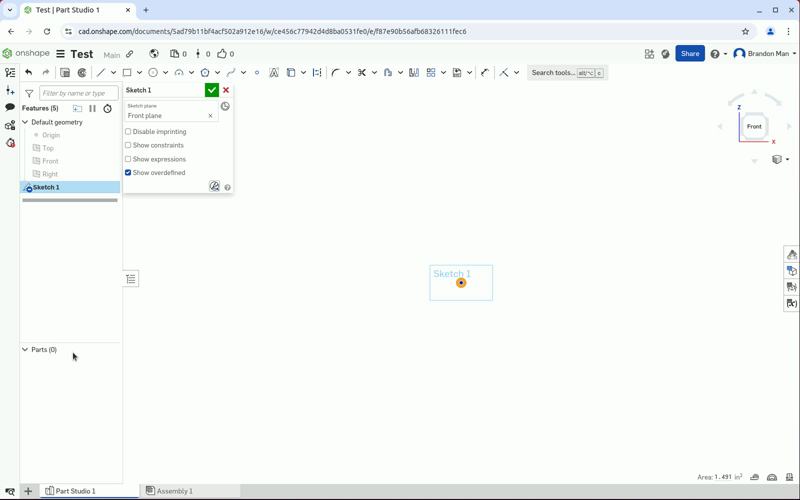
key(shift+e)
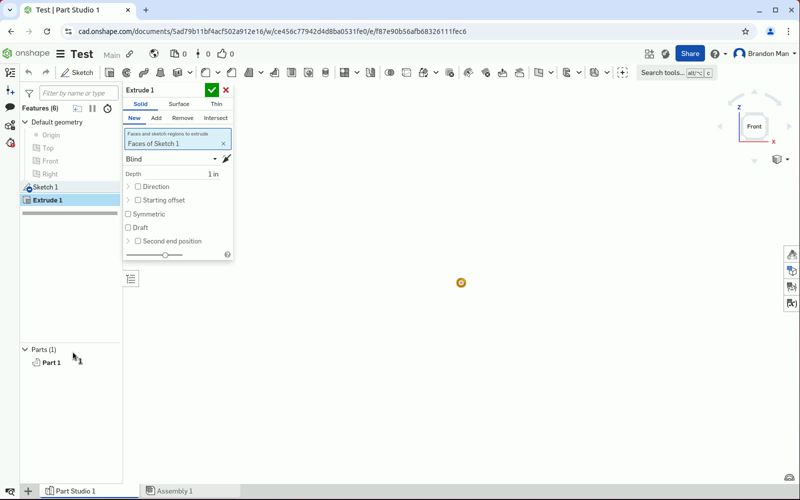
mouse_move(143, 106)
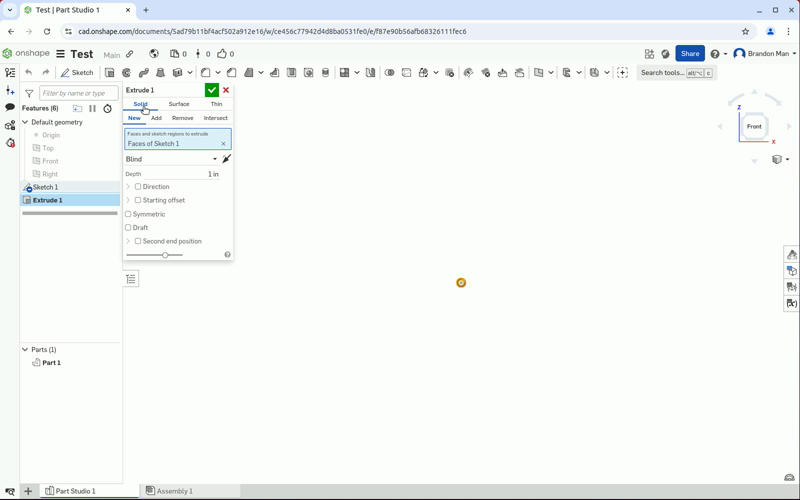
click(143, 106)
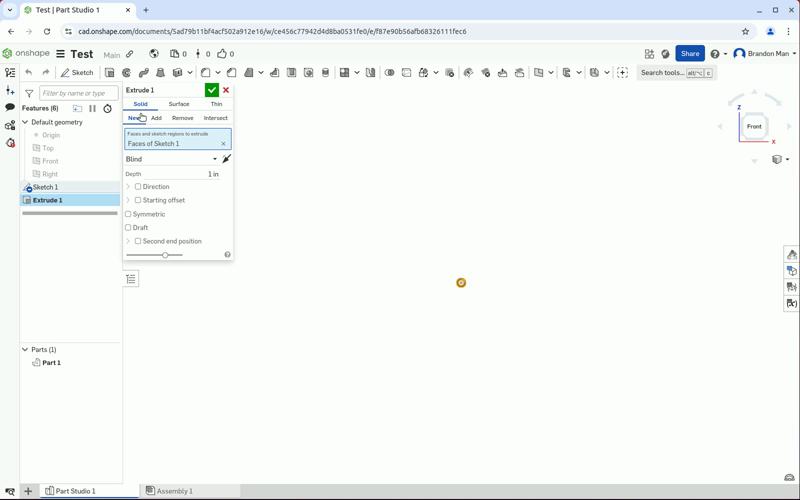
mouse_move(137, 120)
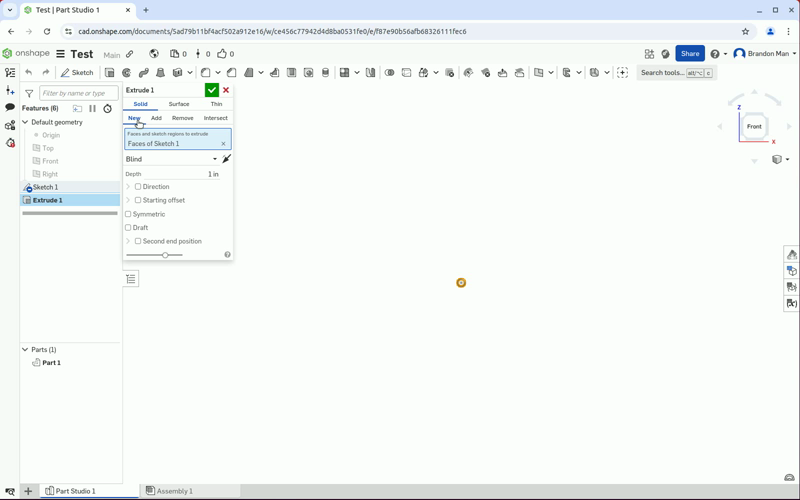
click(137, 120)
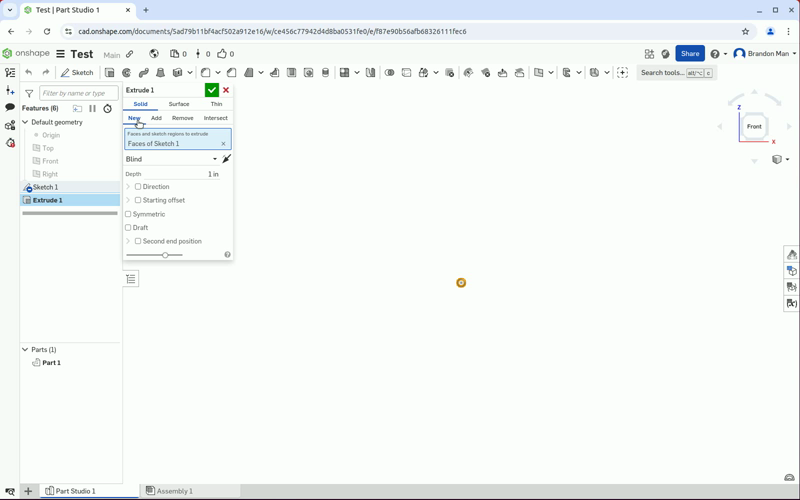
key(tab, 4)
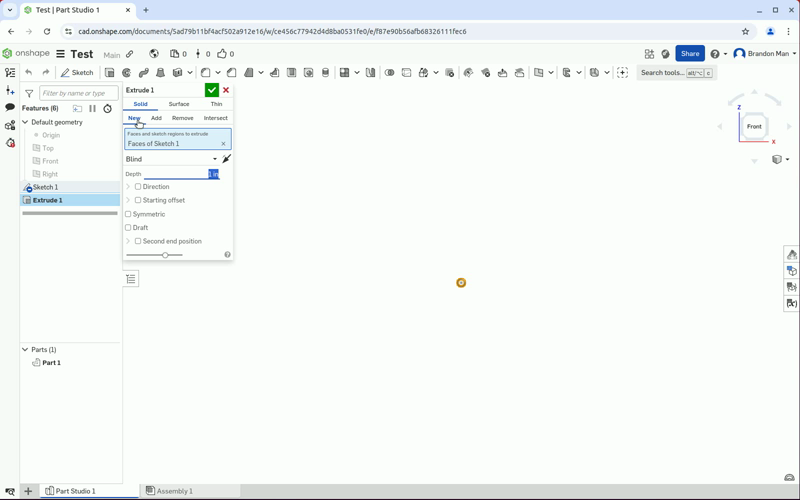
text(23.108)
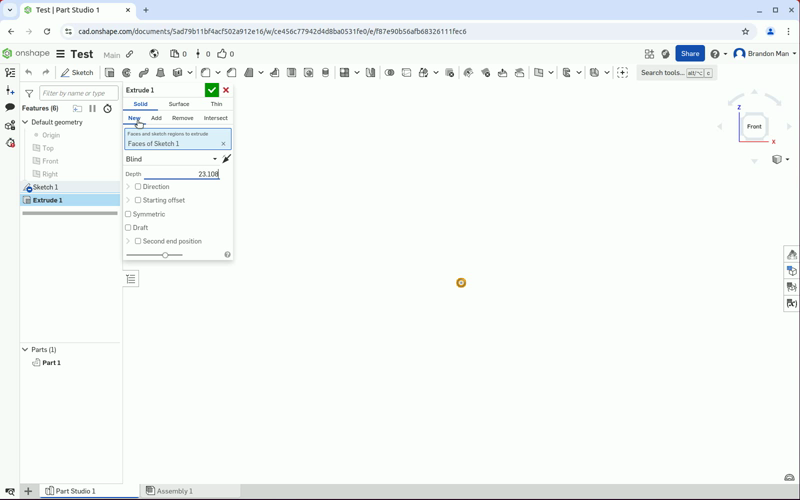
key(enter)
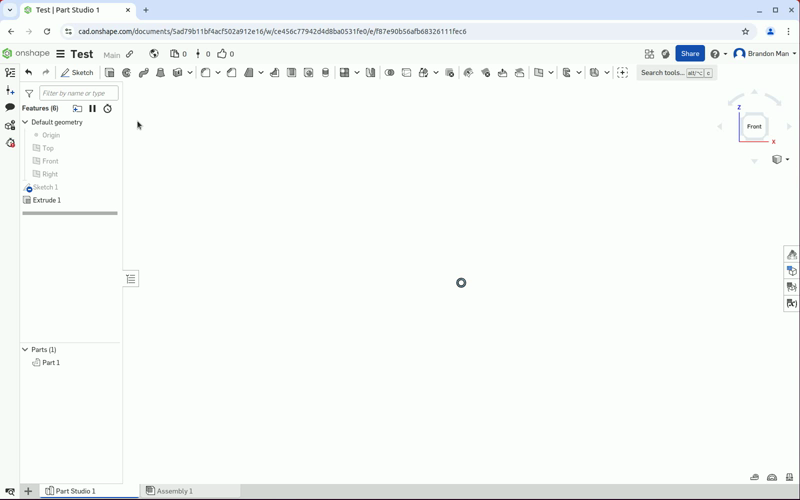
key(shift+h)
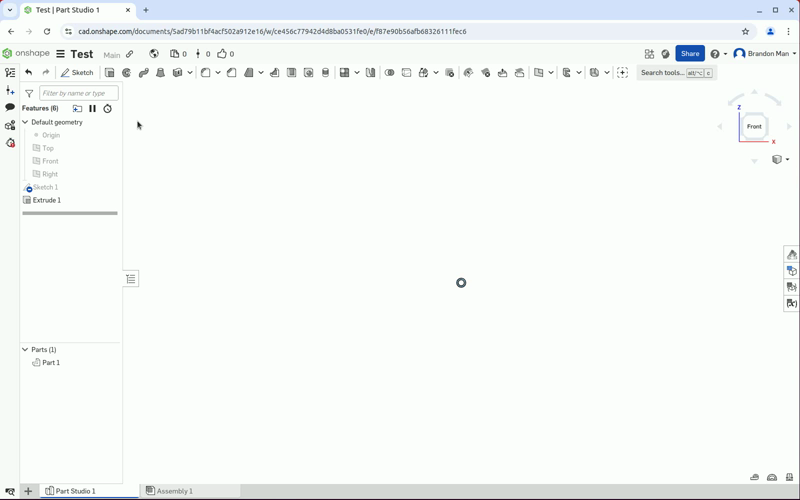
key(shift+h)
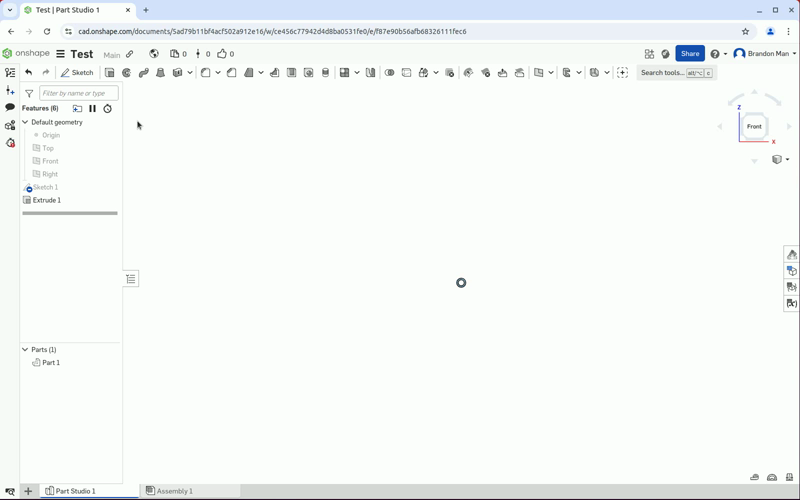
mouse_move(73, 189)
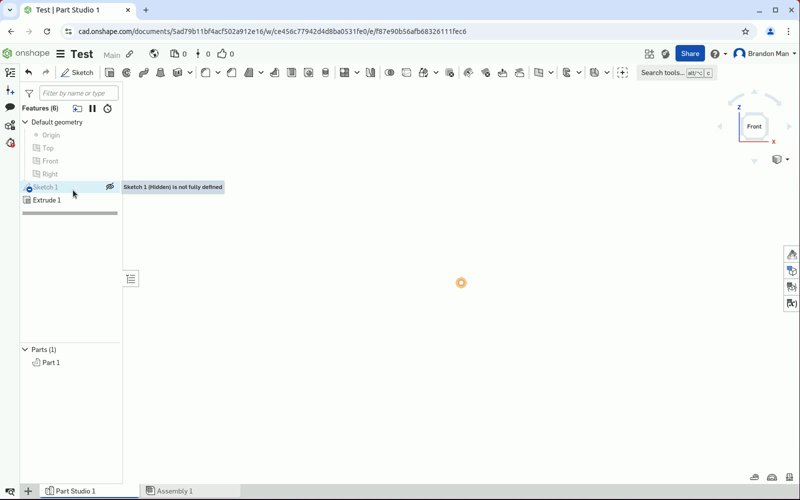
click(73, 189)
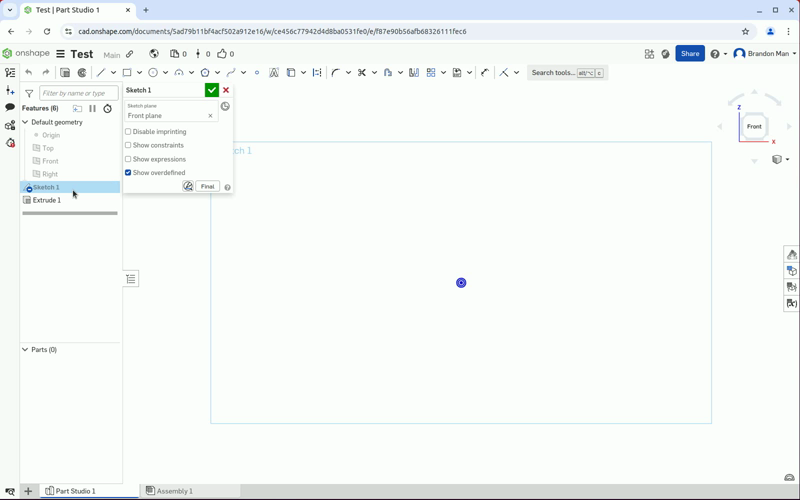
mouse_move(229, 92)
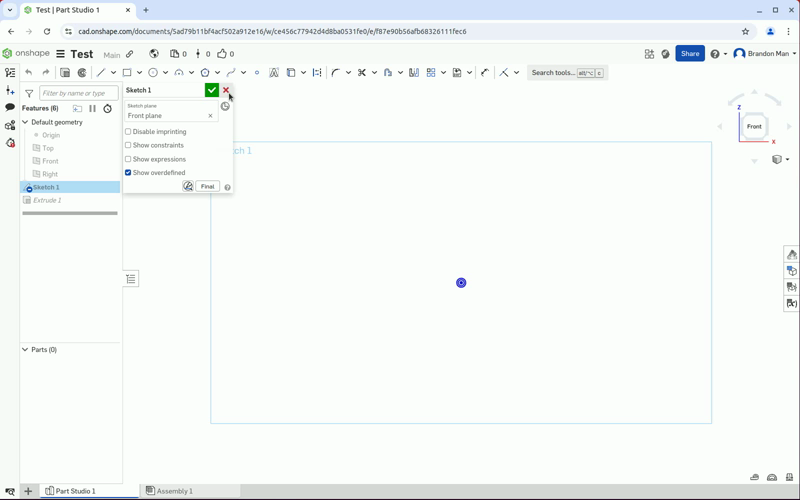
click(229, 92)
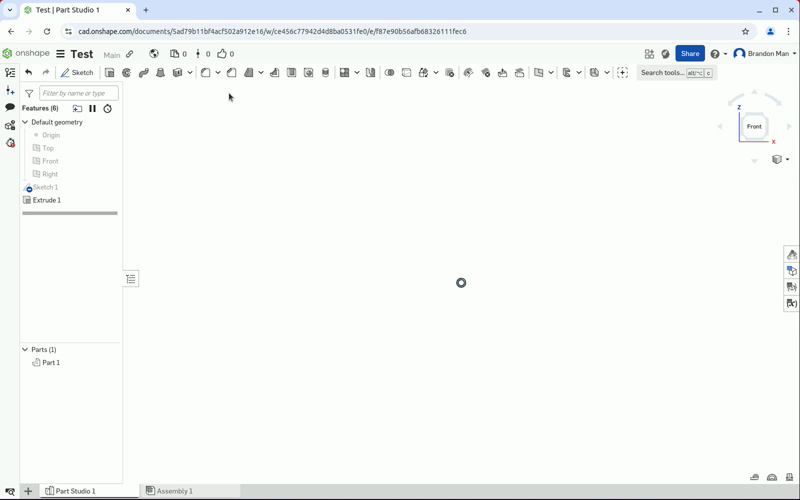
mouse_move(73, 352)
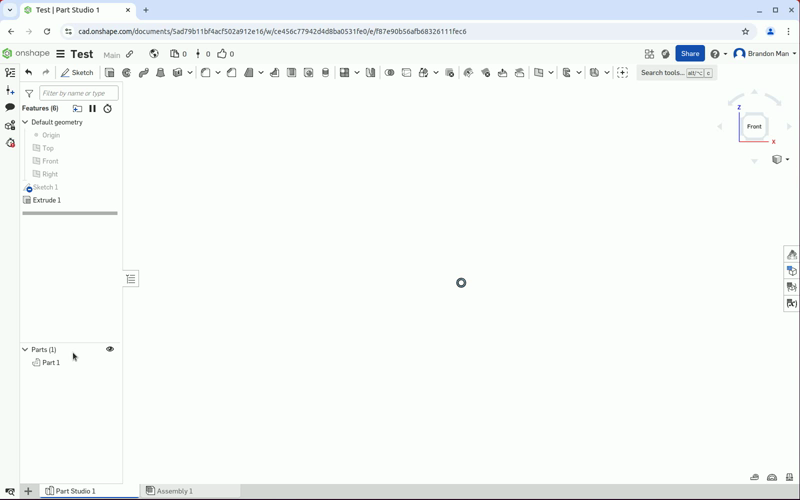
key(y)
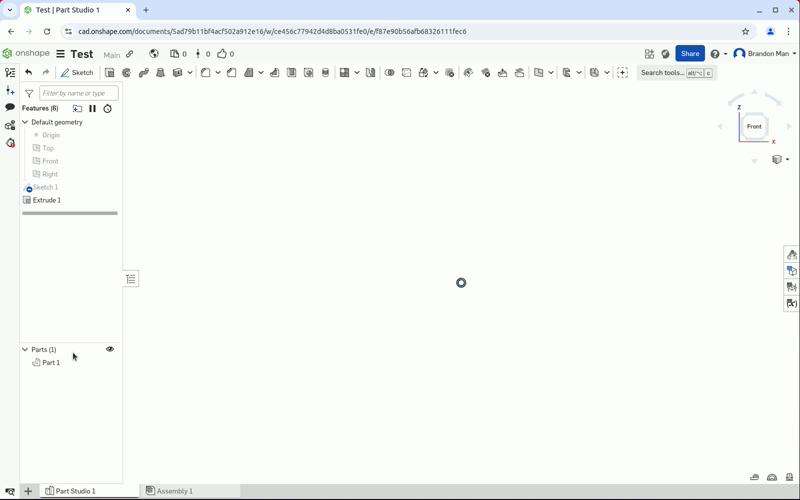
key(shift+p)
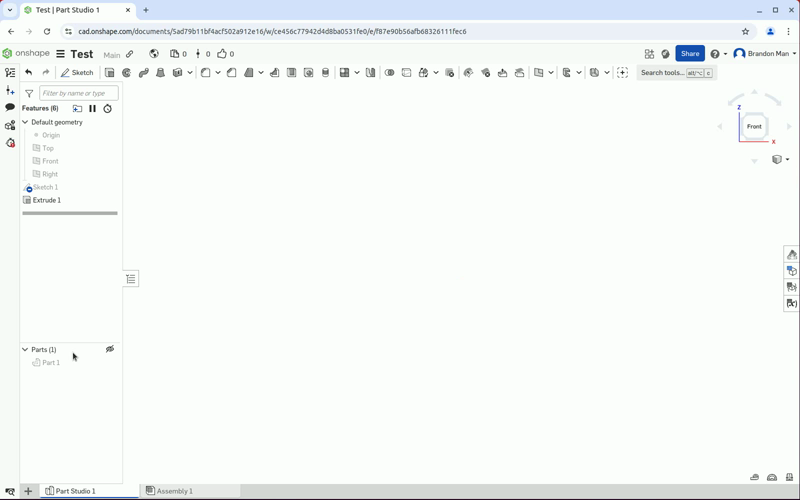
key(space)
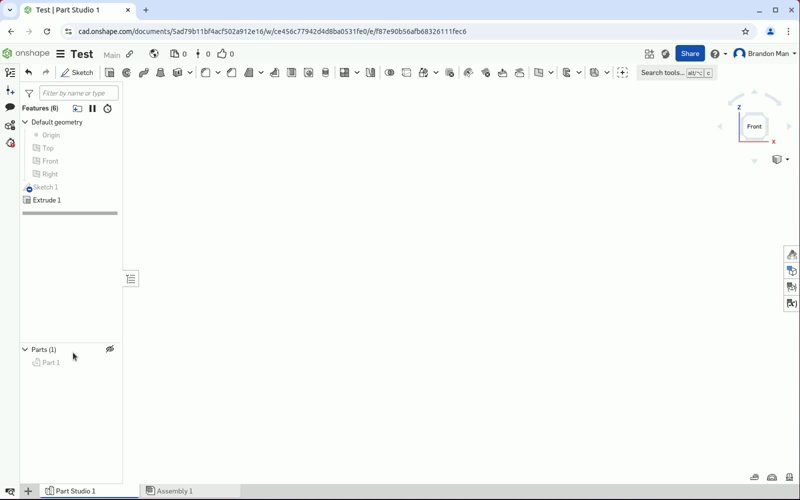
key_down(shift)
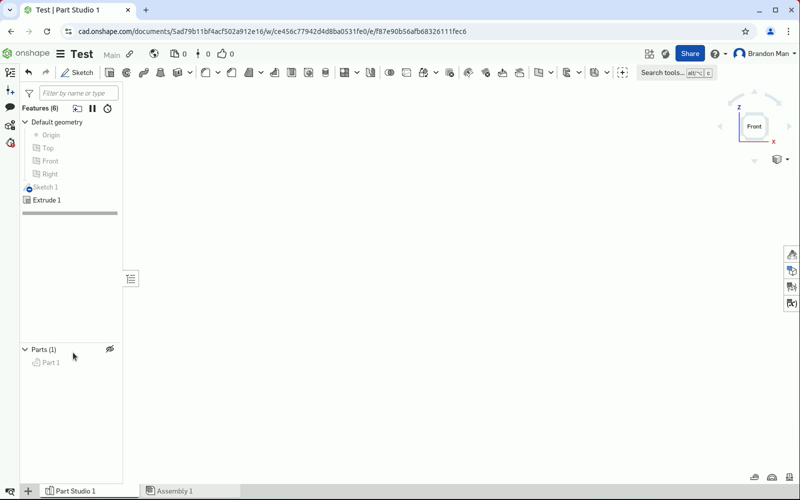
key(left)
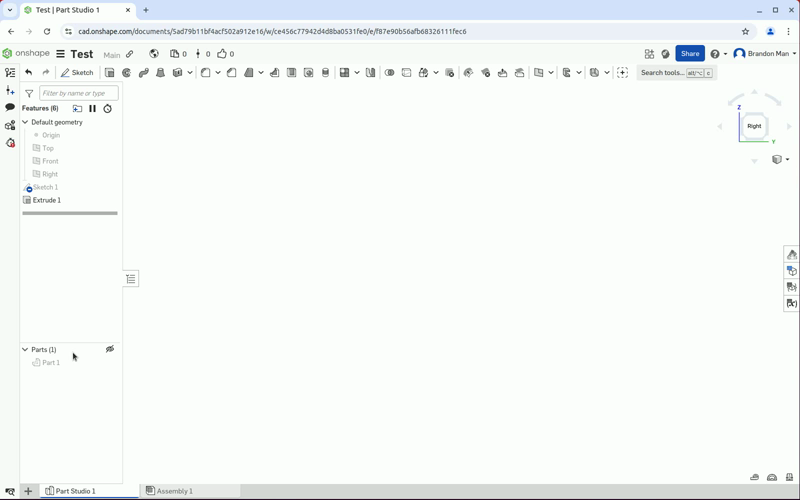
key_up(shift)
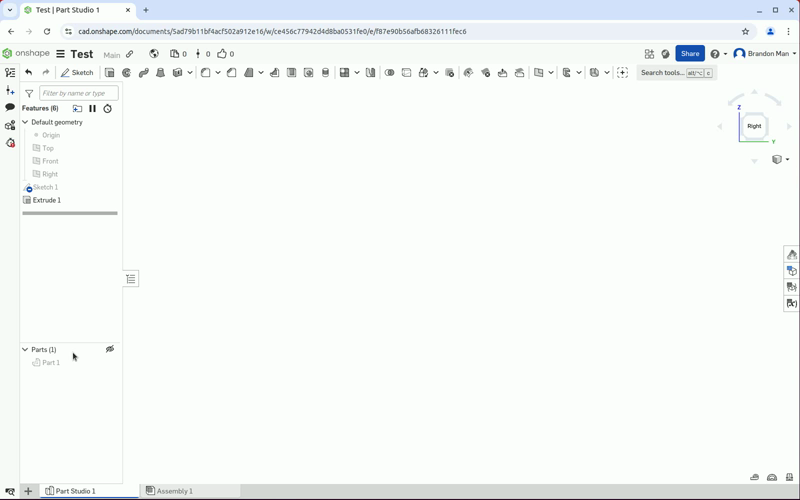
mouse_move(73, 352)
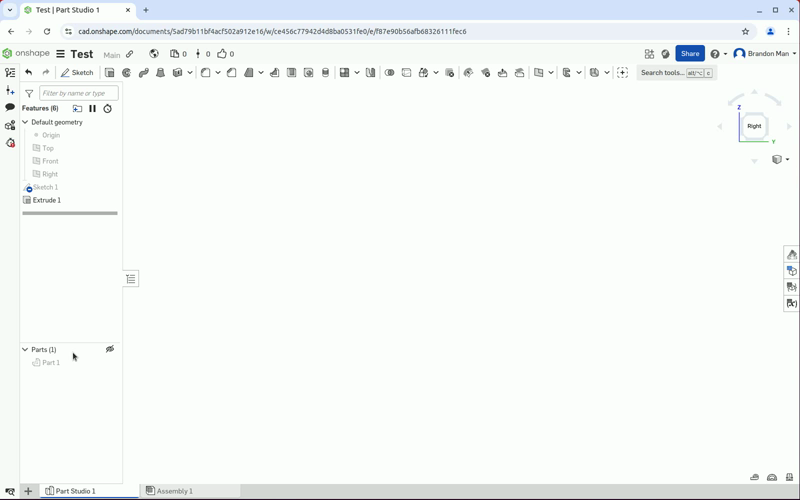
key(shift+y)
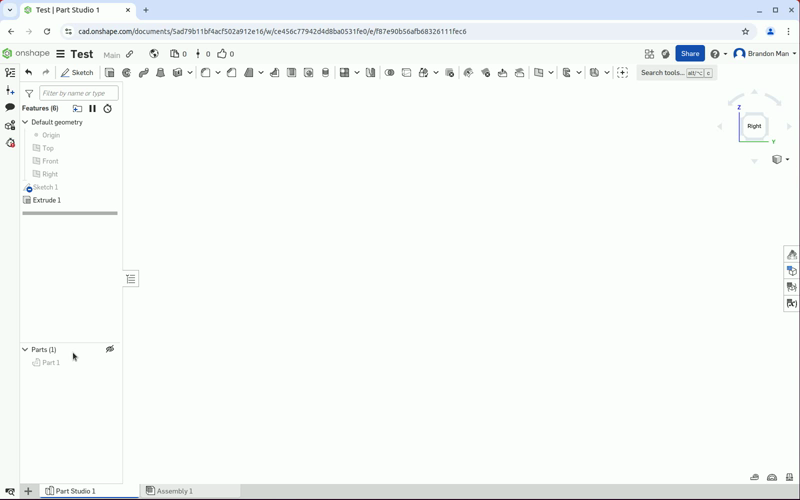
key(shift+s)
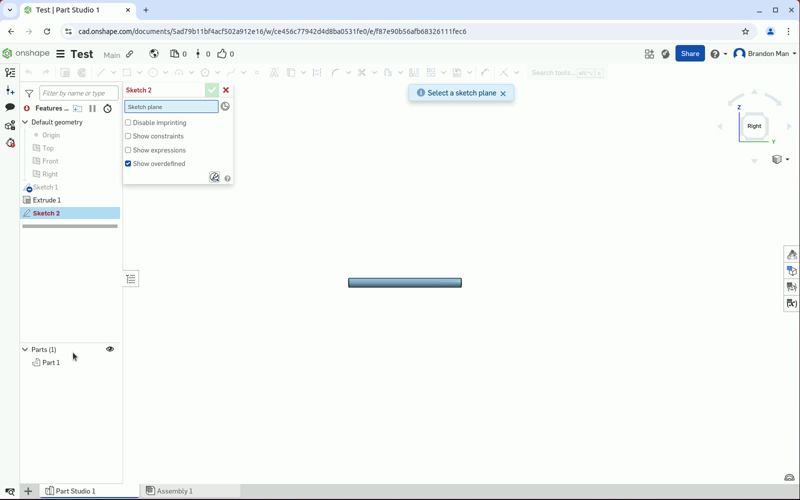
mouse_move(73, 176)
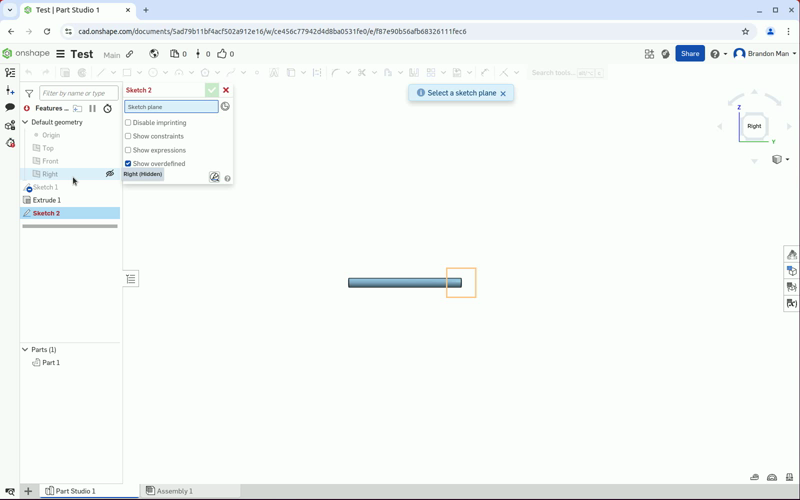
click(73, 176)
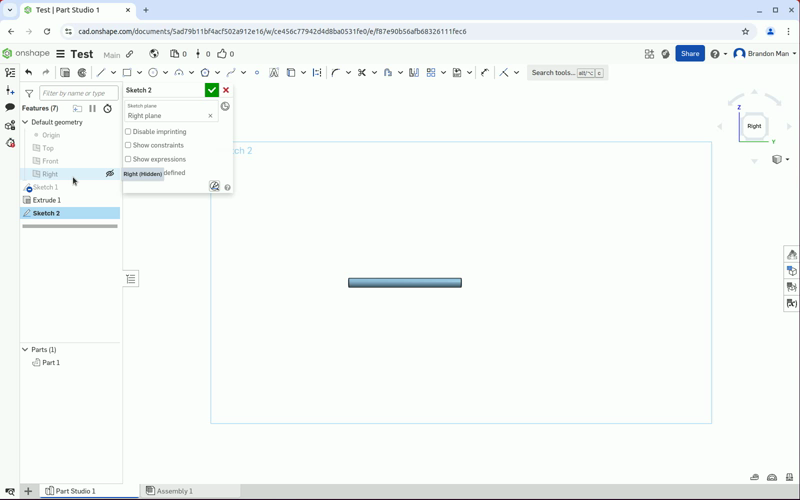
mouse_move(73, 352)
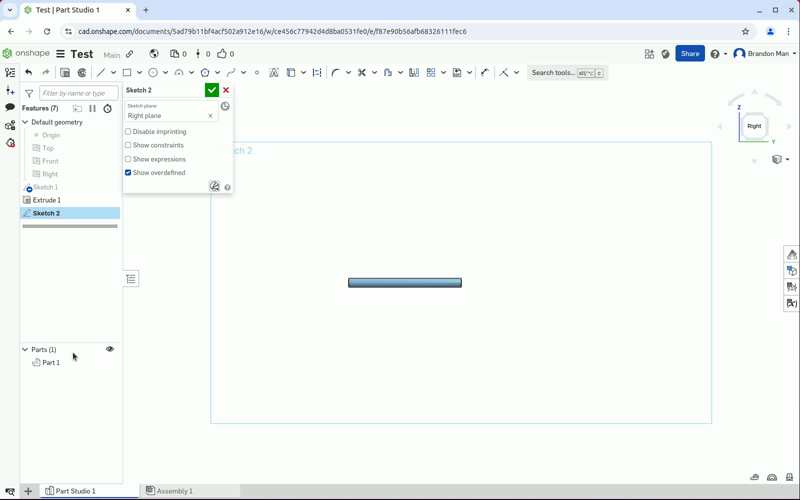
key(y)
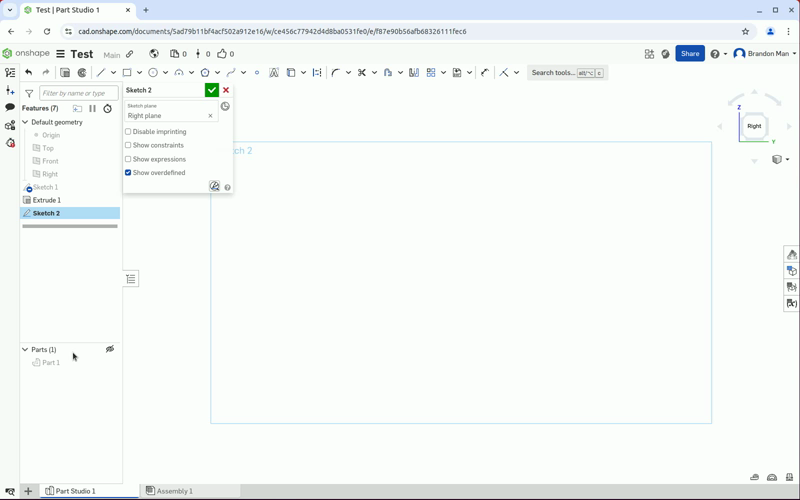
key(c)
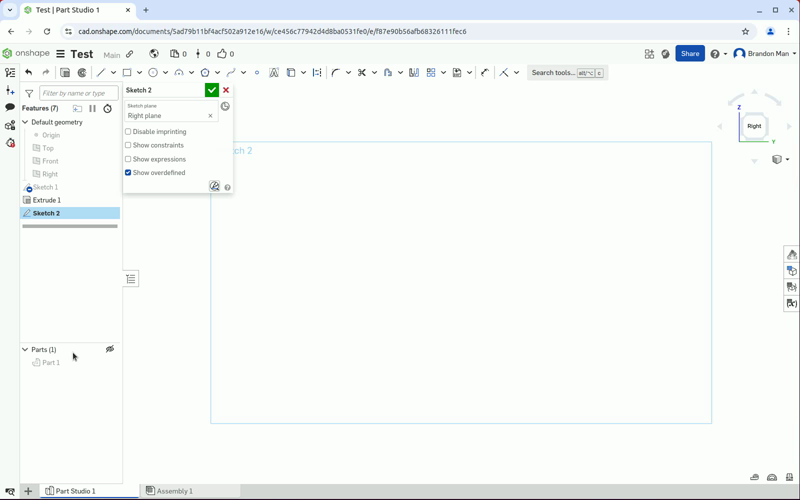
key_down(shift)
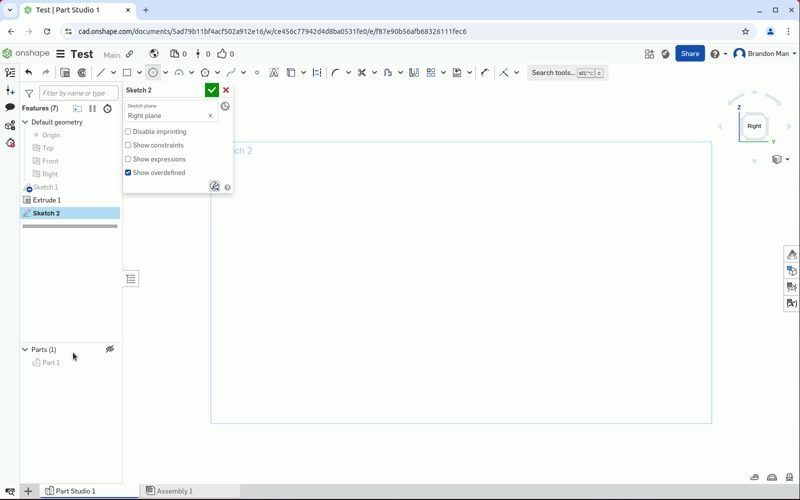
mouse_move(432, 282)
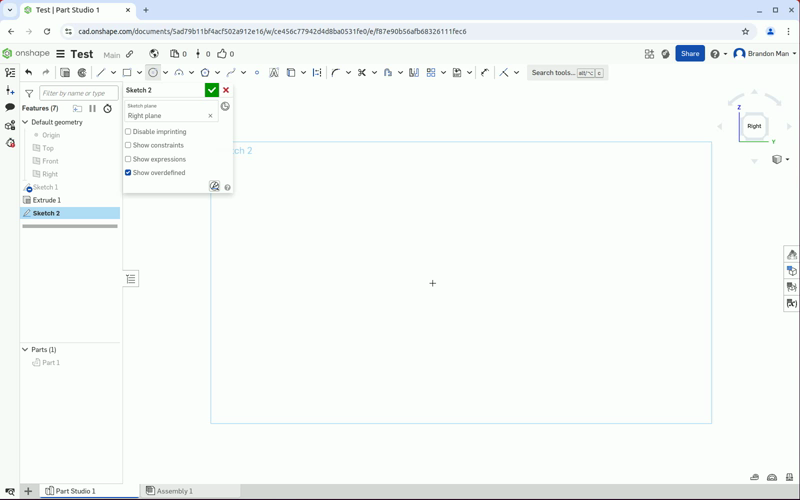
click(432, 282)
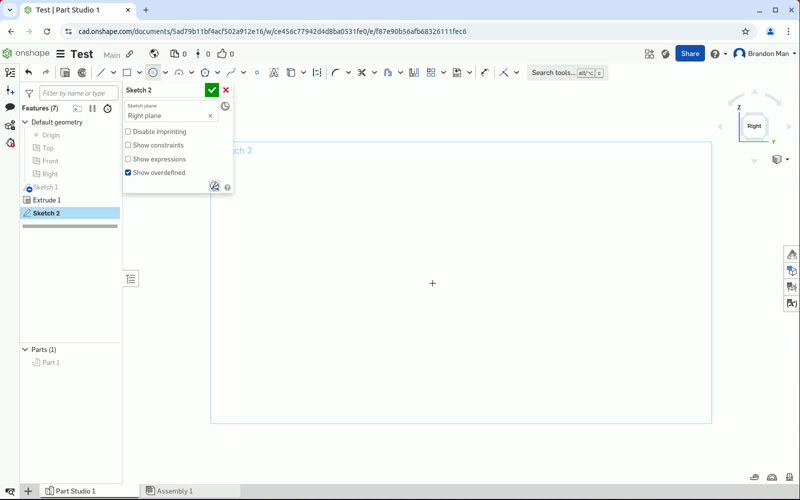
key_up(shift)
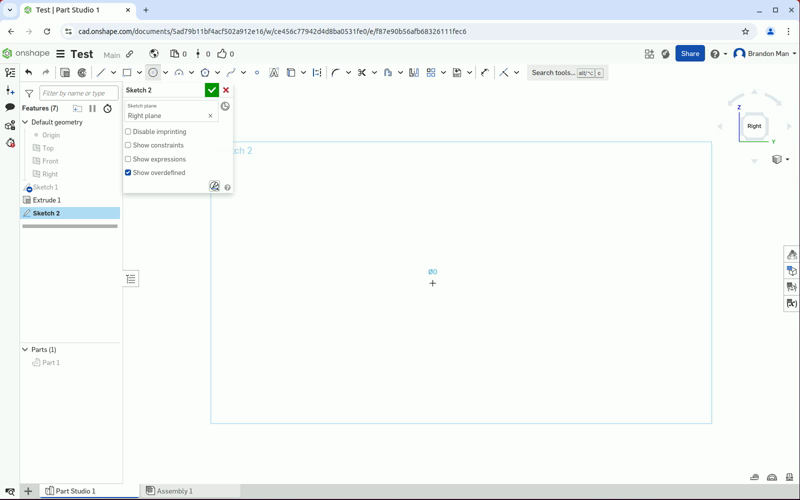
mouse_move(433, 282)
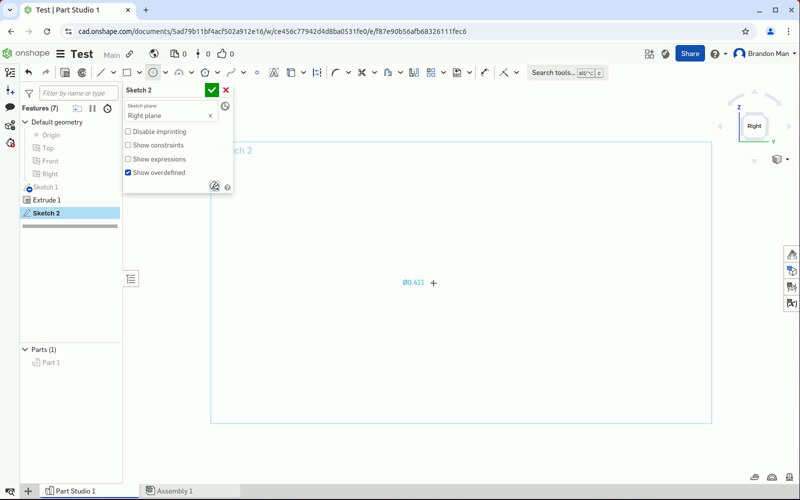
scroll(6)
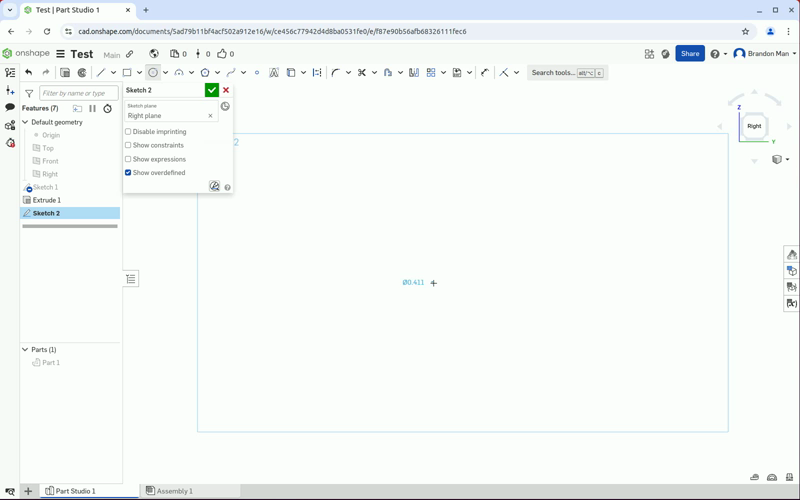
scroll(6)
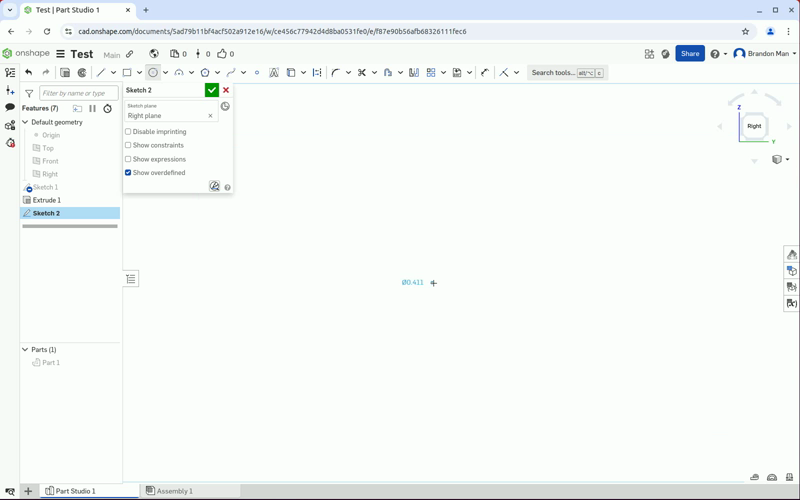
scroll(6)
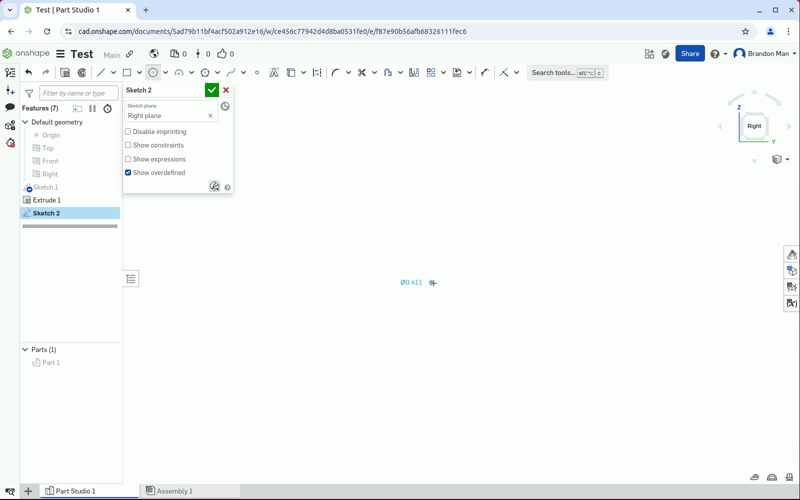
scroll(6)
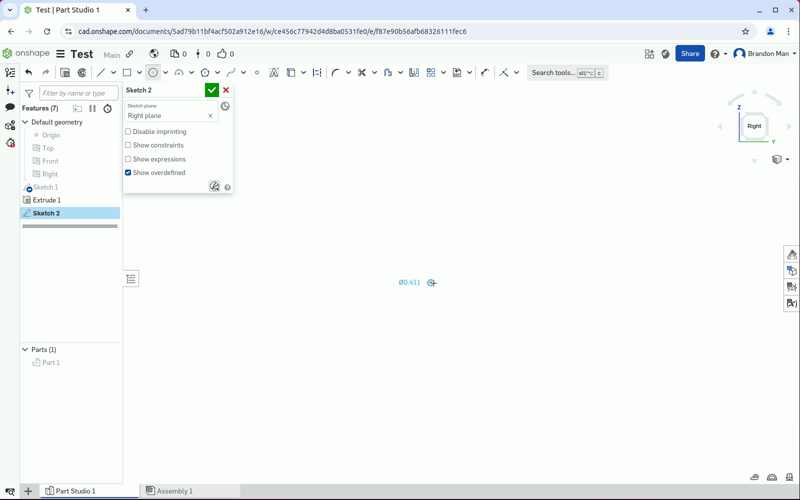
scroll(6)
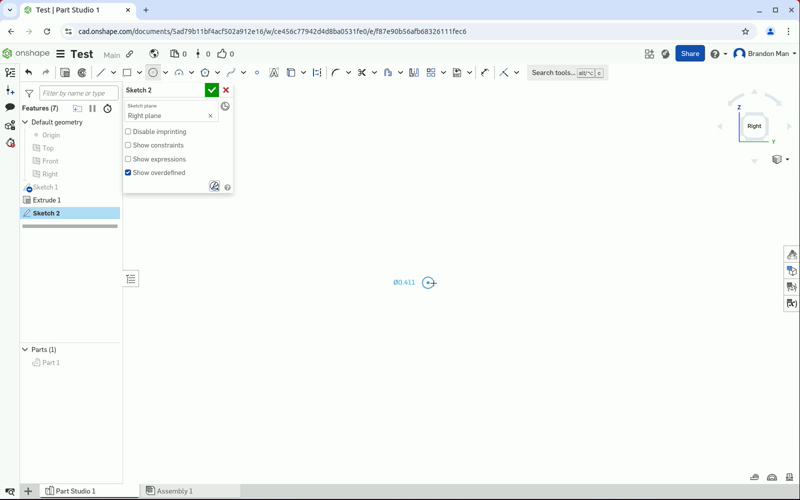
scroll(6)
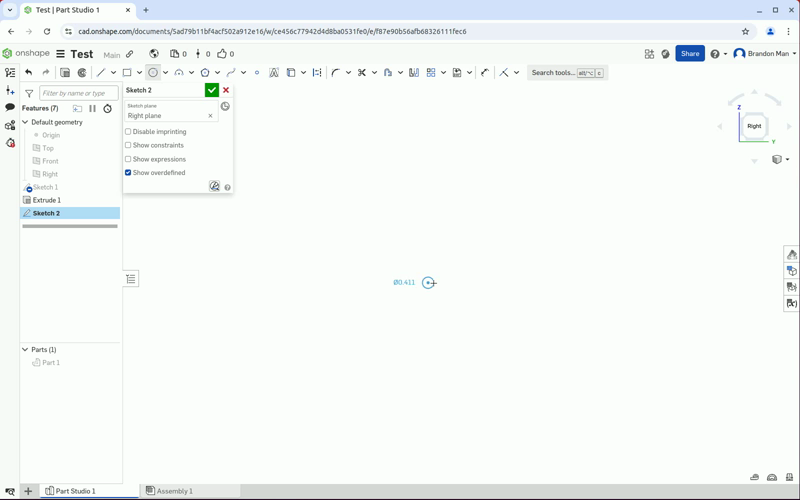
scroll(6)
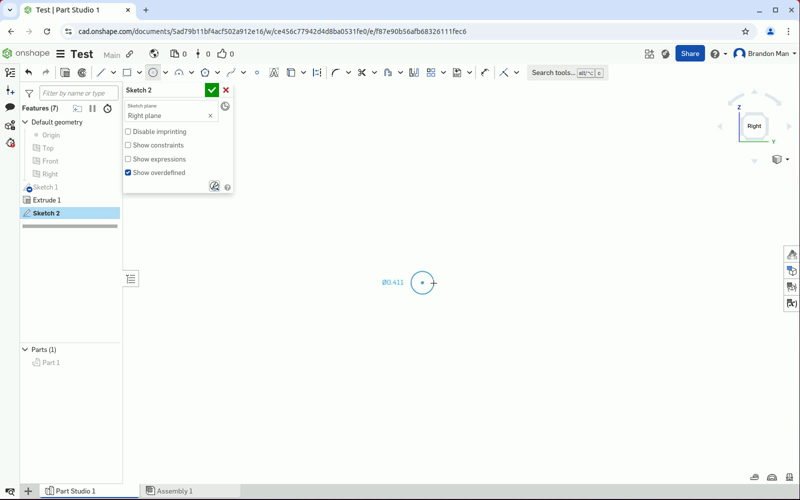
click(433, 282)
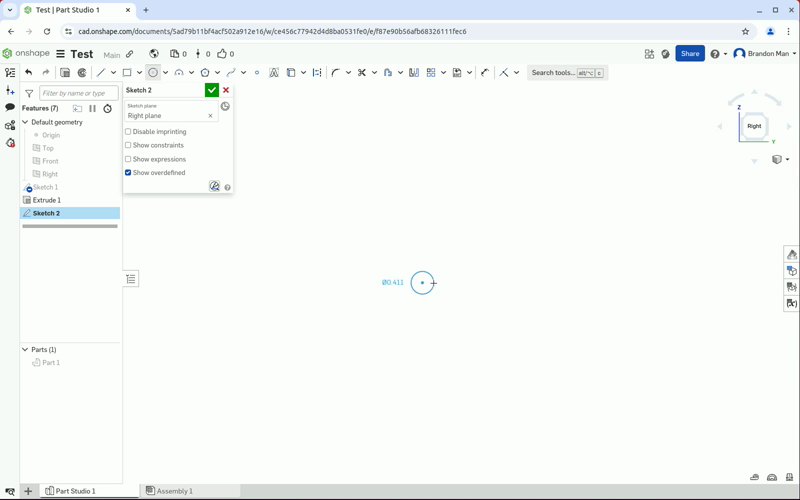
scroll(-6)
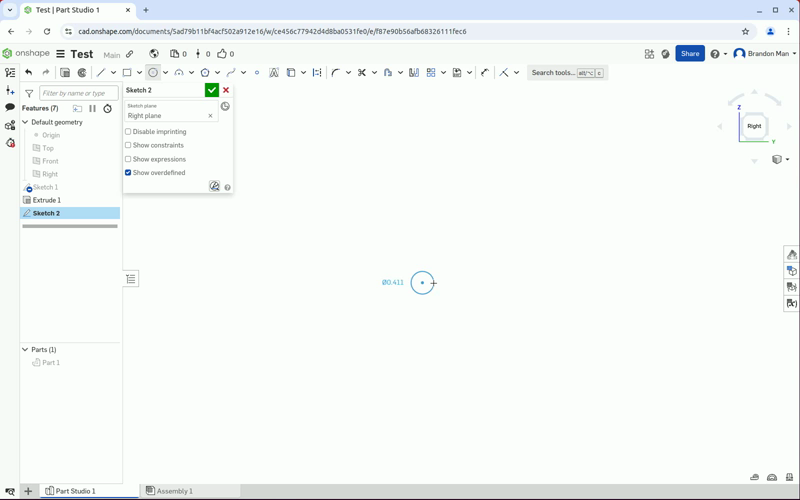
scroll(-6)
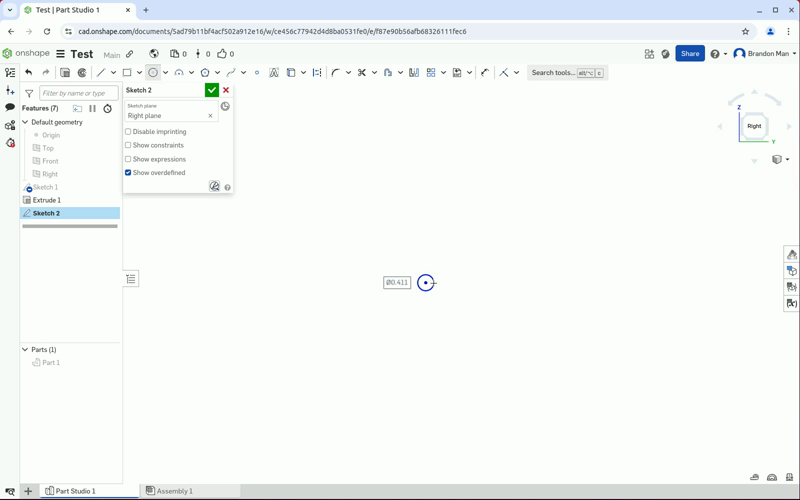
scroll(-6)
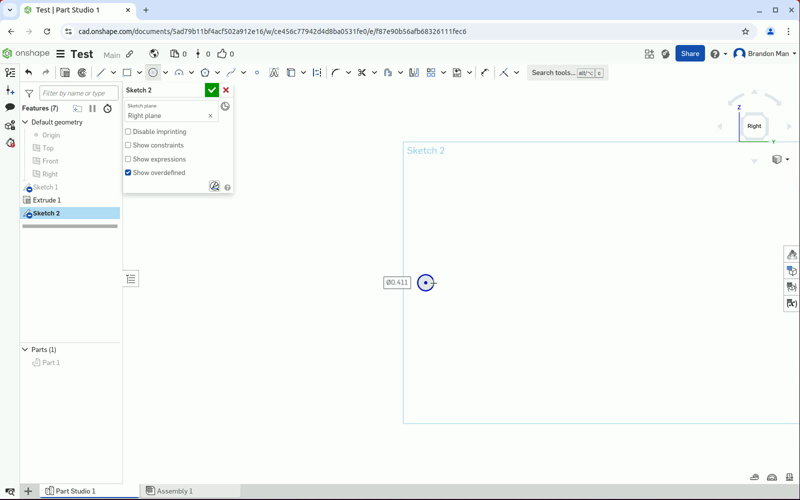
scroll(-6)
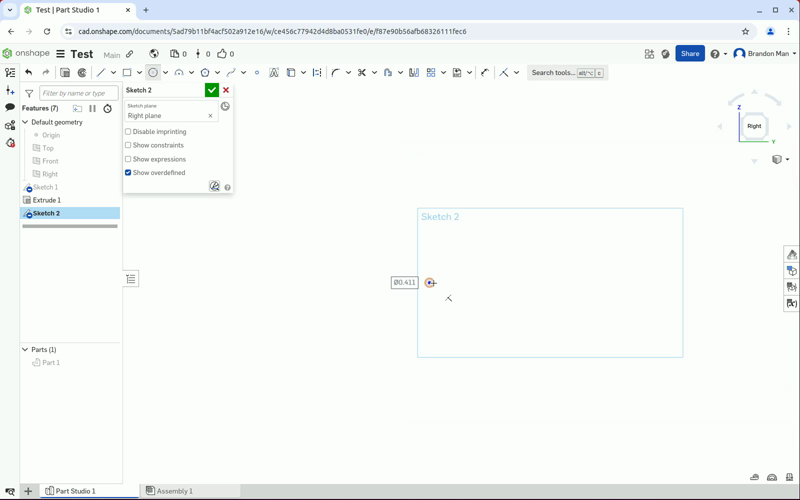
scroll(-6)
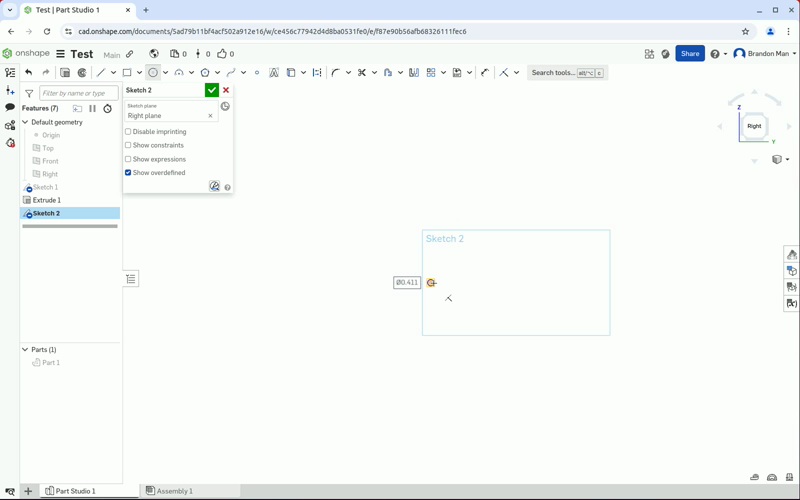
scroll(-6)
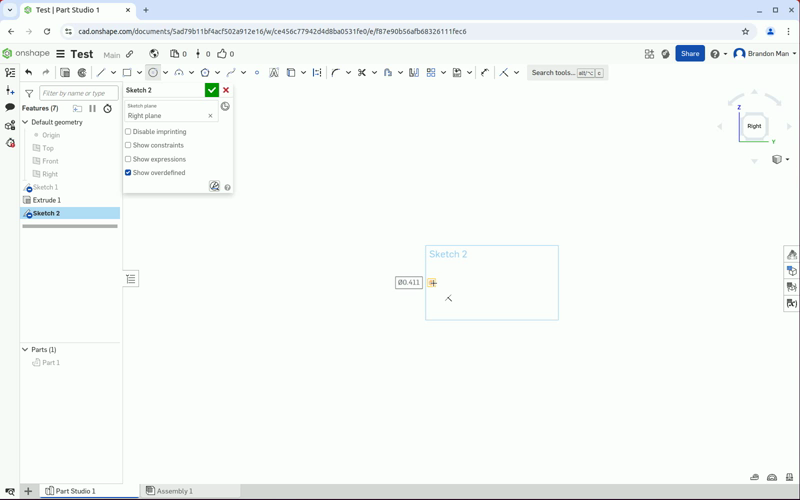
scroll(-6)
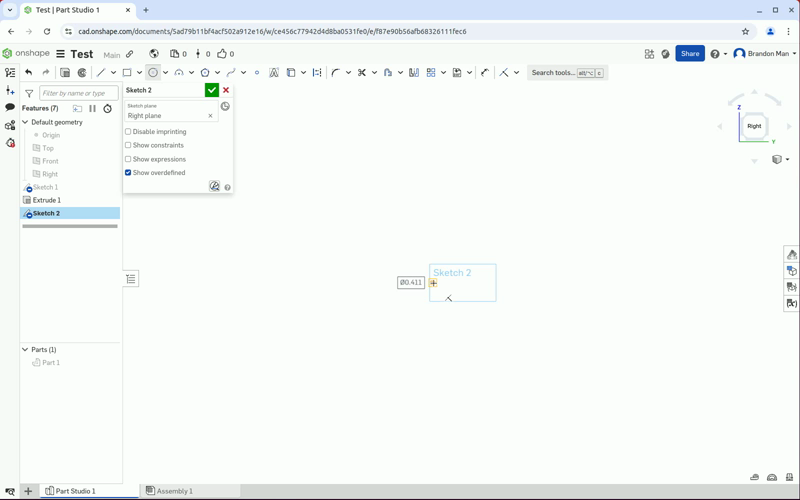
key(esc)
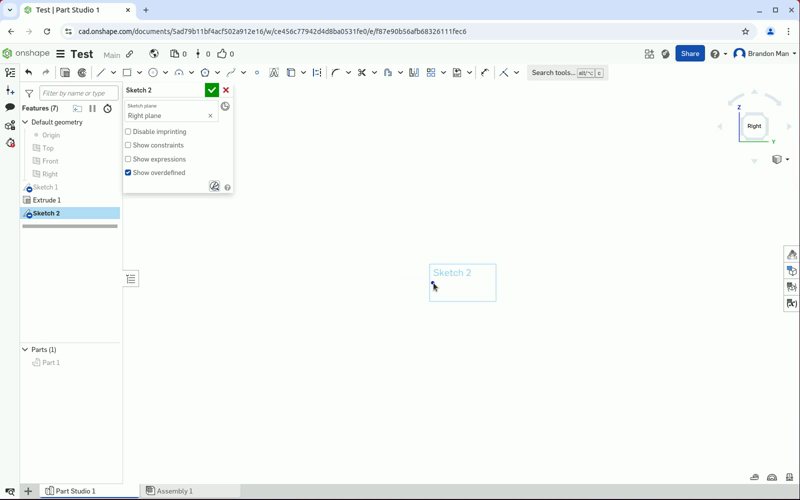
mouse_move(431, 282)
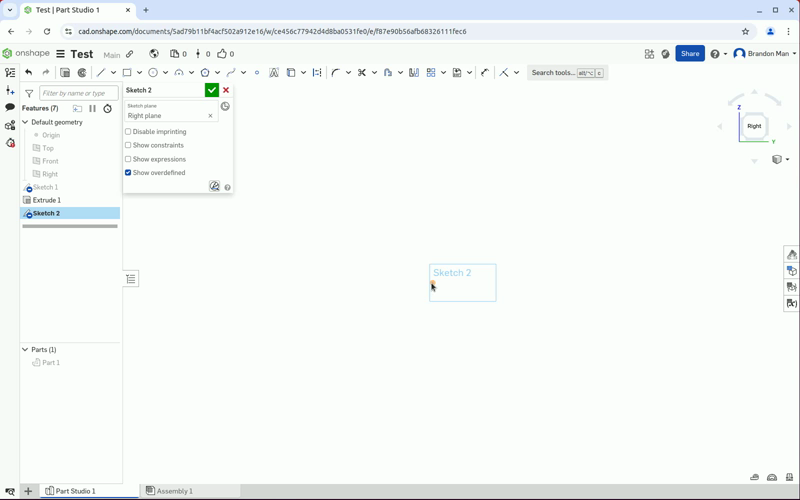
scroll(6)
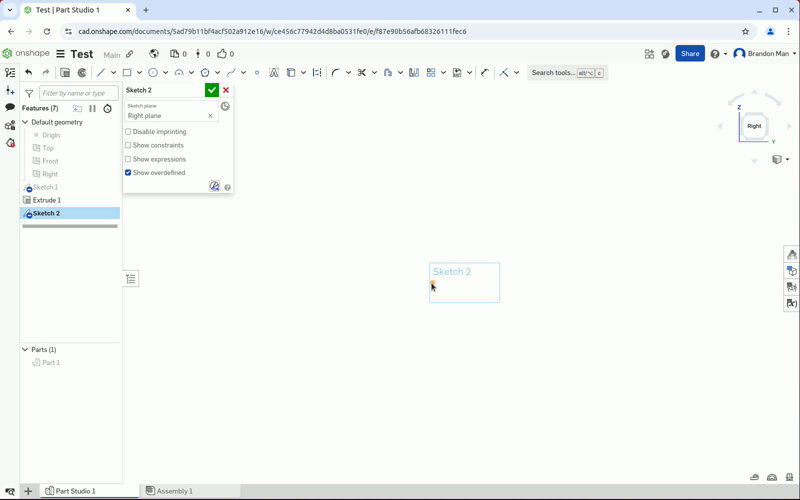
scroll(6)
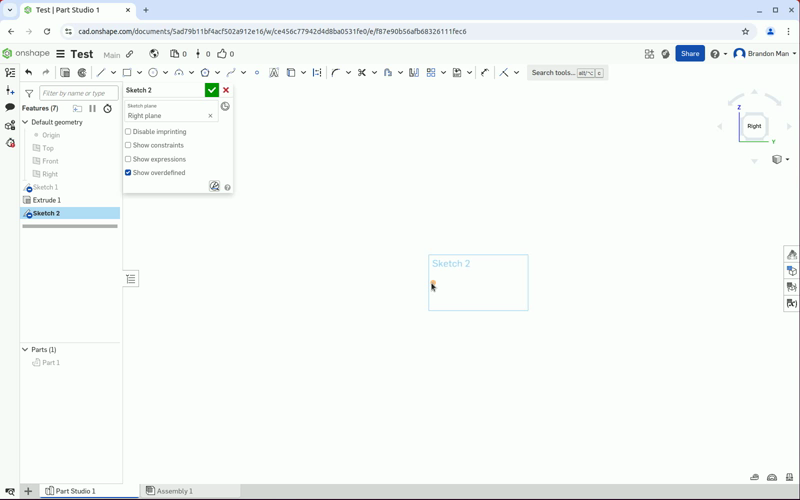
scroll(6)
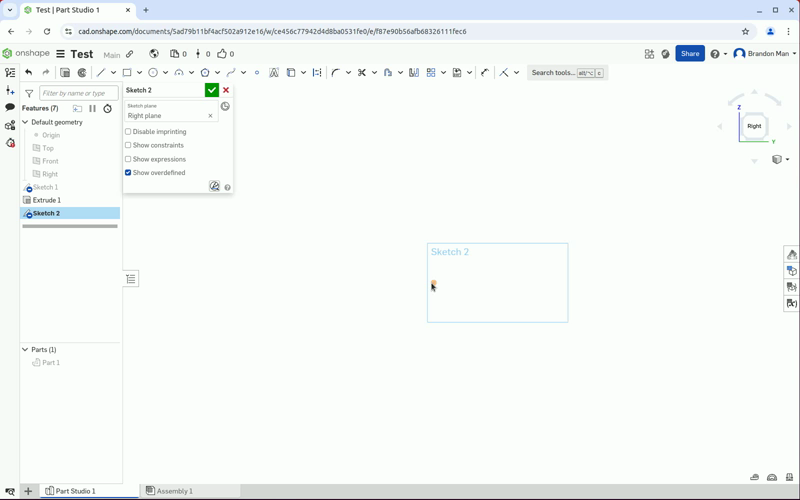
scroll(6)
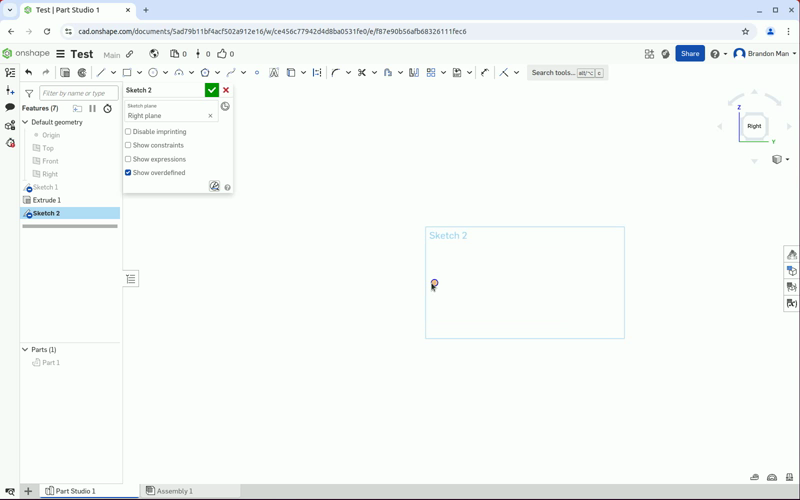
scroll(6)
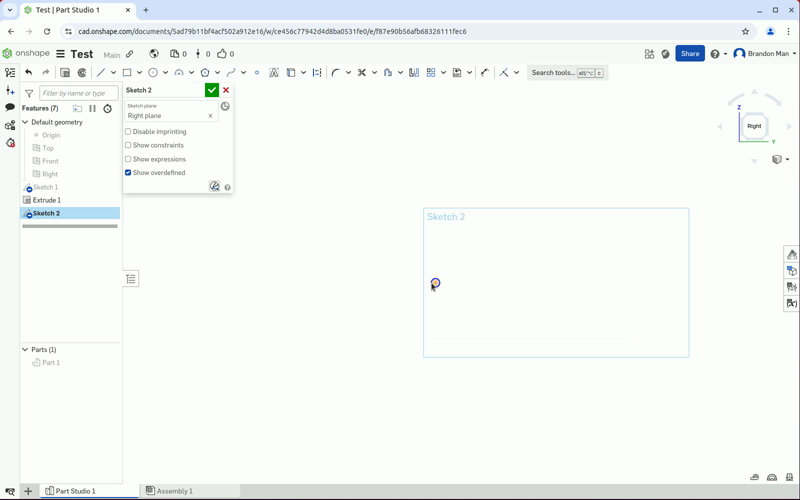
scroll(6)
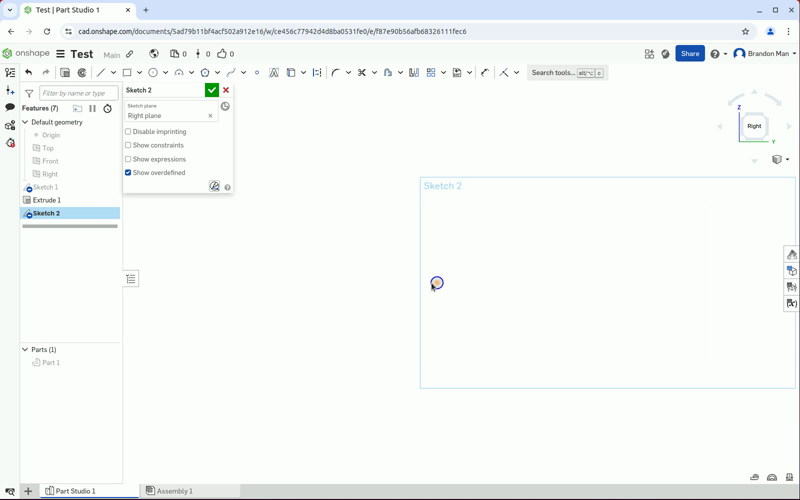
scroll(6)
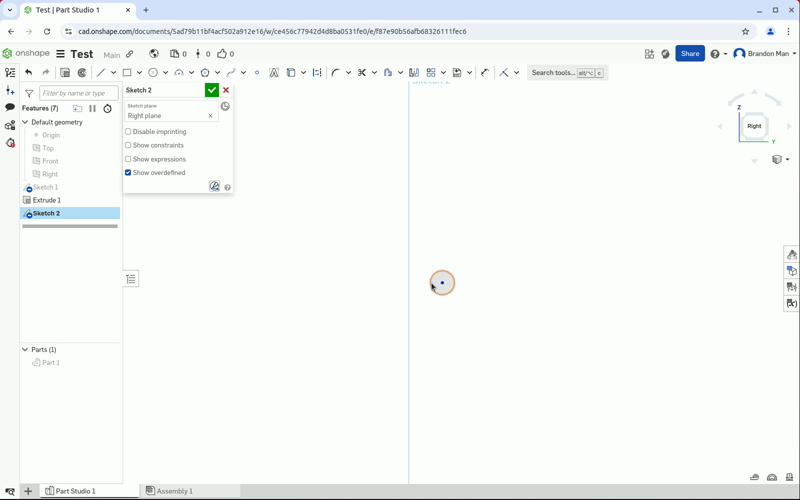
click(431, 282)
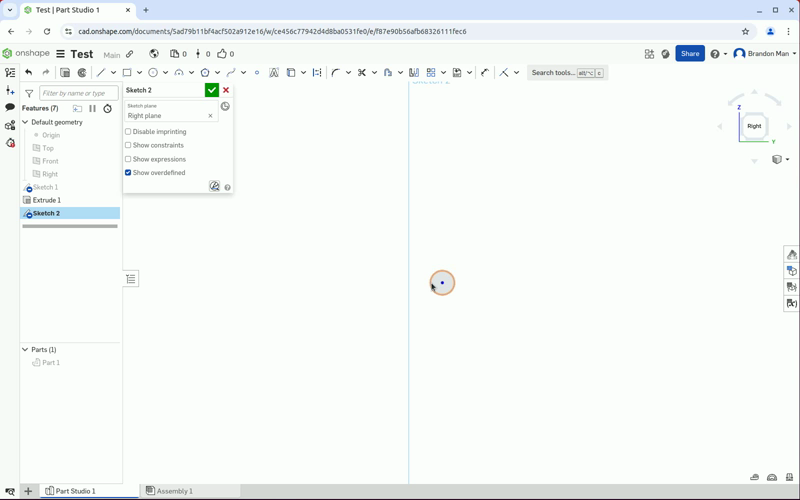
scroll(-6)
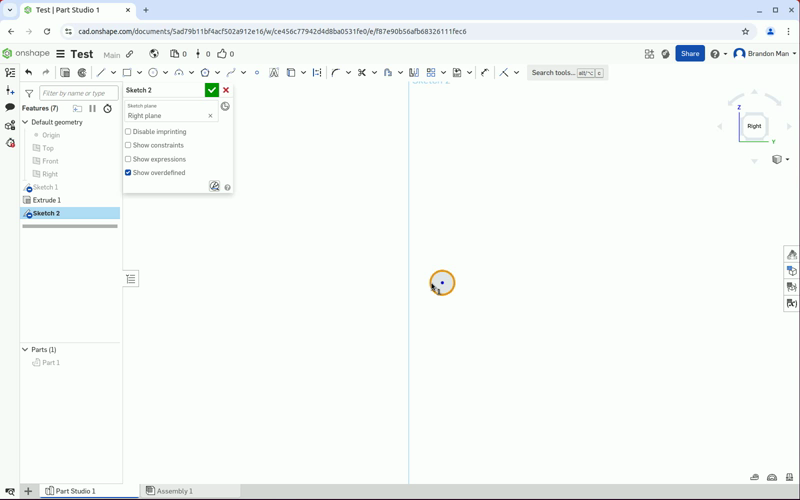
scroll(-6)
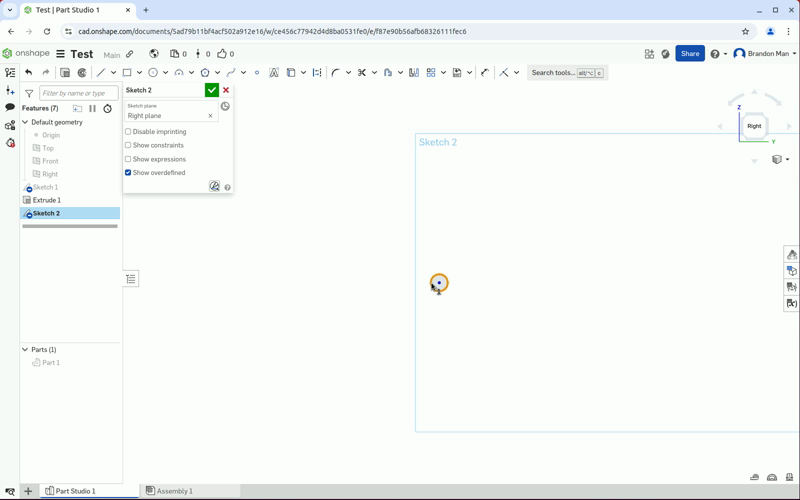
scroll(-6)
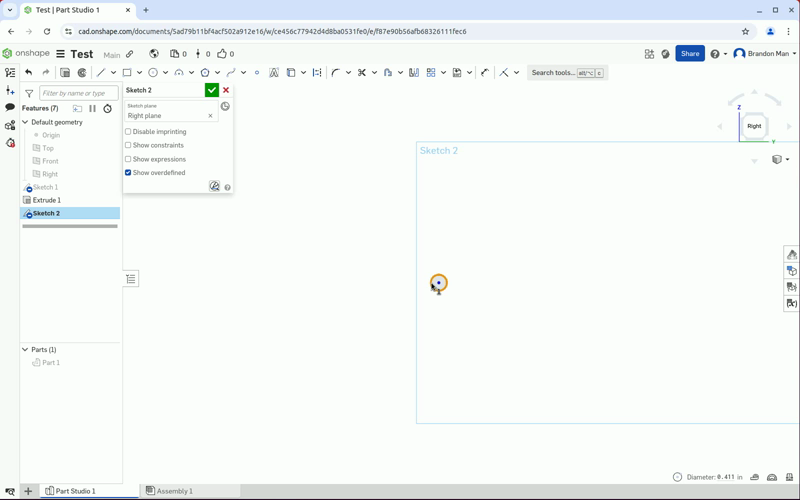
scroll(-6)
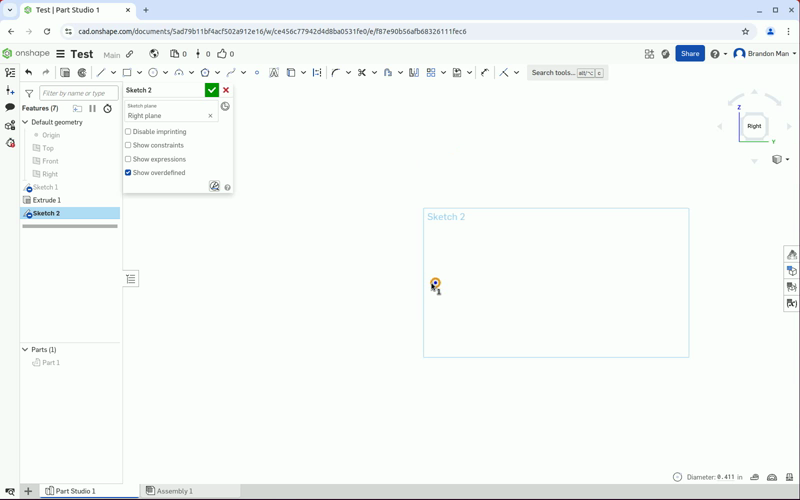
scroll(-6)
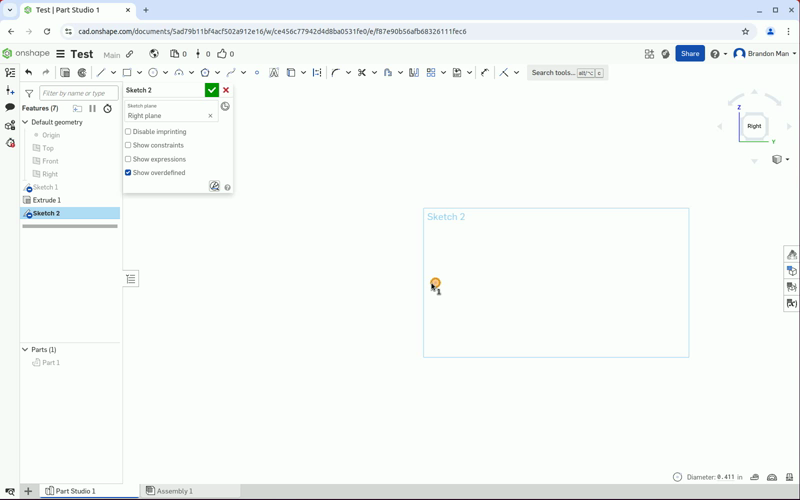
scroll(-6)
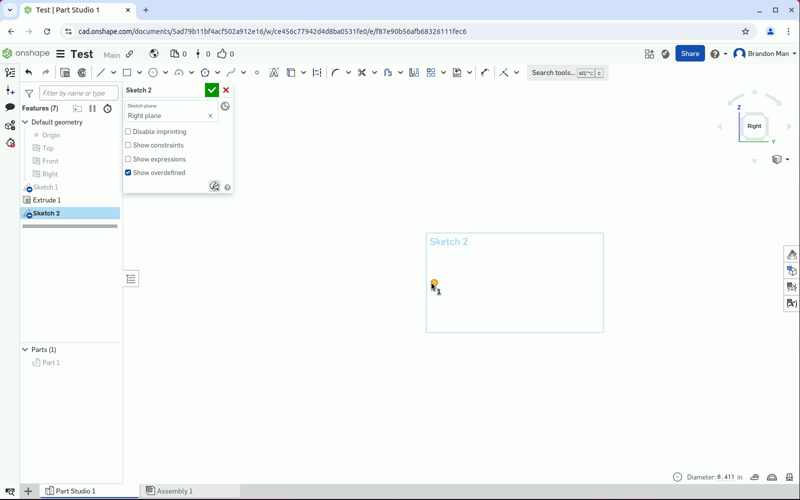
scroll(-6)
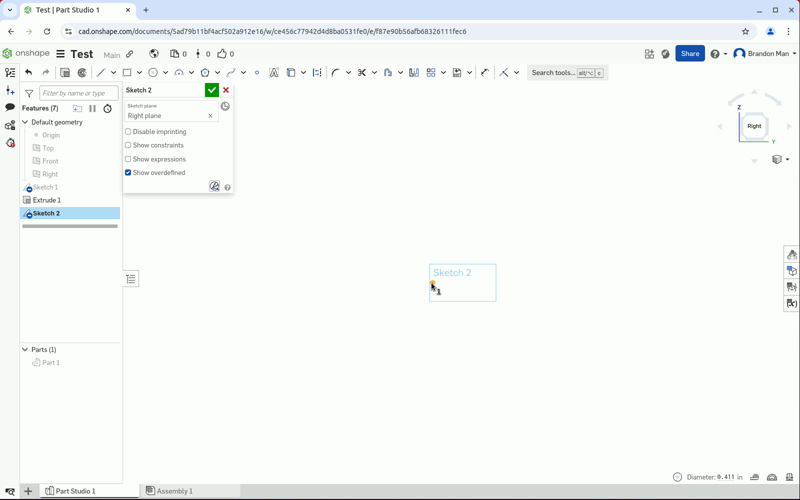
mouse_move(73, 352)
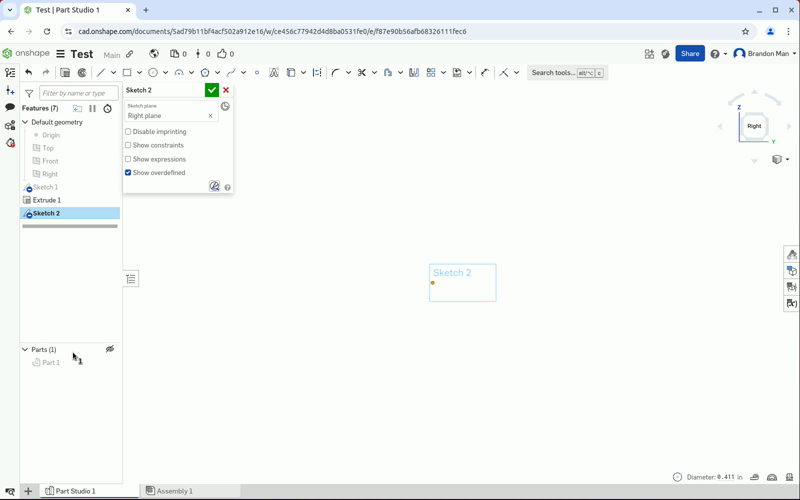
key(shift+y)
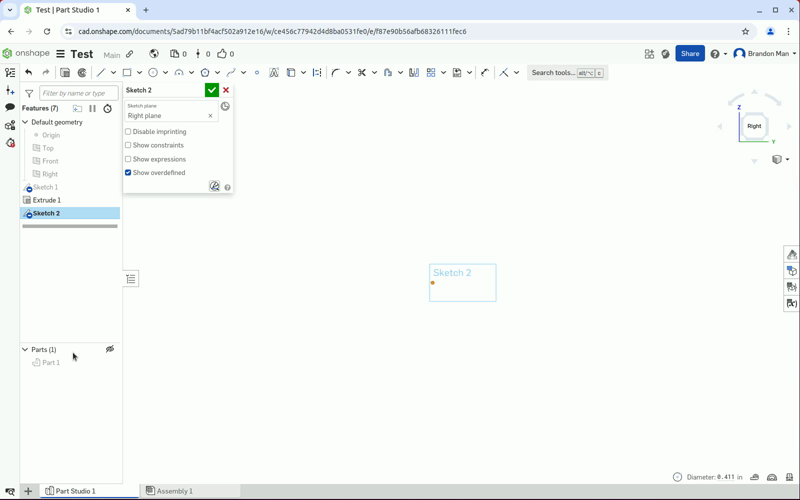
key(shift+e)
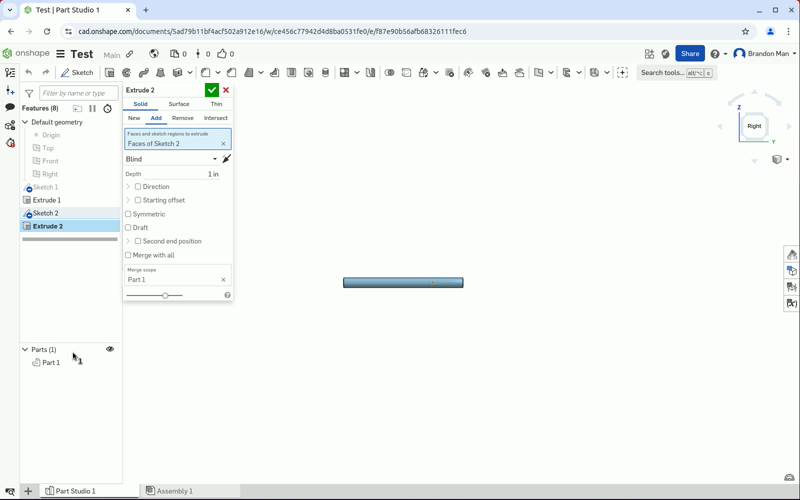
mouse_move(143, 106)
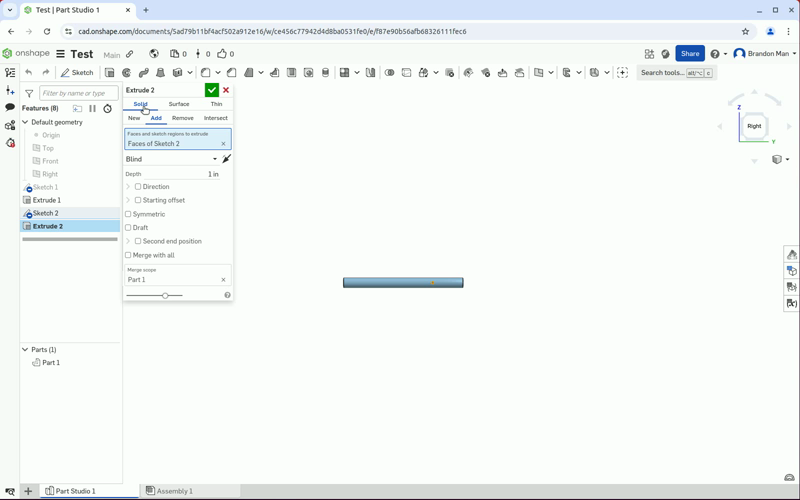
click(143, 106)
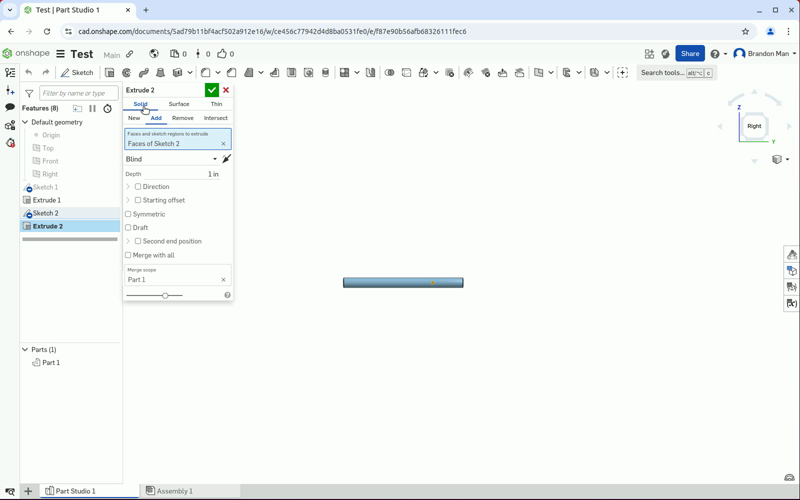
mouse_move(186, 120)
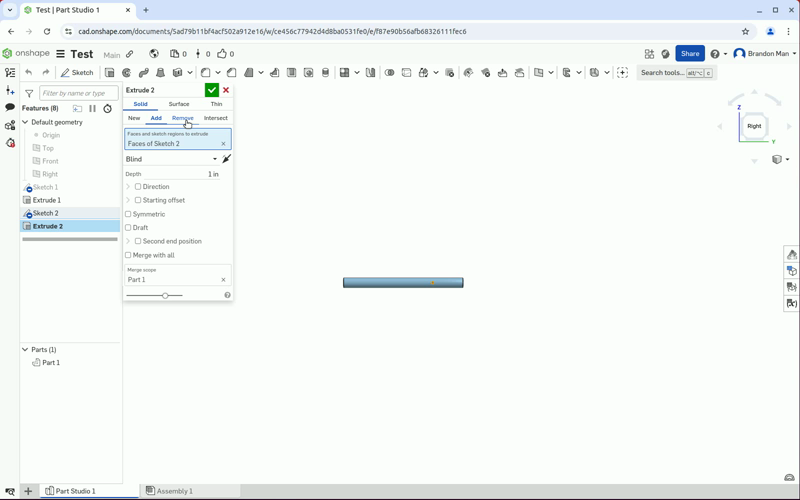
click(186, 120)
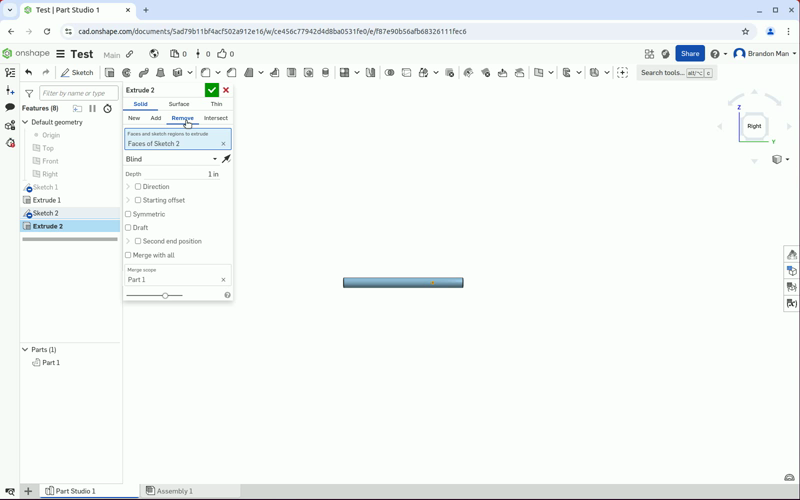
key(tab, 4)
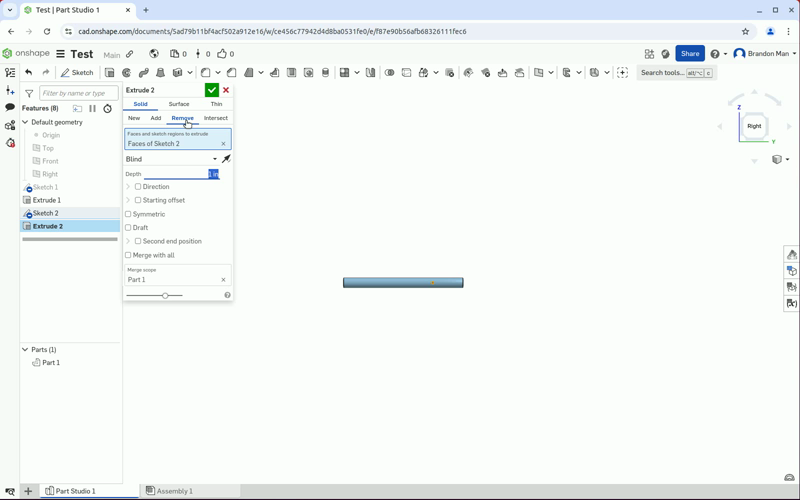
text(-1.444)
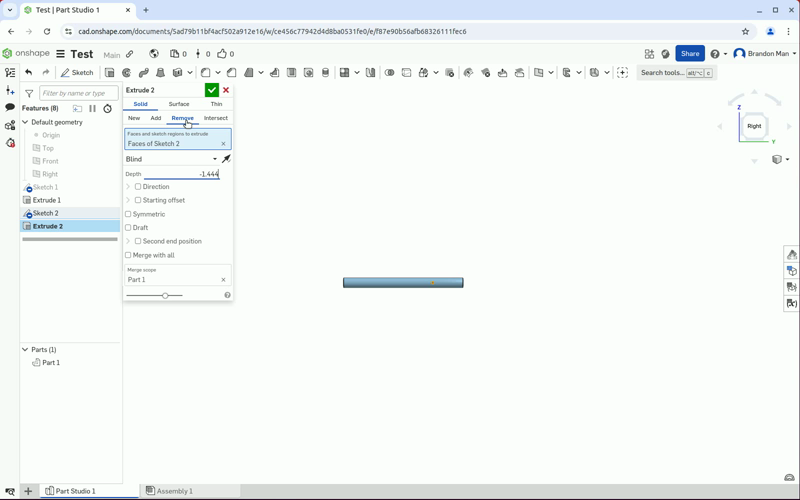
key(tab, 3)
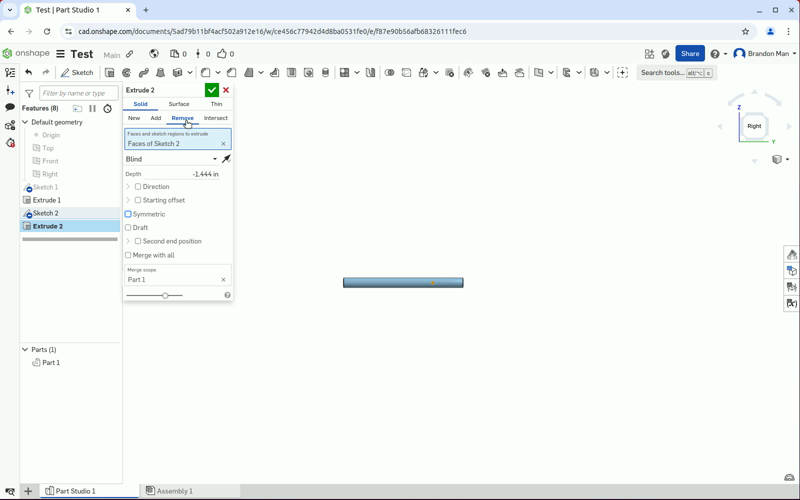
key(space)
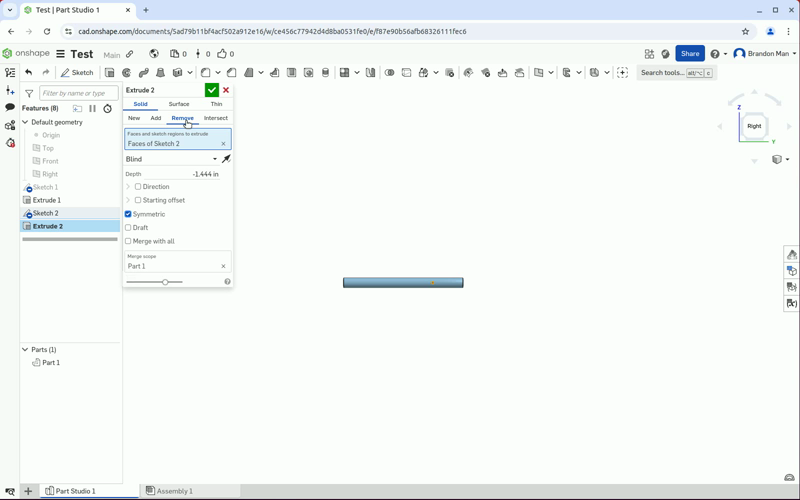
key(tab, 2)
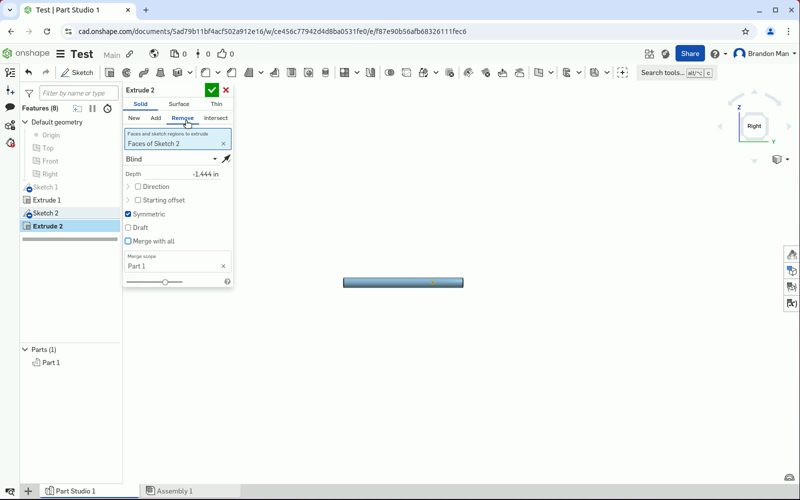
key(space)
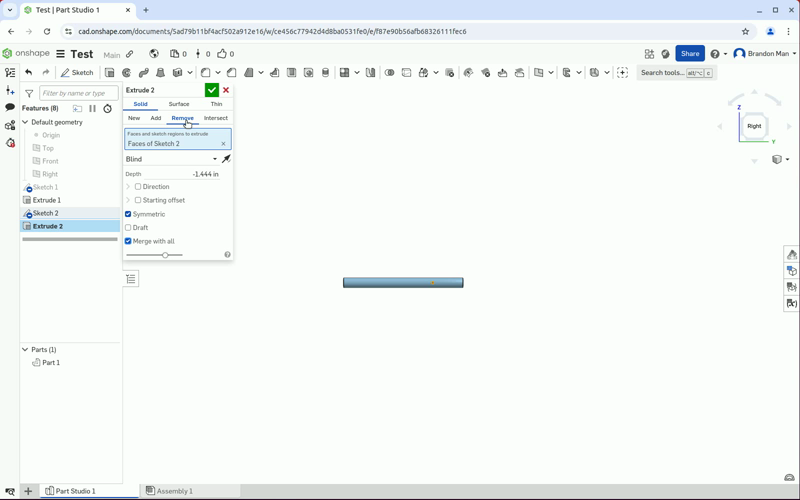
key(enter)
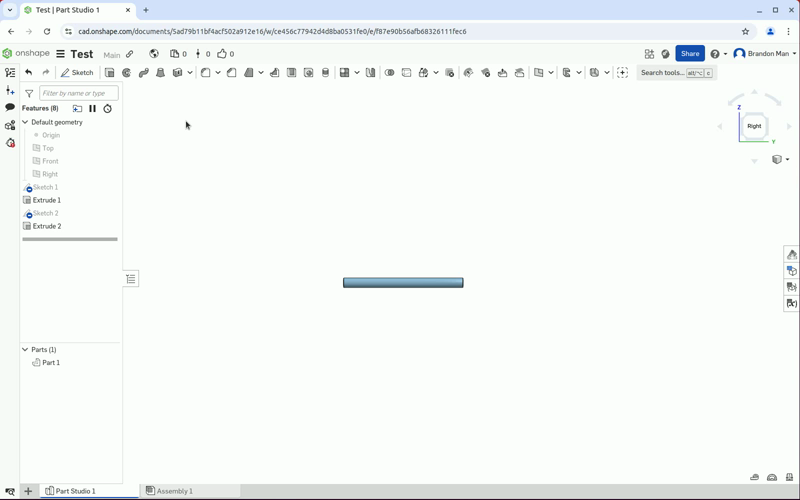
key(shift+h)
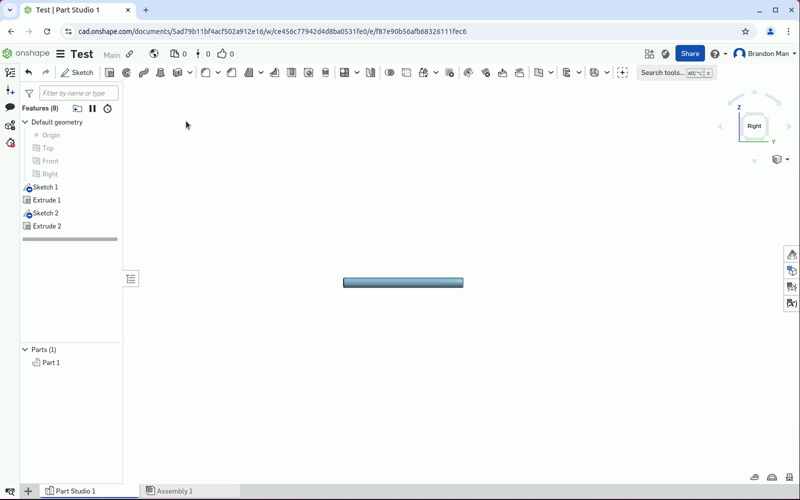
key(shift+h)
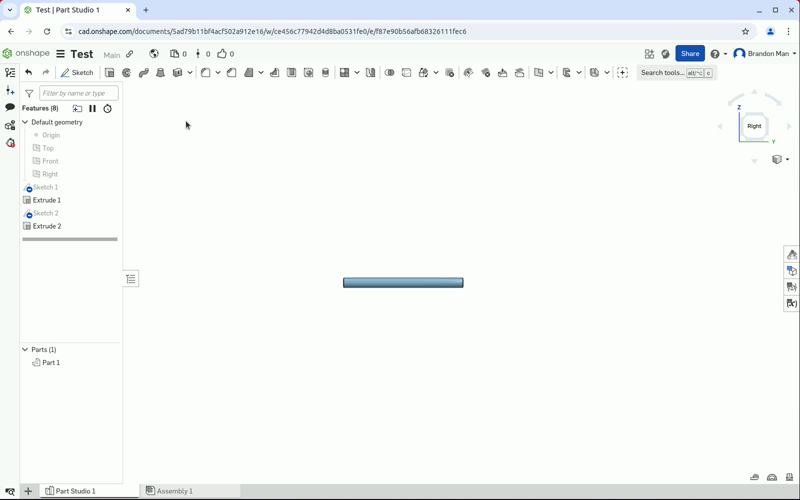
mouse_move(73, 189)
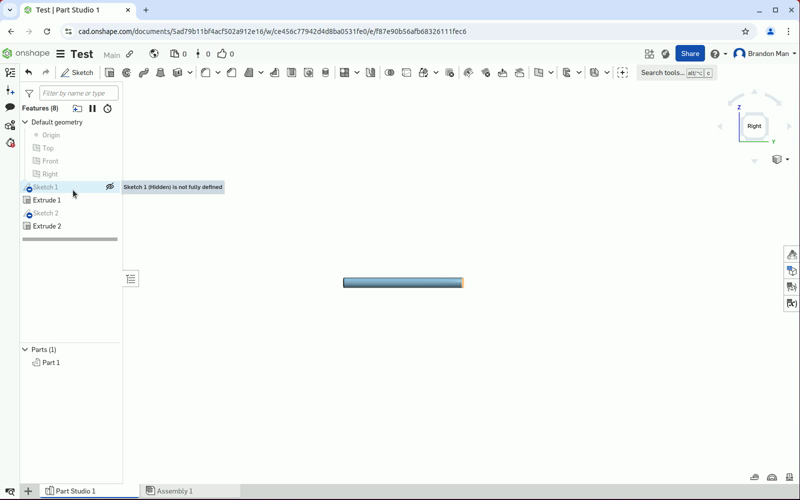
click(73, 189)
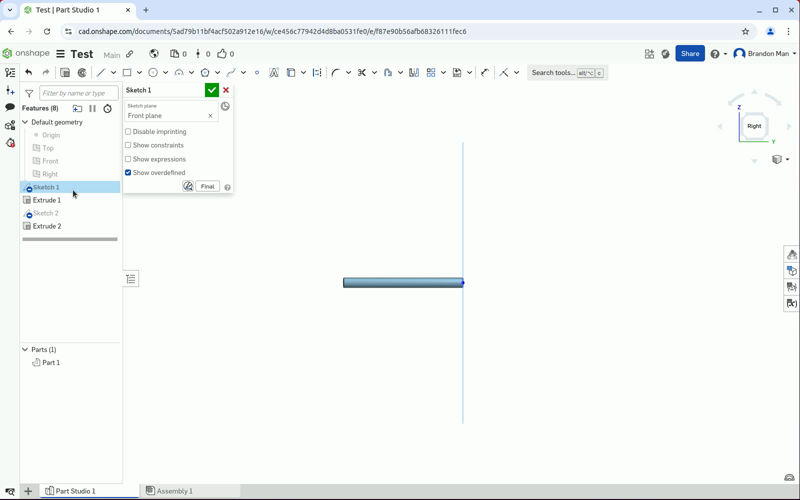
mouse_move(229, 92)
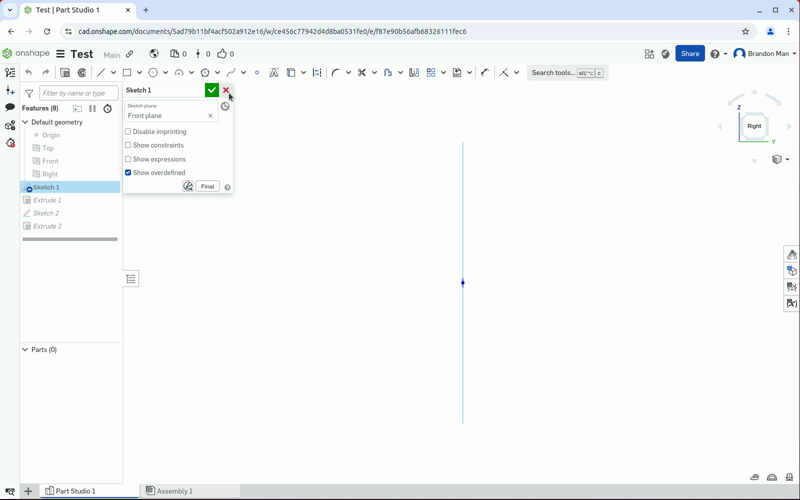
click(229, 92)
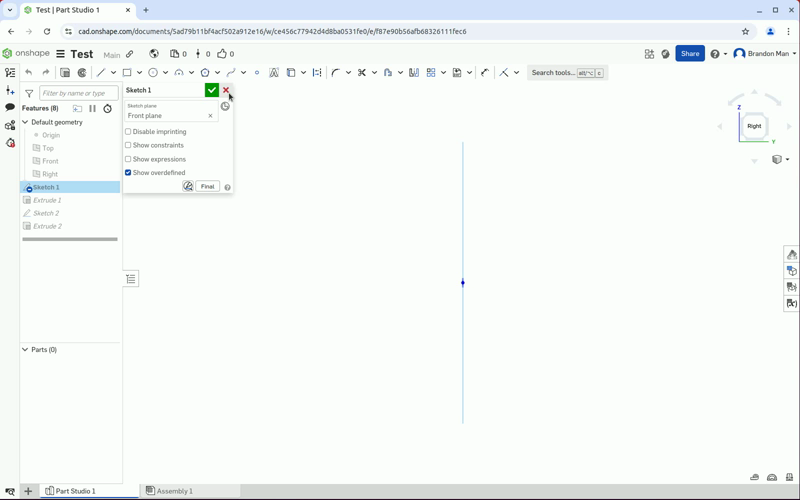
key(shift+s)
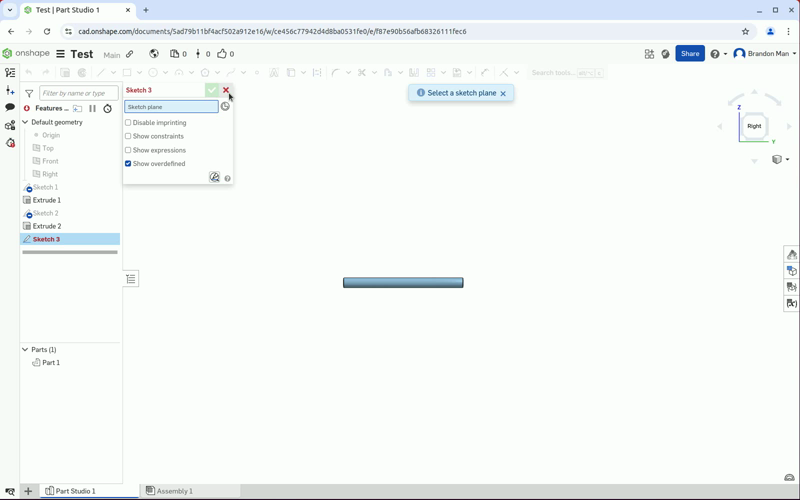
mouse_move(73, 176)
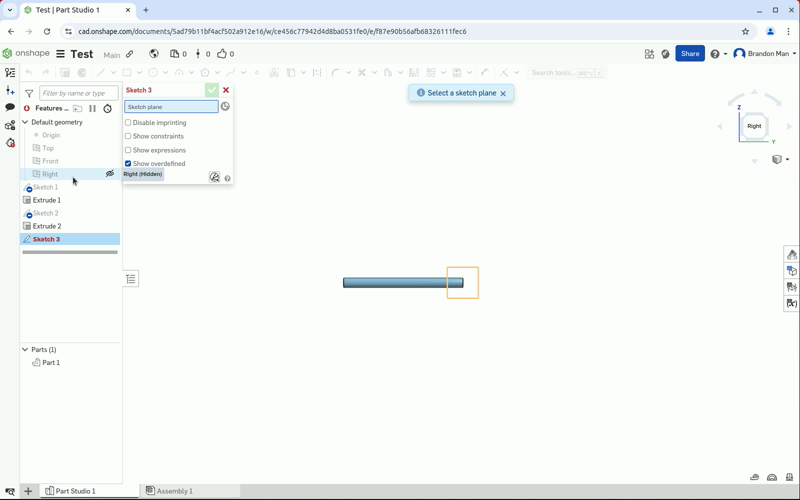
click(73, 176)
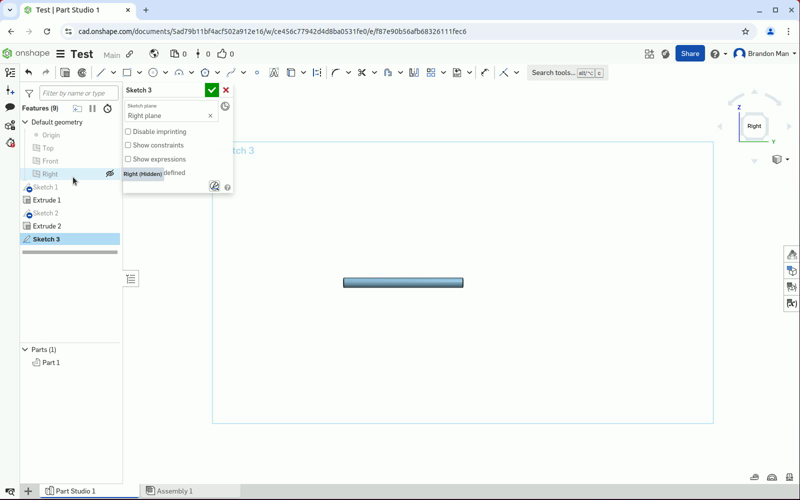
mouse_move(73, 352)
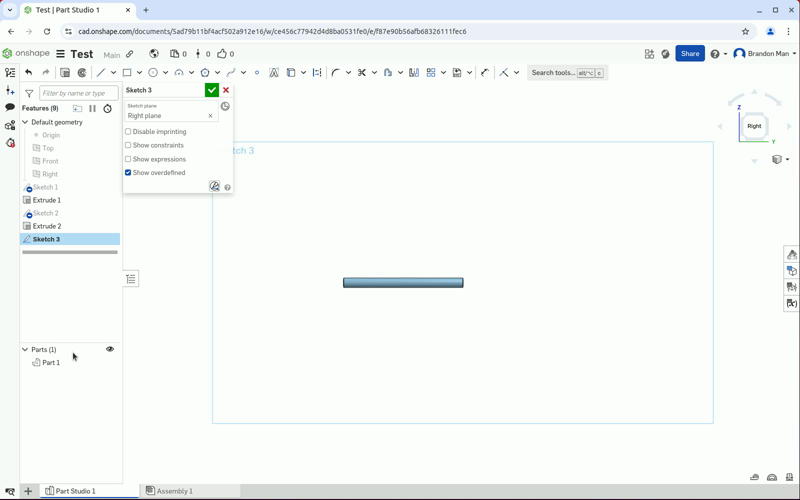
key(y)
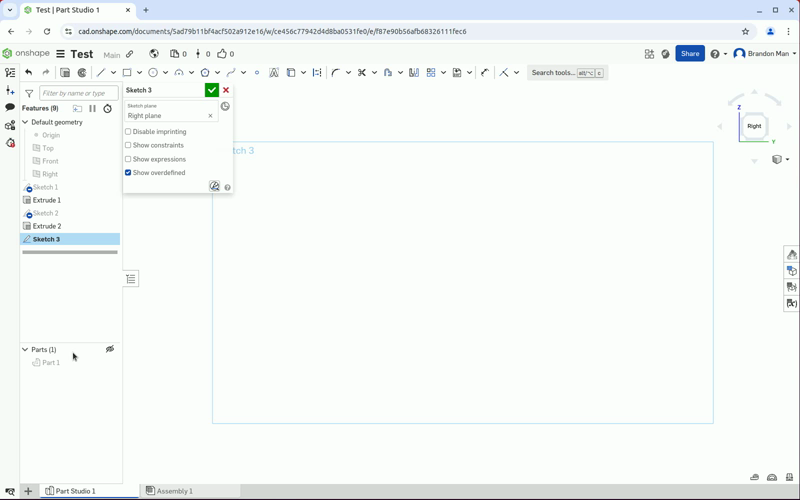
key(c)
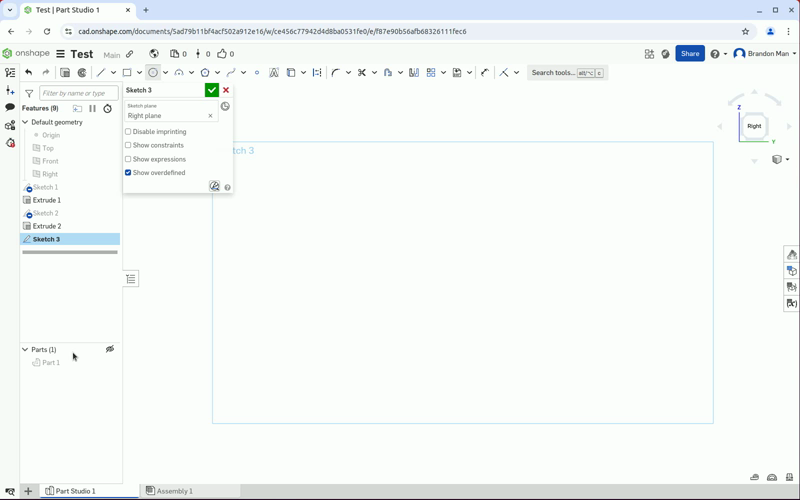
key_down(shift)
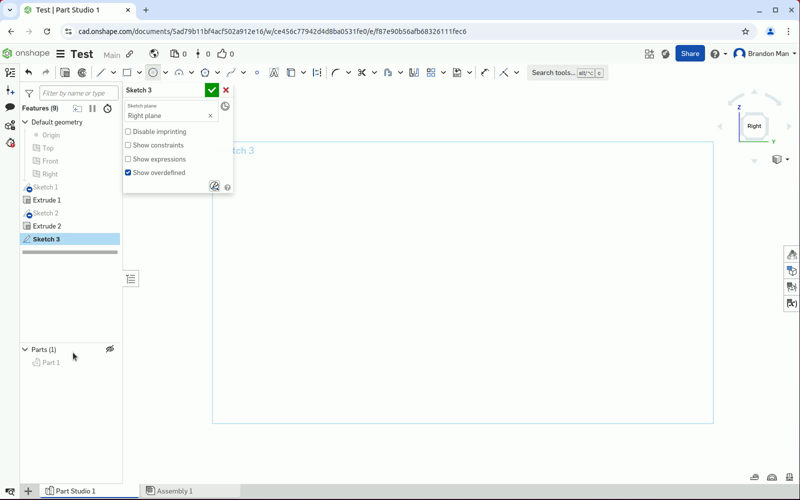
mouse_move(439, 282)
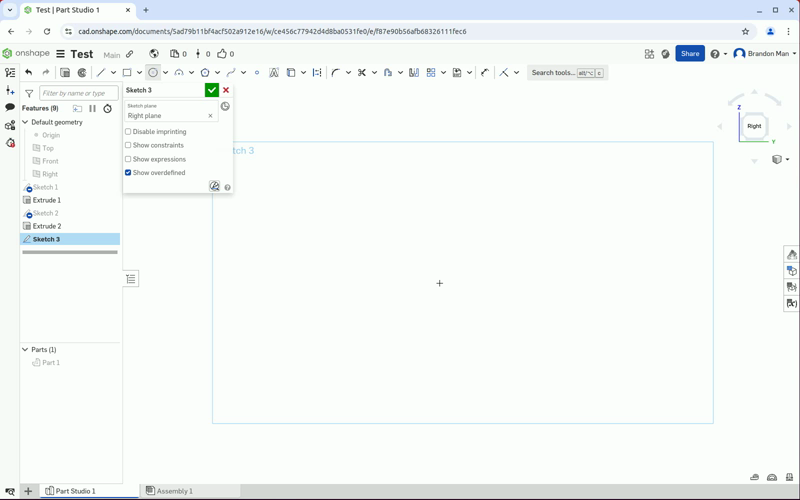
click(439, 282)
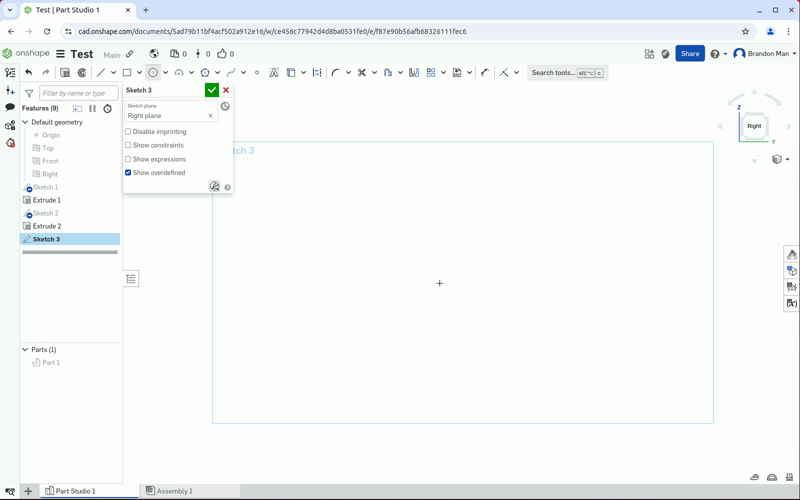
key_up(shift)
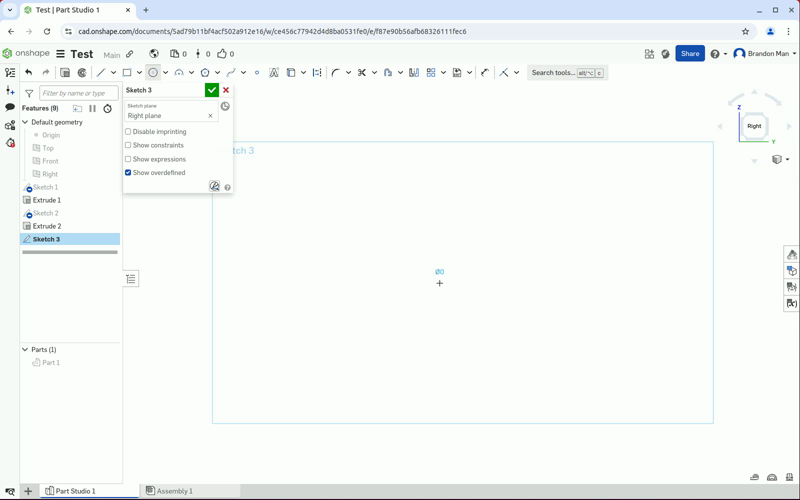
mouse_move(440, 282)
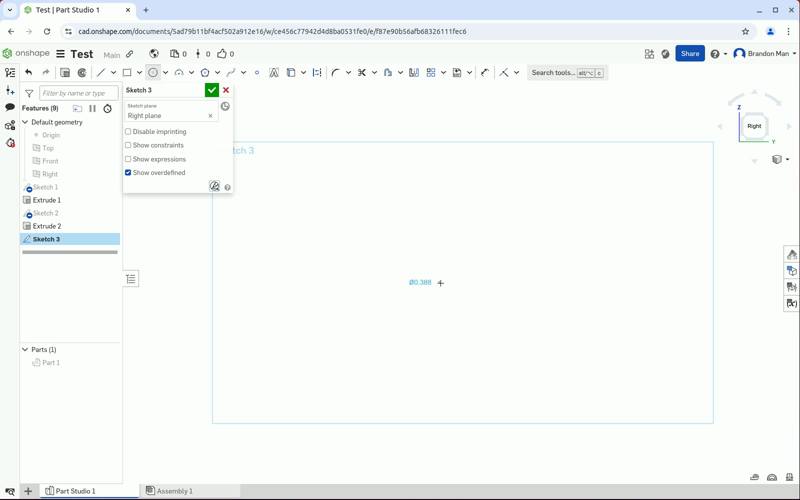
scroll(6)
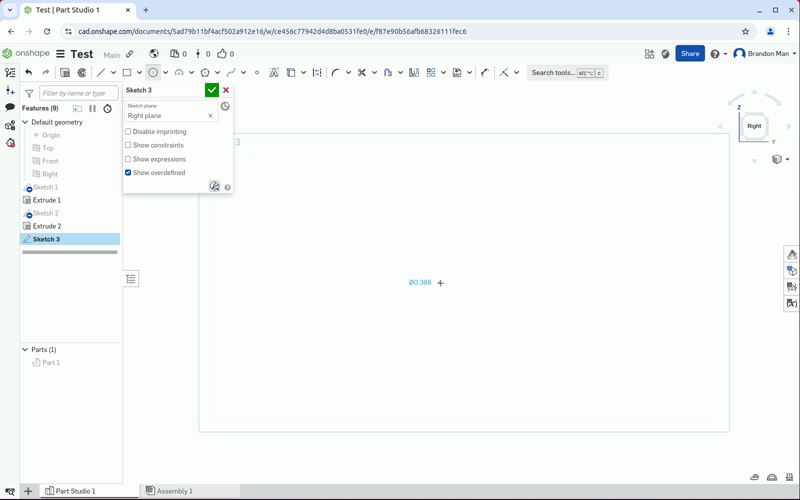
scroll(6)
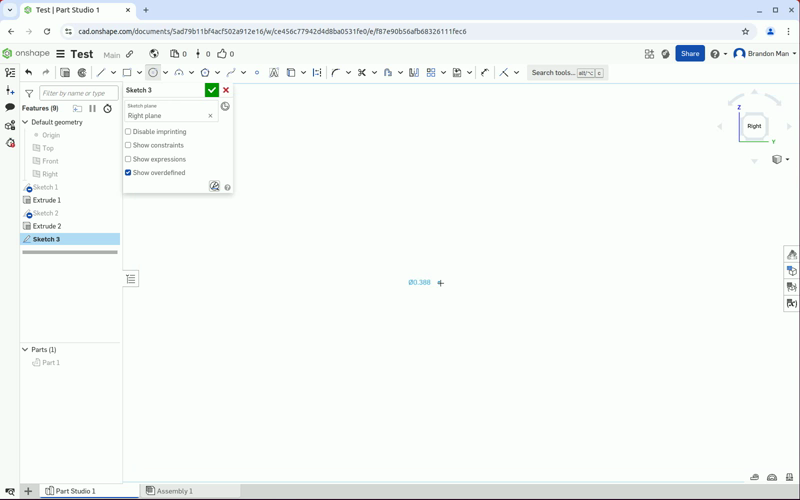
scroll(6)
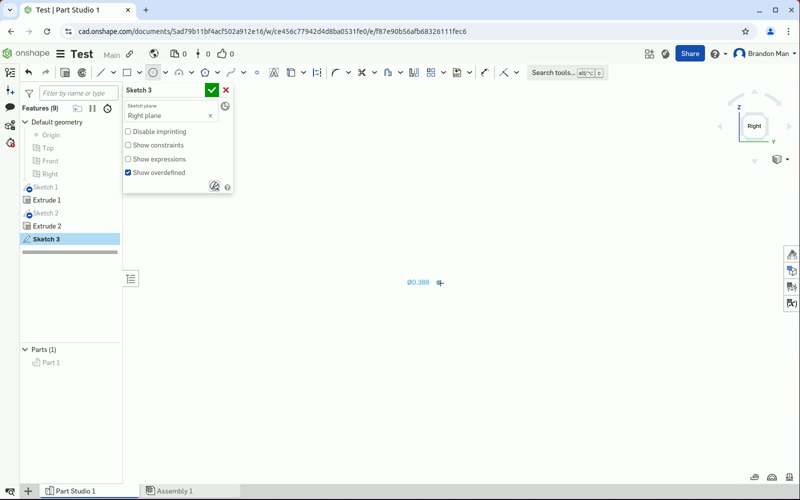
scroll(6)
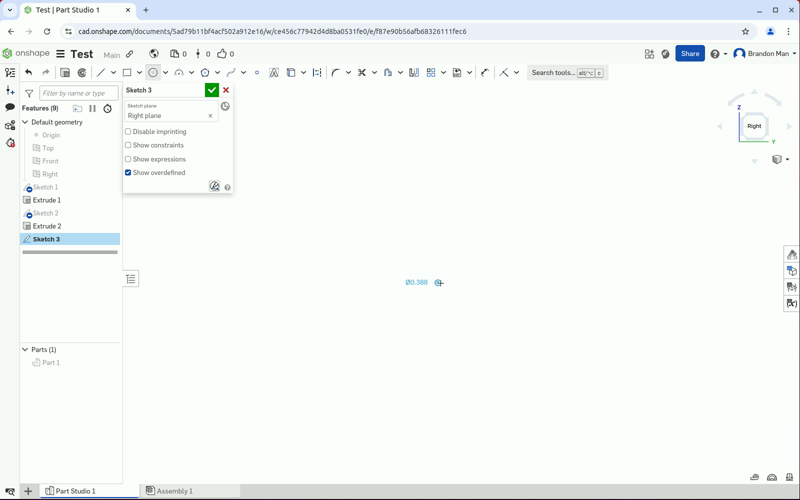
scroll(6)
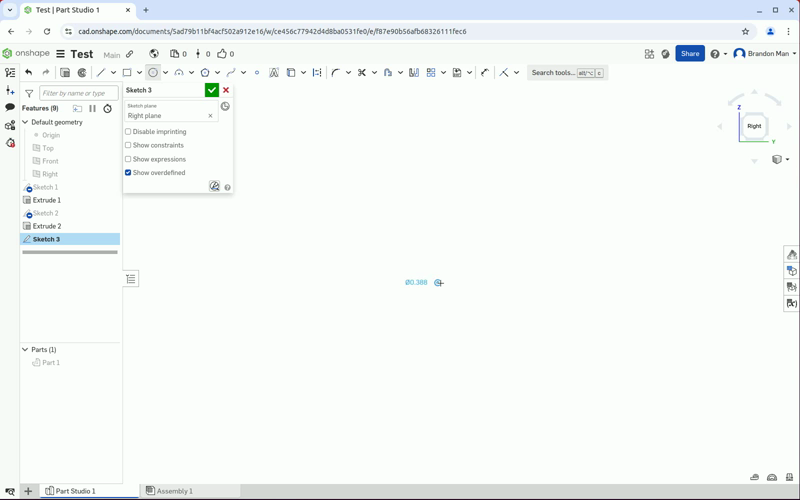
scroll(6)
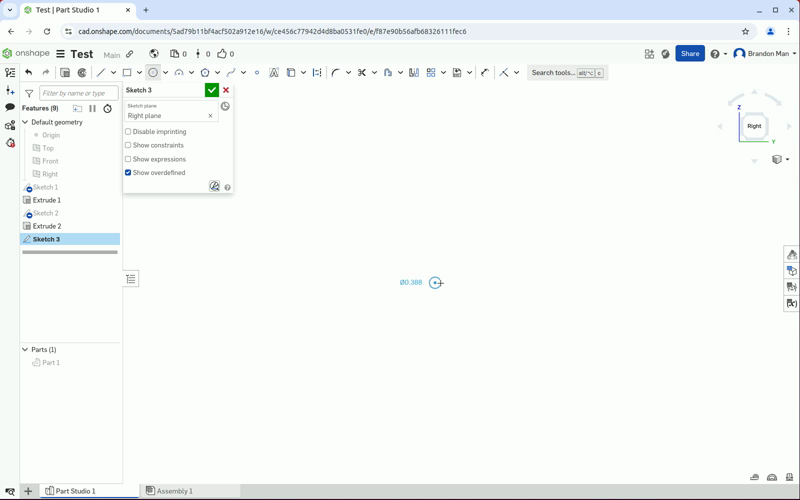
scroll(6)
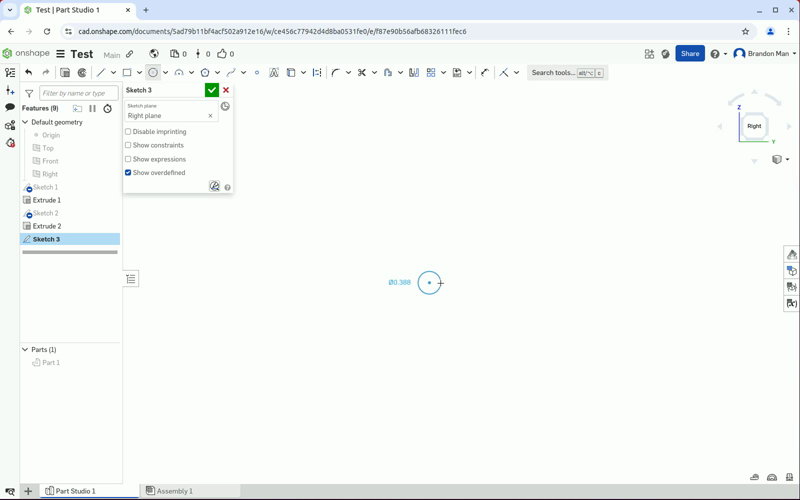
click(440, 282)
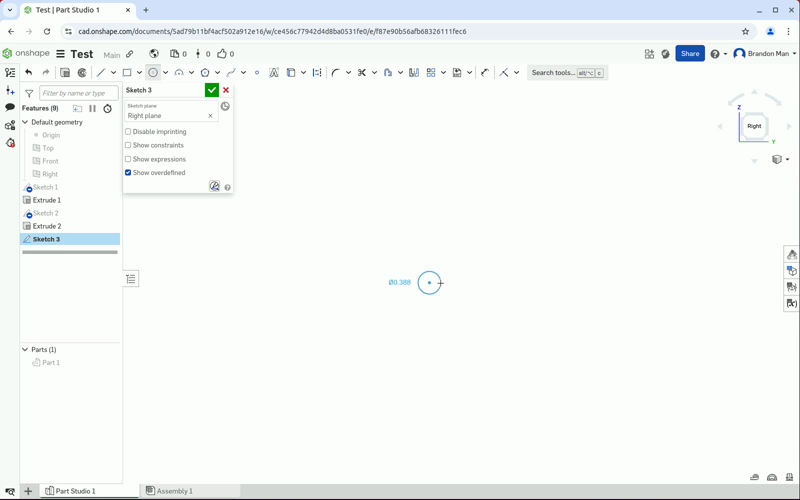
scroll(-6)
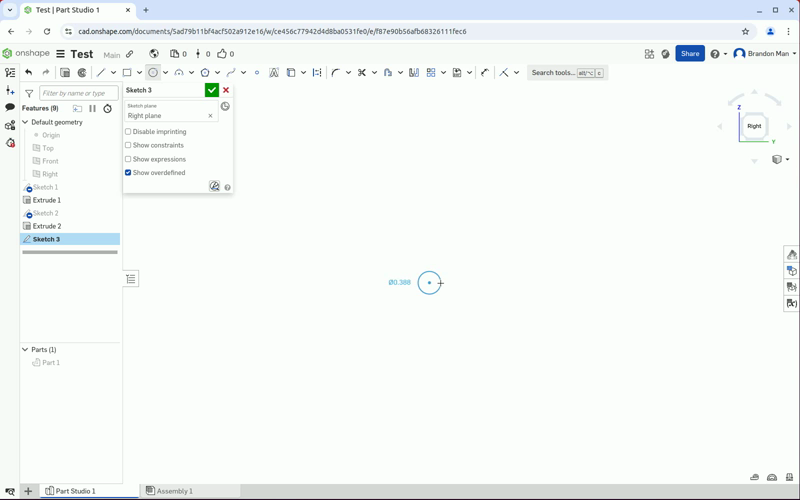
scroll(-6)
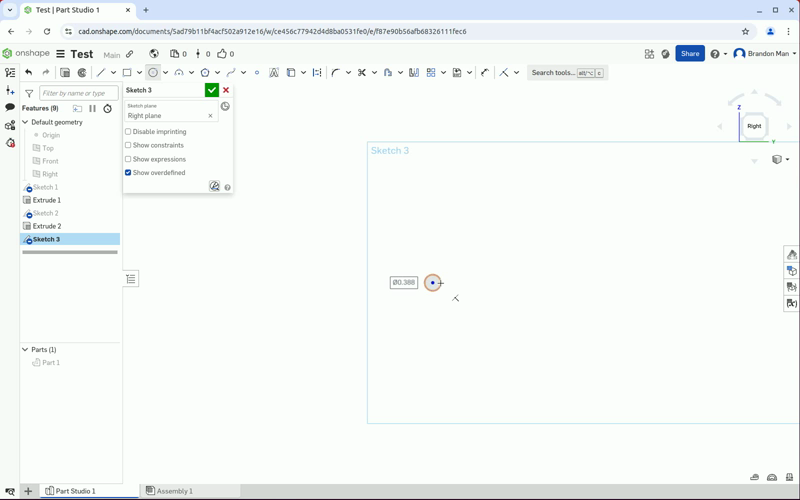
scroll(-6)
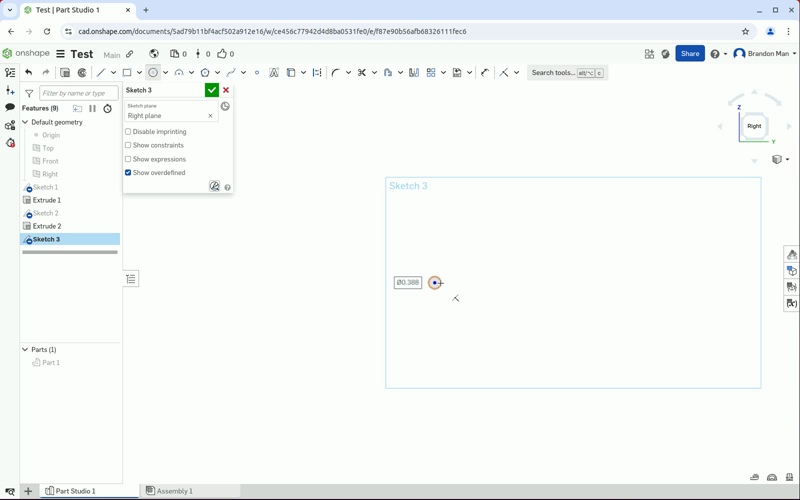
scroll(-6)
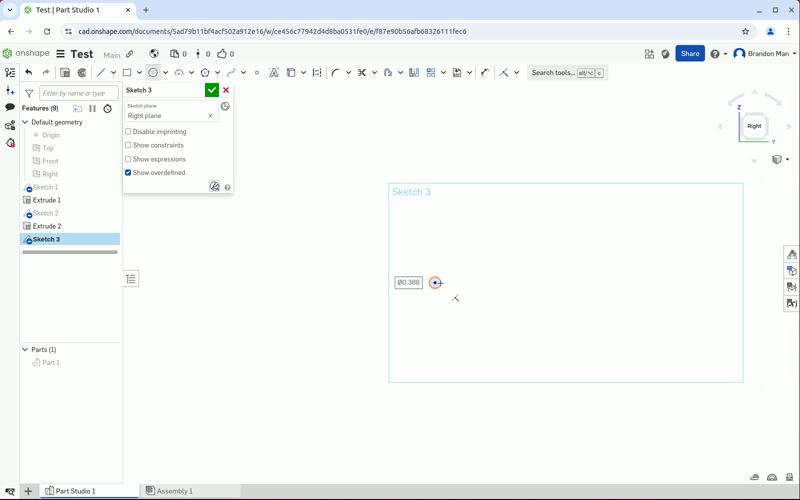
scroll(-6)
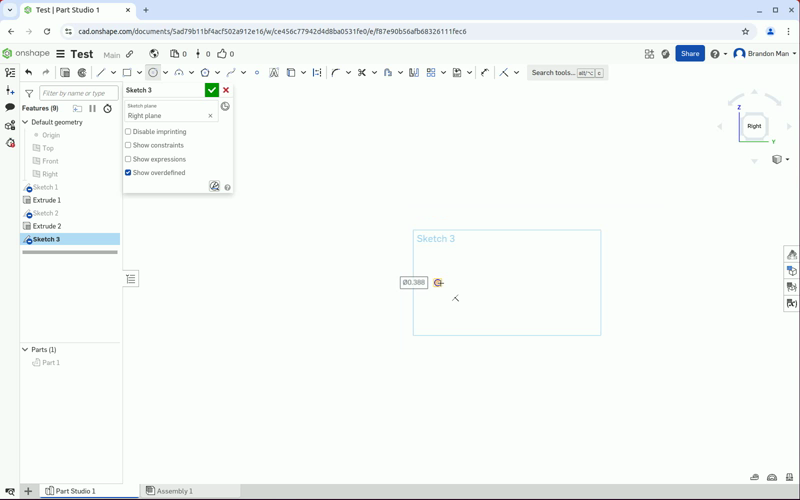
scroll(-6)
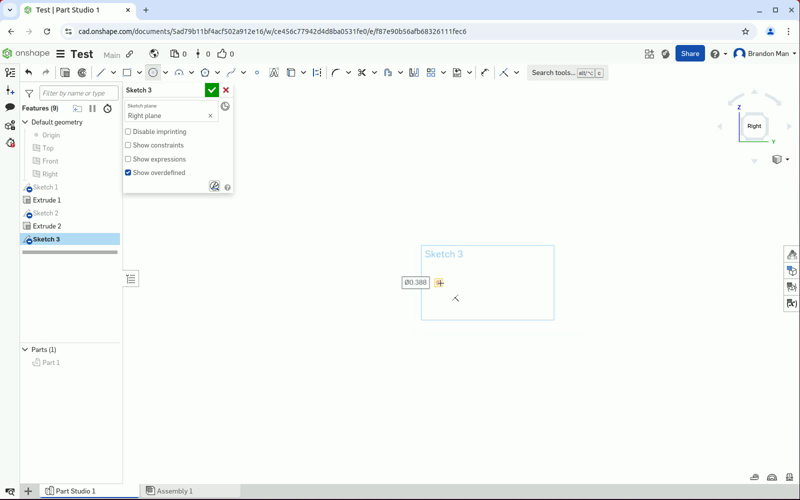
scroll(-6)
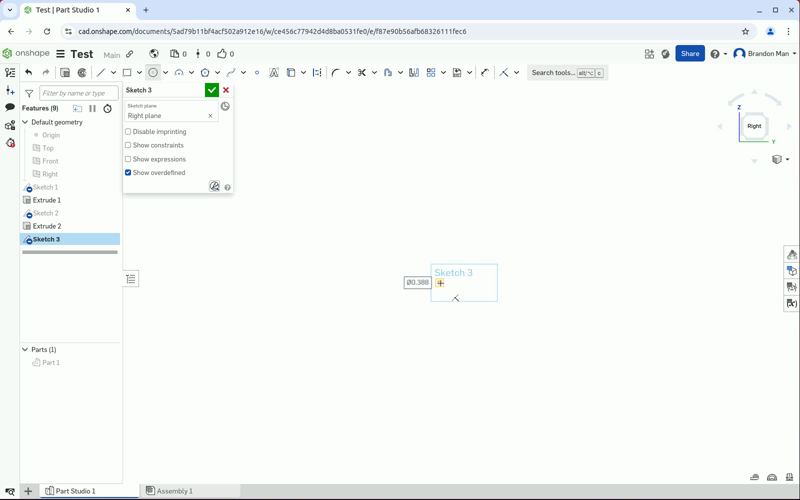
key(esc)
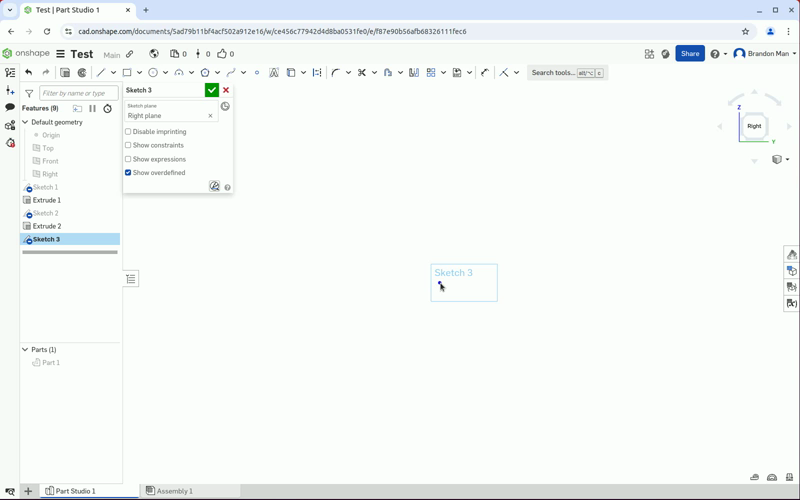
mouse_move(440, 282)
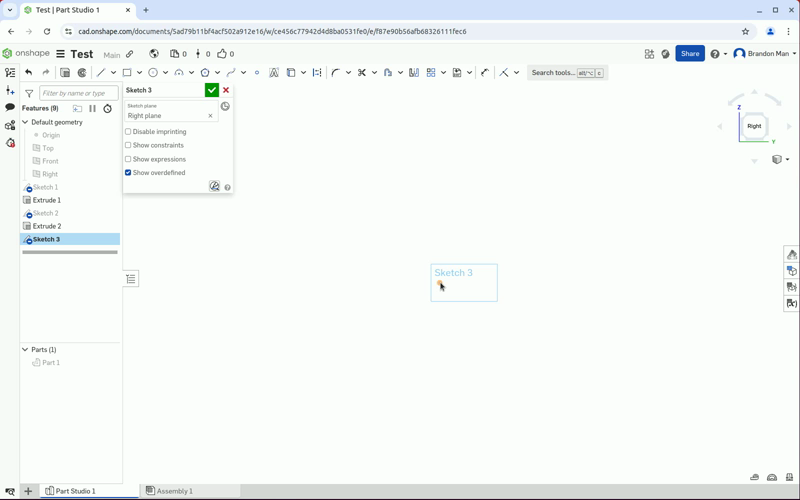
scroll(6)
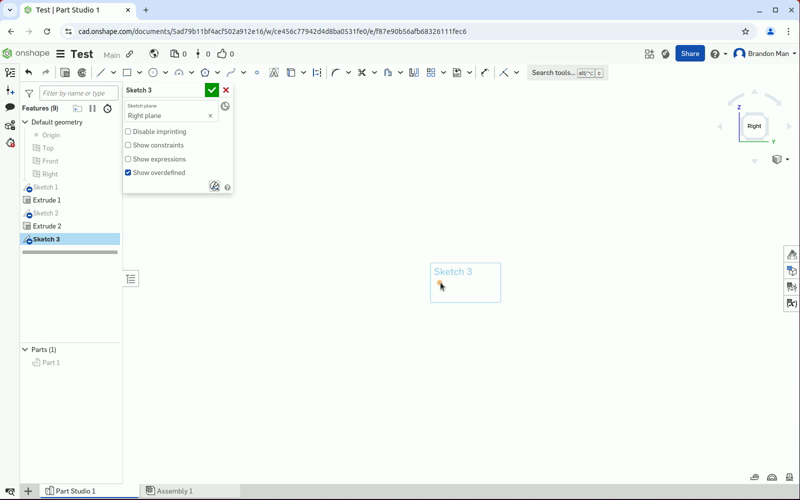
scroll(6)
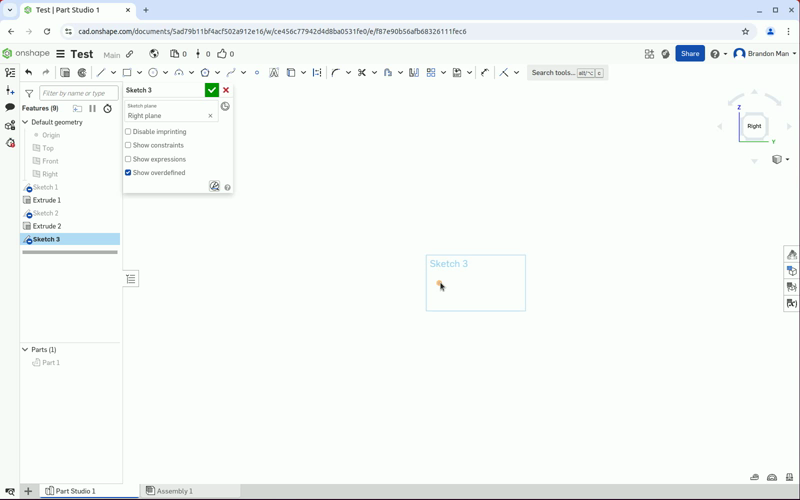
scroll(6)
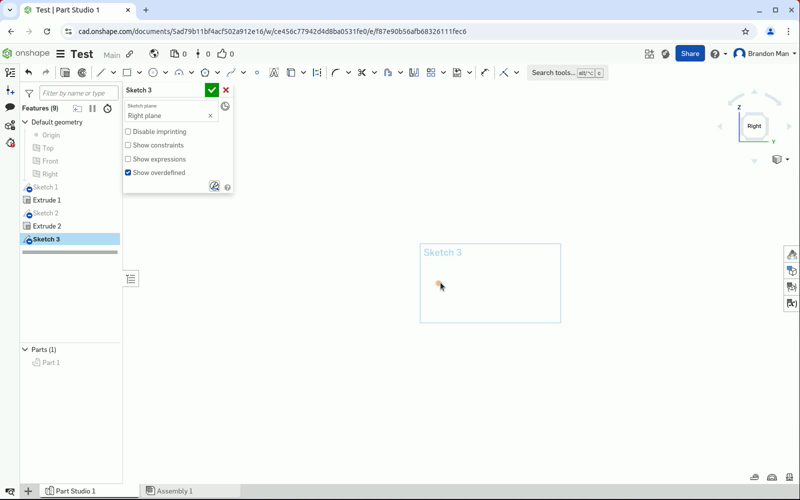
scroll(6)
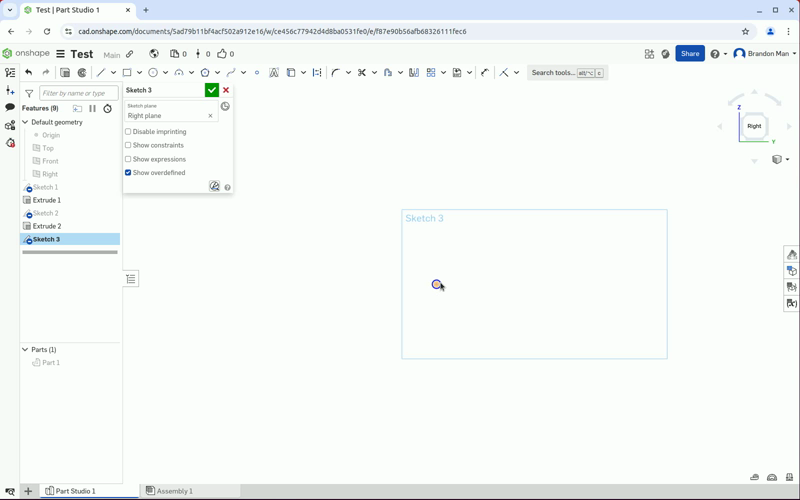
scroll(6)
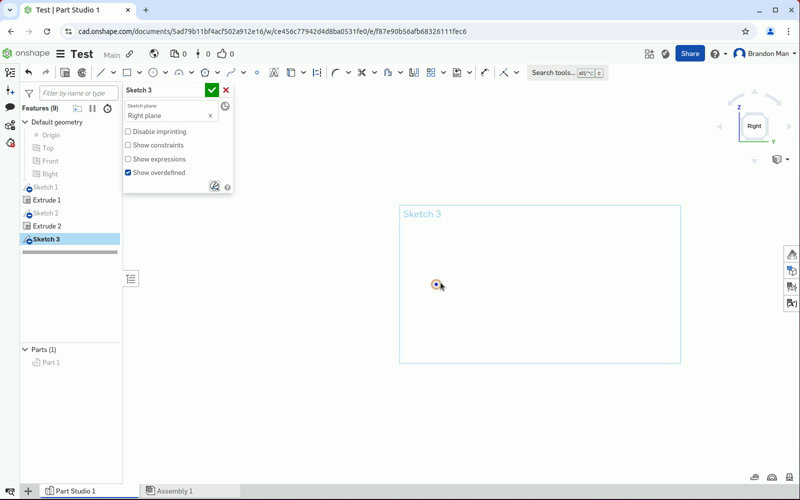
scroll(6)
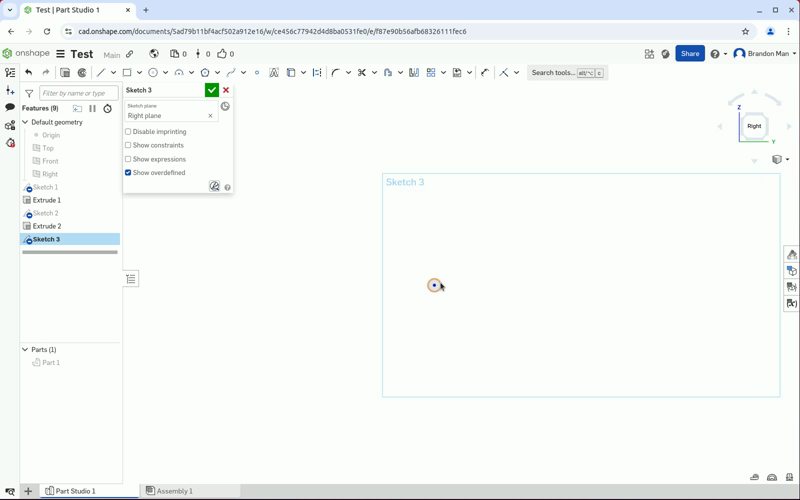
scroll(6)
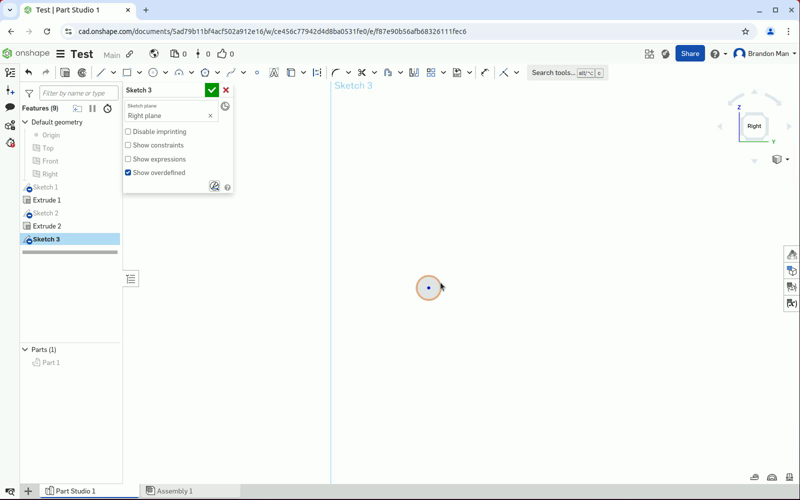
click(440, 282)
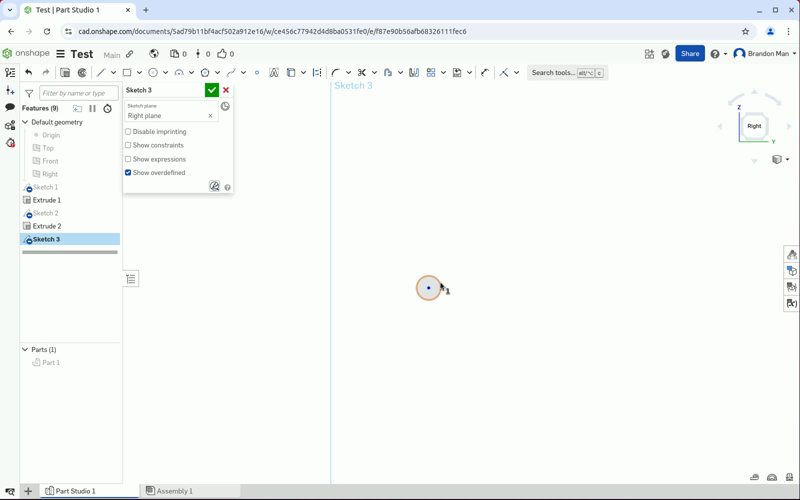
scroll(-6)
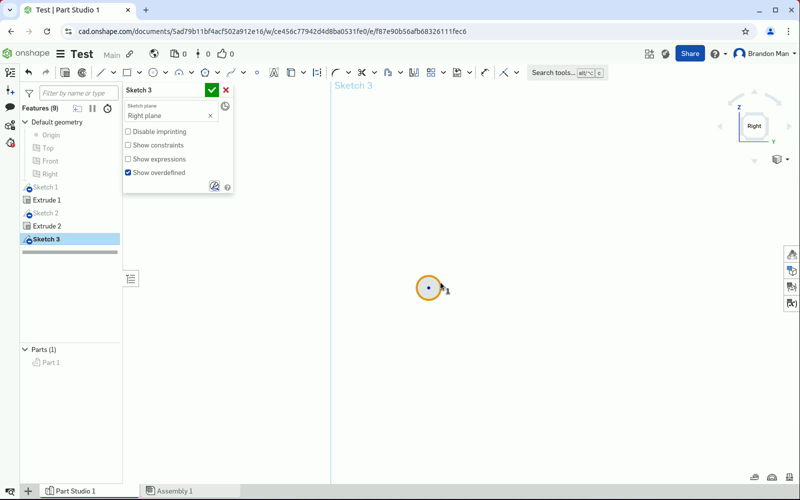
scroll(-6)
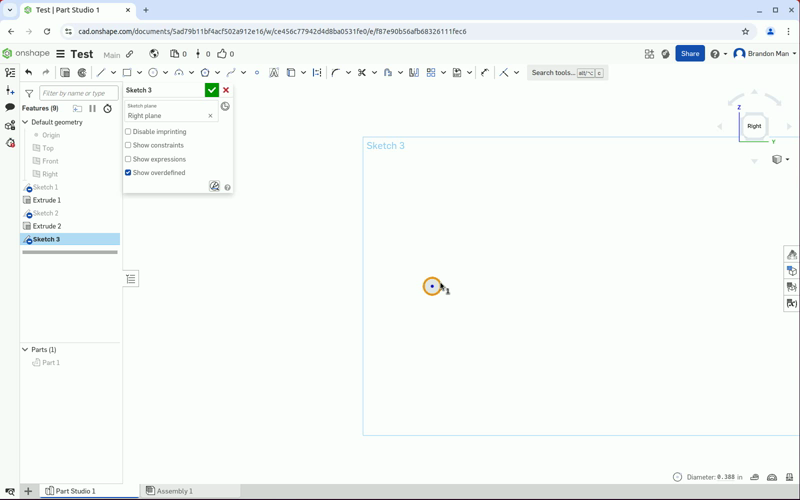
scroll(-6)
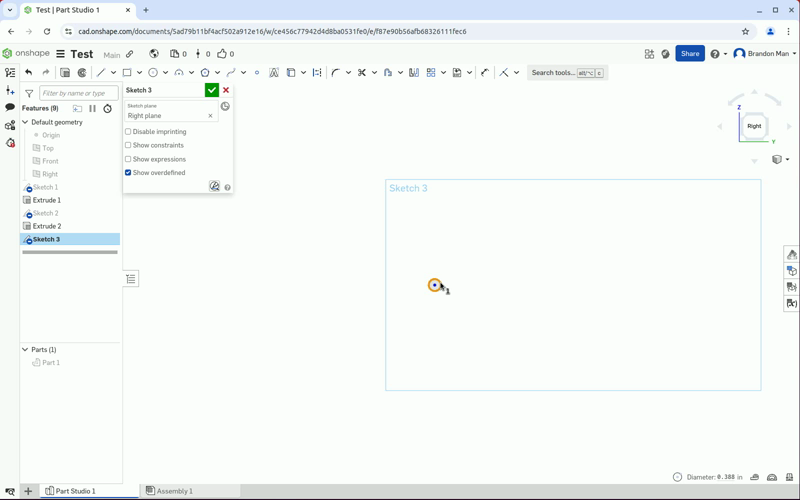
scroll(-6)
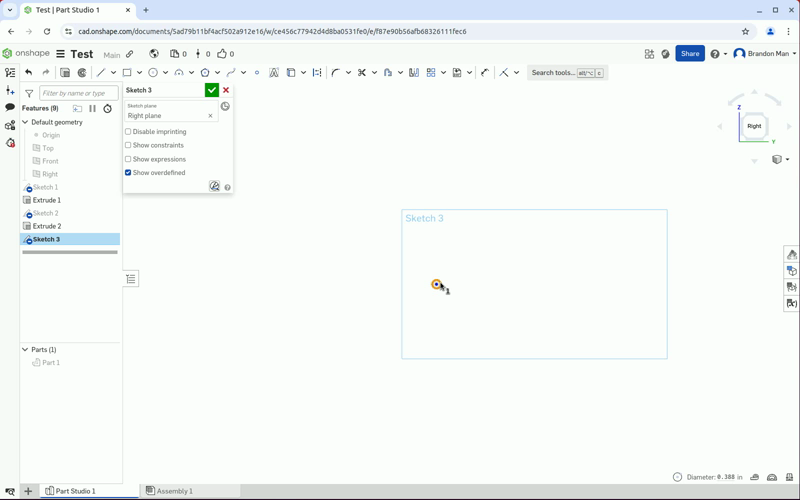
scroll(-6)
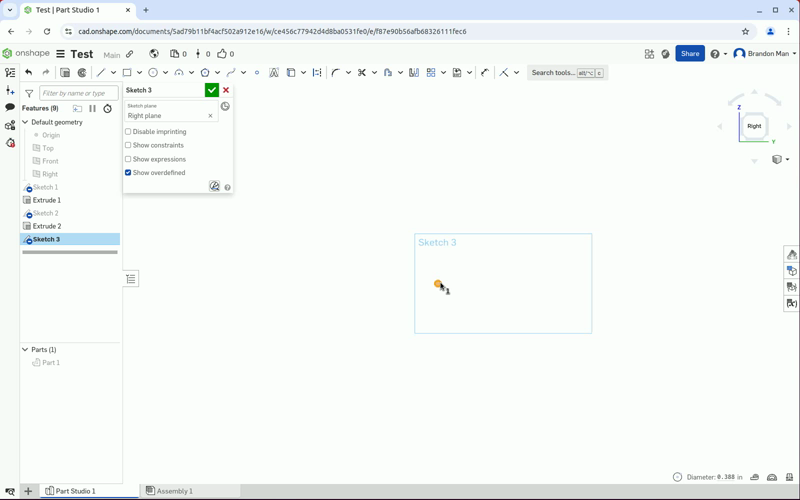
scroll(-6)
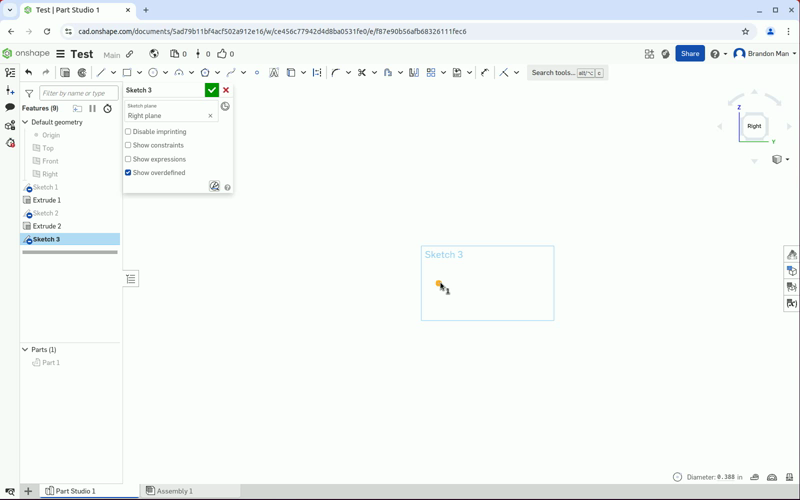
scroll(-6)
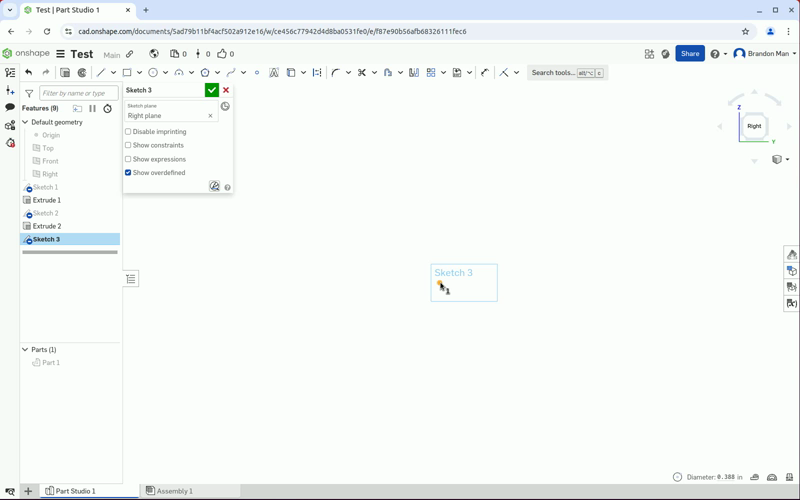
mouse_move(73, 352)
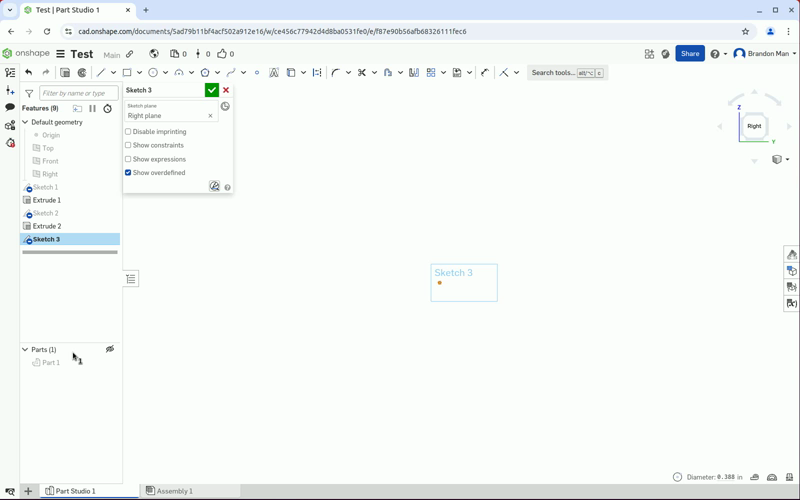
key(shift+y)
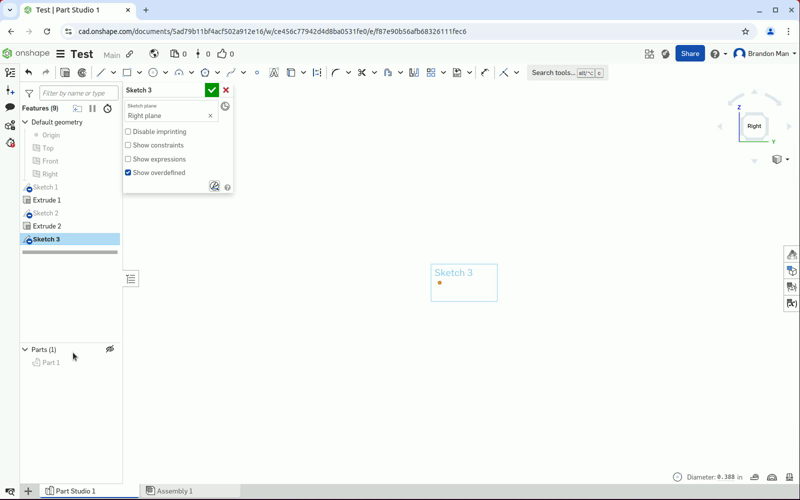
key(shift+e)
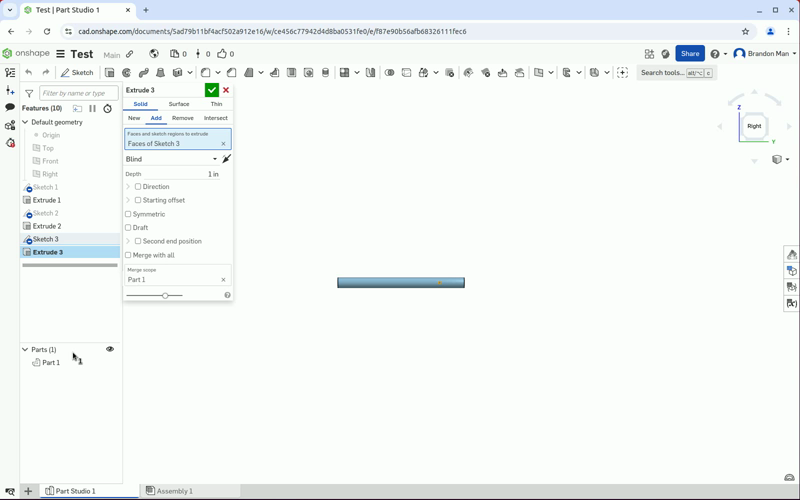
mouse_move(143, 106)
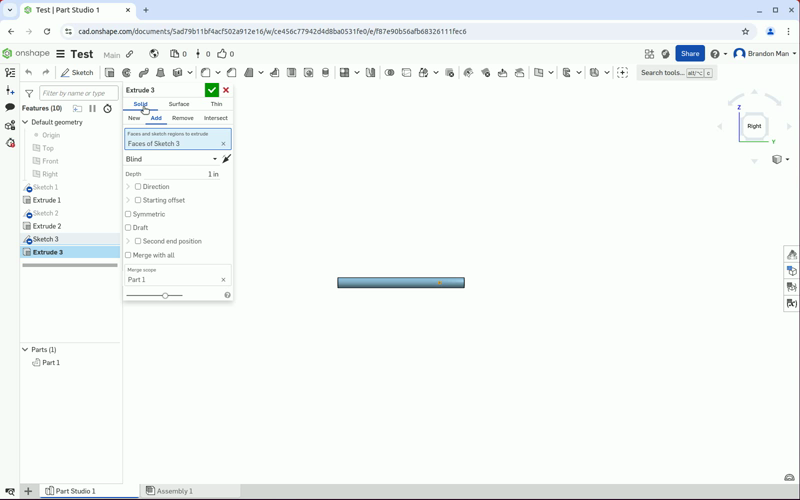
click(143, 106)
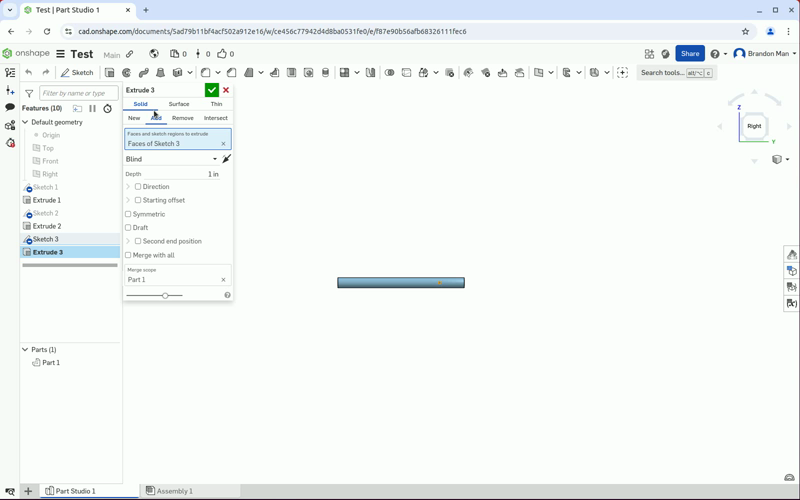
mouse_move(186, 120)
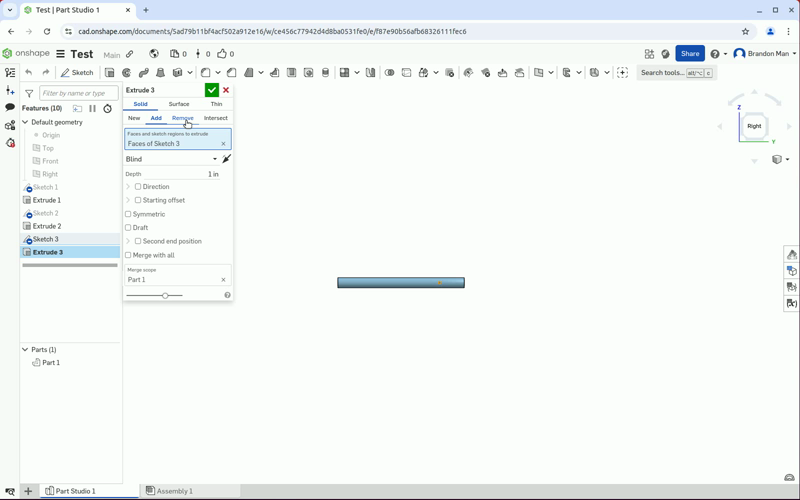
click(186, 120)
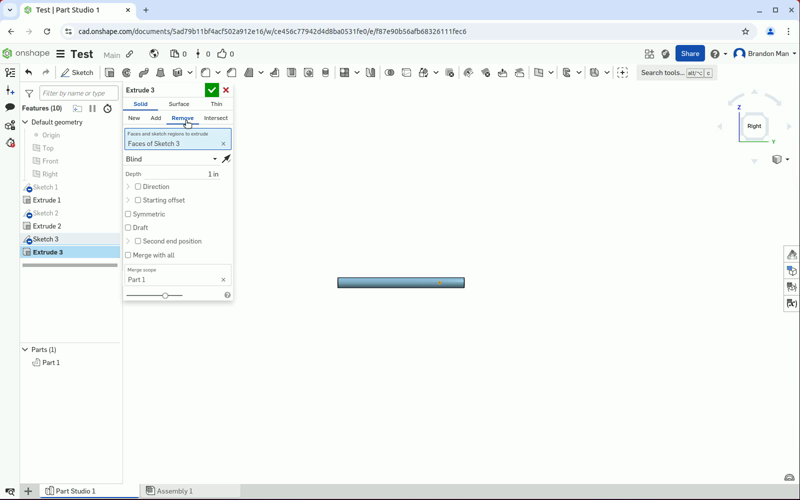
key(tab, 4)
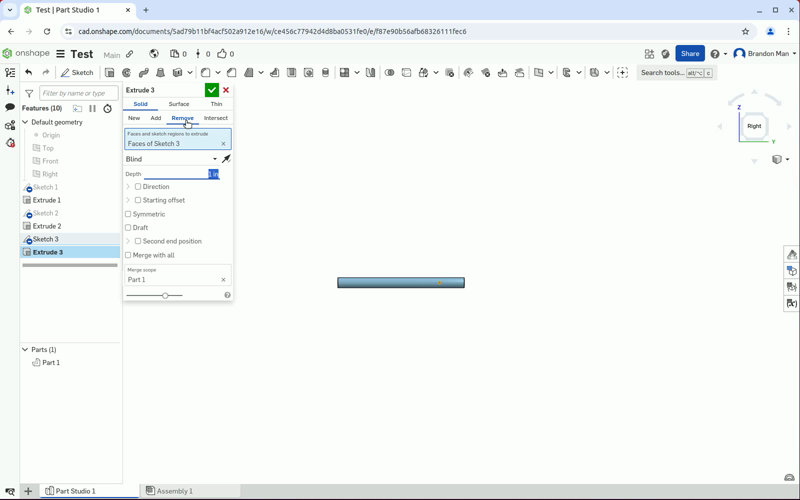
text(-1.444)
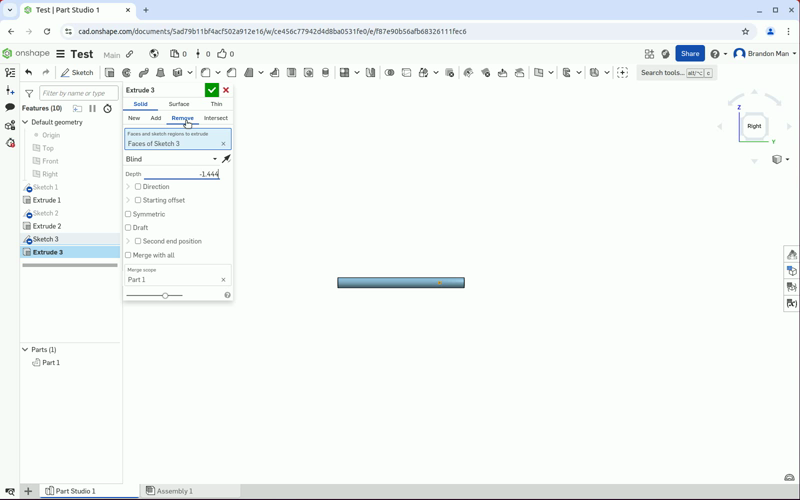
key(tab, 3)
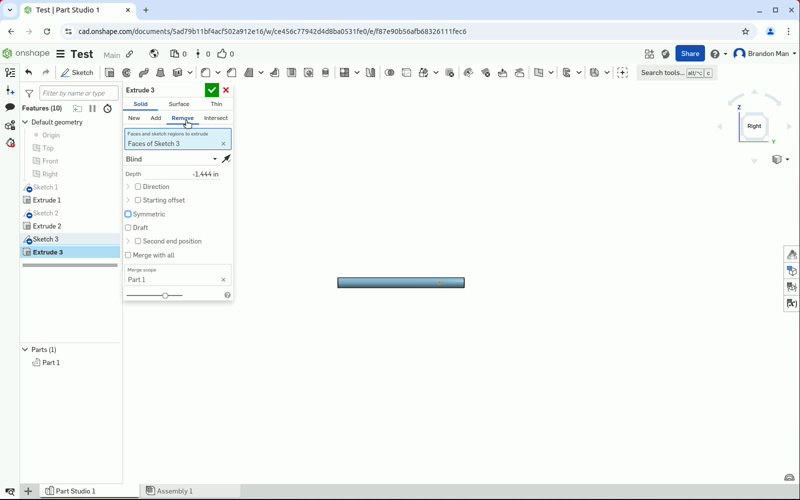
key(space)
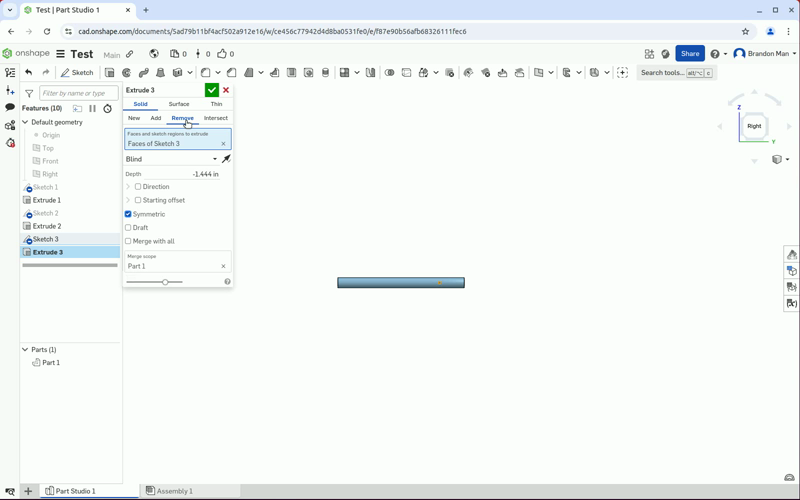
key(tab, 2)
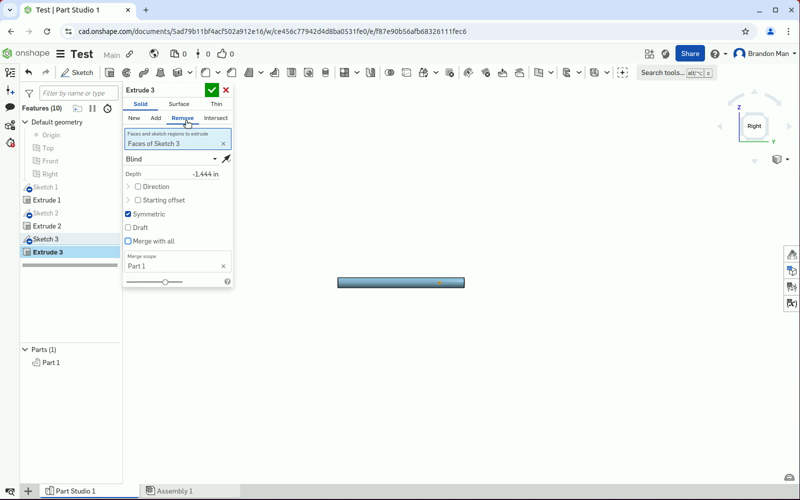
key(space)
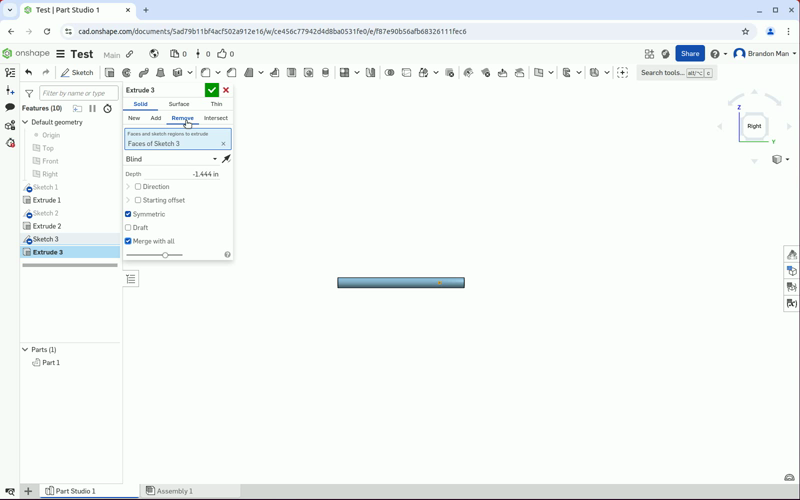
key(enter)
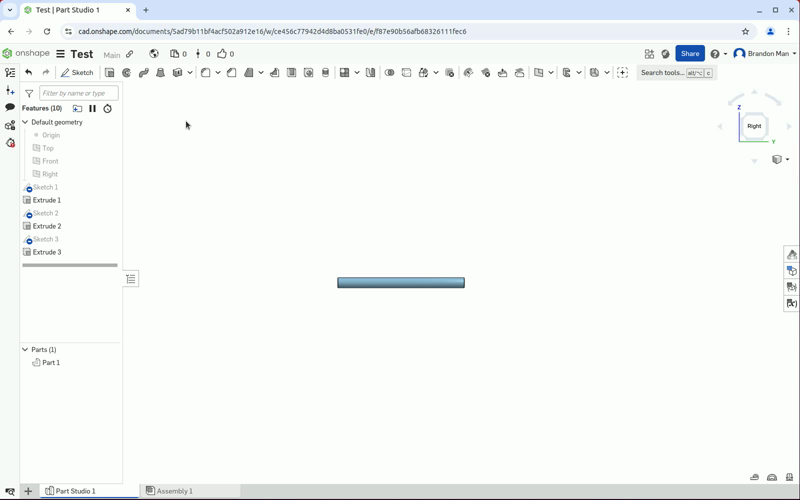
key(shift+h)
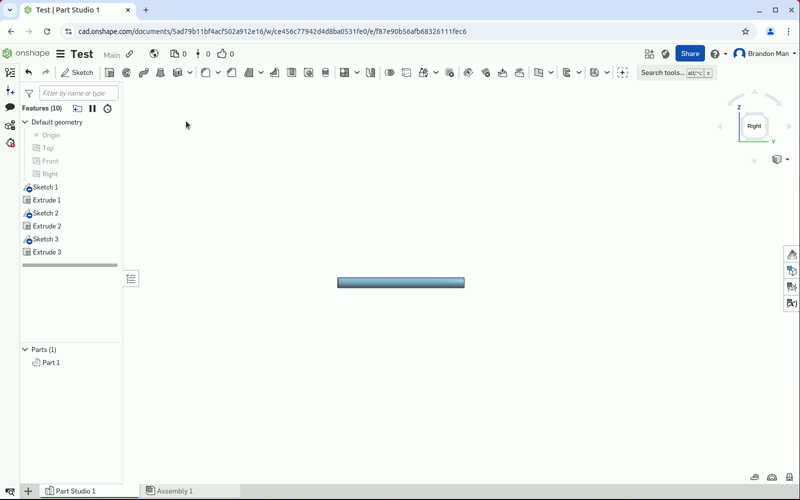
key(shift+h)
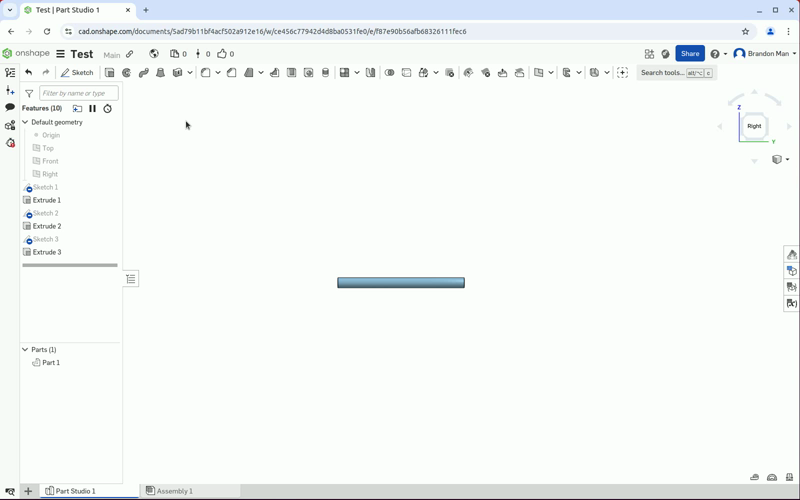
mouse_move(73, 189)
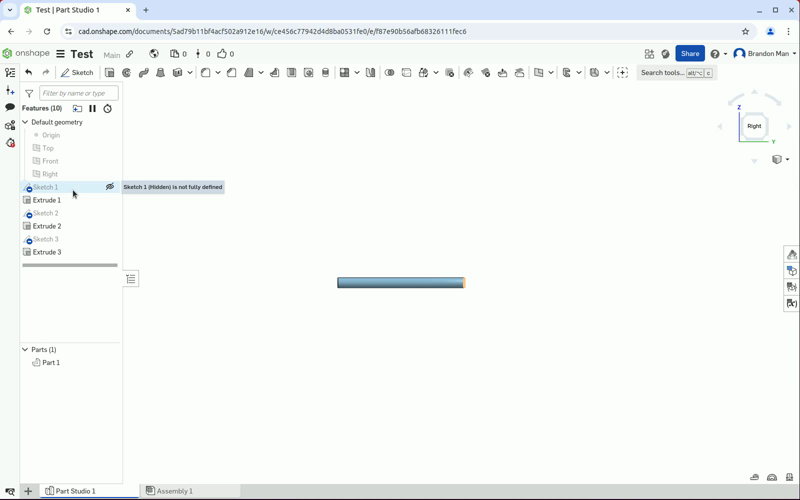
click(73, 189)
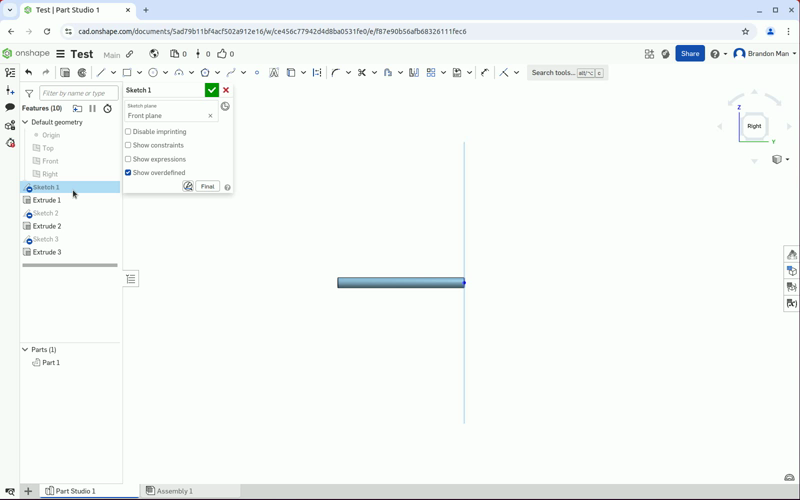
mouse_move(229, 92)
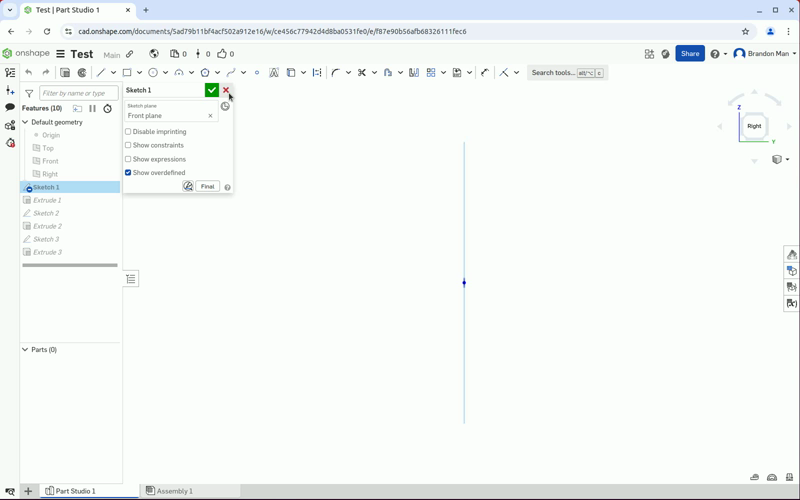
click(229, 92)
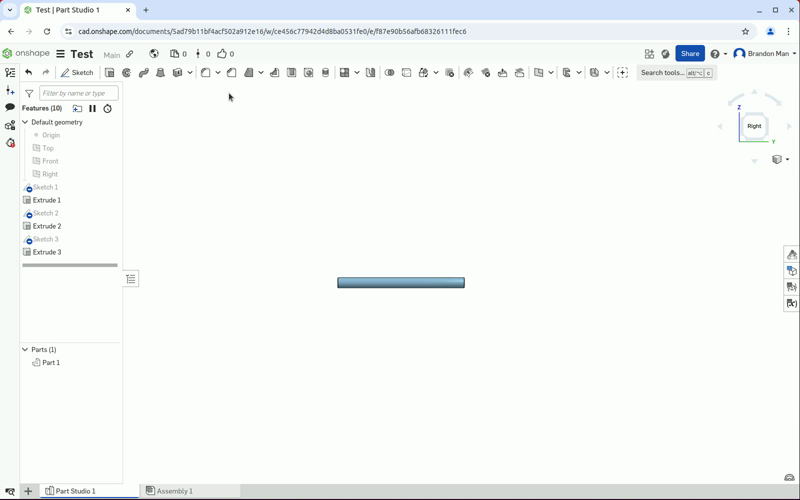
mouse_move(73, 352)
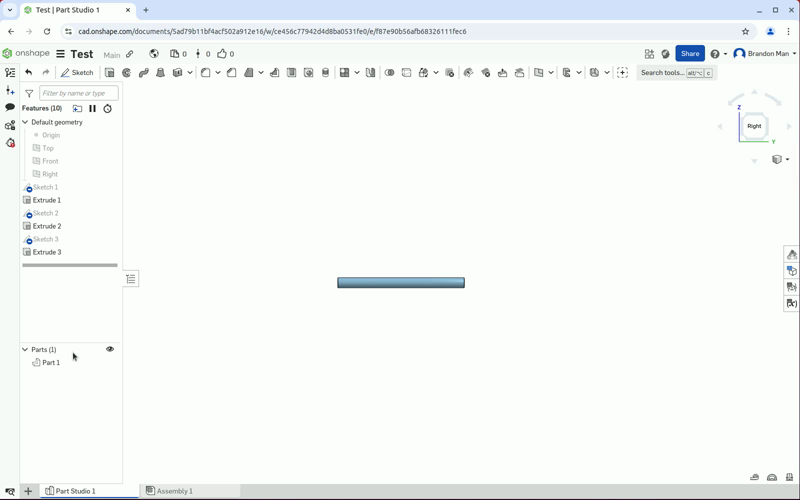
key(y)
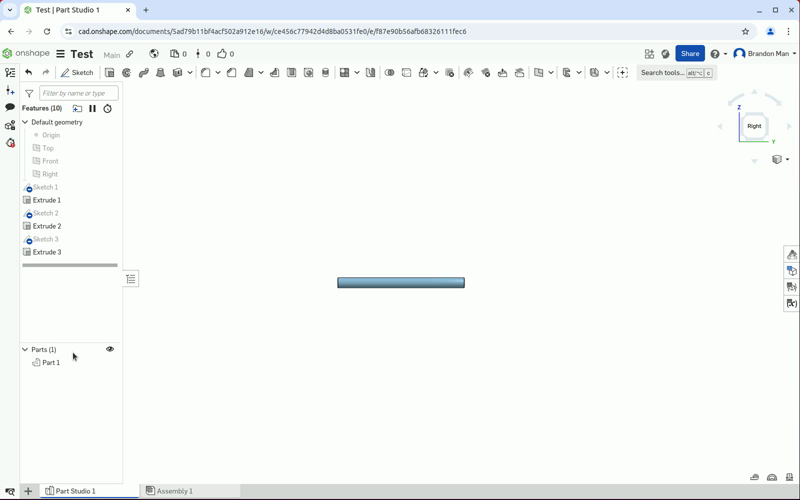
key(shift+p)
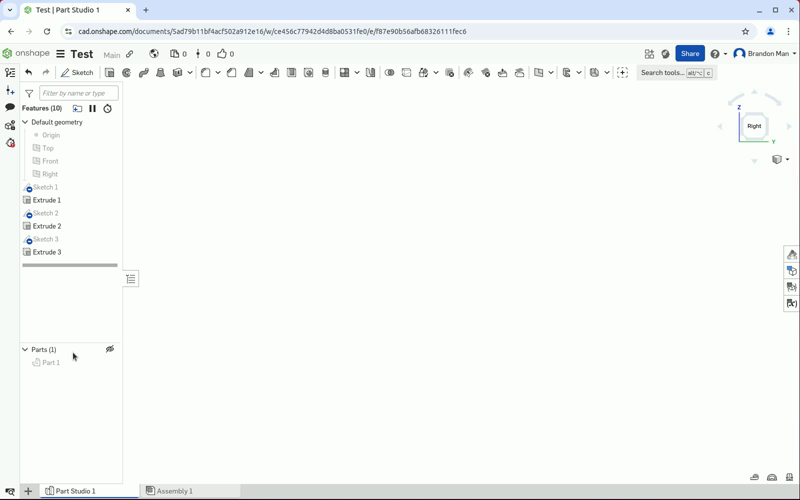
key(space)
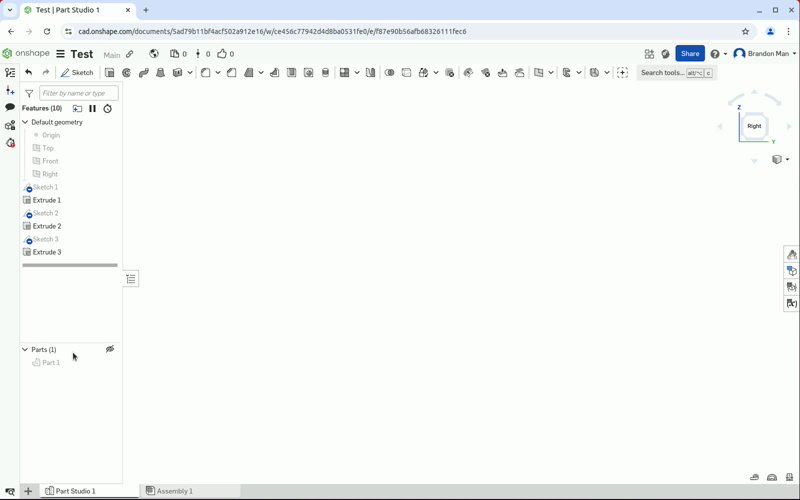
key_down(shift)
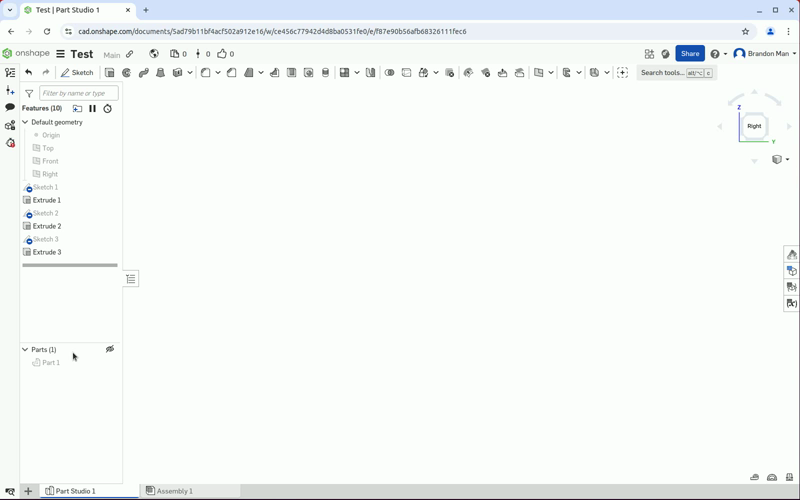
key(right)
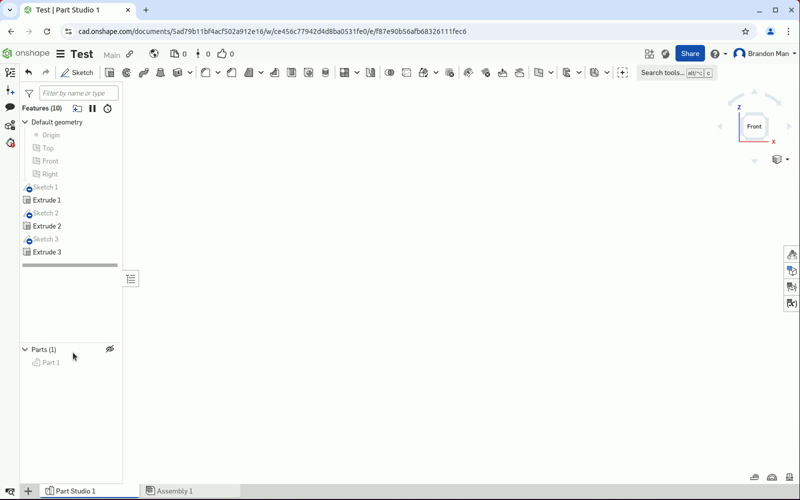
key_up(shift)
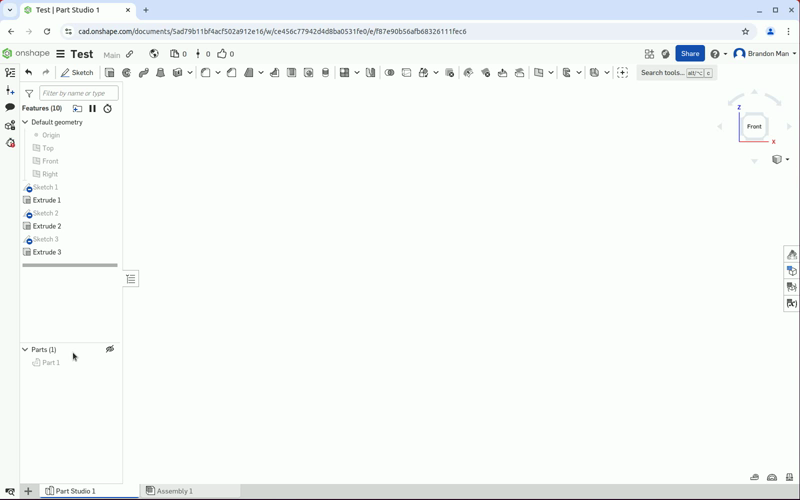
key(space)
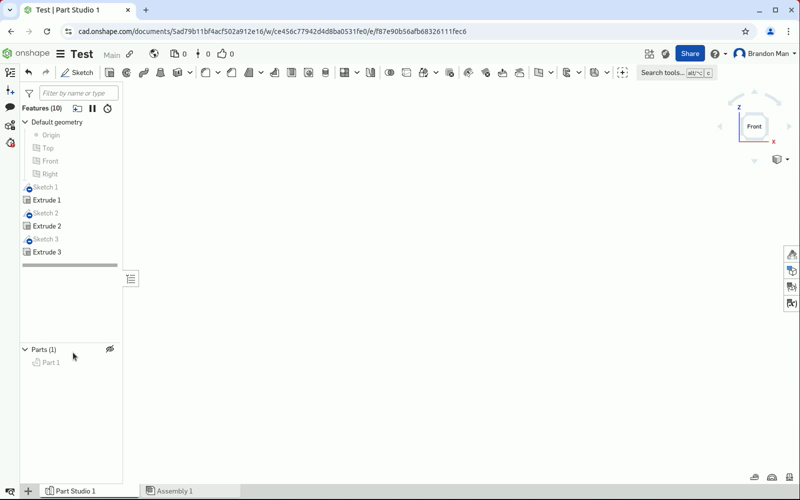
key_down(shift)
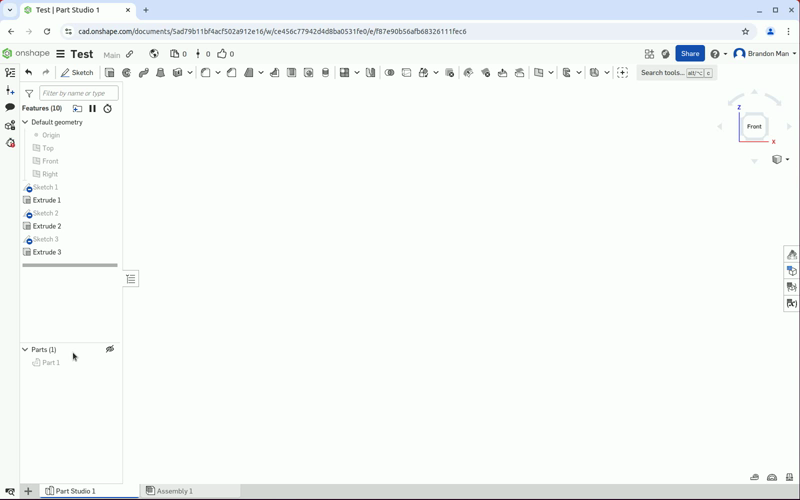
key(down)
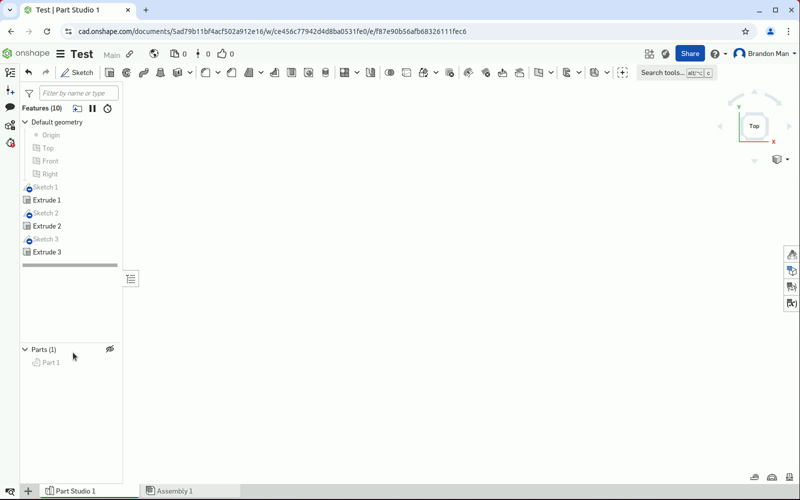
key_up(shift)
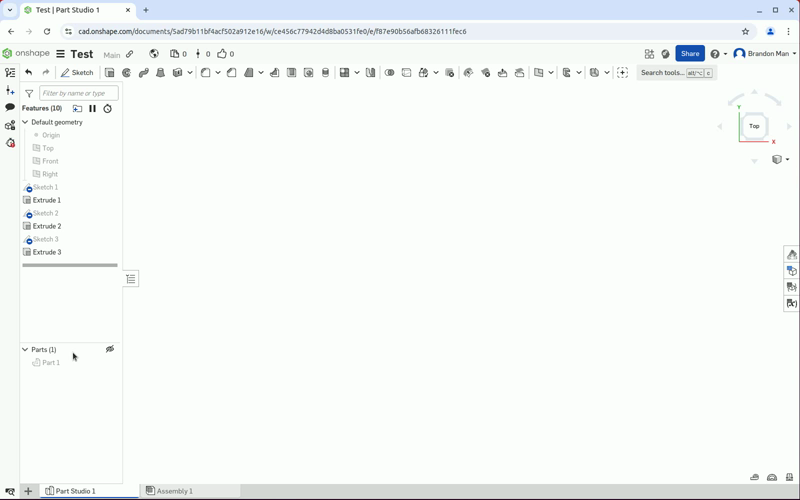
mouse_move(73, 352)
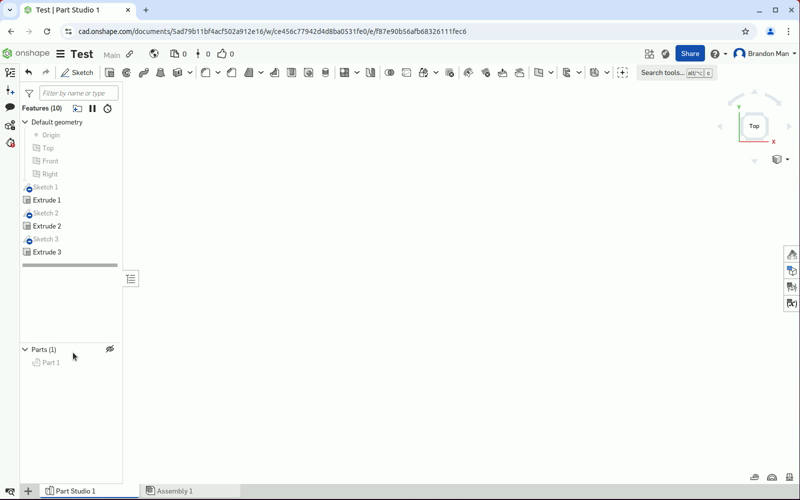
key(shift+y)
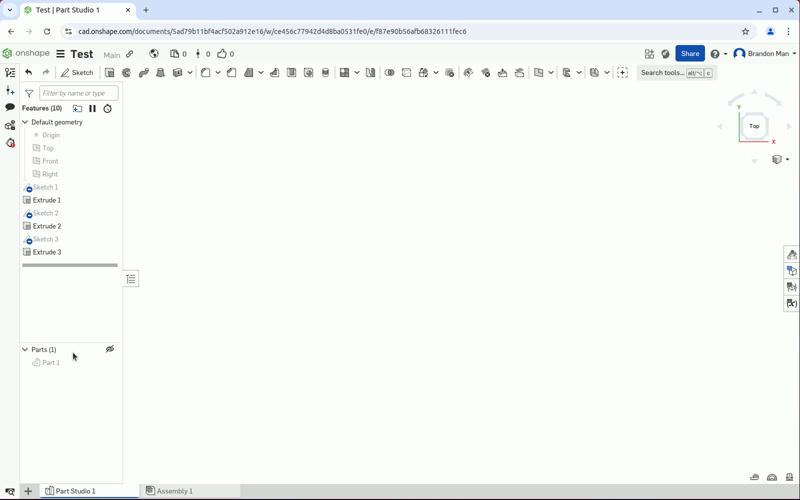
key(shift+s)
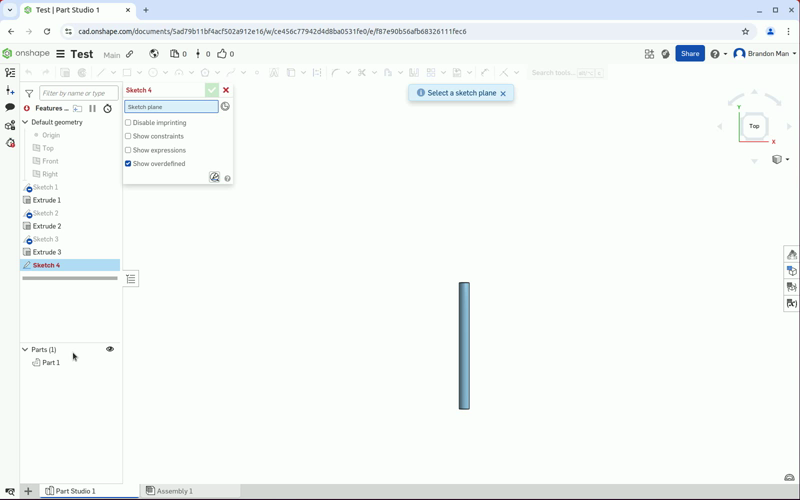
mouse_move(73, 150)
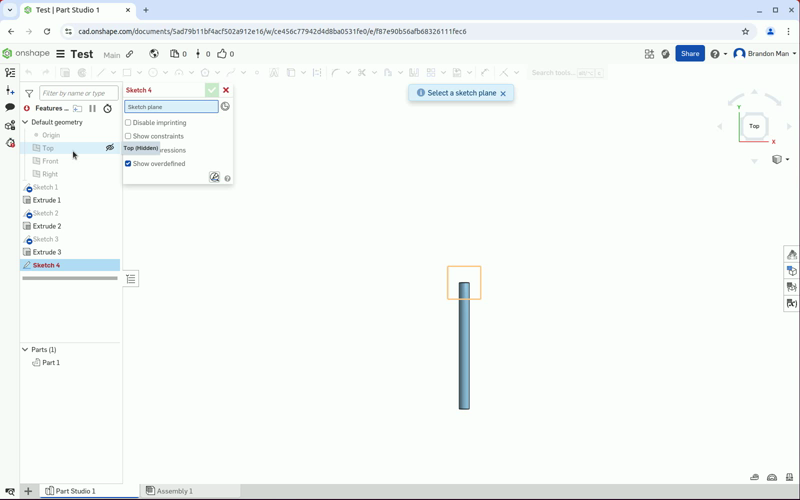
click(73, 150)
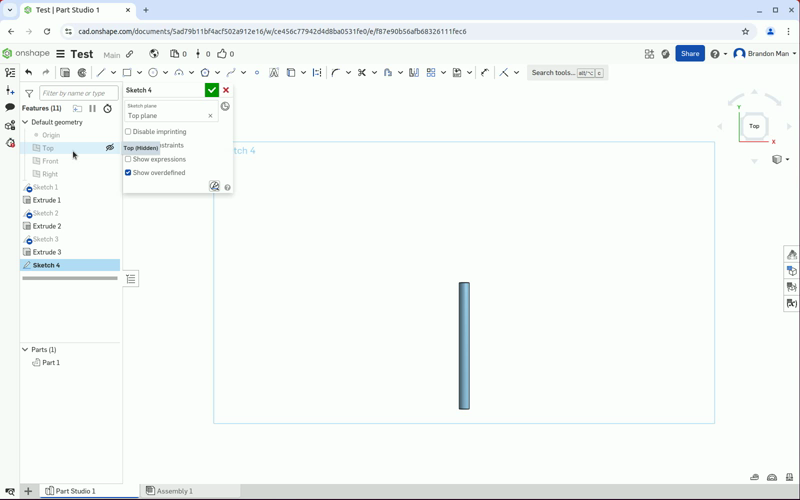
mouse_move(73, 352)
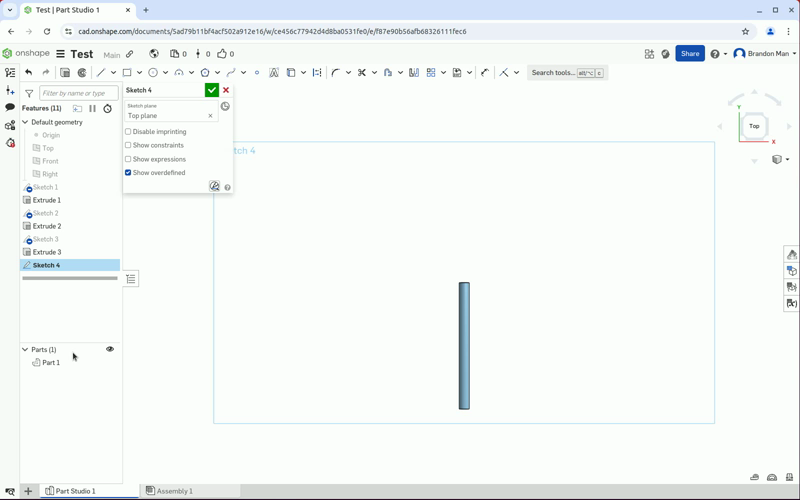
key(y)
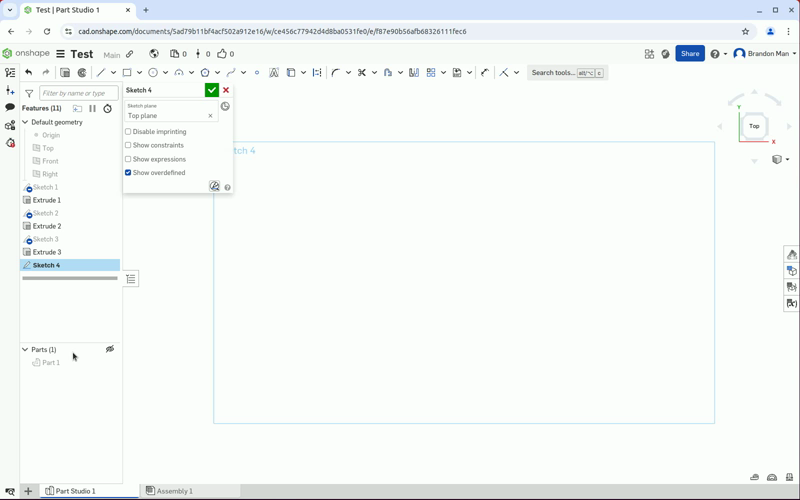
key(c)
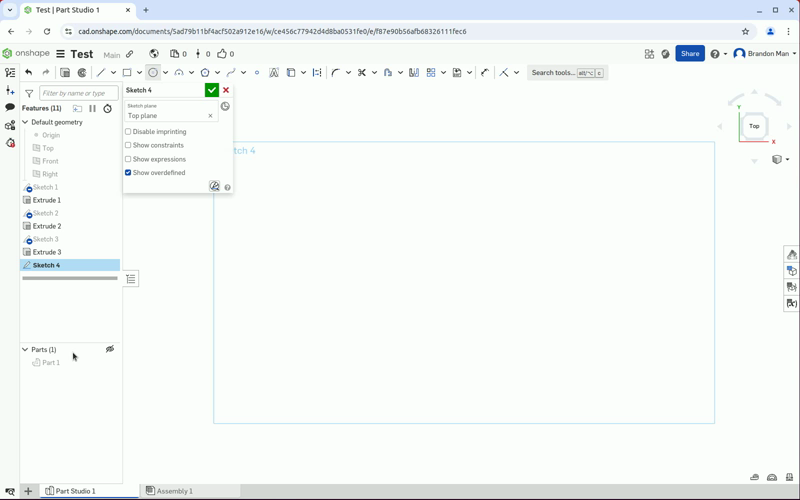
key_down(shift)
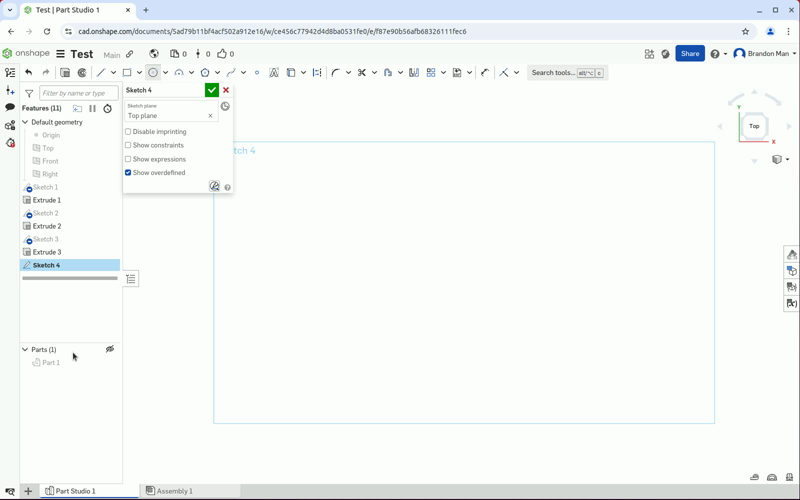
mouse_move(460, 304)
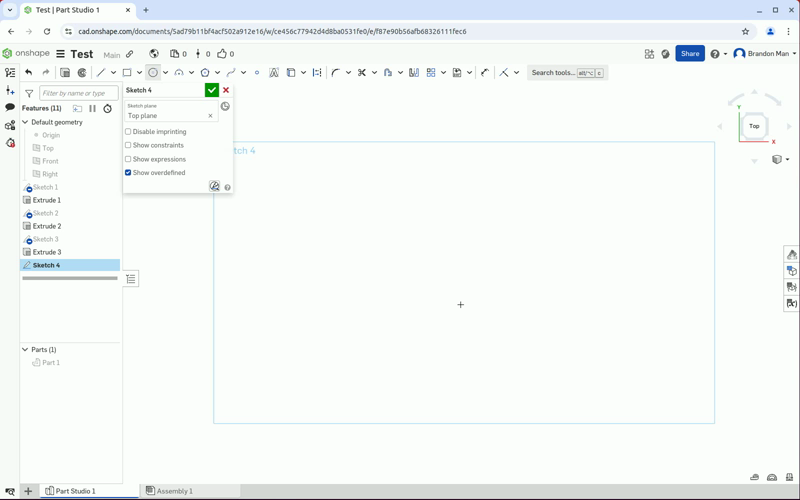
click(460, 304)
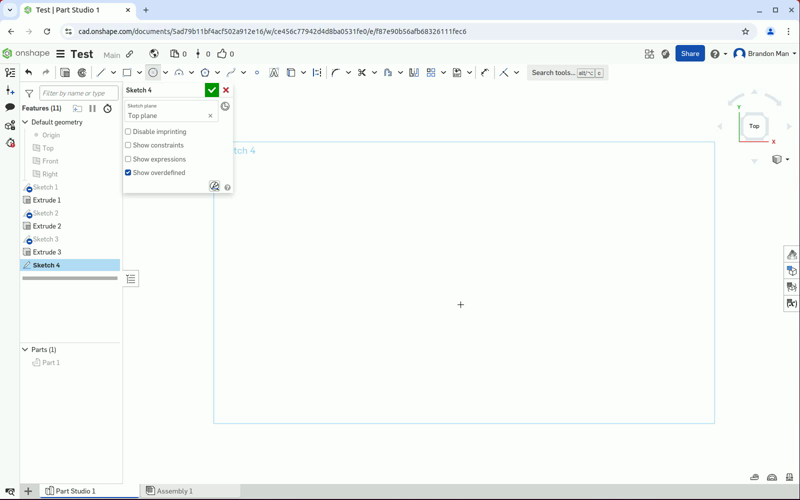
key_up(shift)
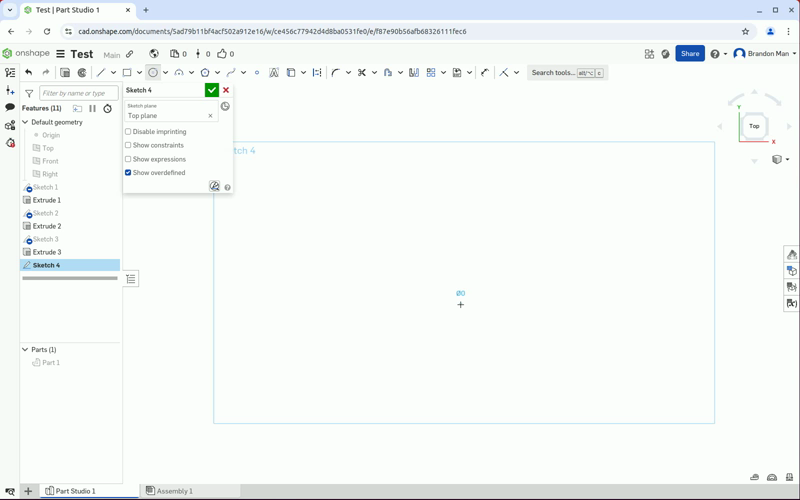
mouse_move(461, 304)
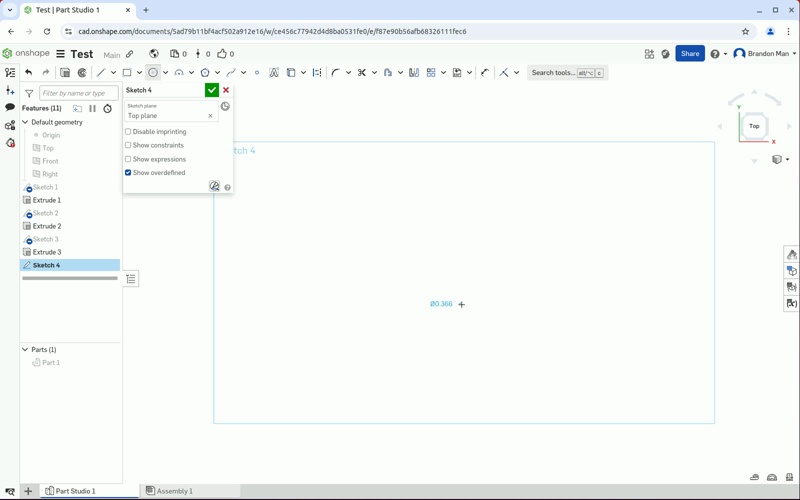
scroll(6)
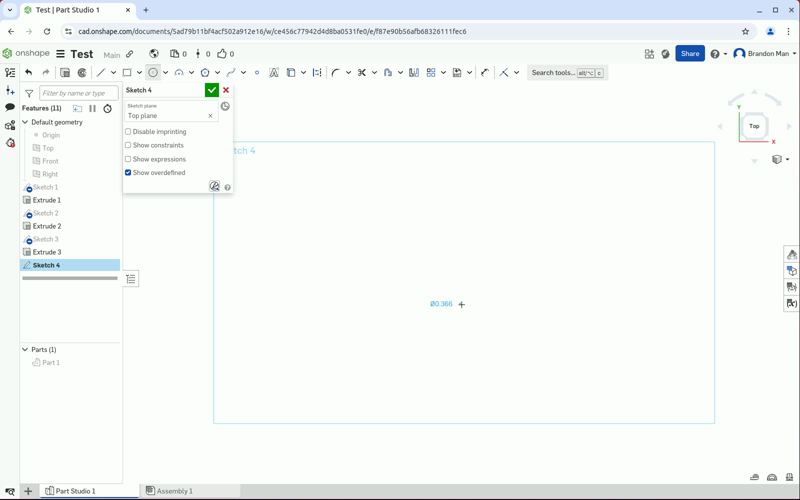
scroll(6)
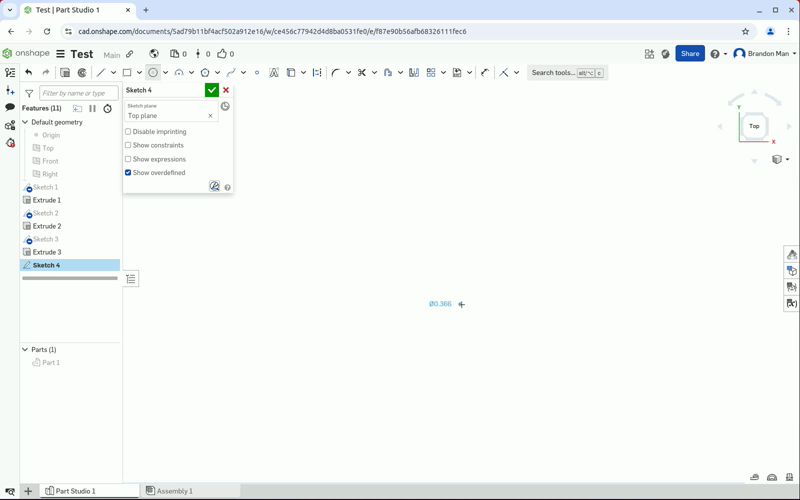
scroll(6)
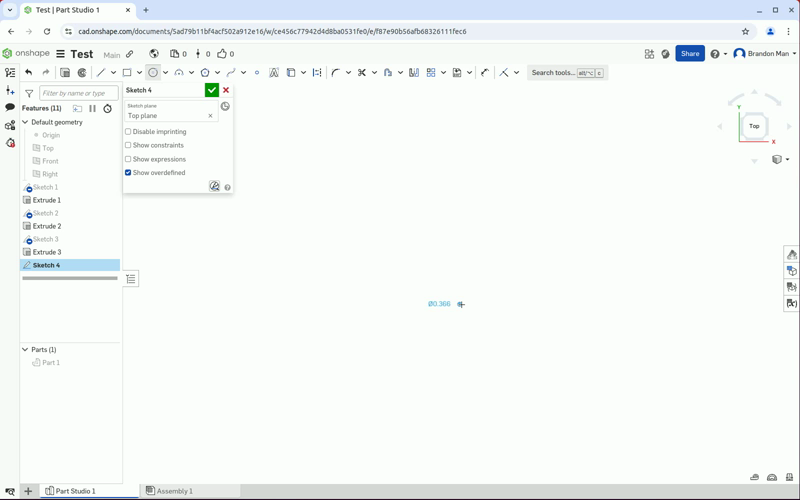
scroll(6)
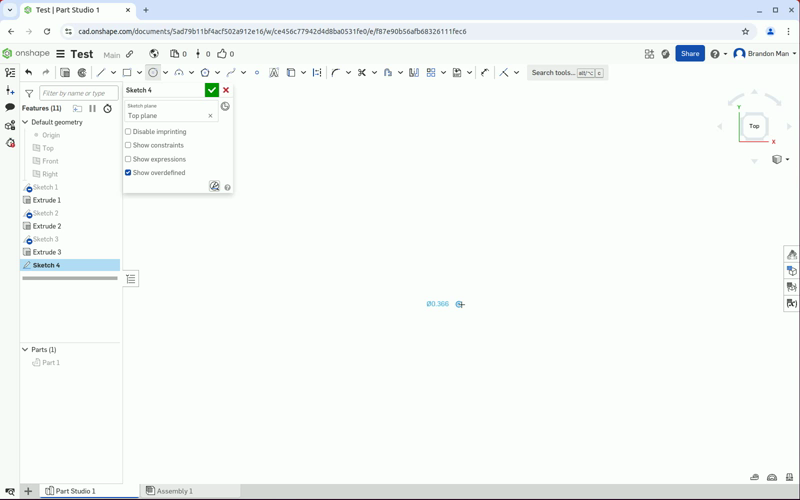
scroll(6)
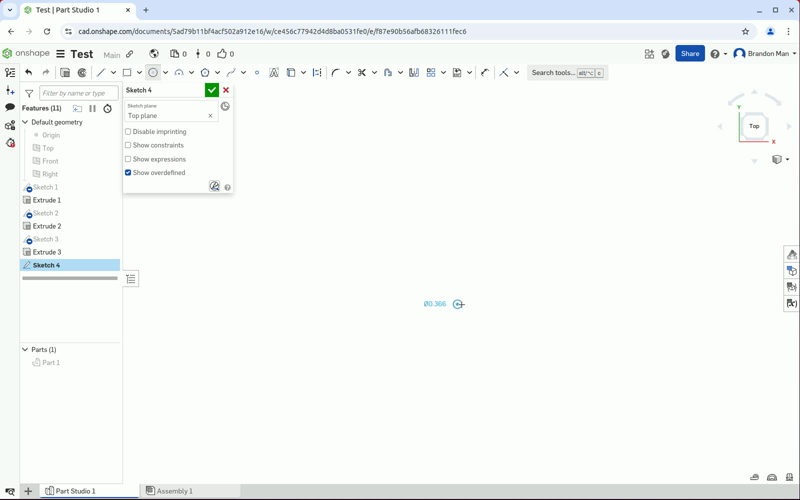
scroll(6)
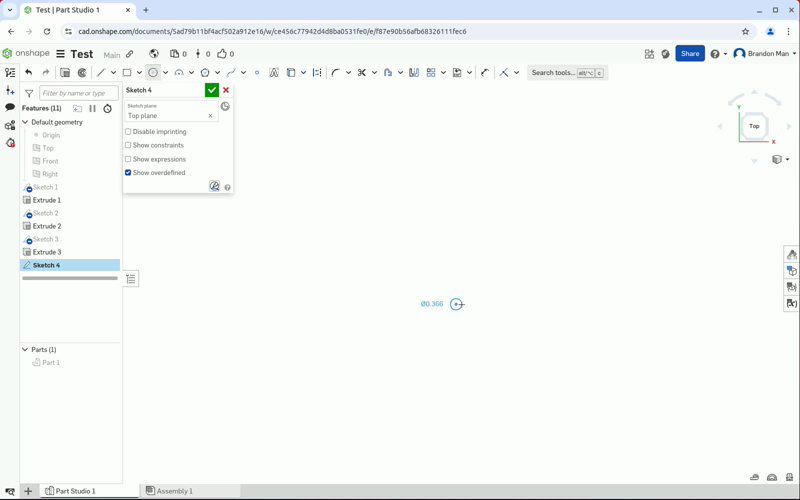
scroll(6)
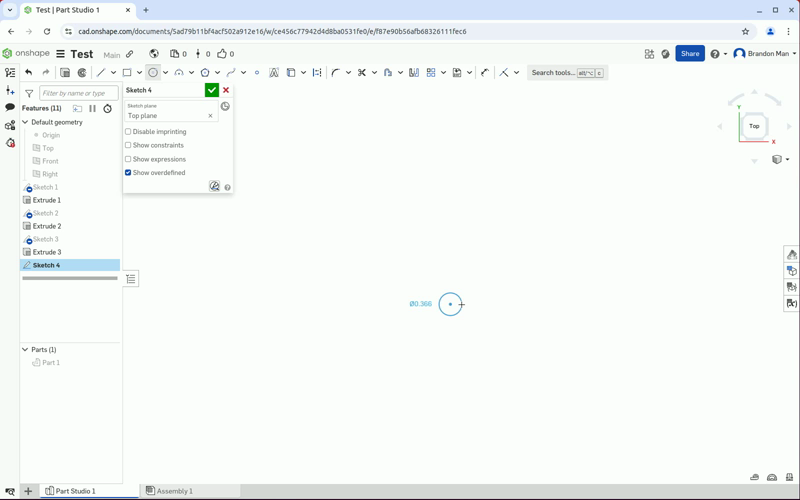
click(461, 304)
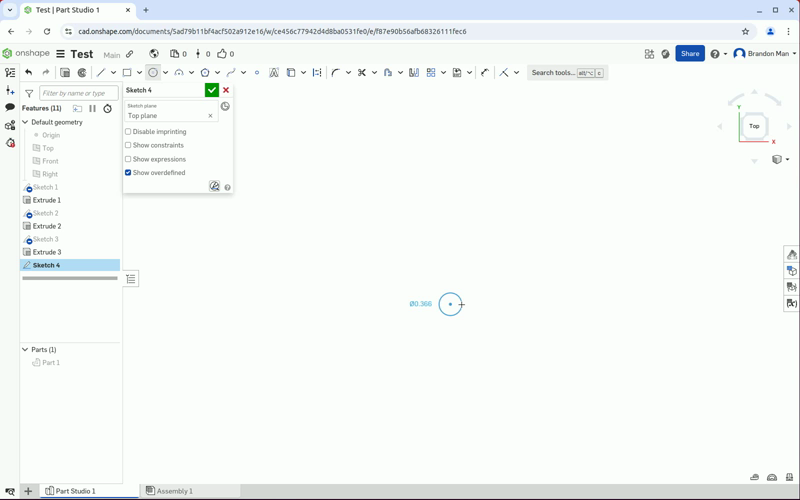
scroll(-6)
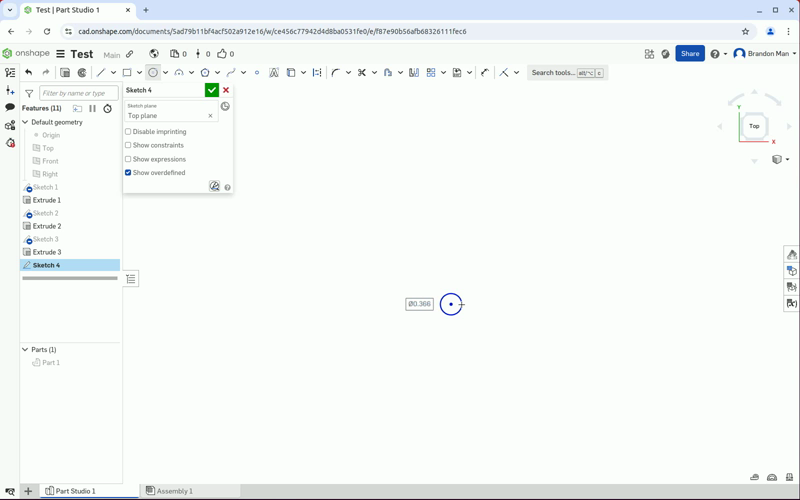
scroll(-6)
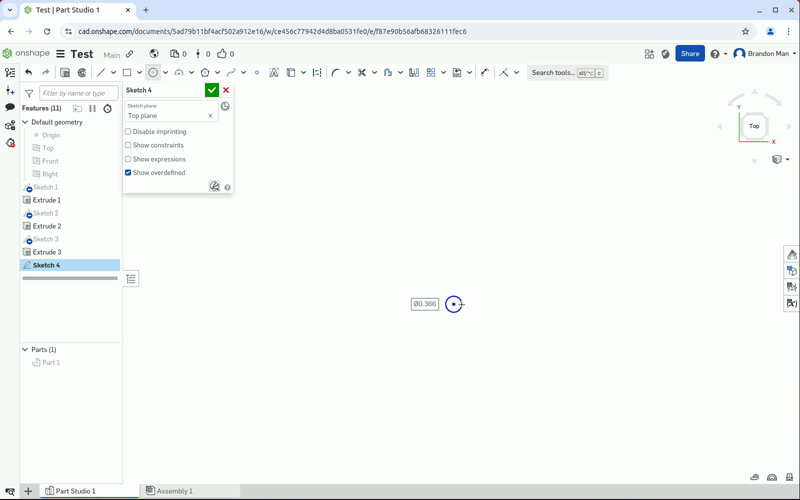
scroll(-6)
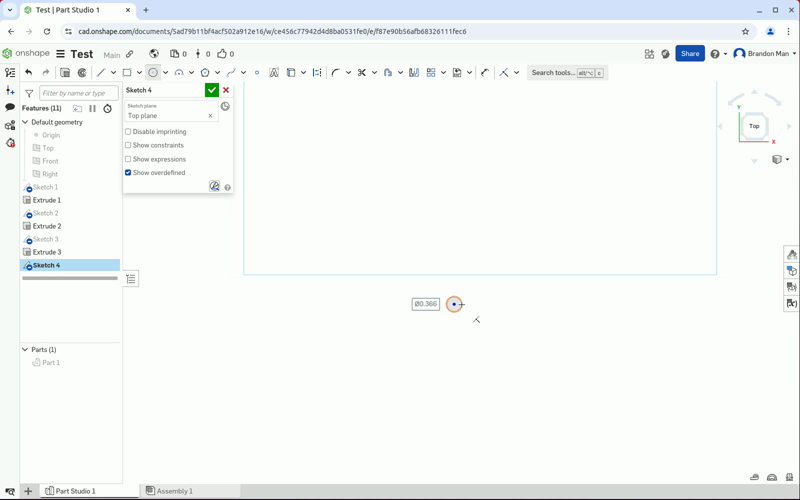
scroll(-6)
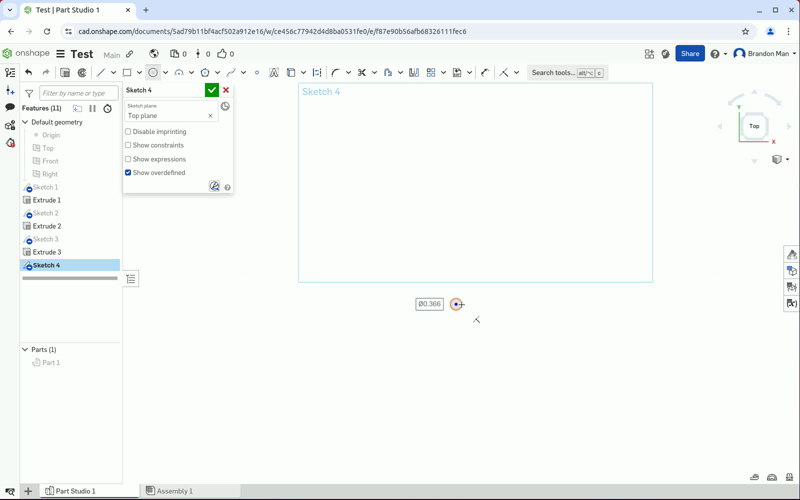
scroll(-6)
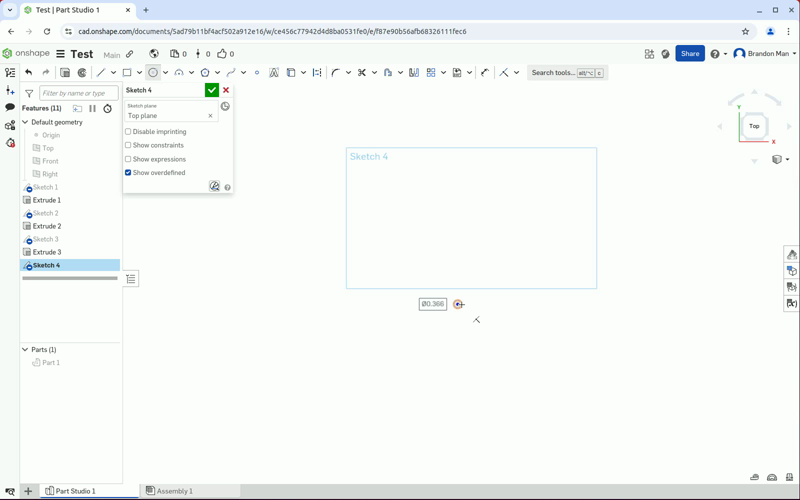
scroll(-6)
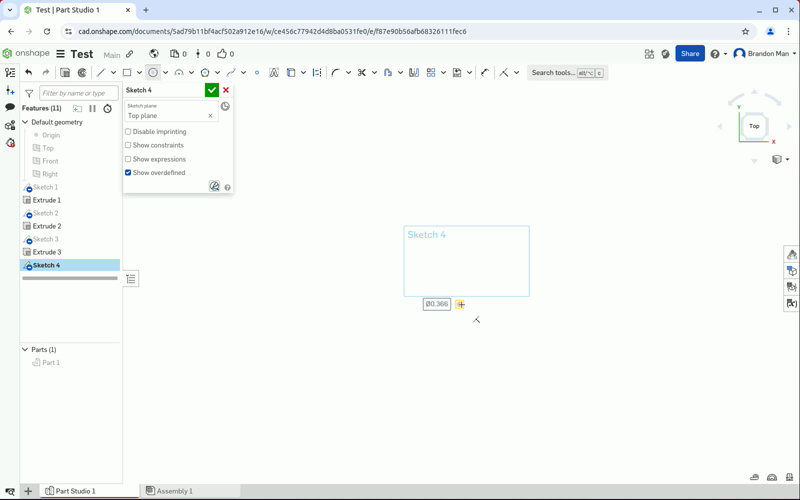
scroll(-6)
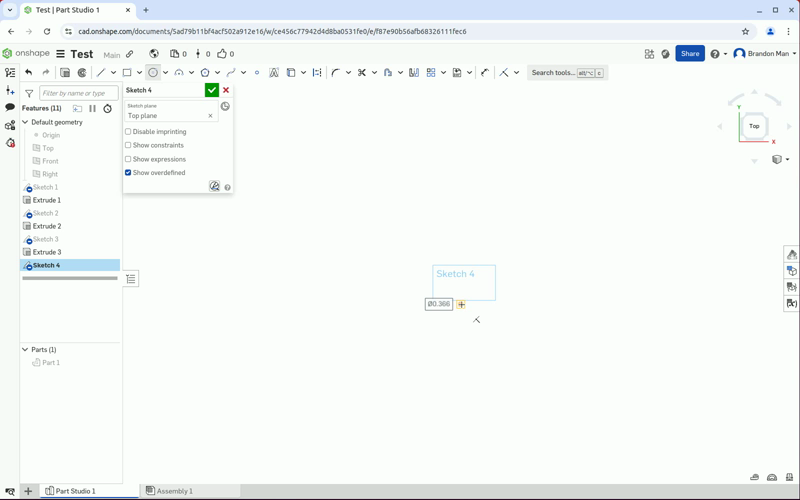
key(esc)
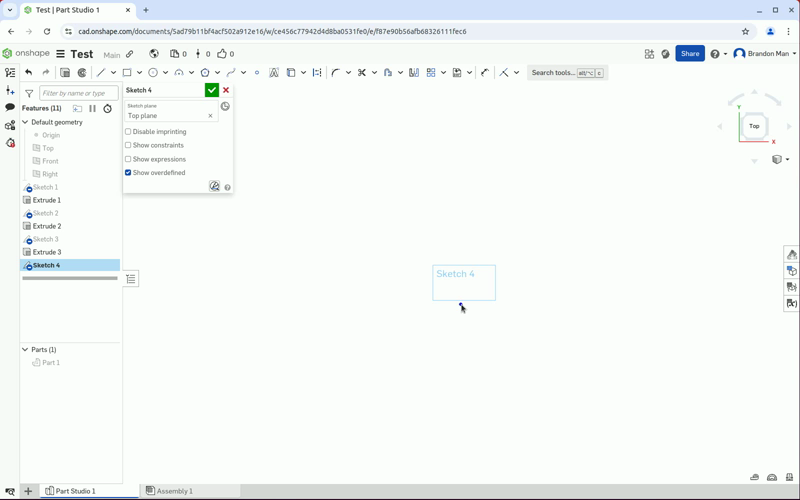
mouse_move(460, 303)
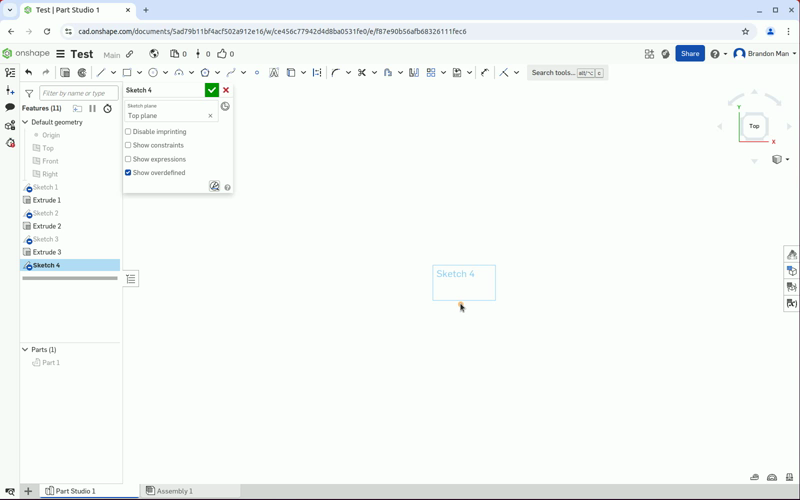
scroll(6)
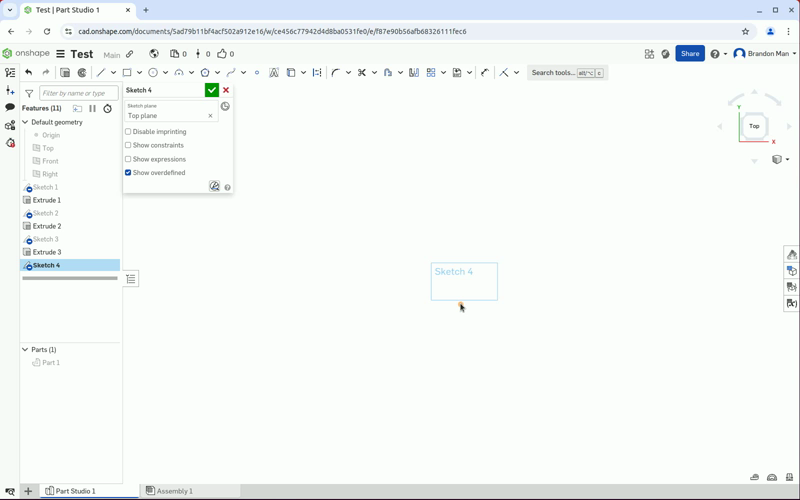
scroll(6)
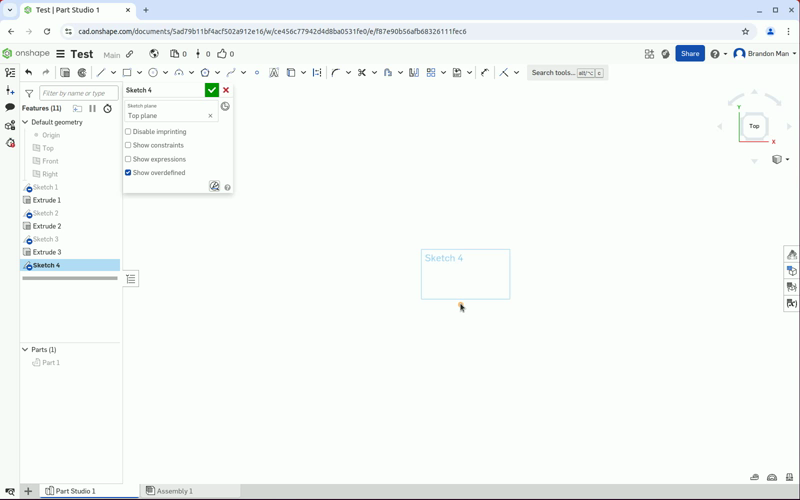
scroll(6)
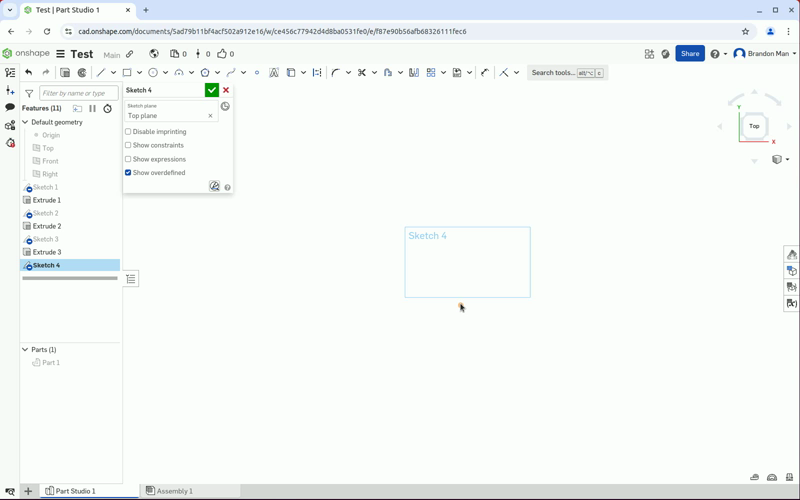
scroll(6)
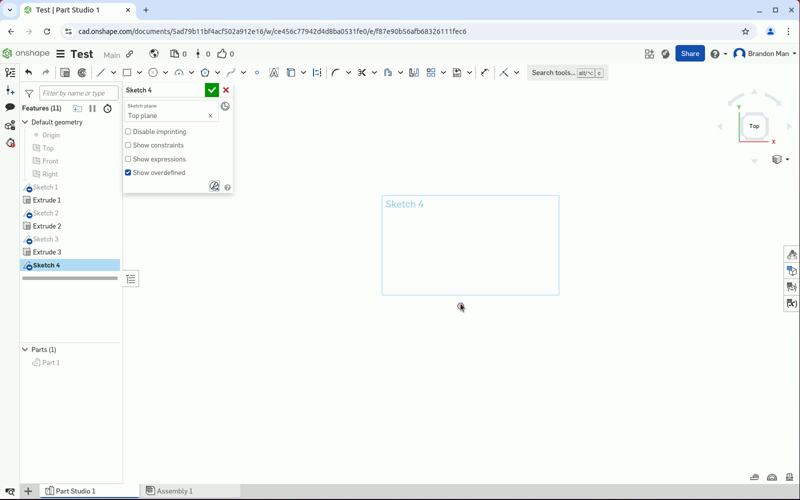
scroll(6)
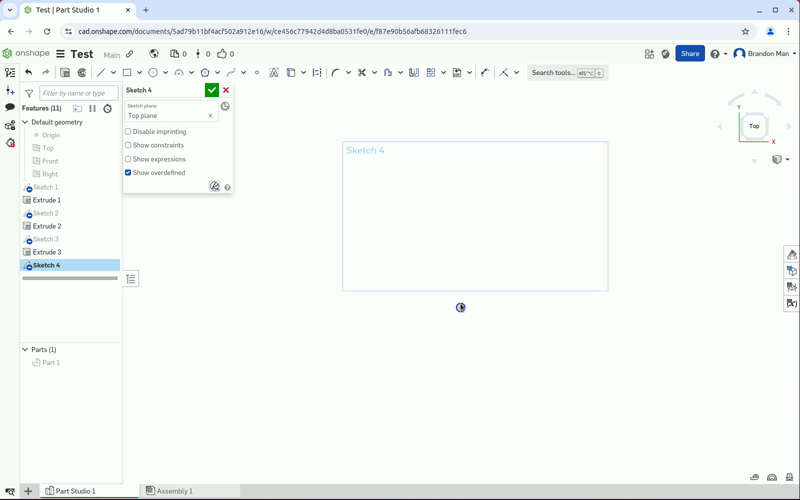
scroll(6)
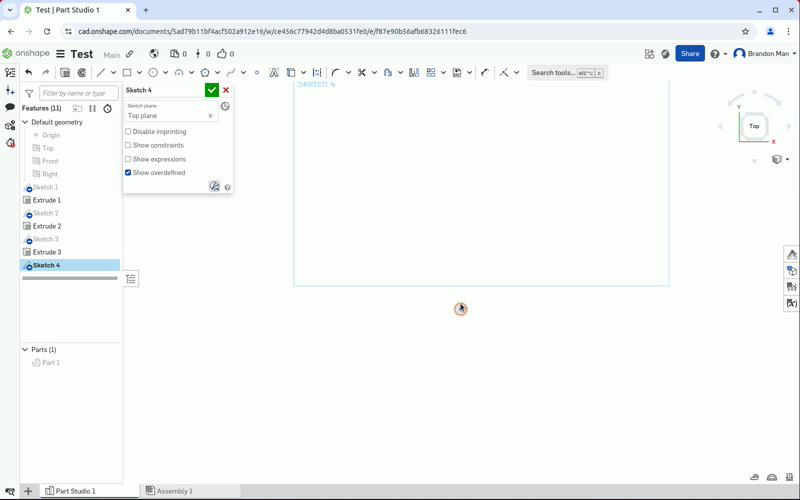
scroll(6)
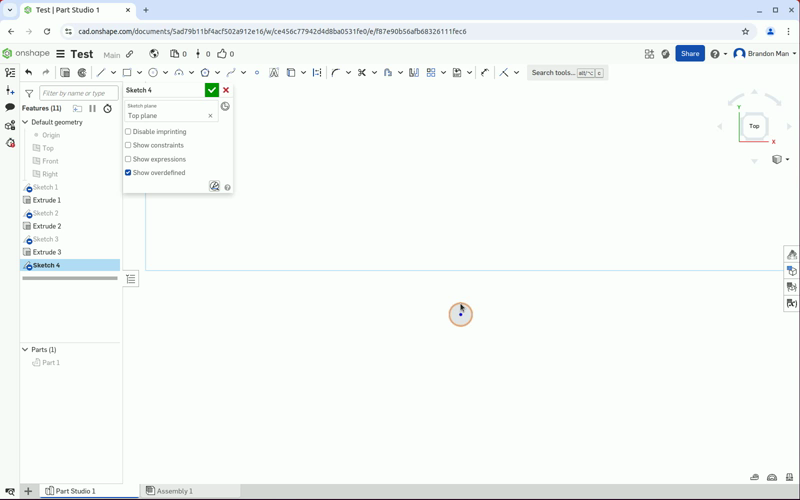
click(460, 303)
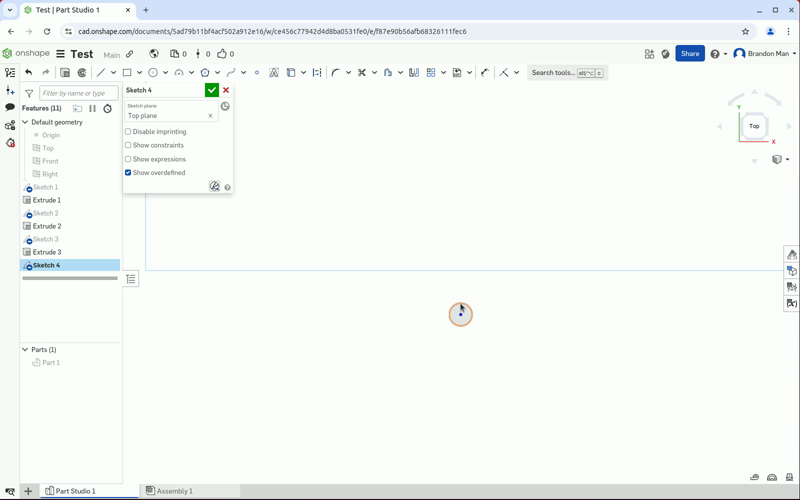
scroll(-6)
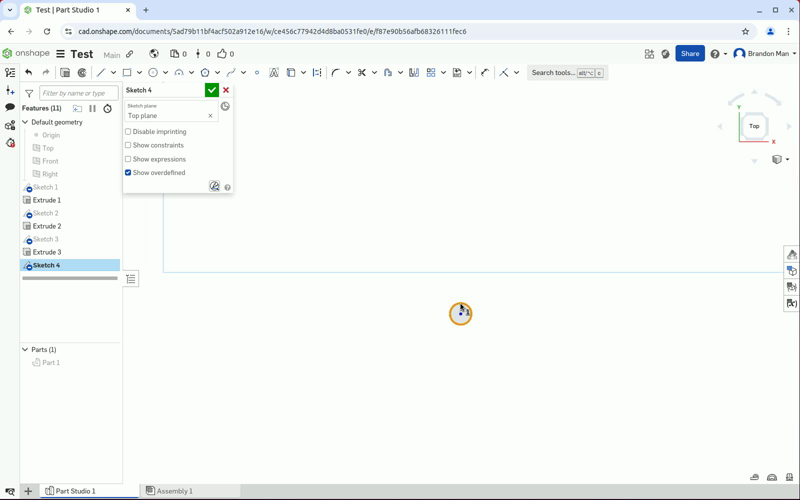
scroll(-6)
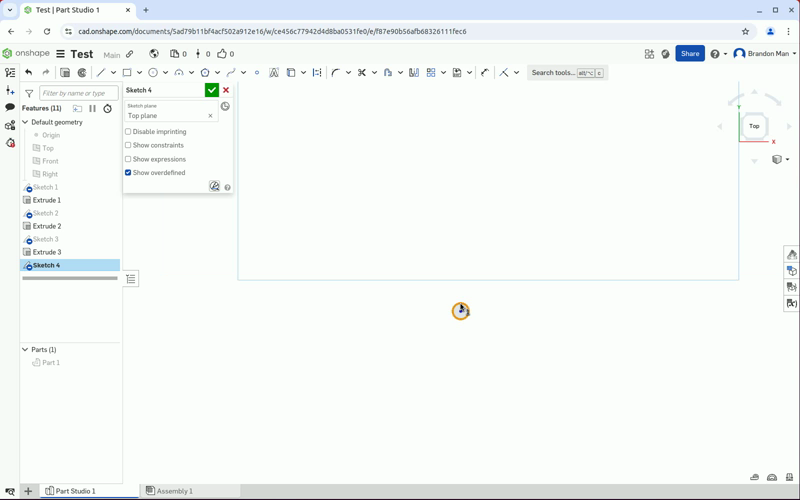
scroll(-6)
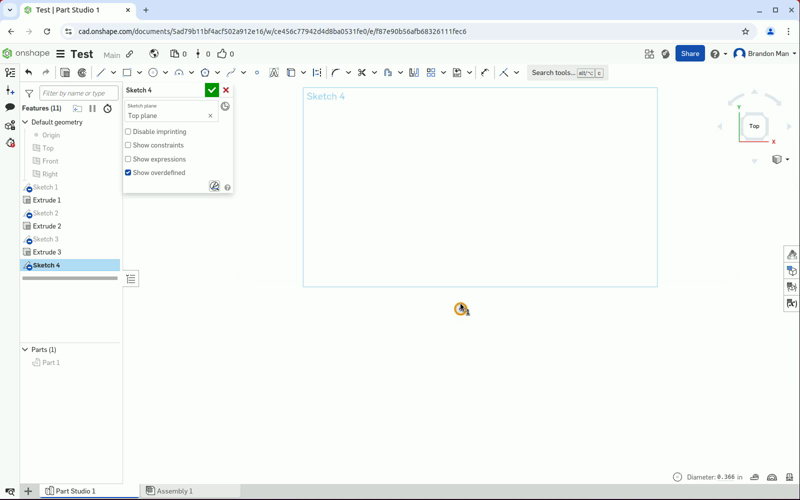
scroll(-6)
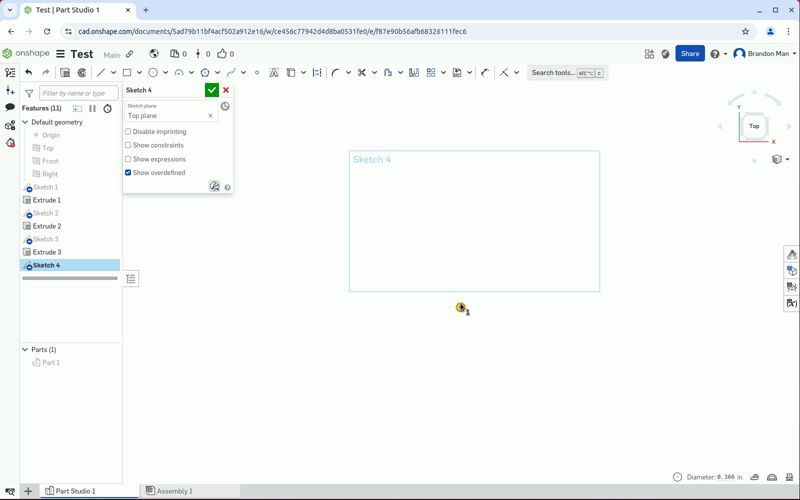
scroll(-6)
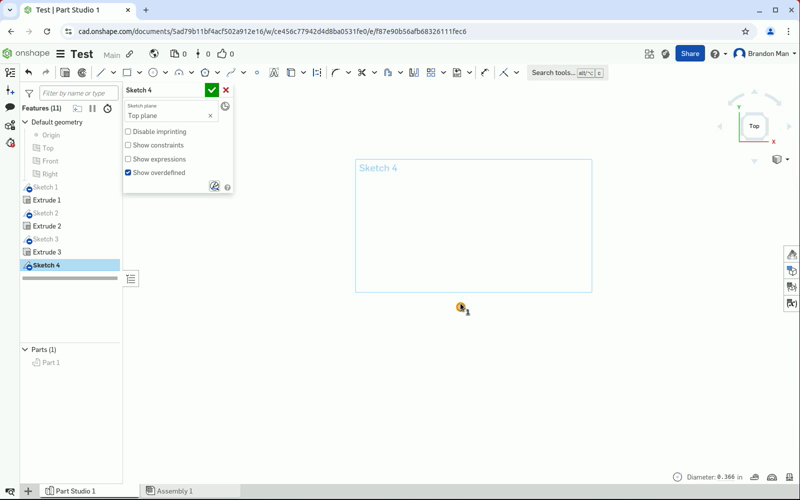
scroll(-6)
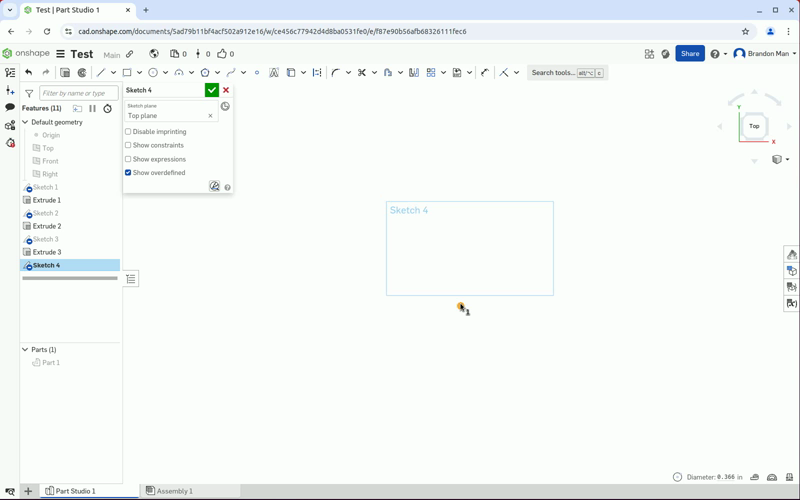
scroll(-6)
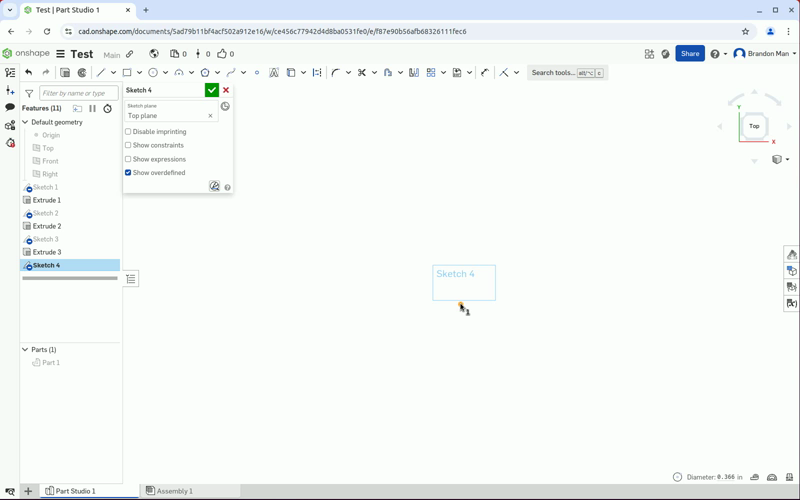
mouse_move(73, 352)
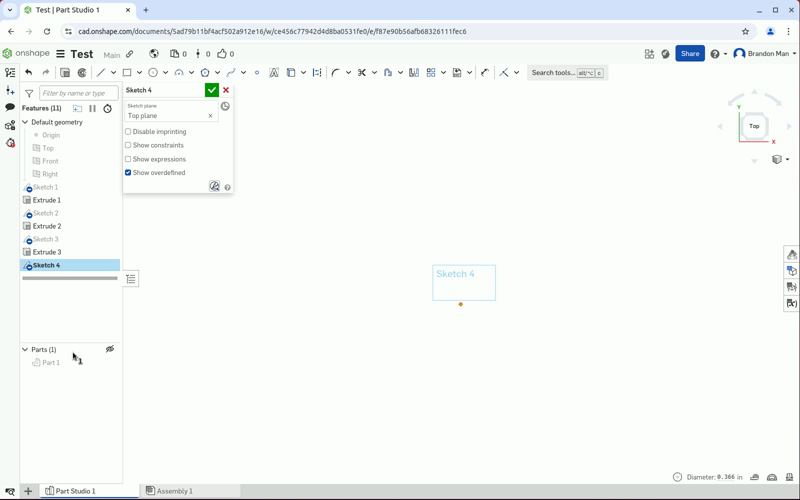
key(shift+y)
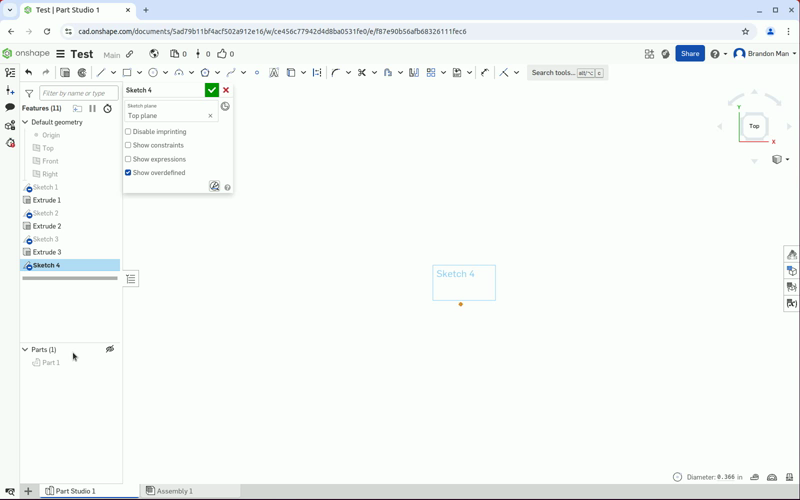
key(shift+e)
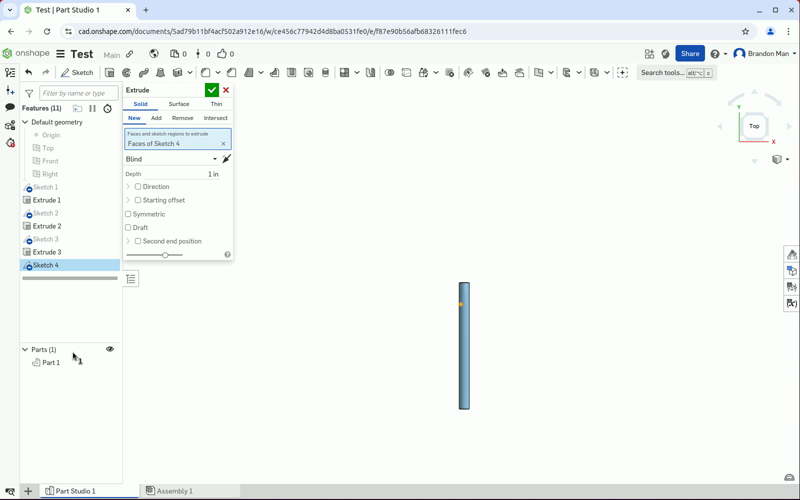
mouse_move(143, 106)
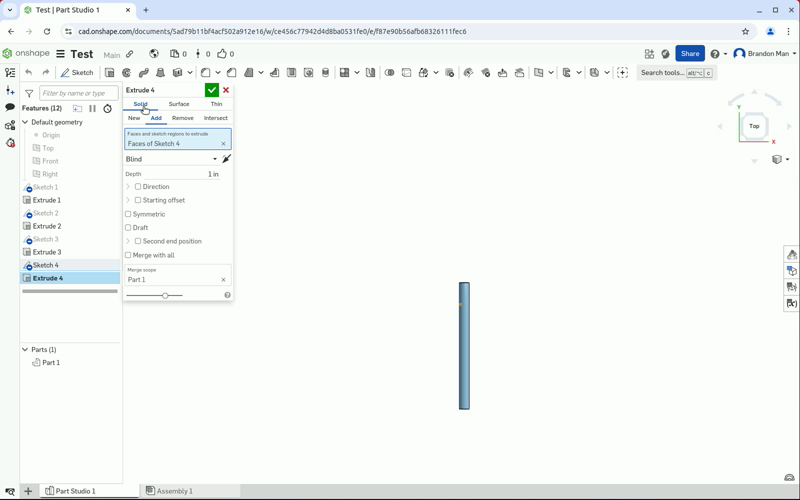
click(143, 106)
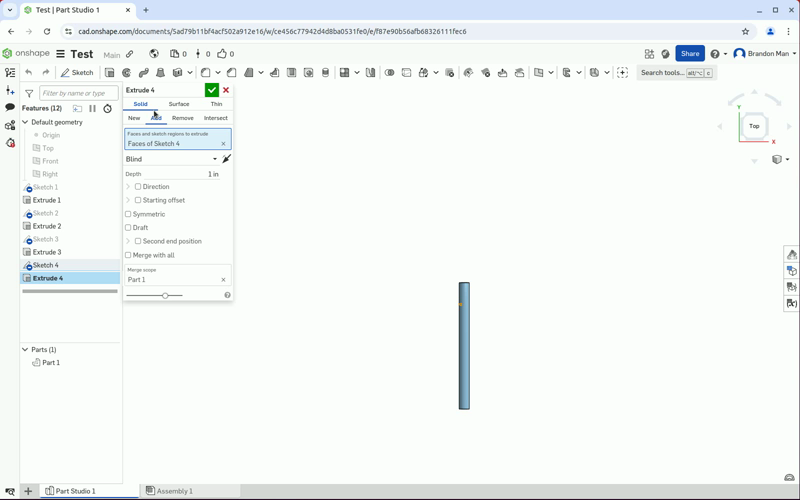
mouse_move(186, 120)
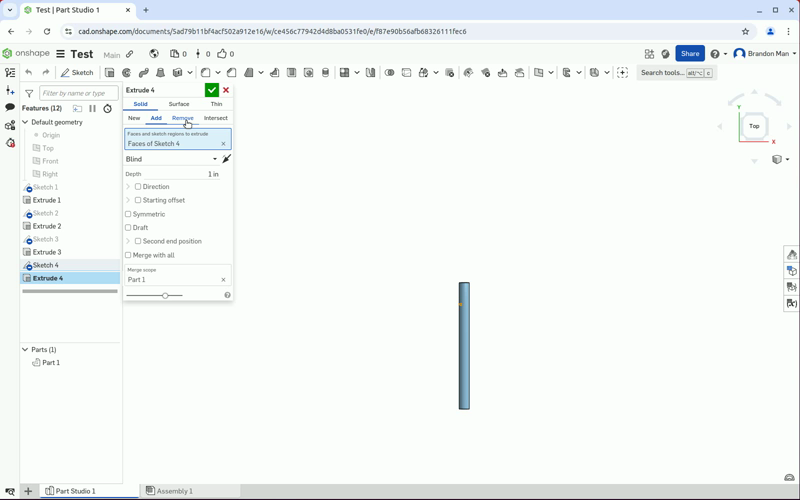
click(186, 120)
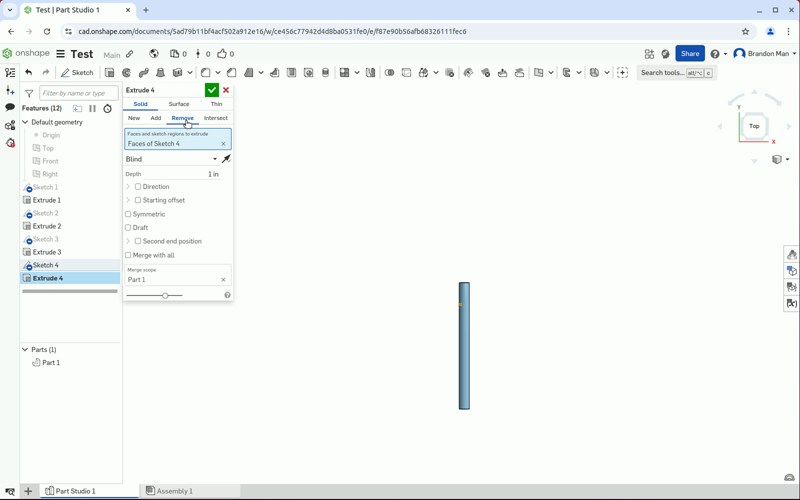
key(tab, 4)
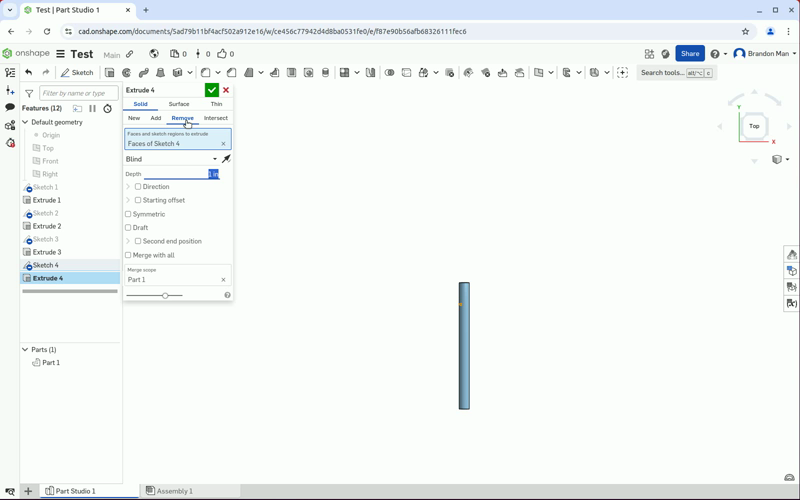
text(1.444)
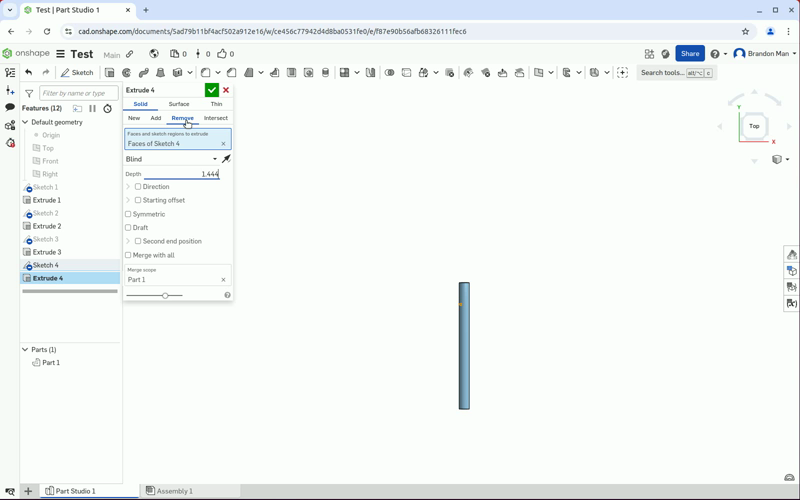
key(tab, 3)
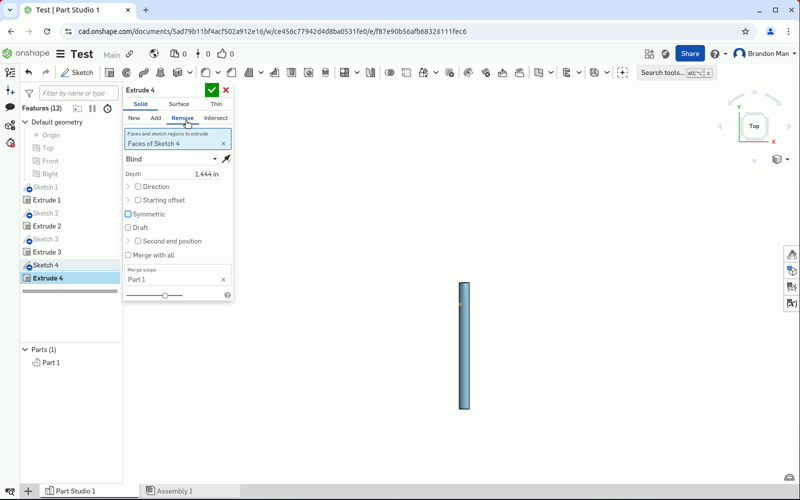
key(space)
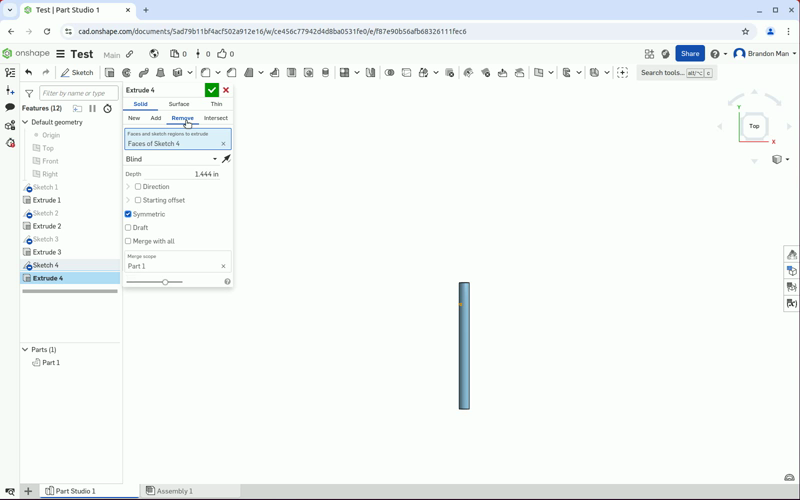
key(tab, 2)
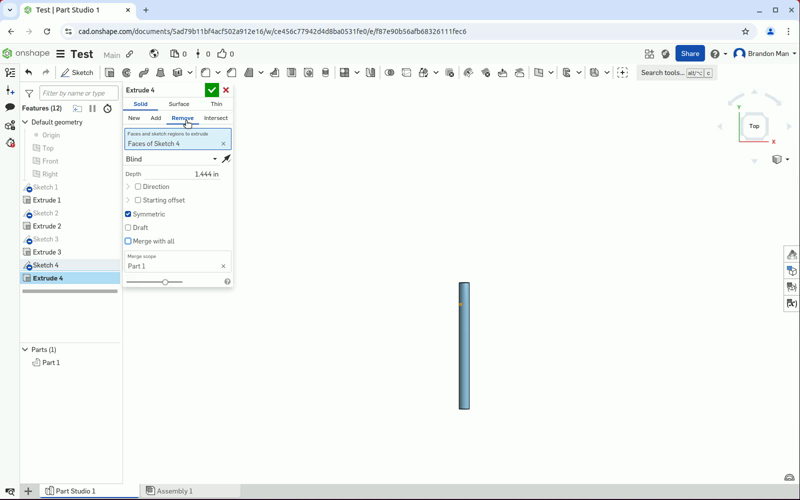
key(space)
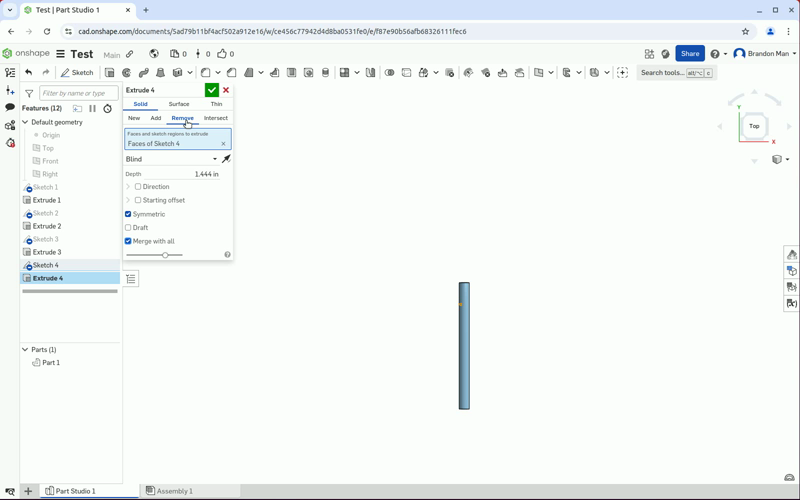
key(enter)
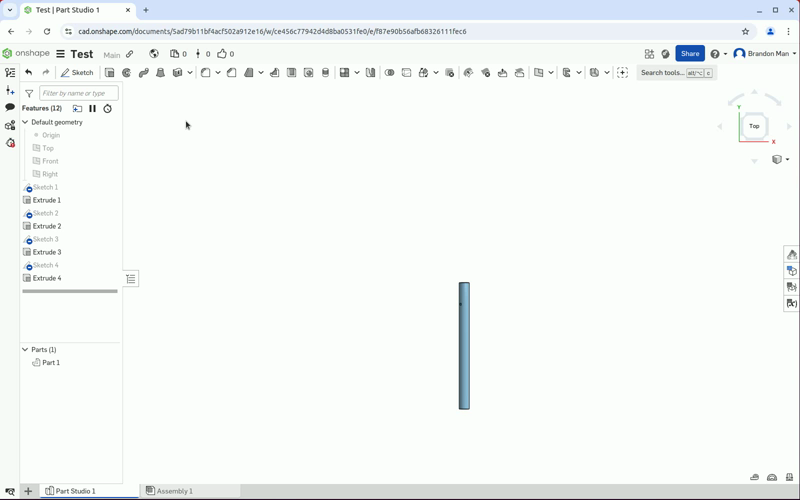
key(shift+h)
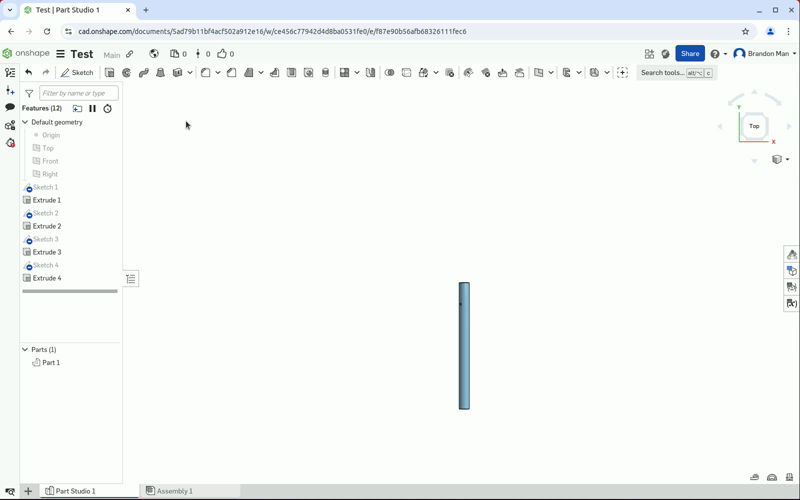
key(shift+h)
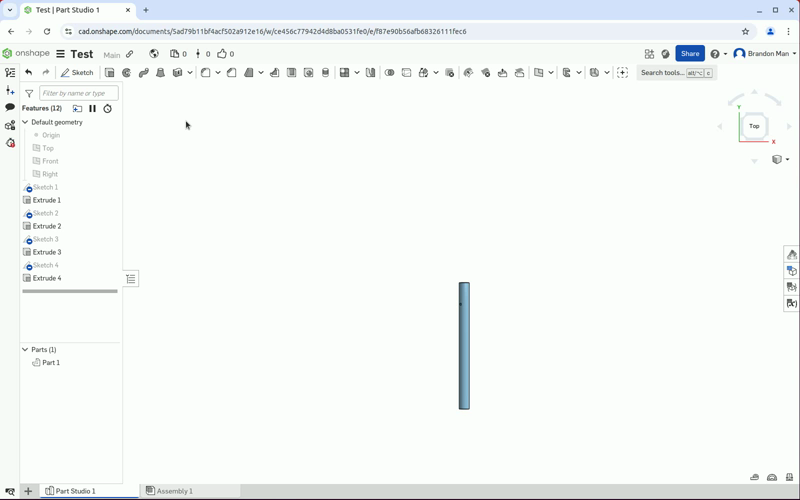
mouse_move(73, 189)
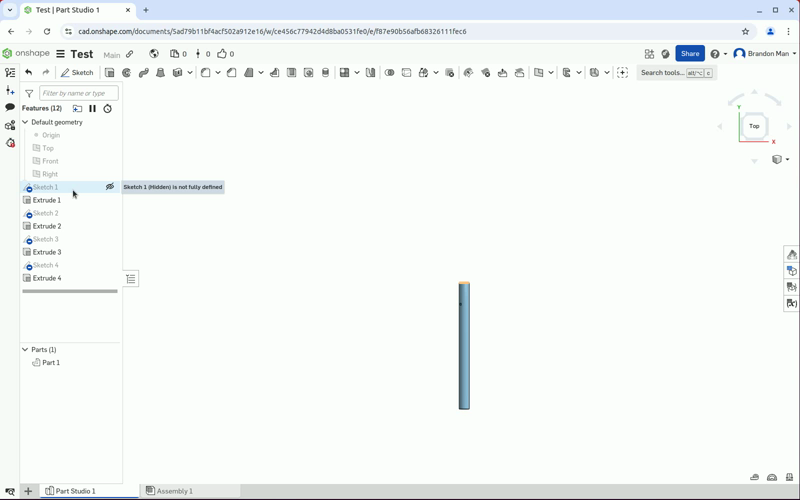
click(73, 189)
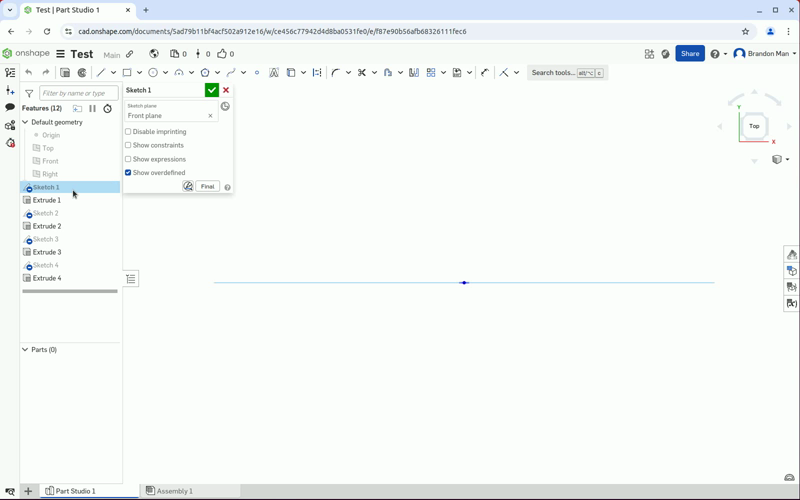
mouse_move(229, 92)
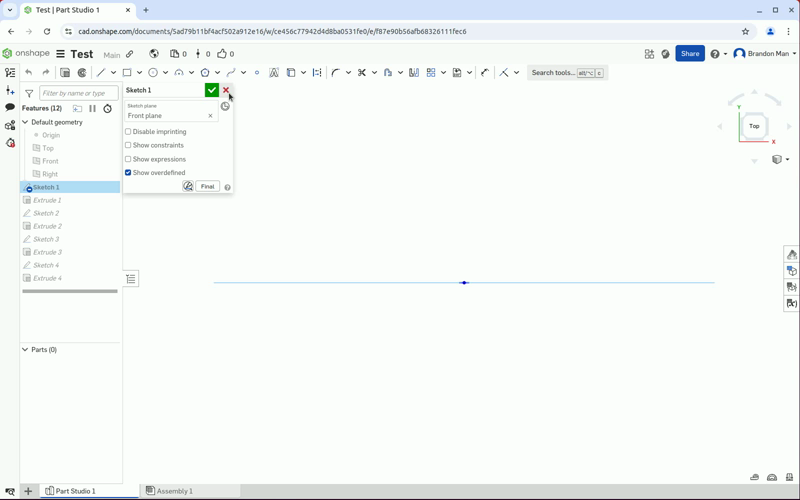
click(229, 92)
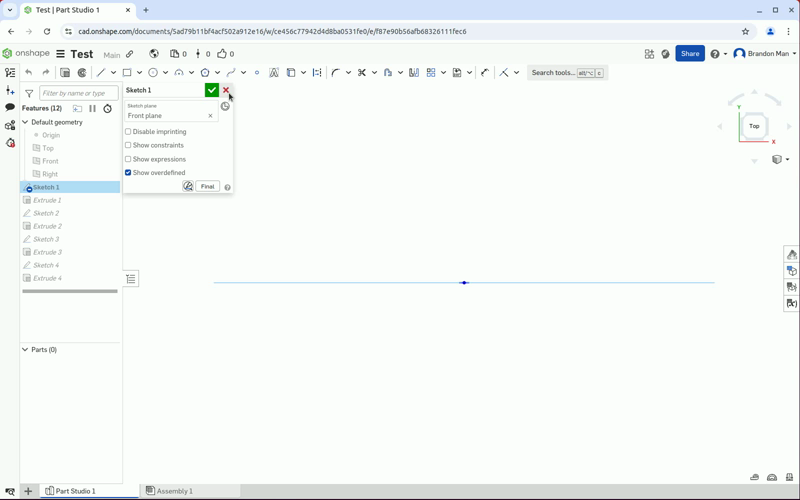
key(shift+s)
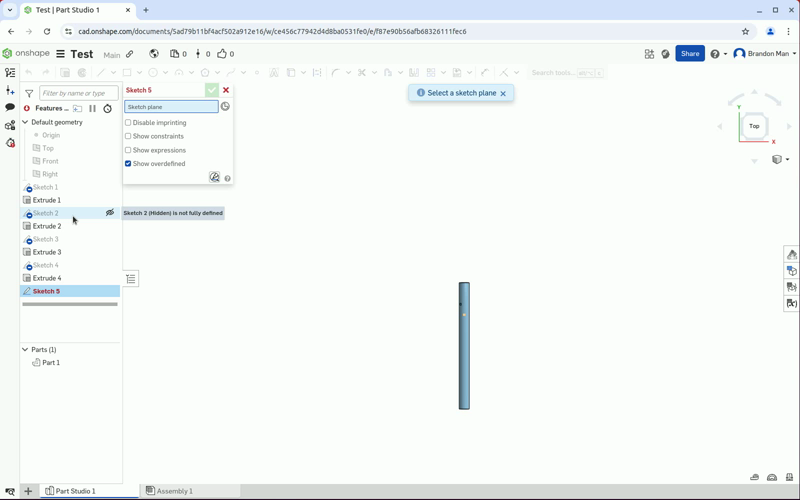
scroll(3)
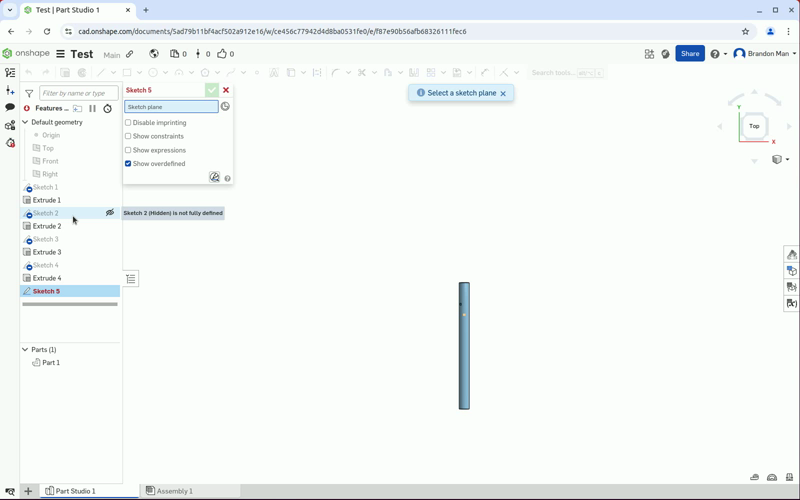
mouse_move(73, 150)
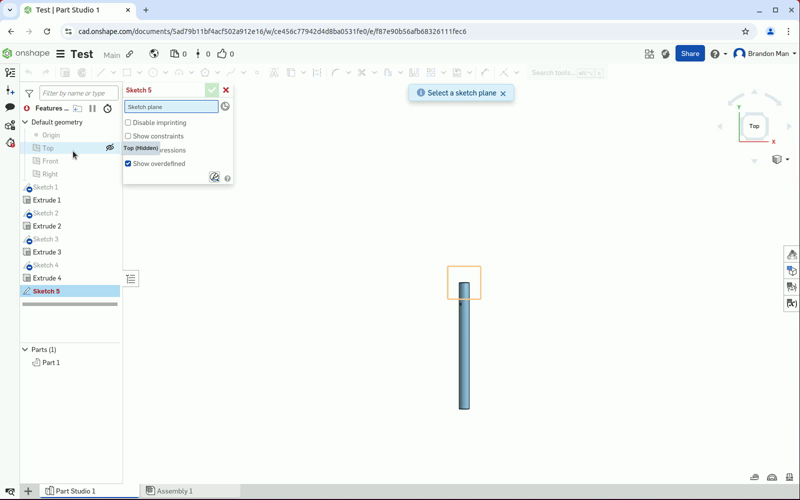
click(73, 150)
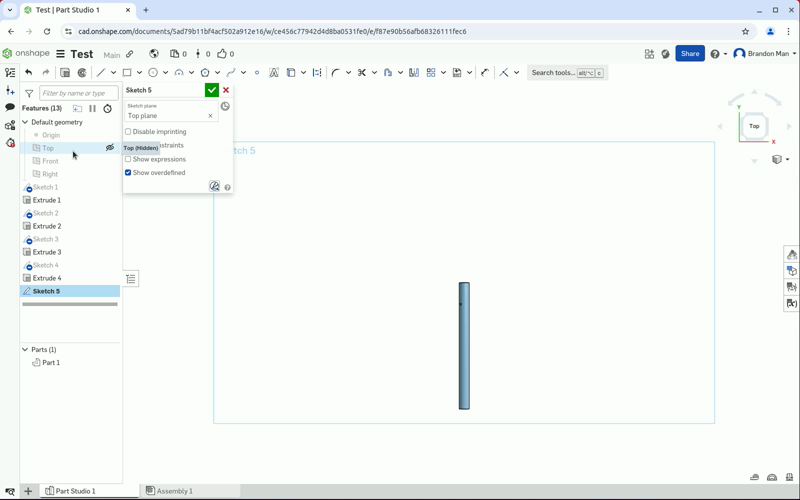
mouse_move(73, 352)
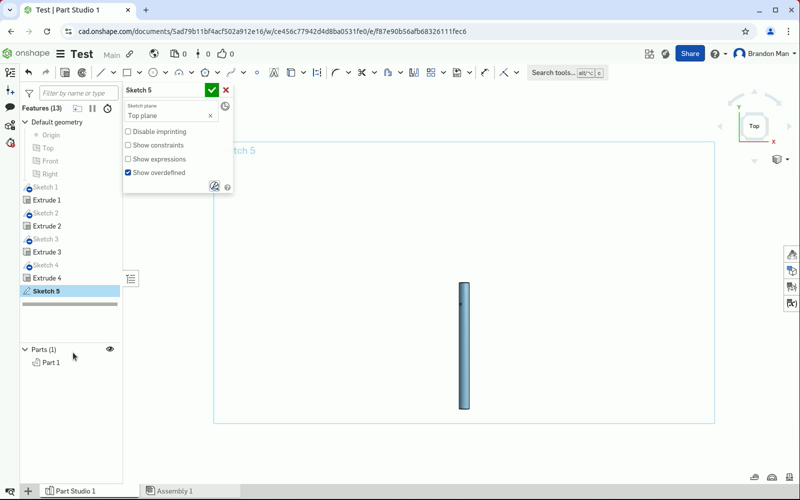
key(y)
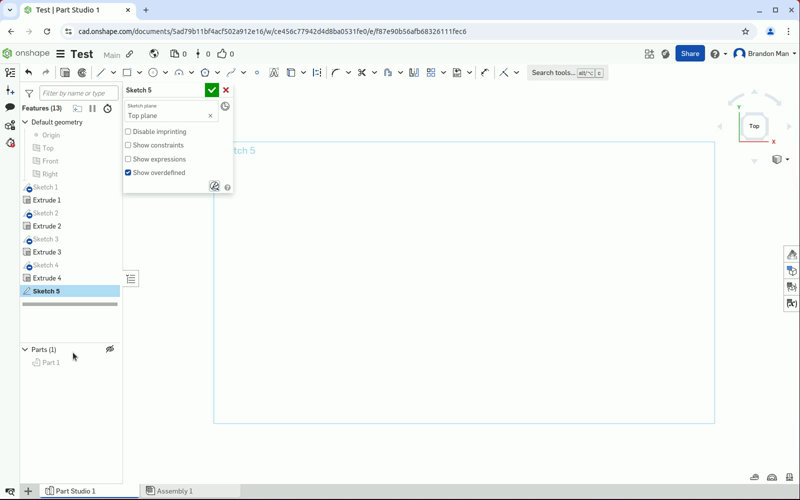
key(c)
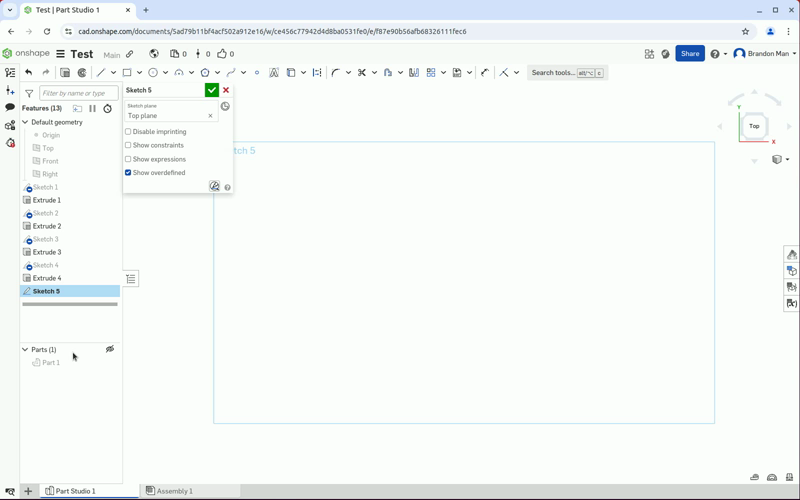
key_down(shift)
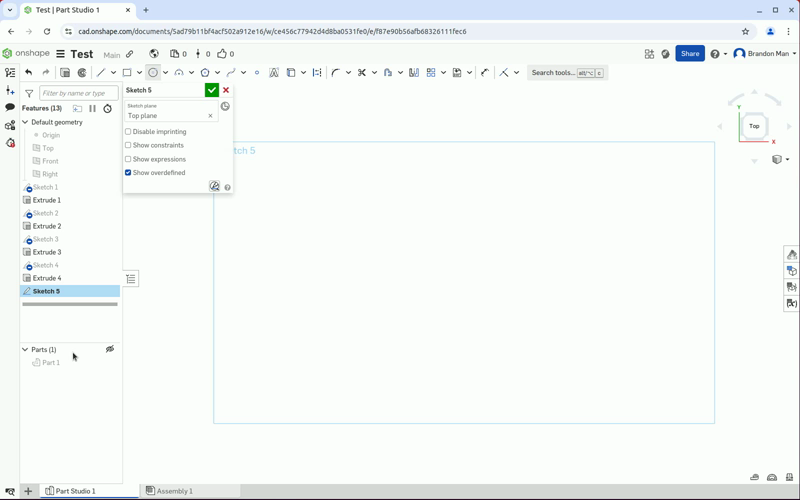
mouse_move(460, 311)
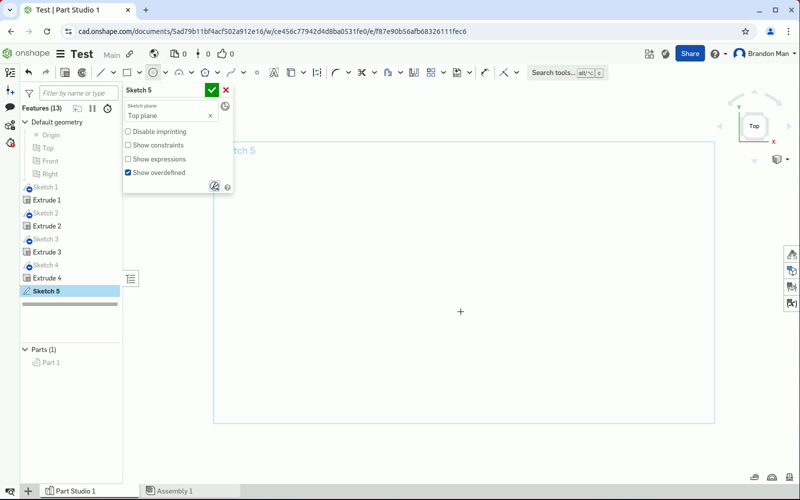
click(460, 311)
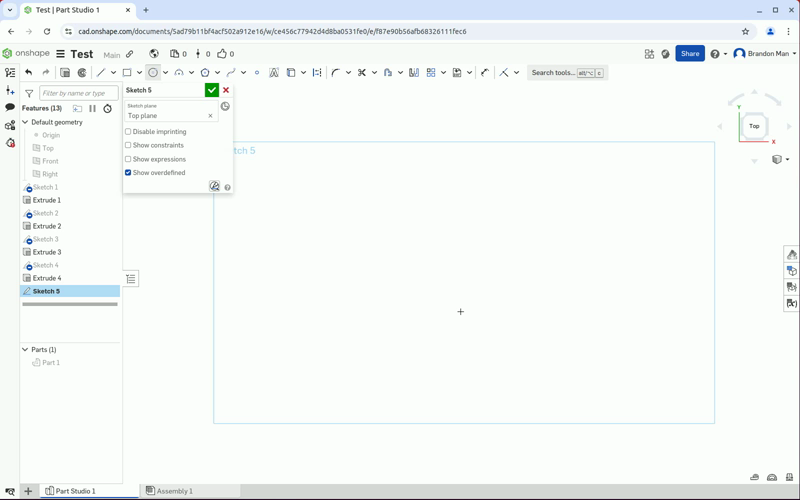
key_up(shift)
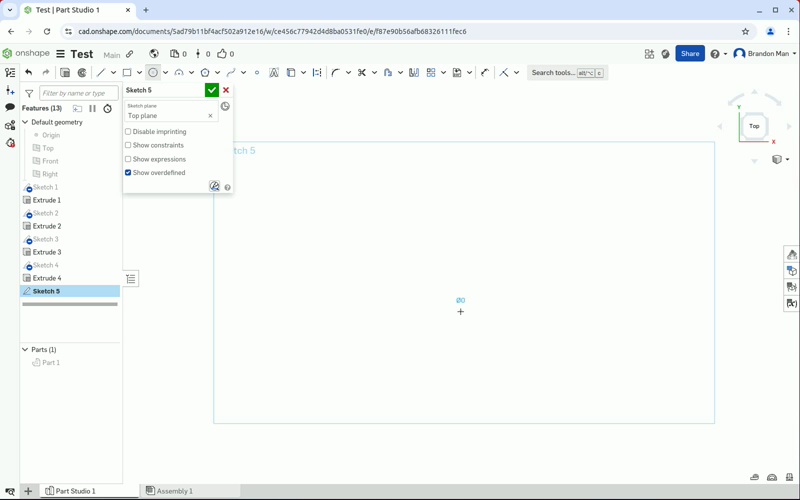
mouse_move(461, 311)
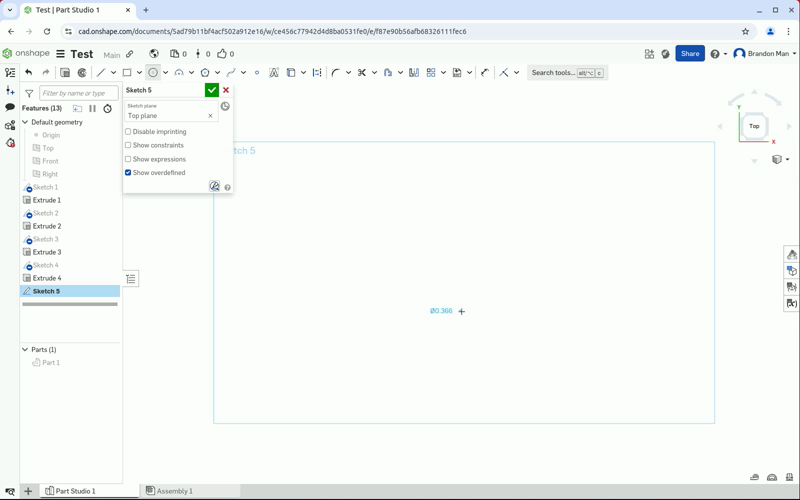
scroll(6)
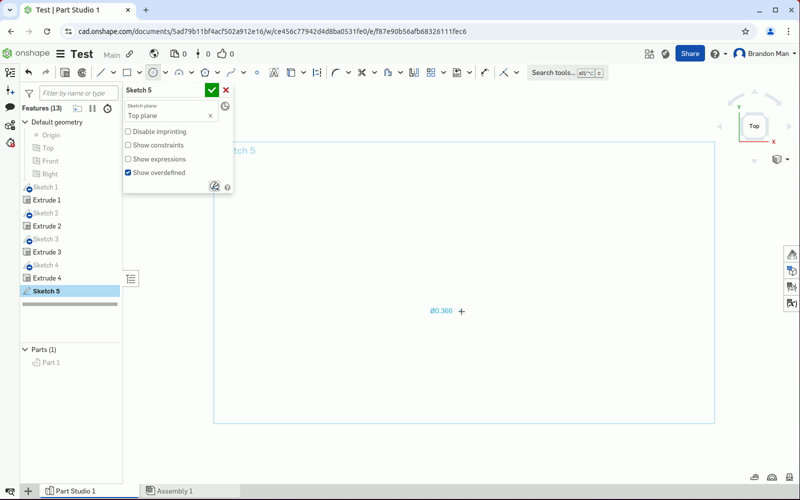
scroll(6)
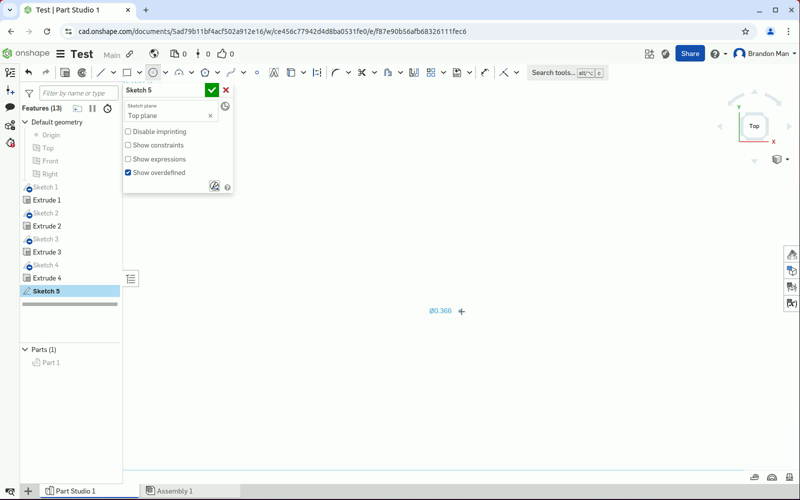
scroll(6)
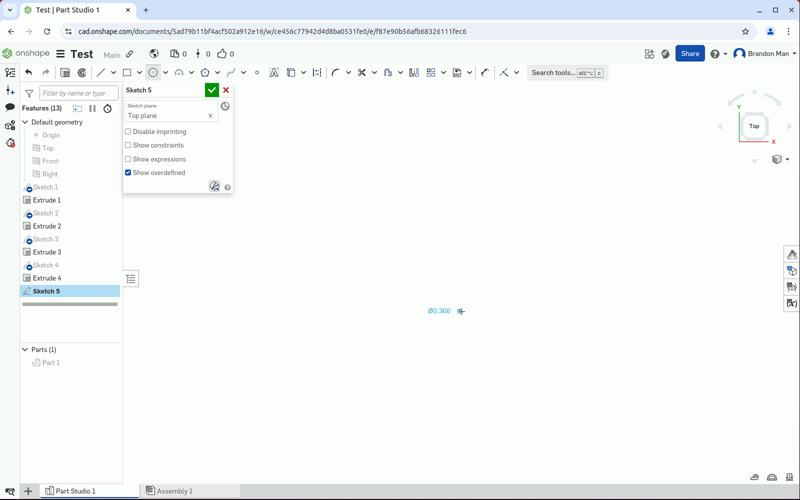
scroll(6)
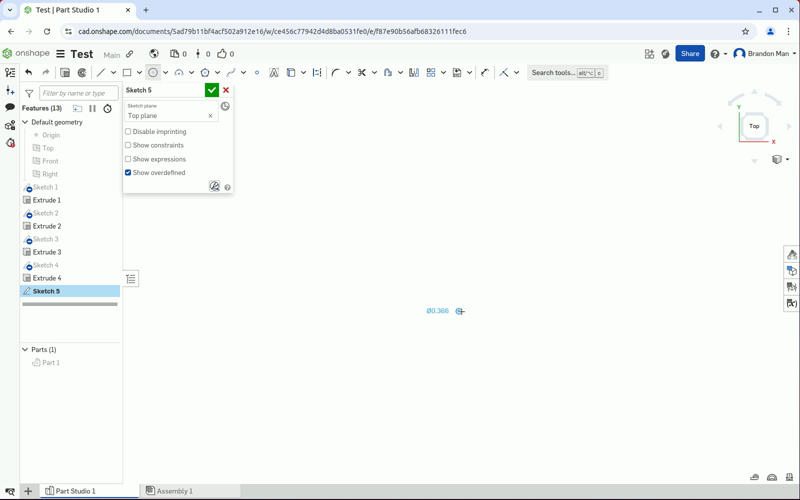
scroll(6)
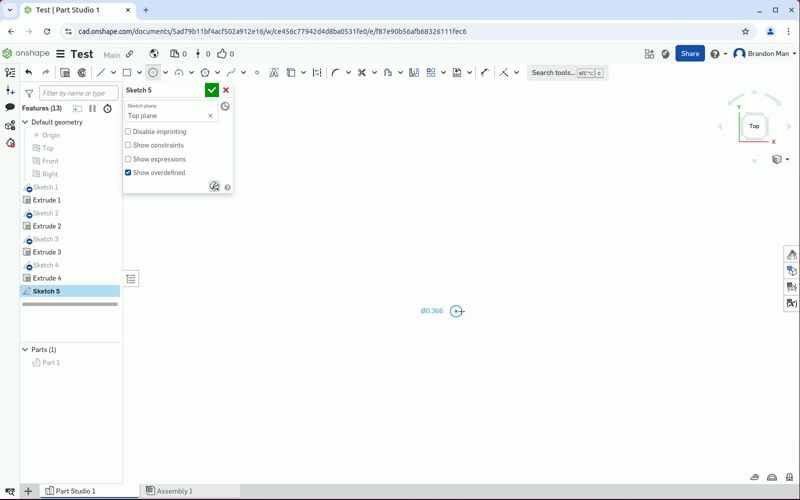
scroll(6)
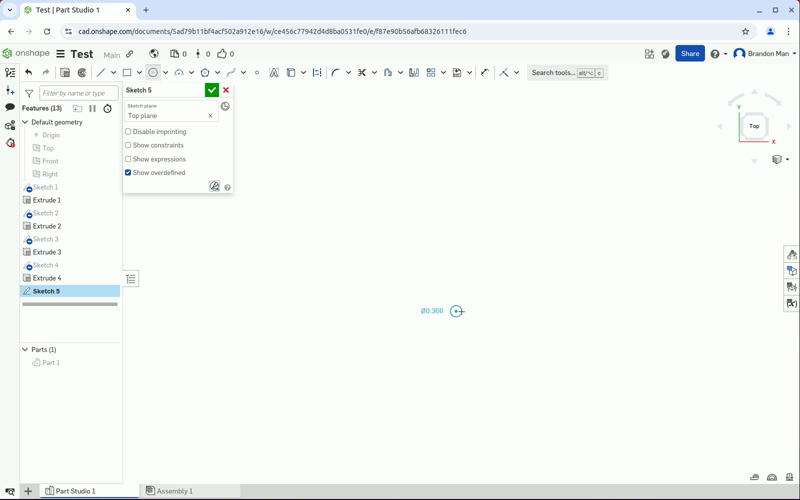
scroll(6)
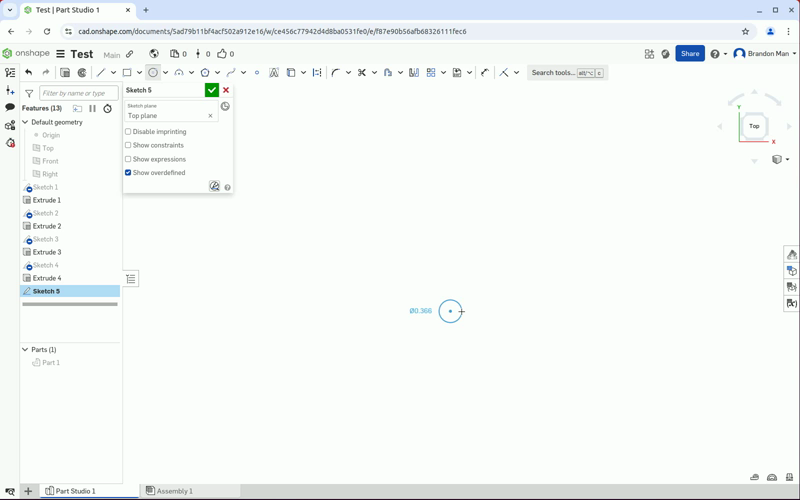
click(461, 311)
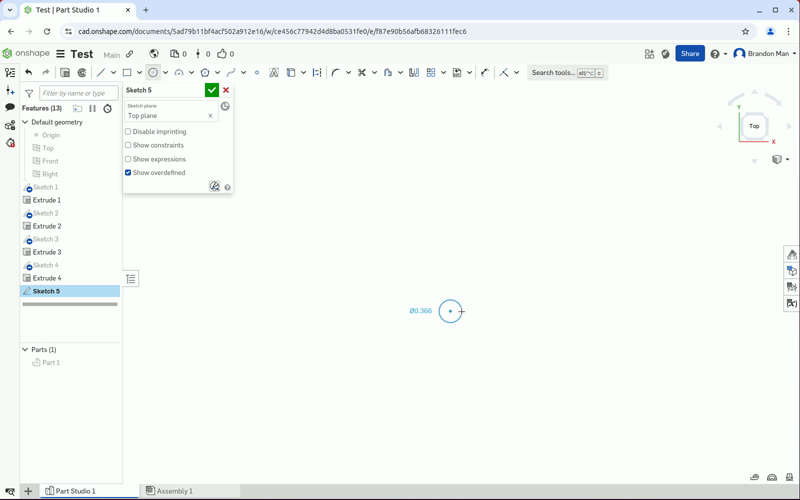
scroll(-6)
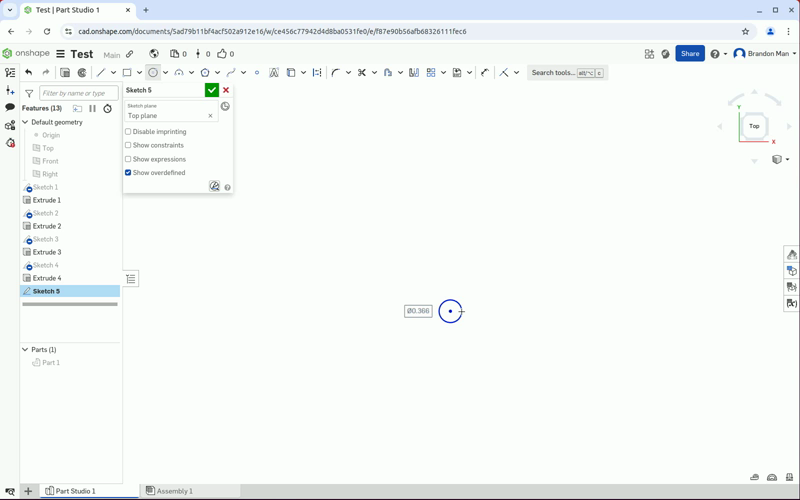
scroll(-6)
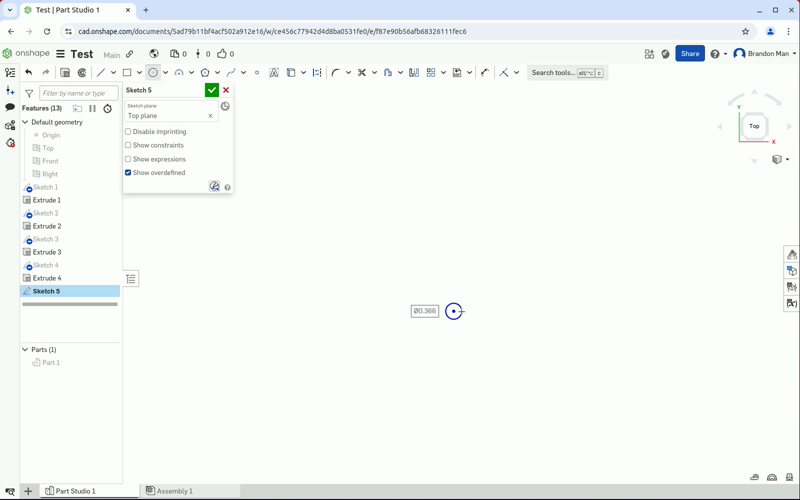
scroll(-6)
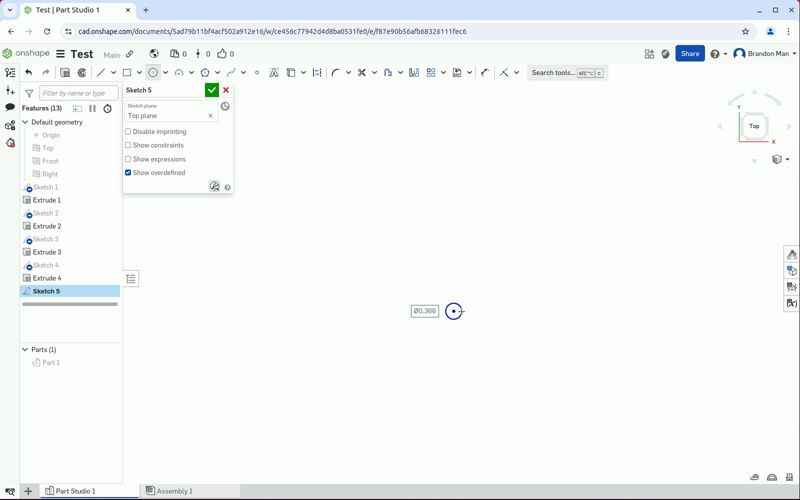
scroll(-6)
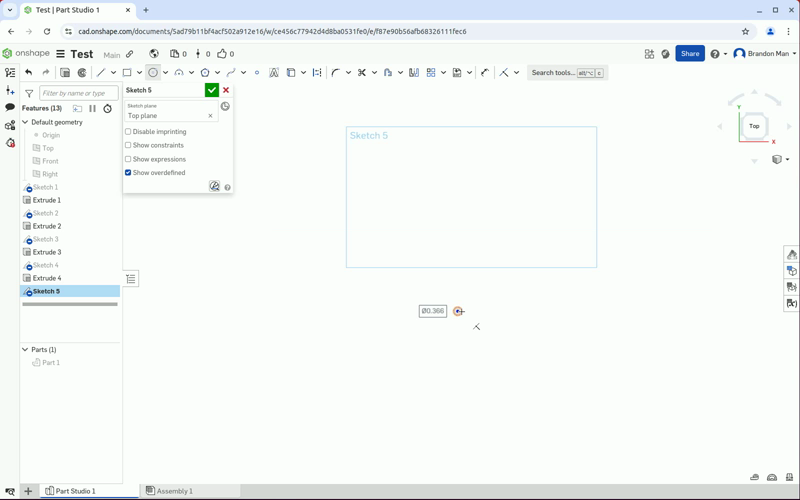
scroll(-6)
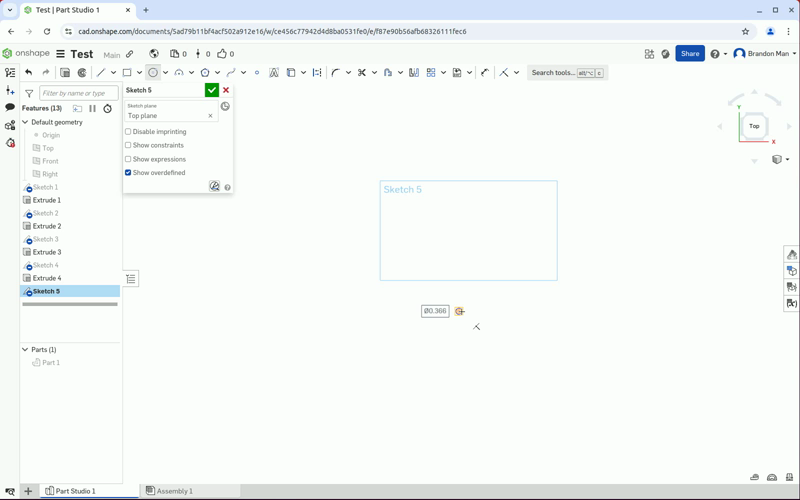
scroll(-6)
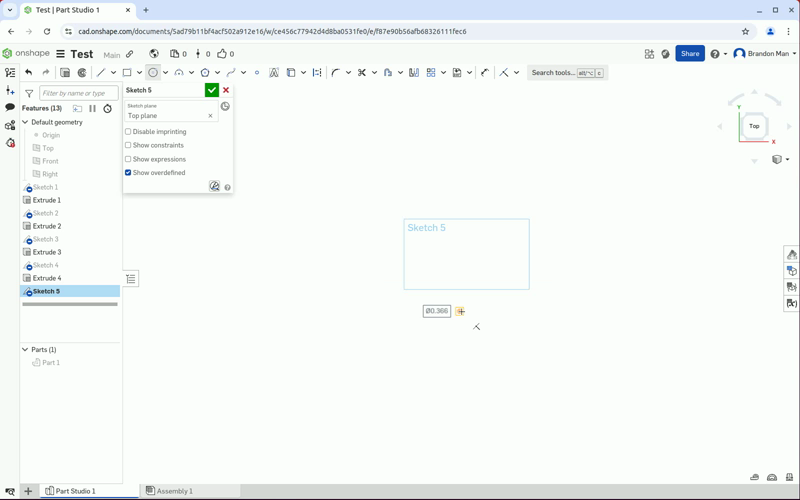
scroll(-6)
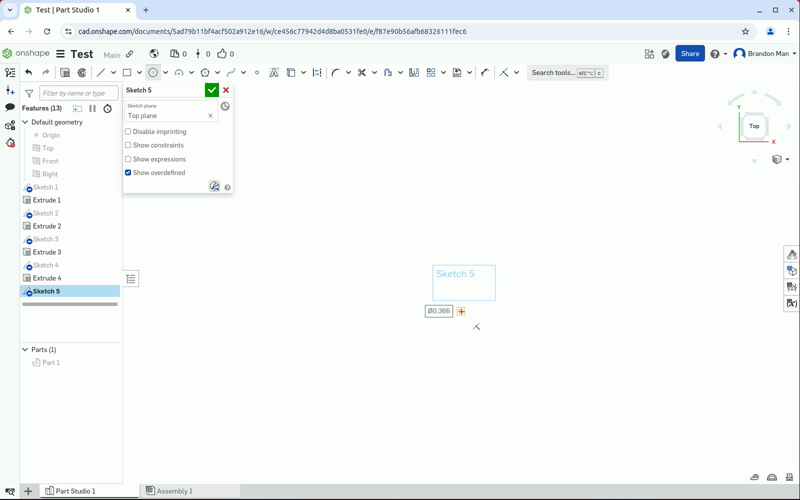
key(esc)
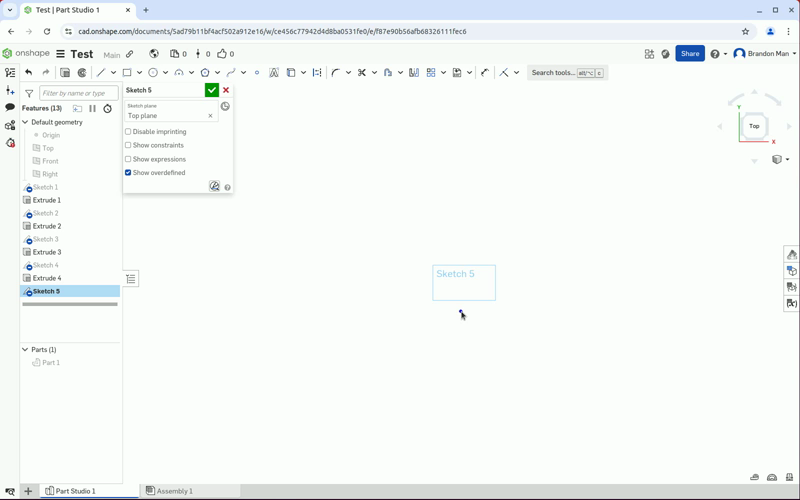
mouse_move(461, 311)
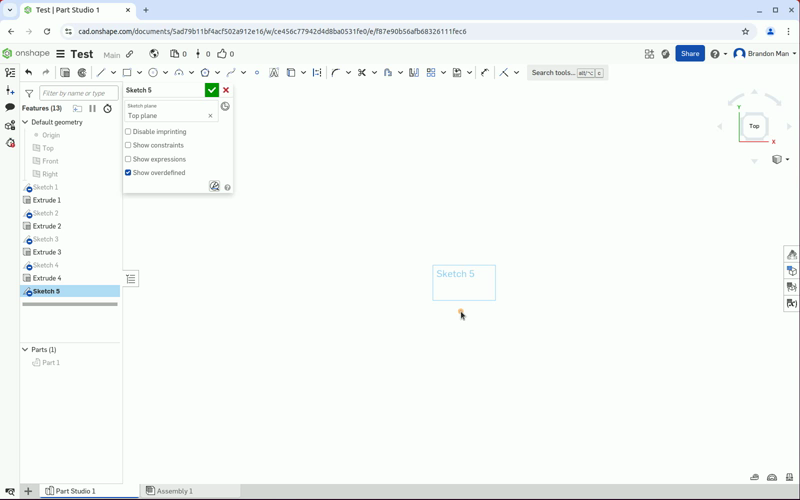
scroll(6)
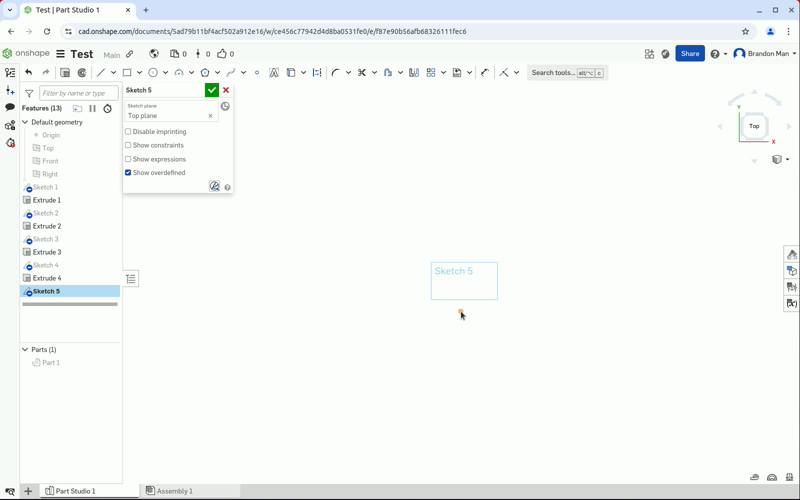
scroll(6)
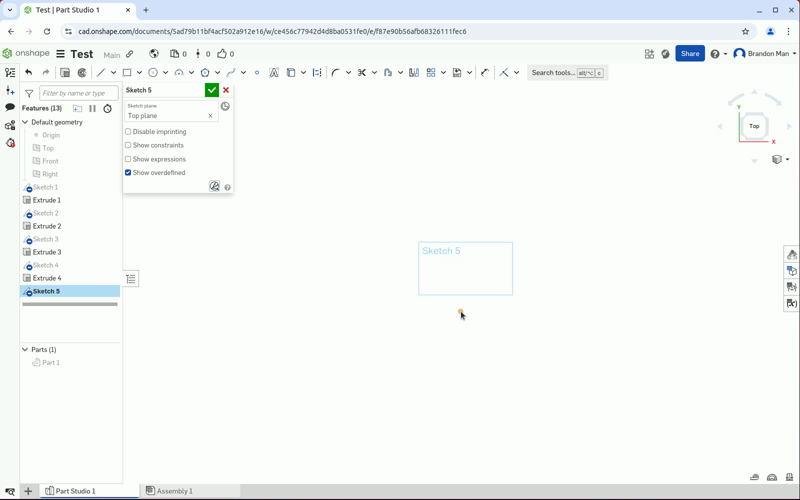
scroll(6)
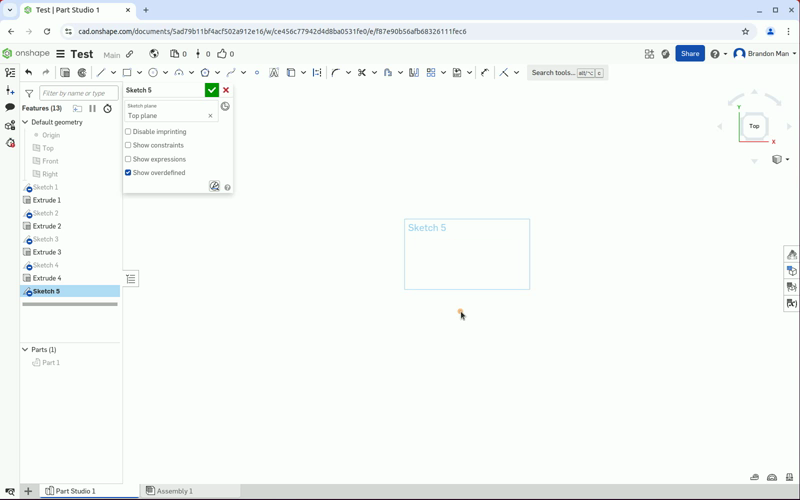
scroll(6)
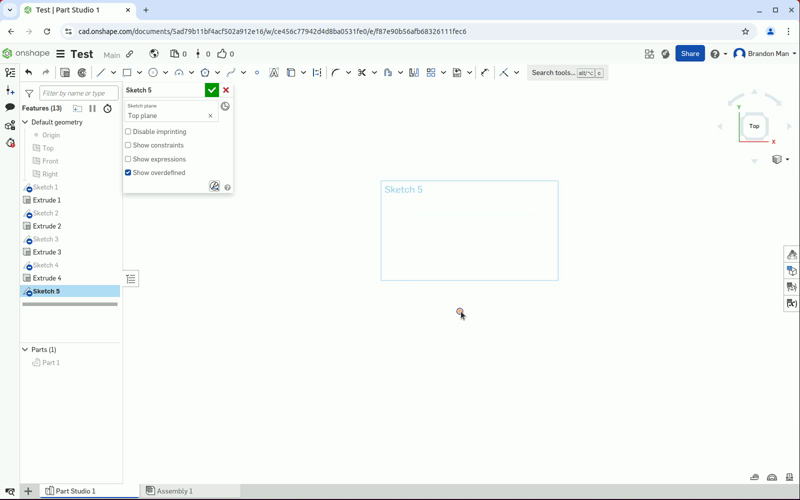
scroll(6)
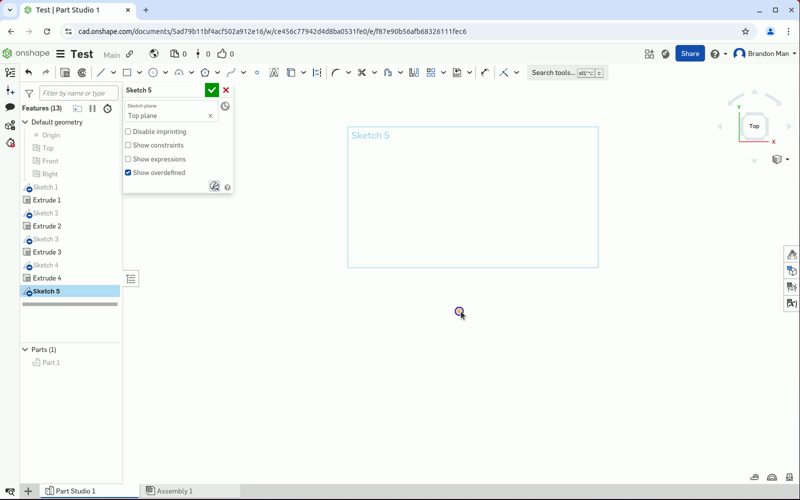
scroll(6)
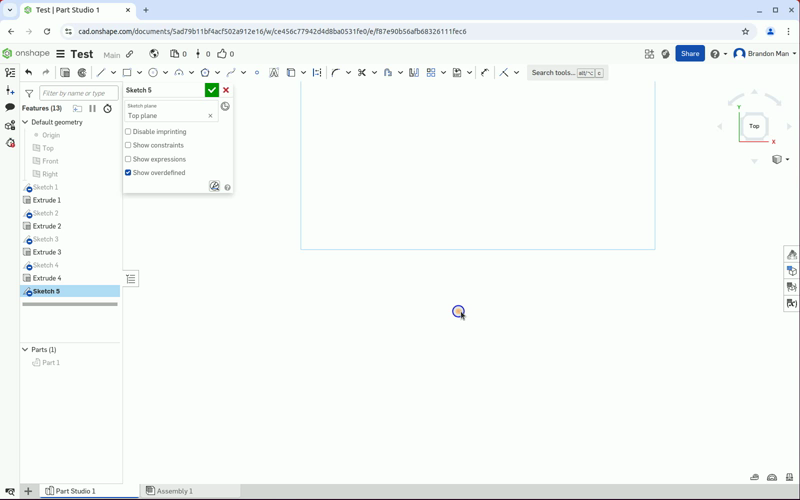
scroll(6)
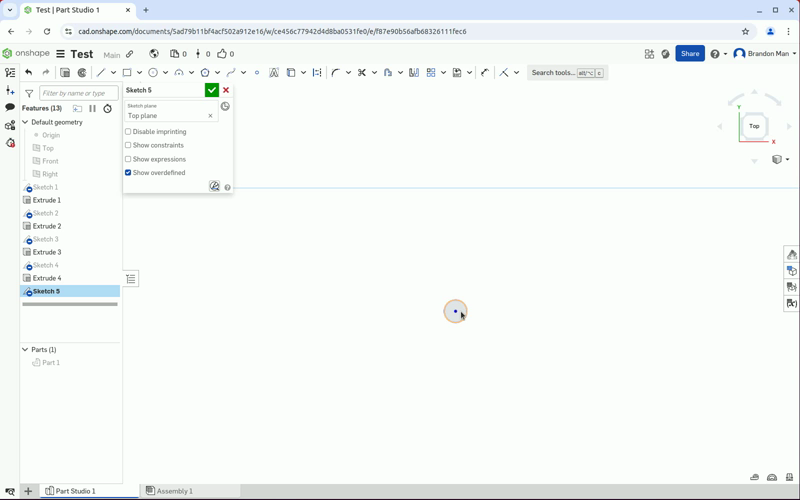
click(461, 311)
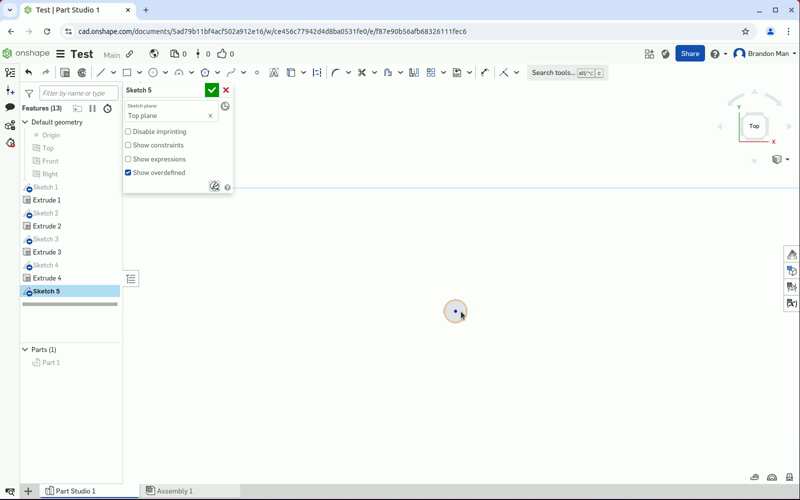
scroll(-6)
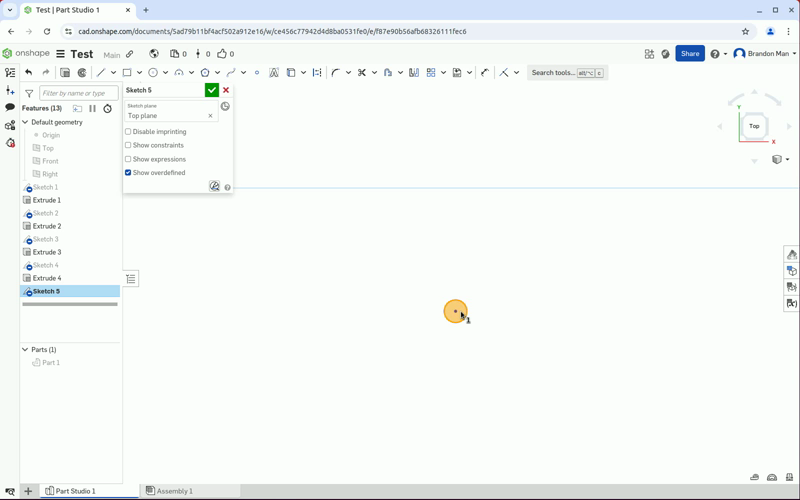
scroll(-6)
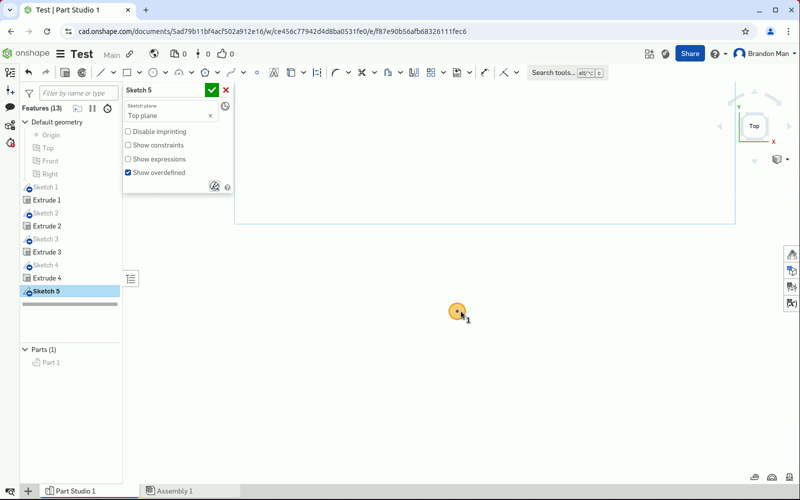
scroll(-6)
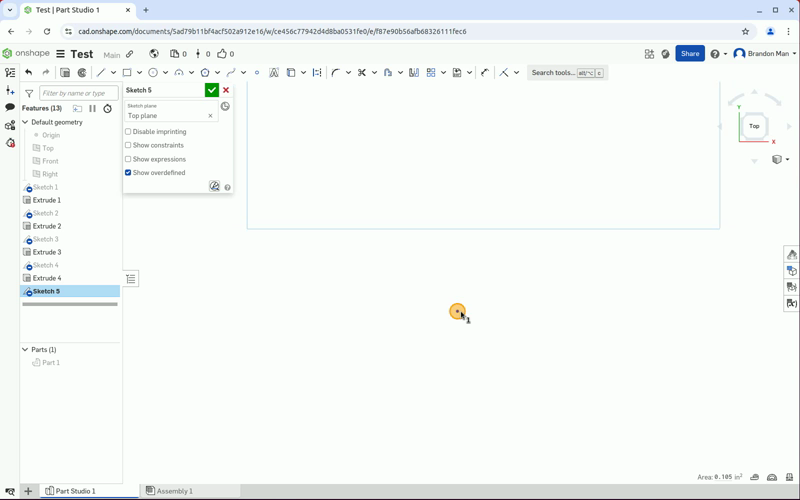
scroll(-6)
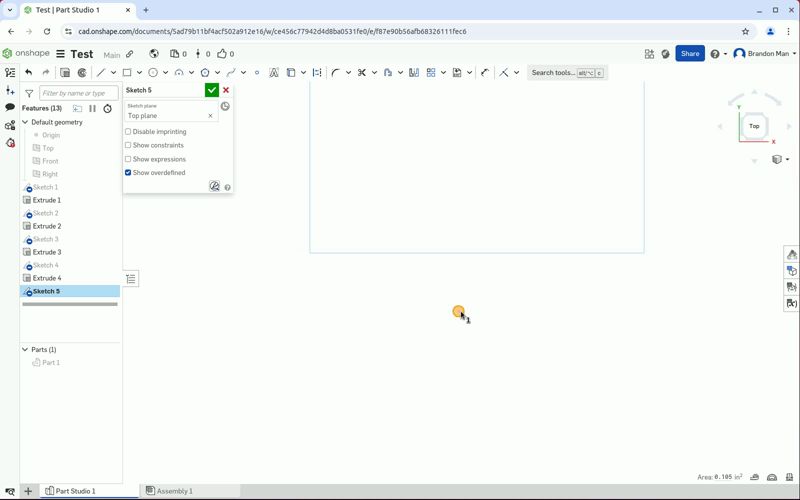
scroll(-6)
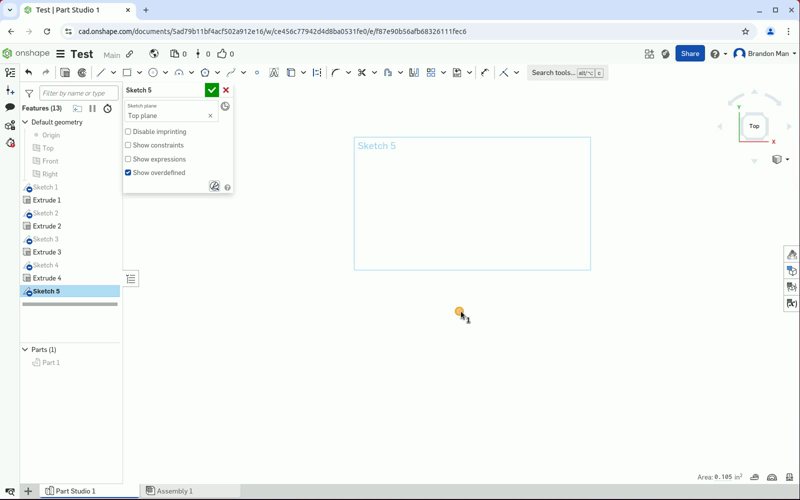
scroll(-6)
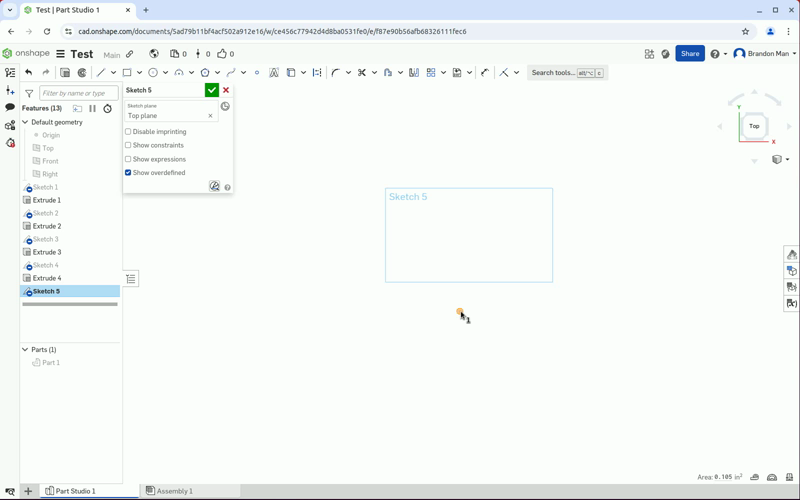
scroll(-6)
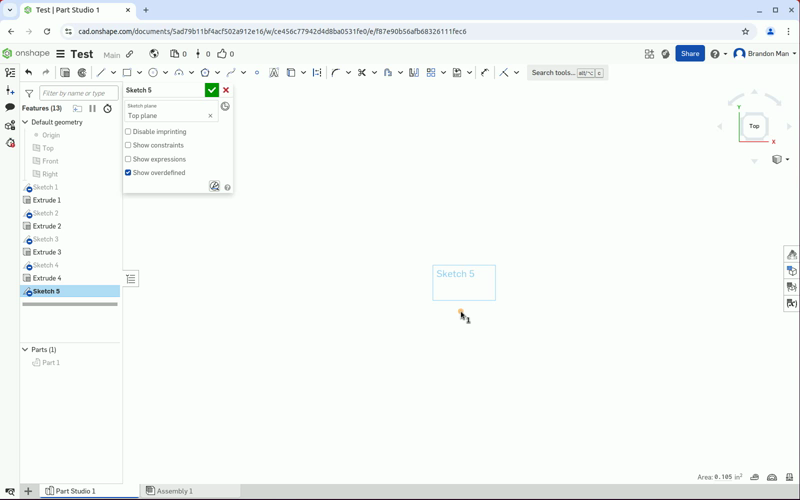
mouse_move(73, 352)
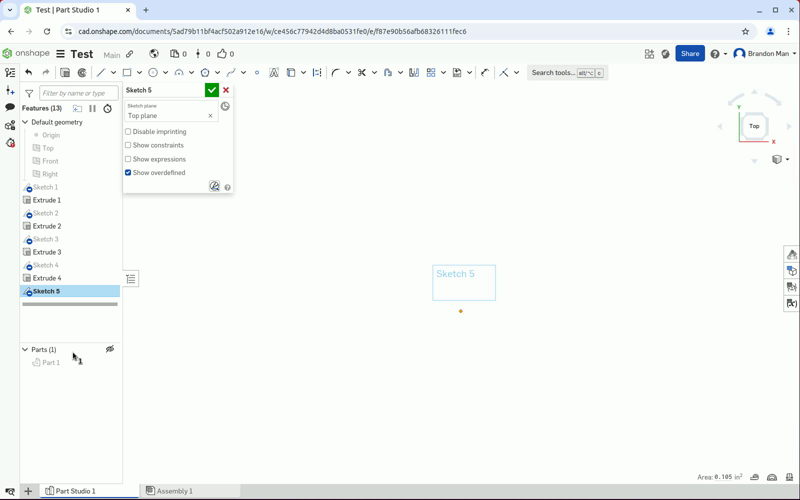
key(shift+y)
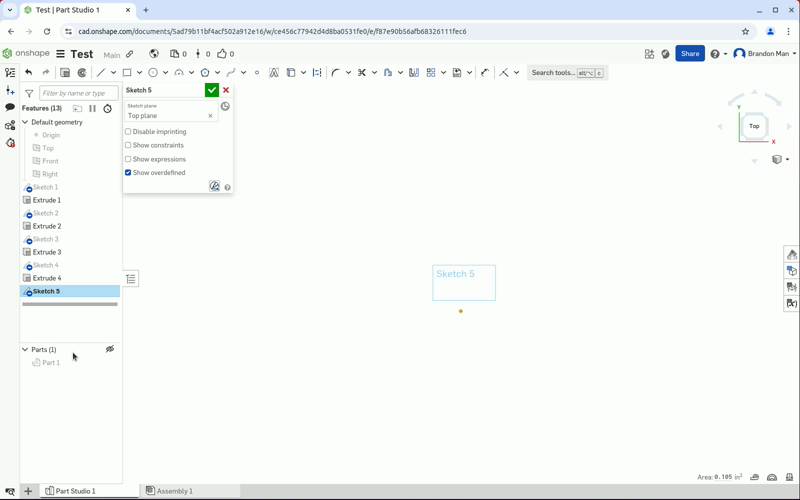
key(shift+e)
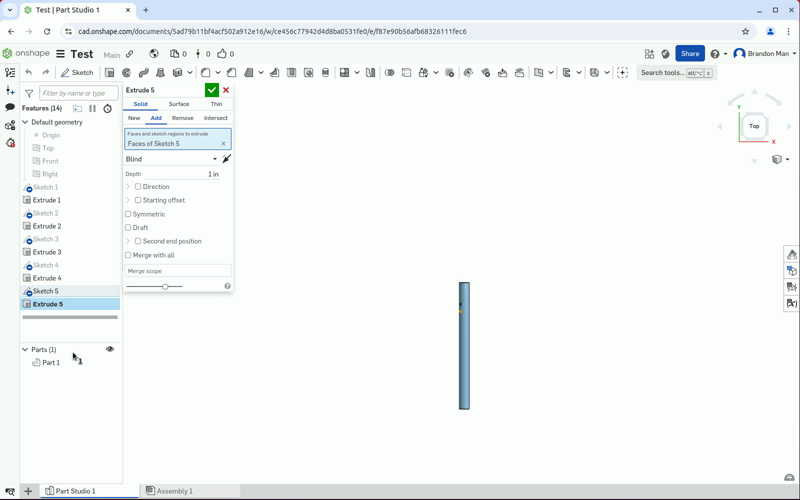
mouse_move(143, 106)
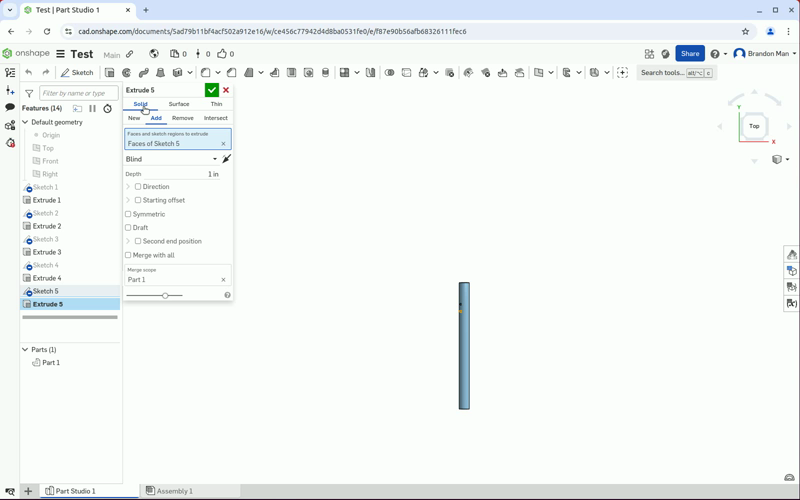
click(143, 106)
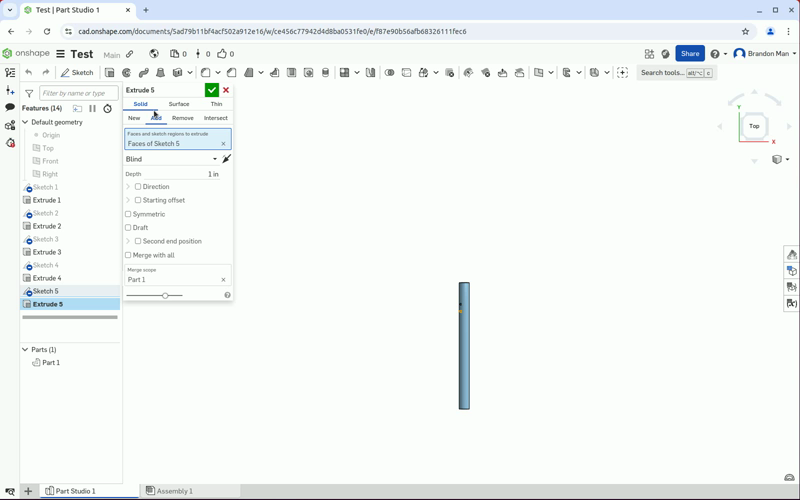
mouse_move(186, 120)
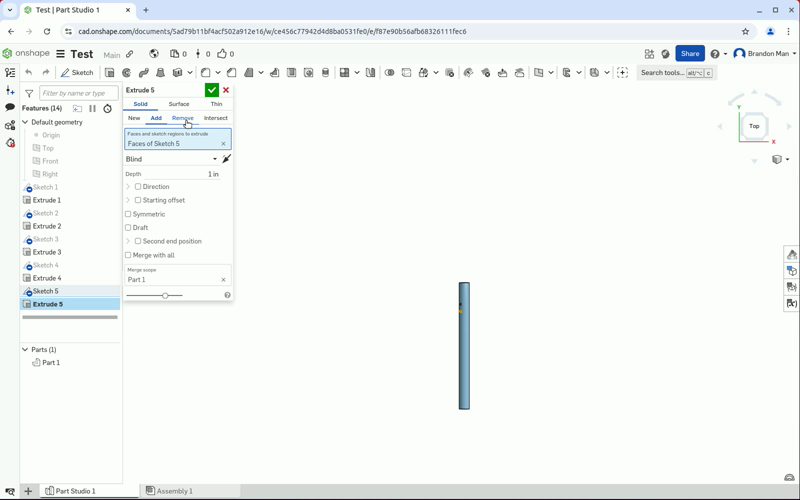
click(186, 120)
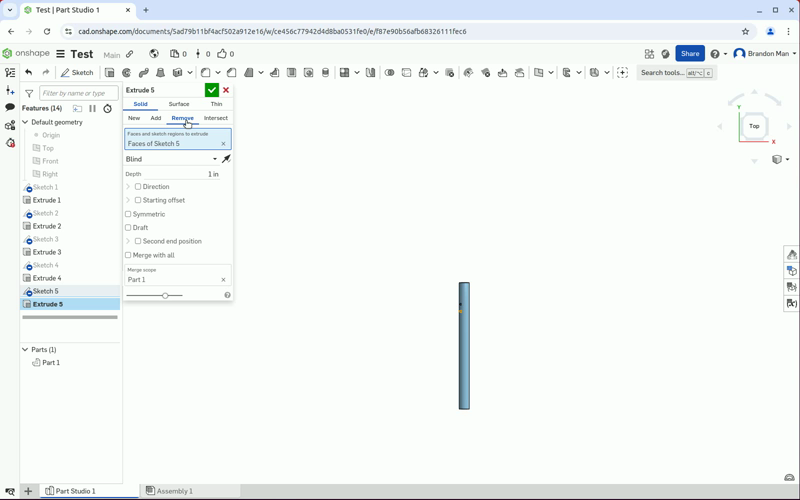
key(tab, 4)
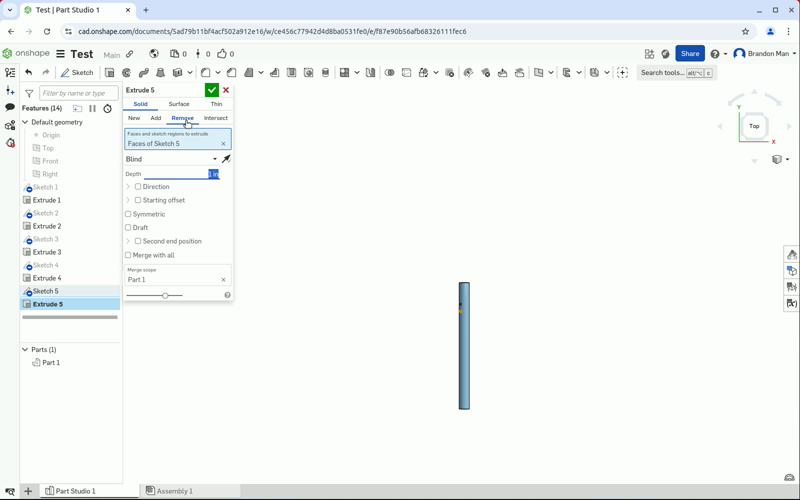
text(1.444)
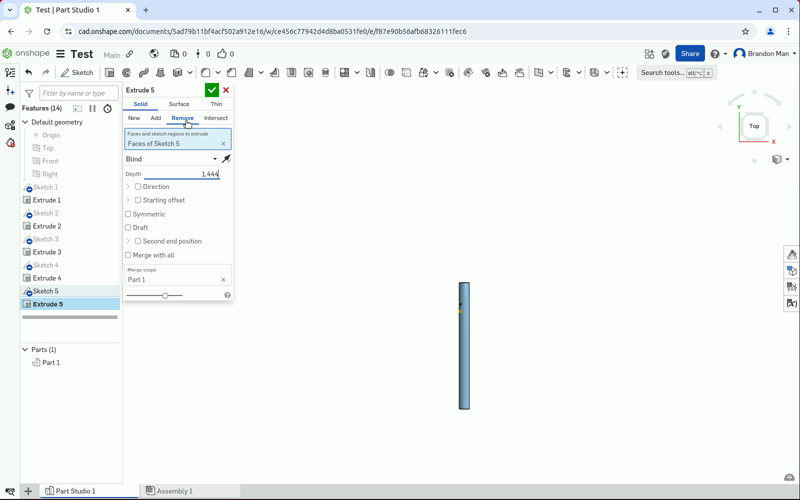
key(tab, 3)
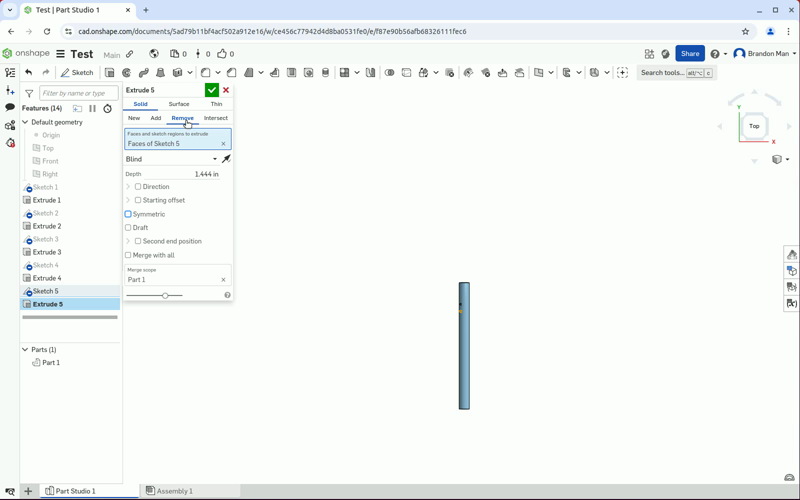
key(space)
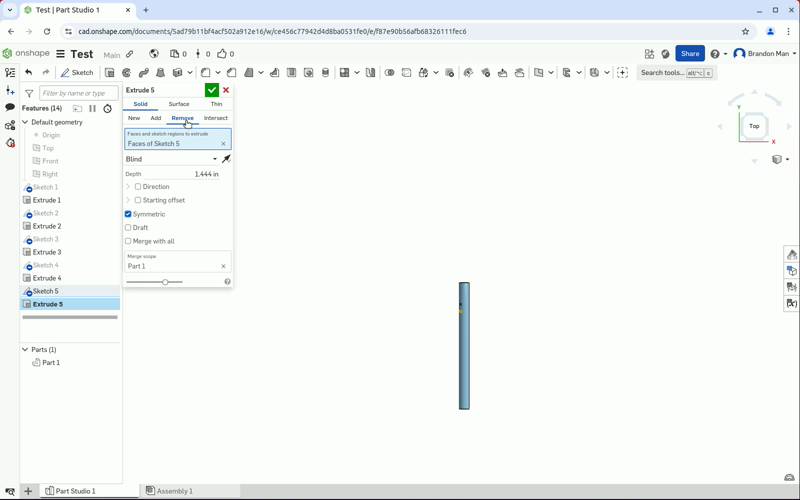
key(tab, 2)
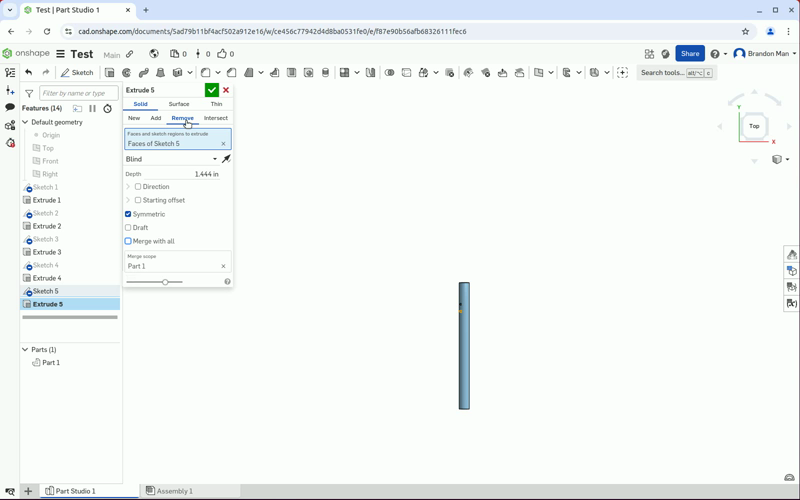
key(space)
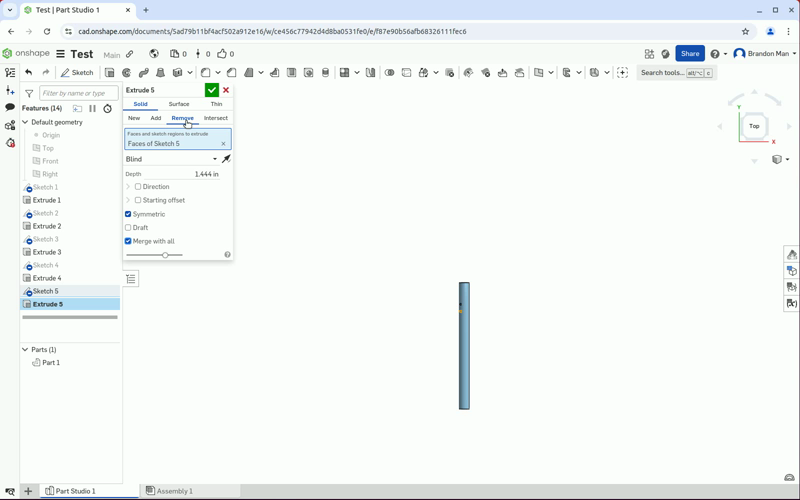
key(enter)
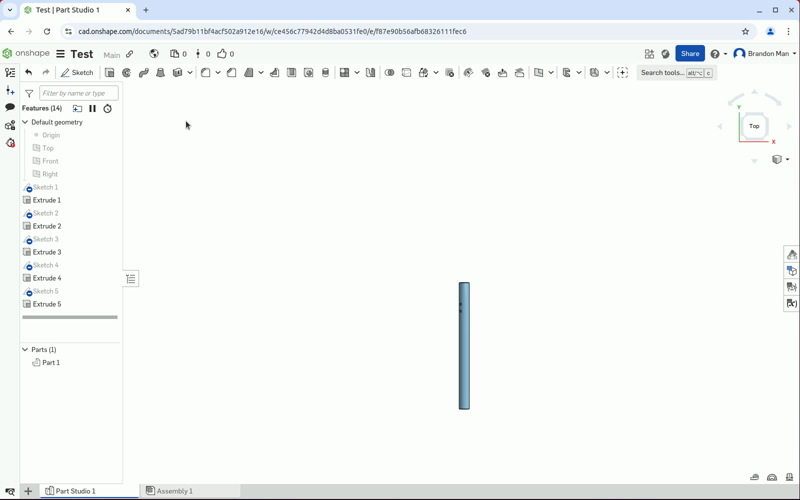
key(shift+h)
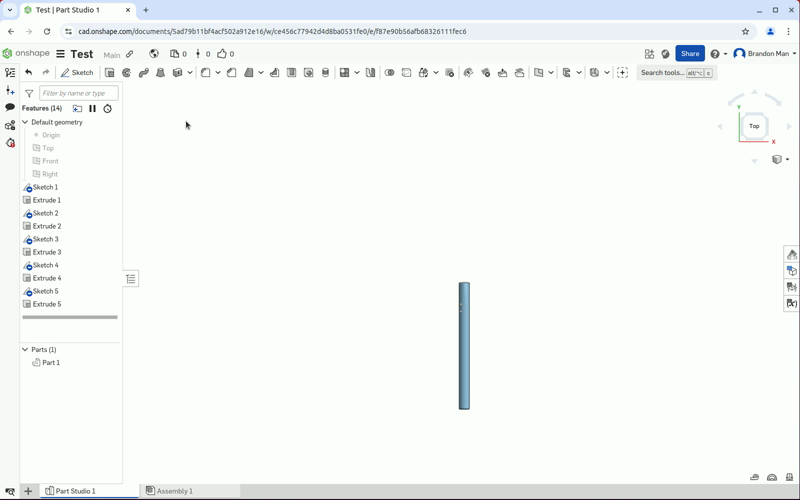
key(shift+h)
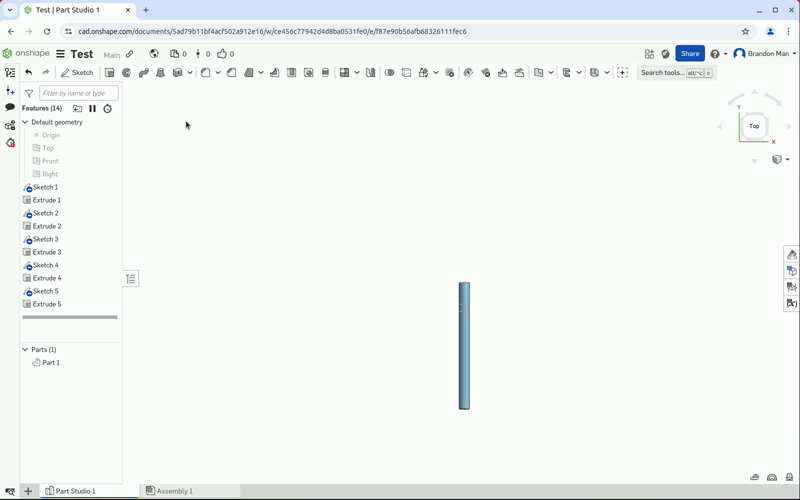
key(shift+7)
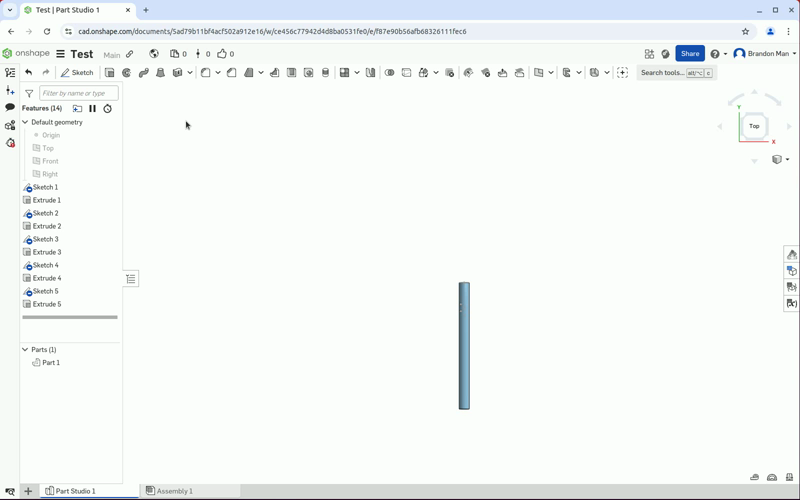
key(up, 3)
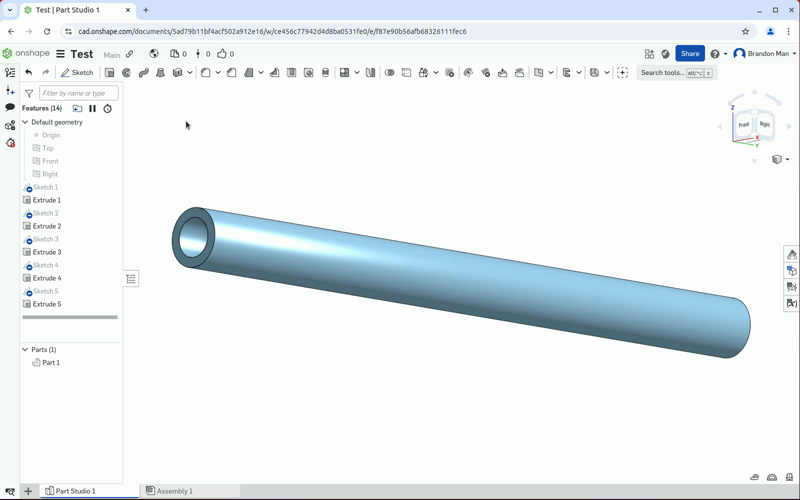
key(left, 3)
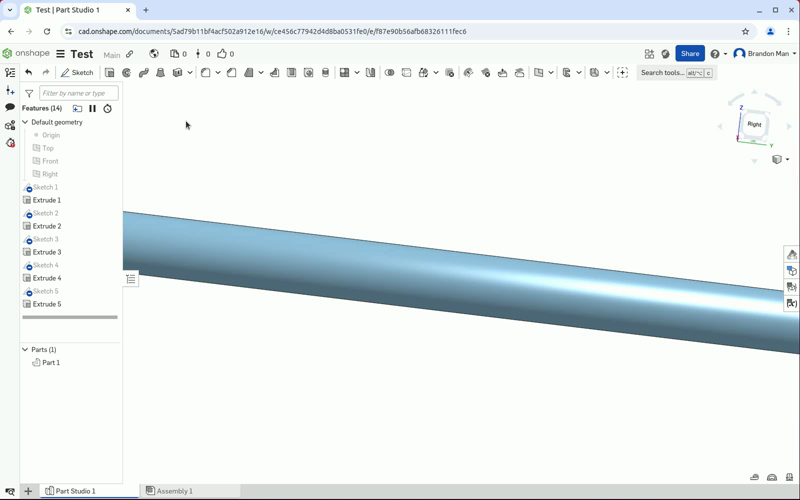
key(right, 3)
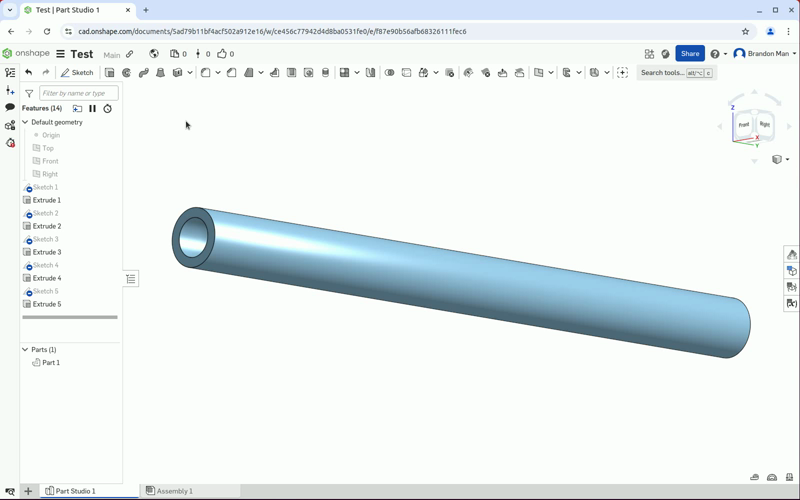
key(down, 3)
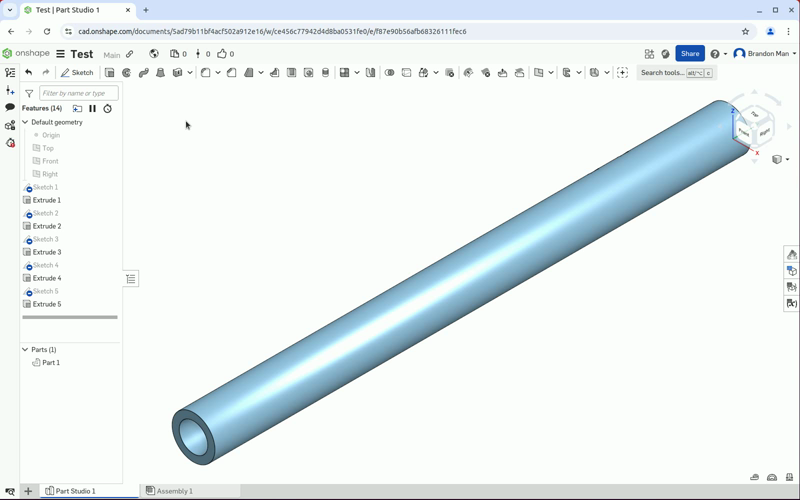
mouse_move(73, 189)
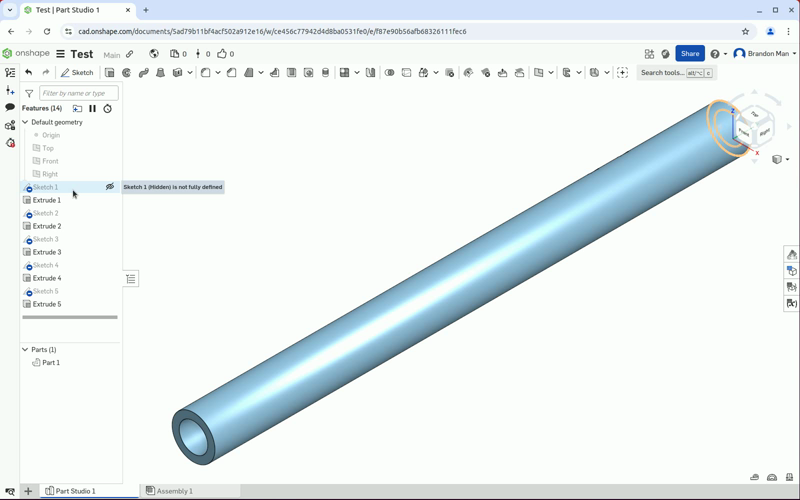
click(73, 189)